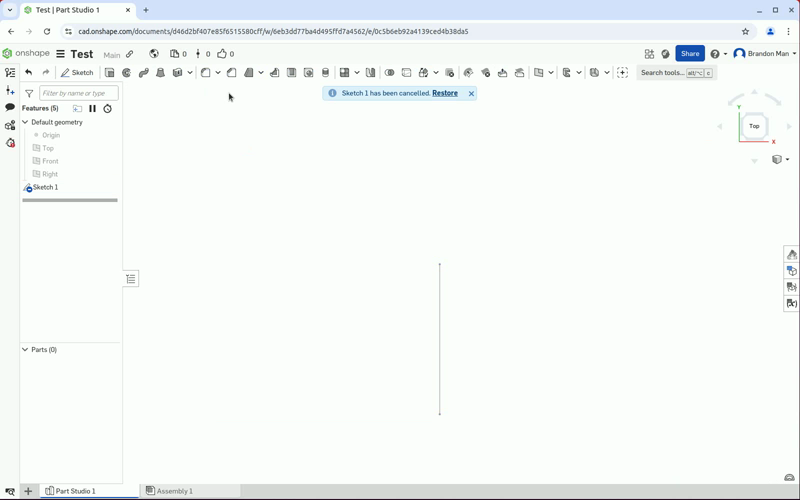
key(shift+h)
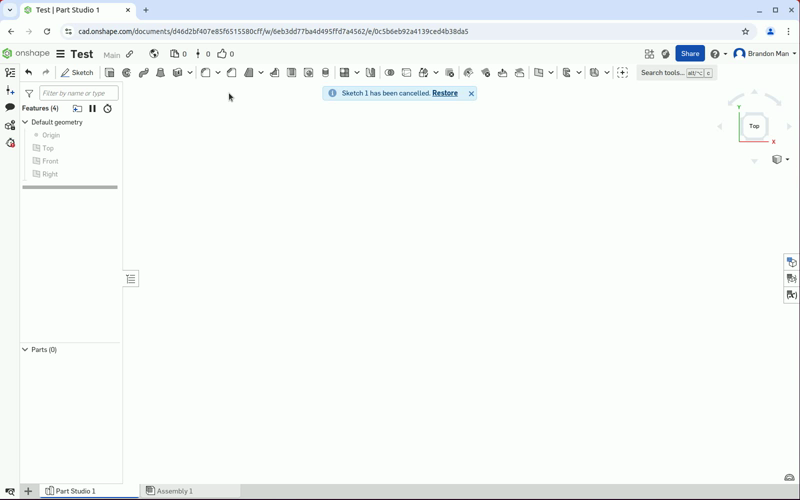
mouse_move(73, 352)
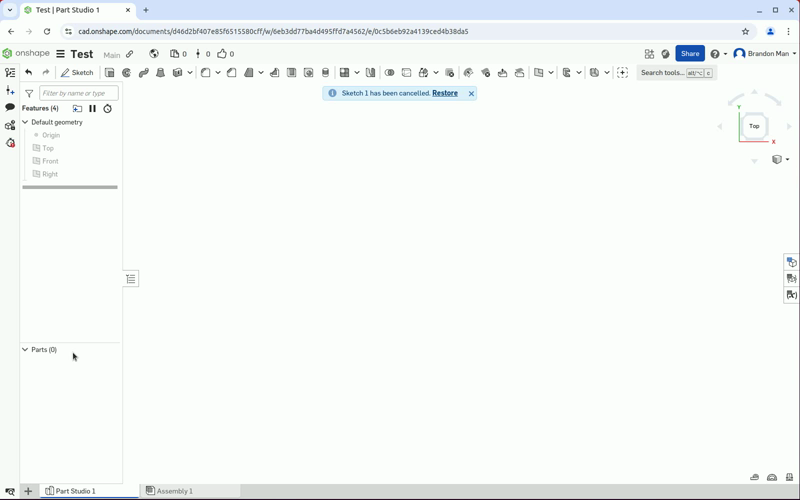
key(y)
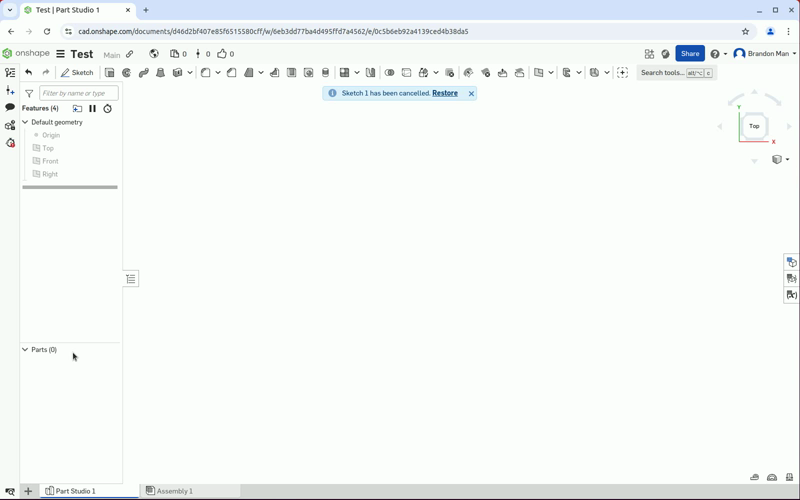
key(shift+p)
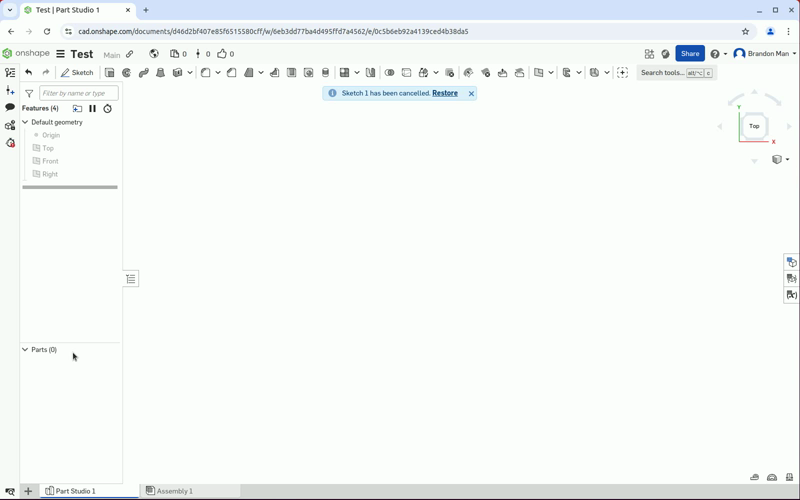
key(space)
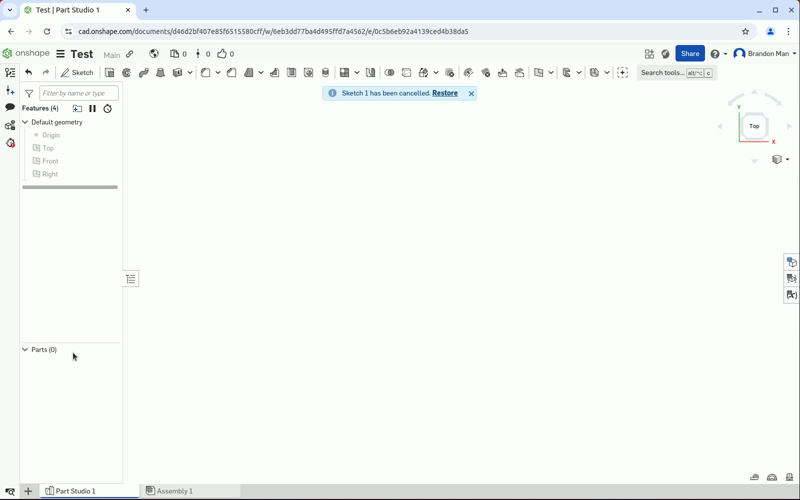
key_down(shift)
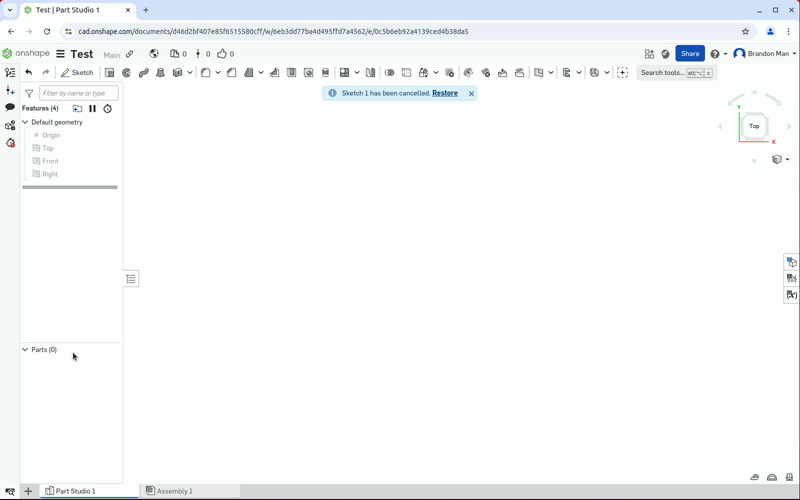
key(up)
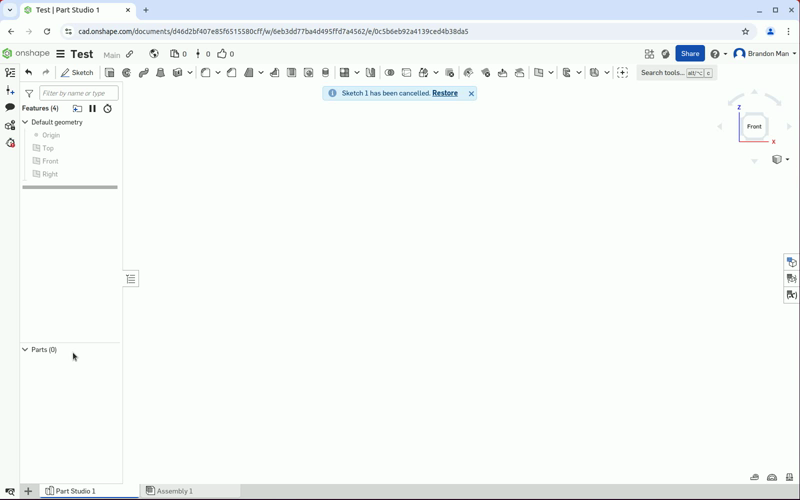
key_up(shift)
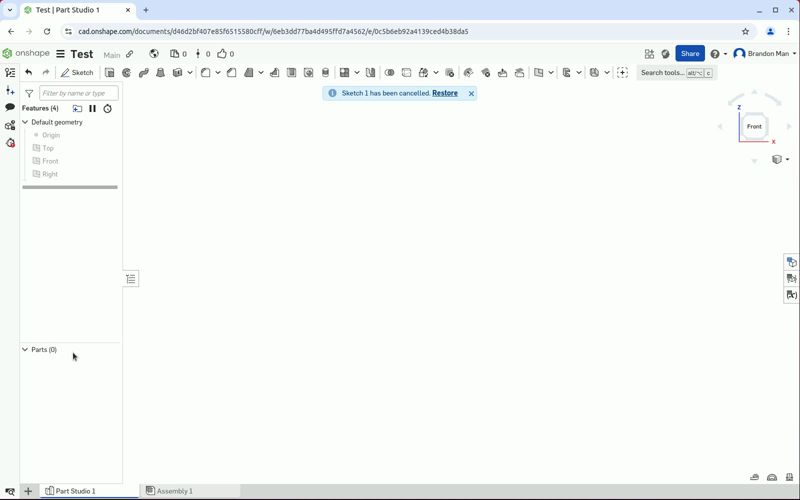
mouse_move(73, 352)
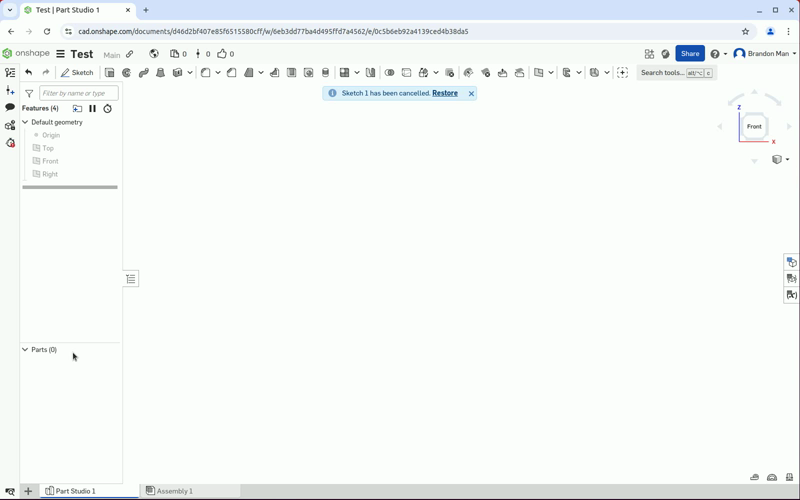
key(shift+y)
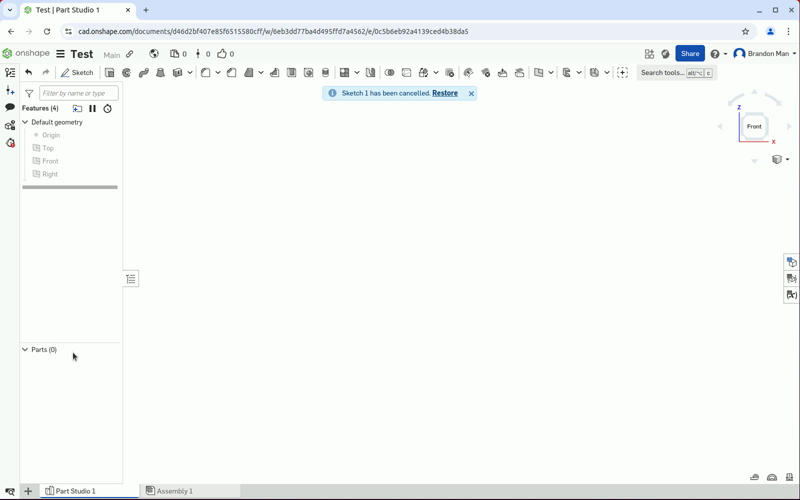
key(shift+s)
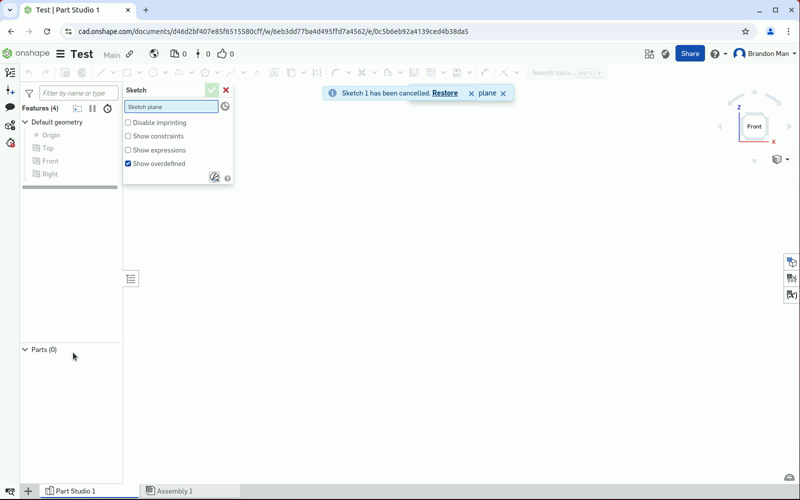
mouse_move(73, 163)
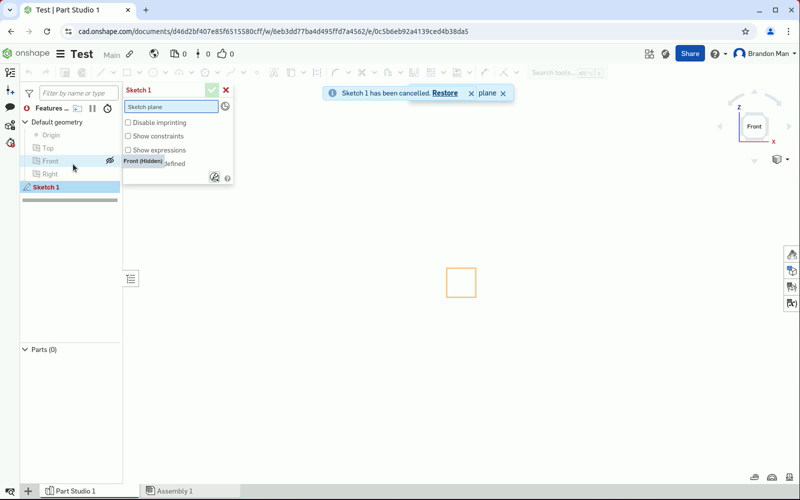
click(73, 163)
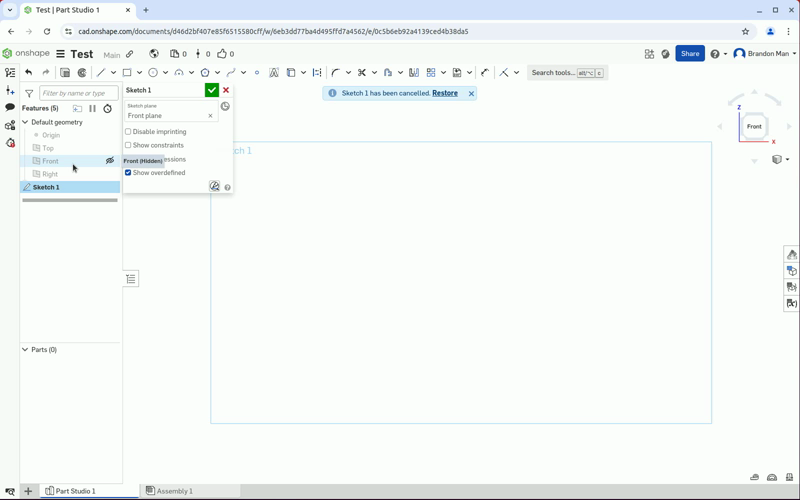
mouse_move(73, 352)
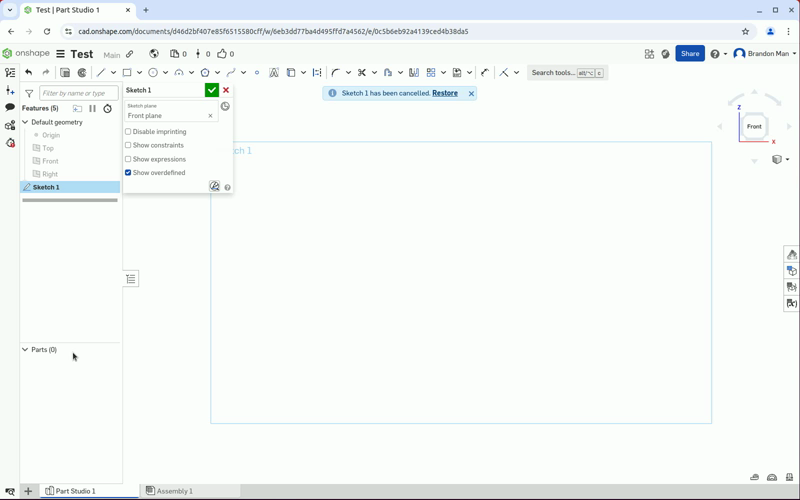
key(y)
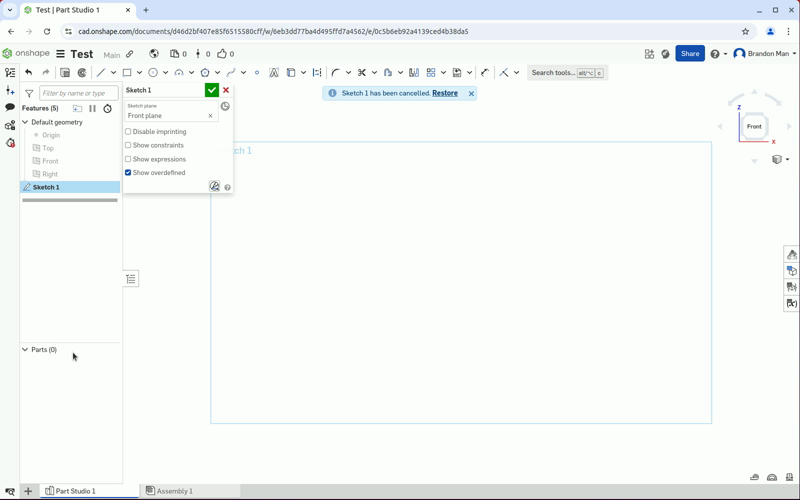
key(l)
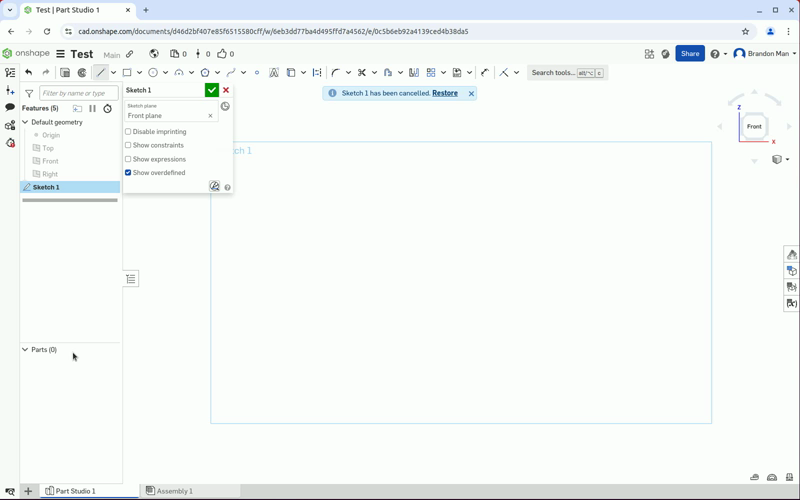
key_down(shift)
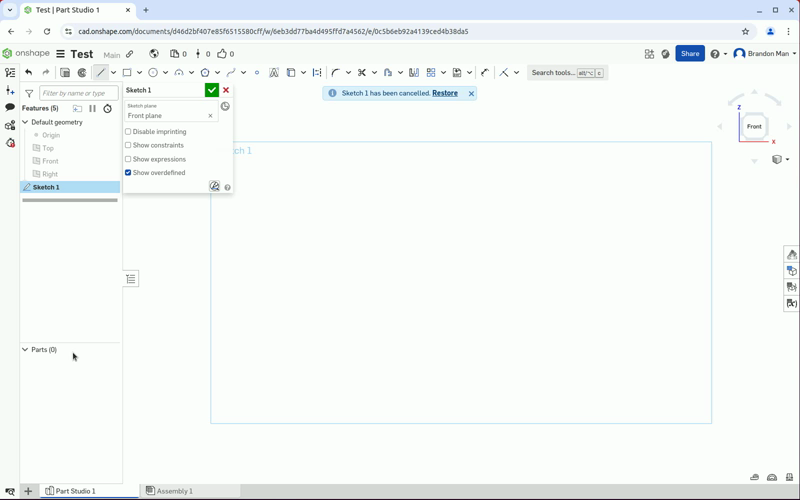
mouse_move(418, 309)
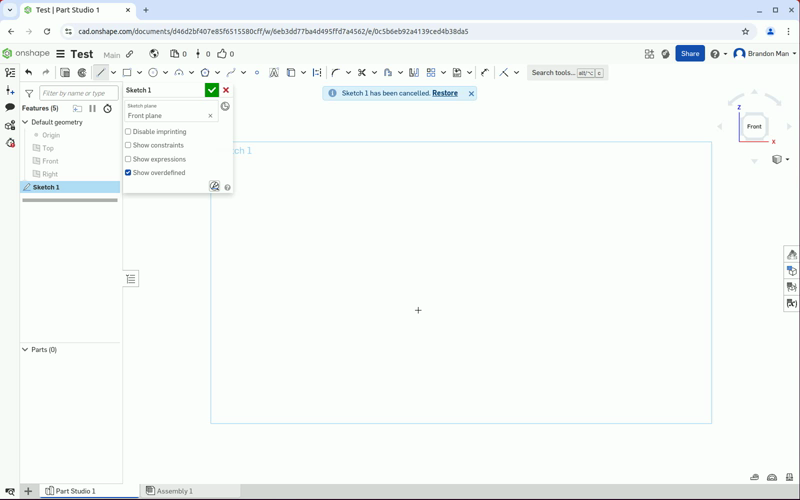
click(418, 309)
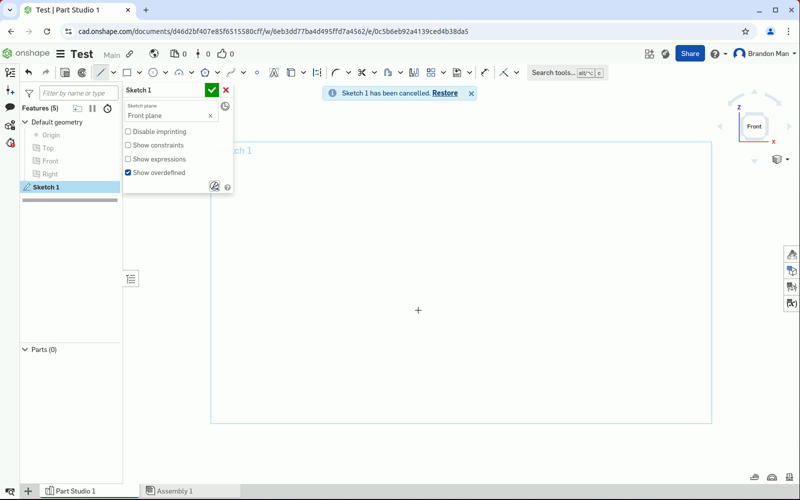
key_up(shift)
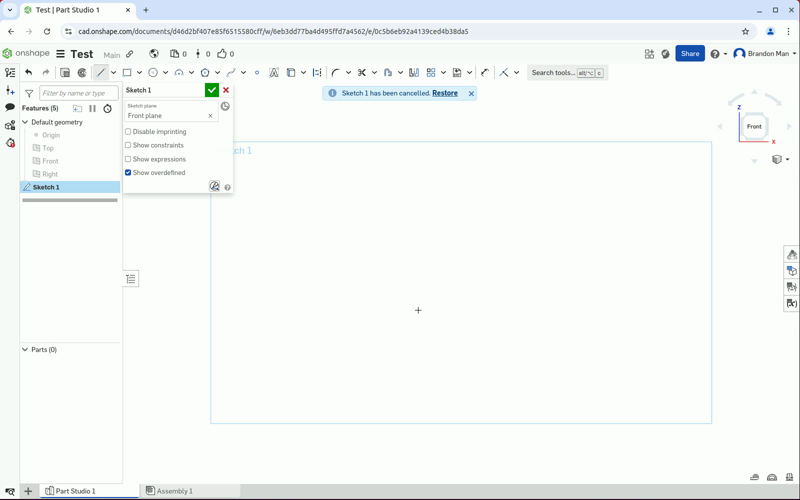
key_down(shift)
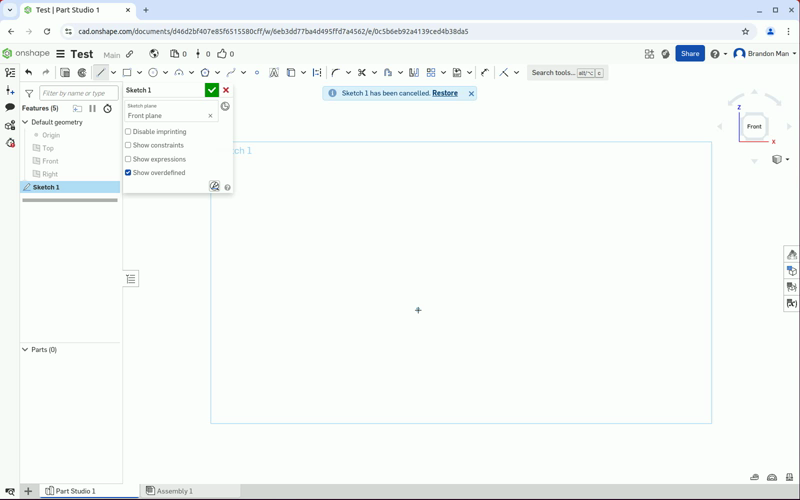
mouse_move(448, 309)
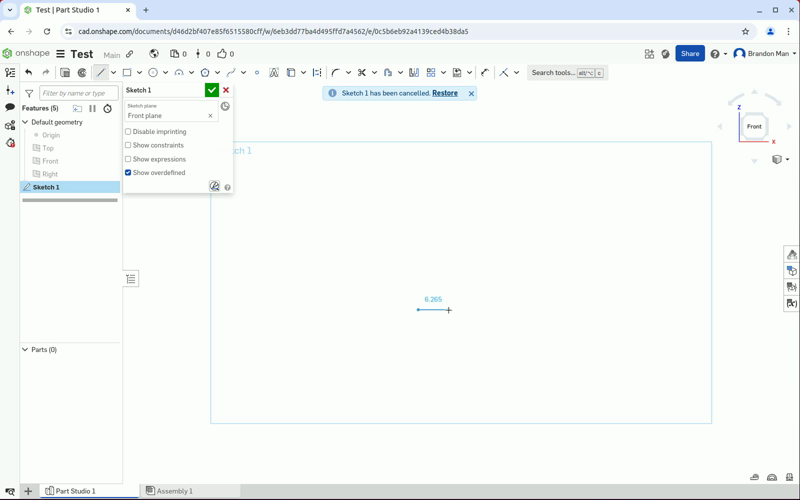
mouse_move(432, 309)
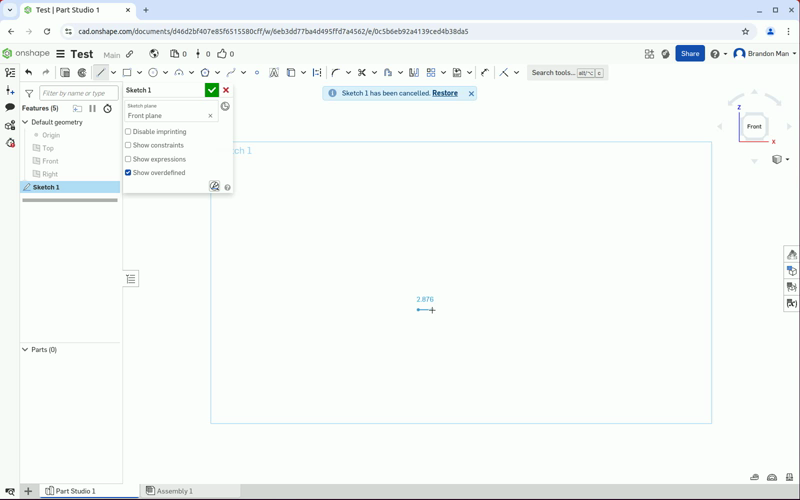
click(432, 309)
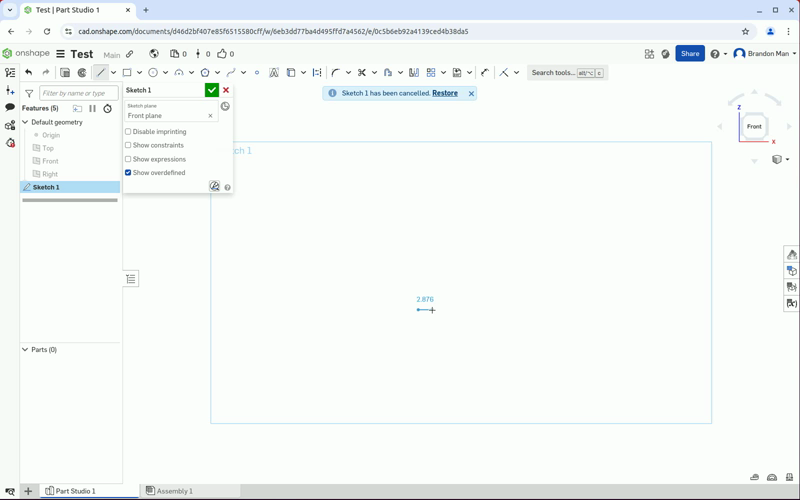
key_up(shift)
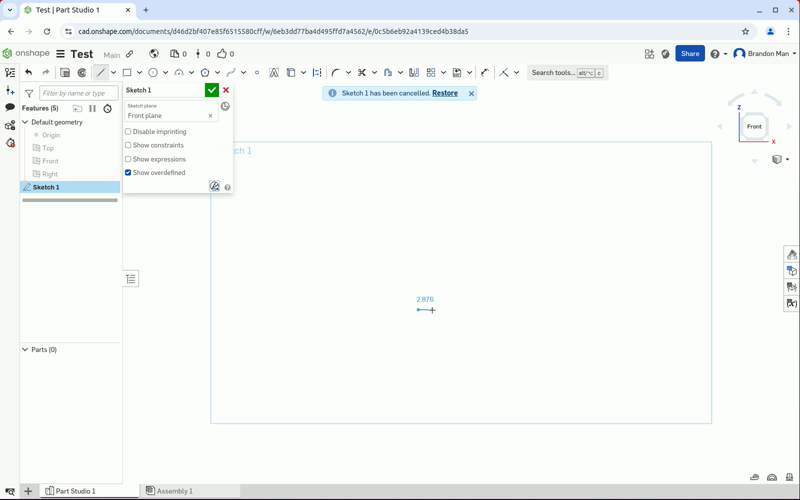
key_down(shift)
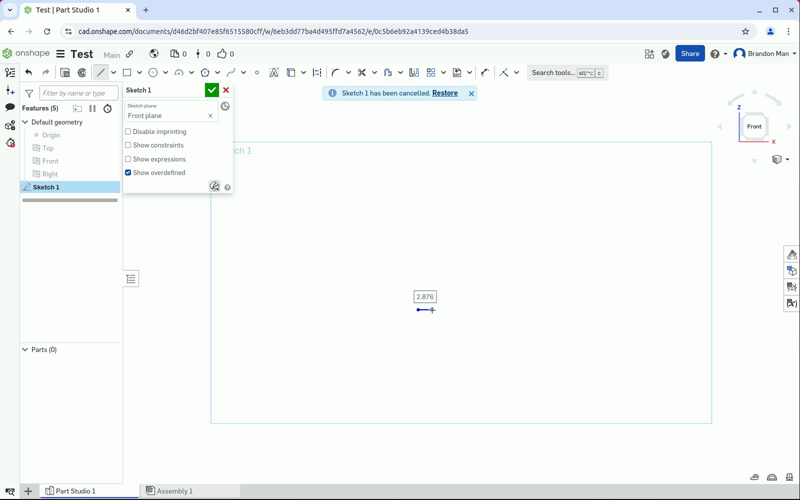
mouse_move(462, 309)
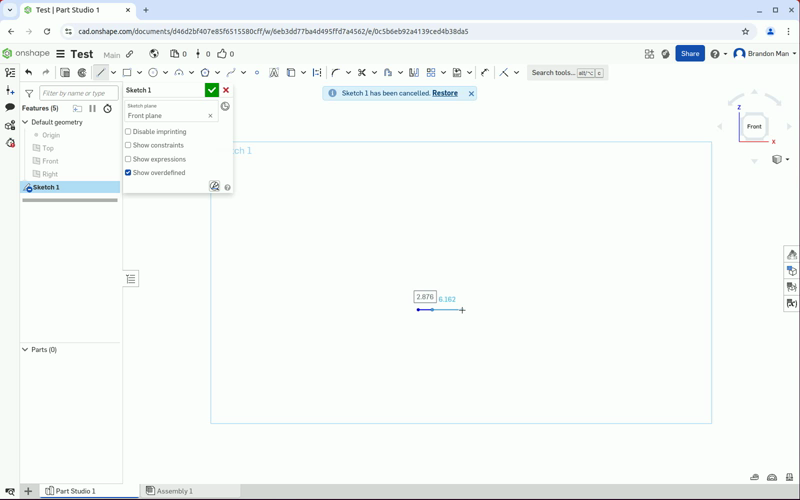
mouse_move(432, 288)
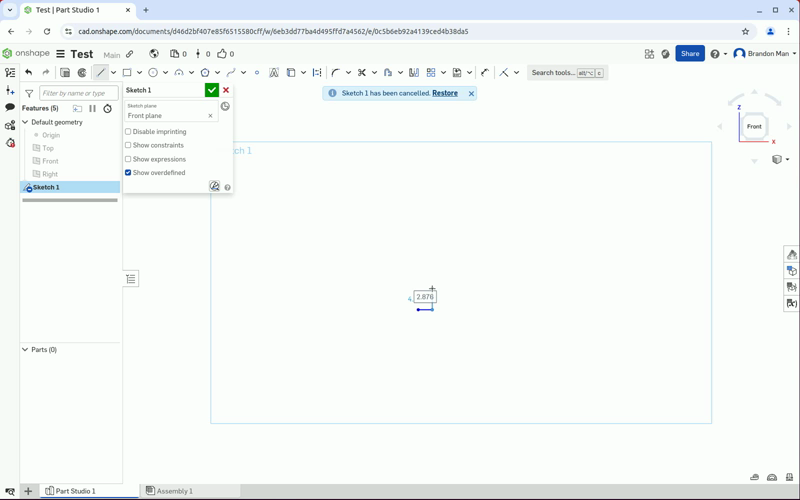
click(432, 288)
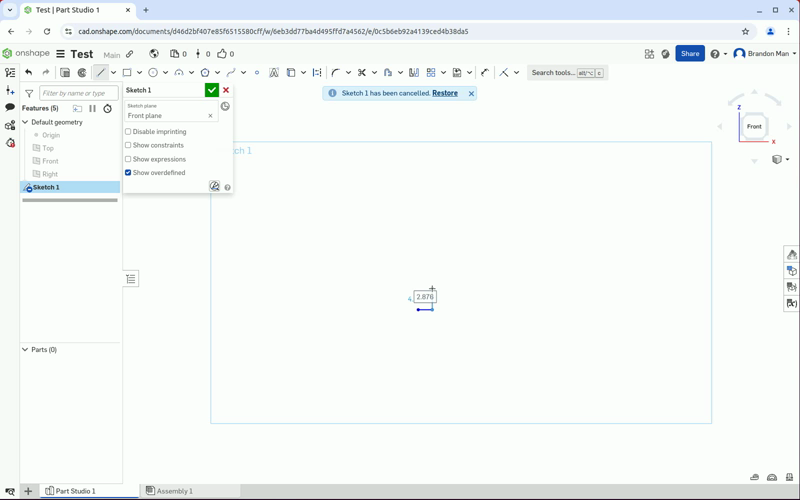
key_up(shift)
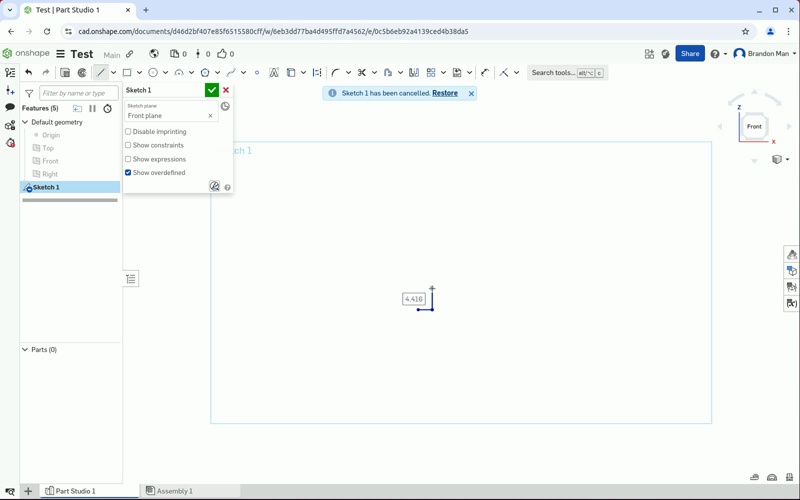
key_down(shift)
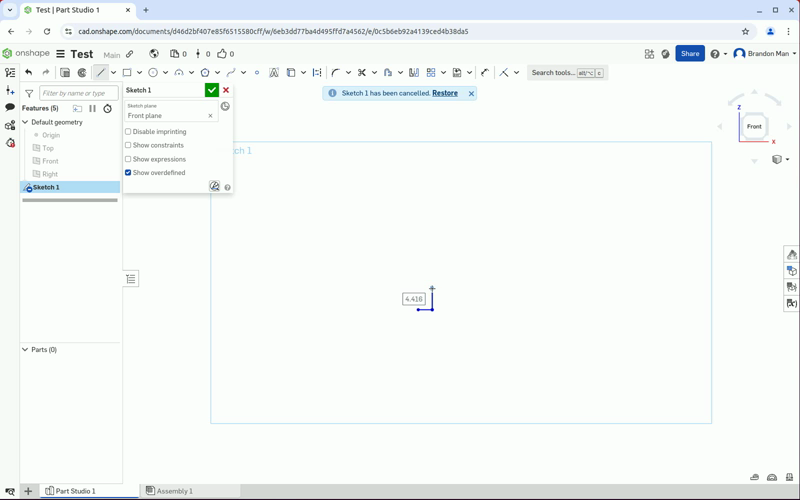
mouse_move(462, 288)
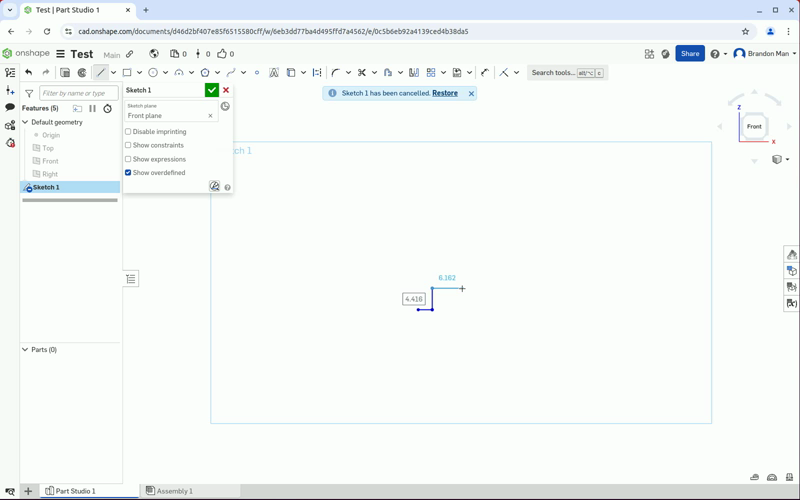
mouse_move(418, 288)
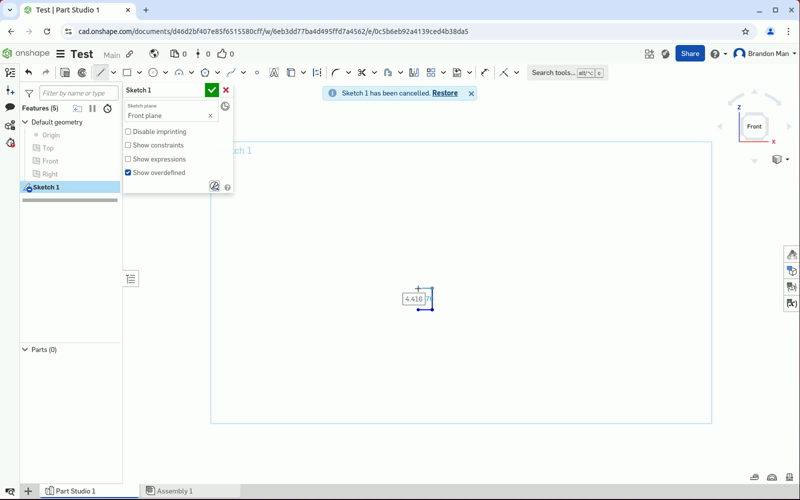
click(418, 288)
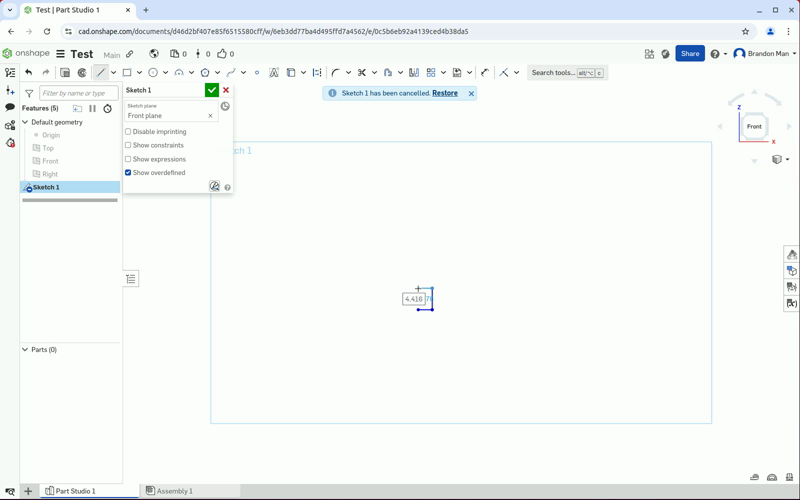
key_up(shift)
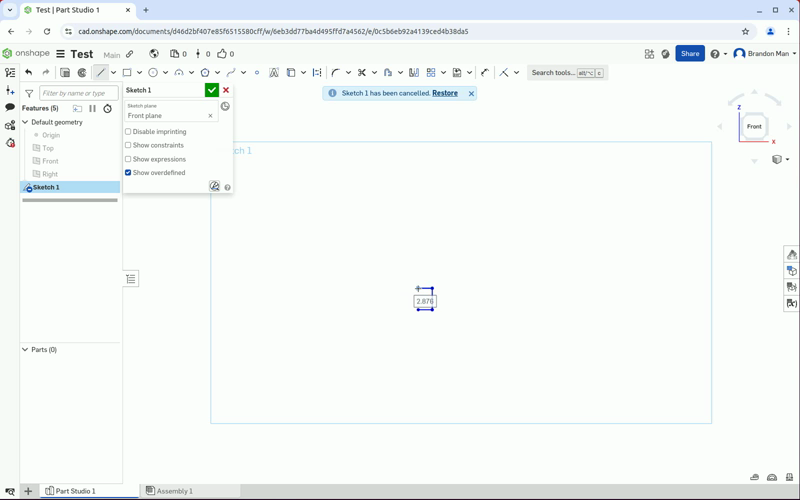
mouse_move(448, 288)
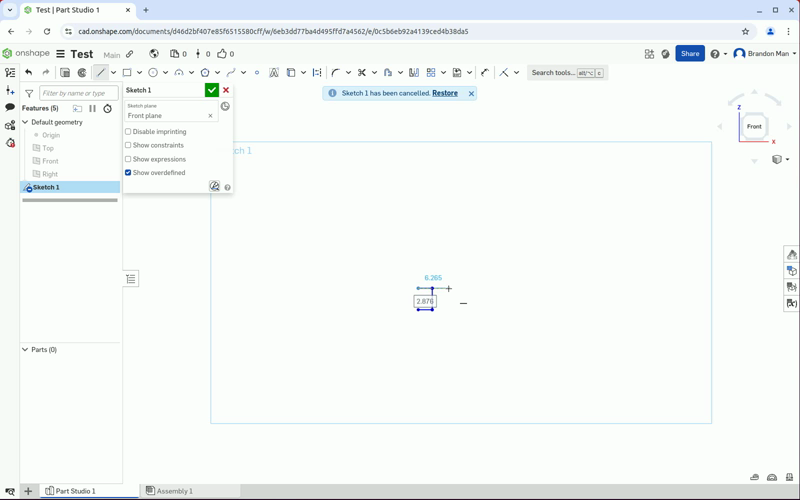
key_down(shift)
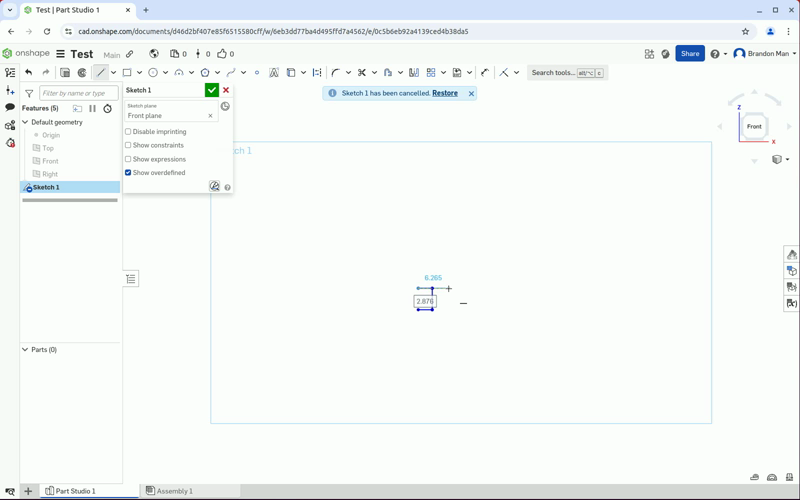
mouse_move(418, 309)
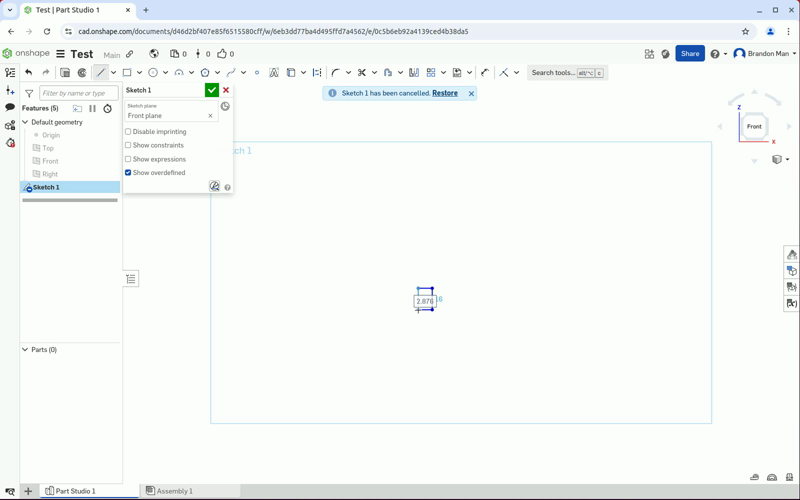
key_up(shift)
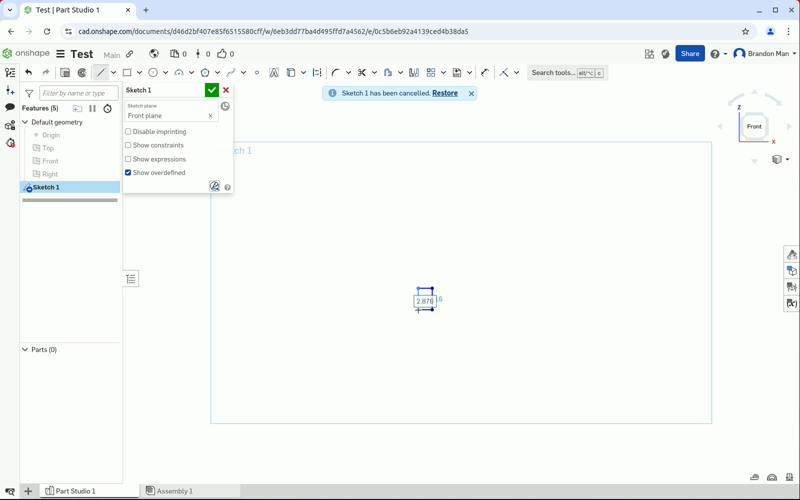
click(418, 309)
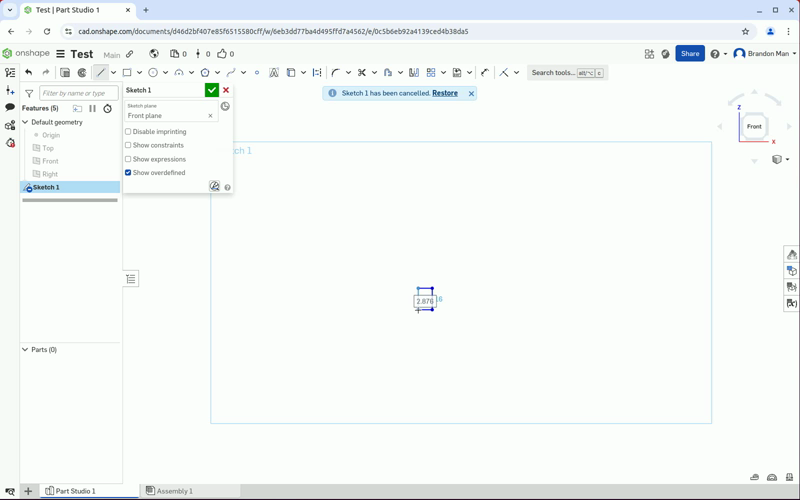
key(esc)
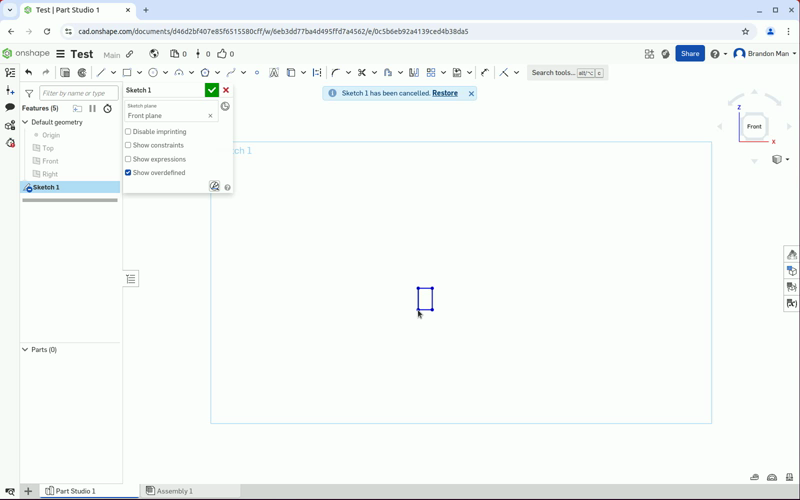
mouse_move(423, 298)
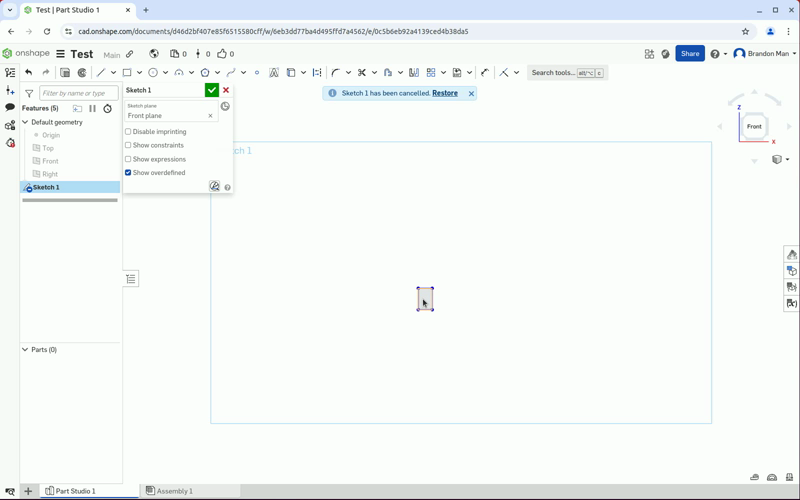
scroll(6)
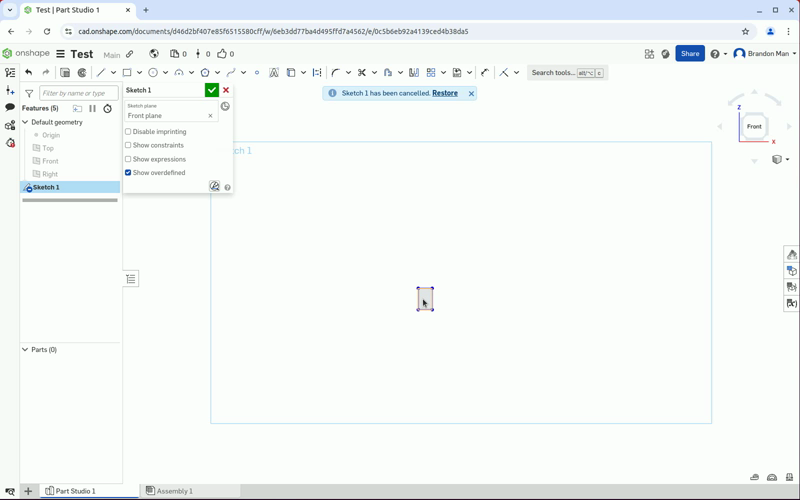
scroll(6)
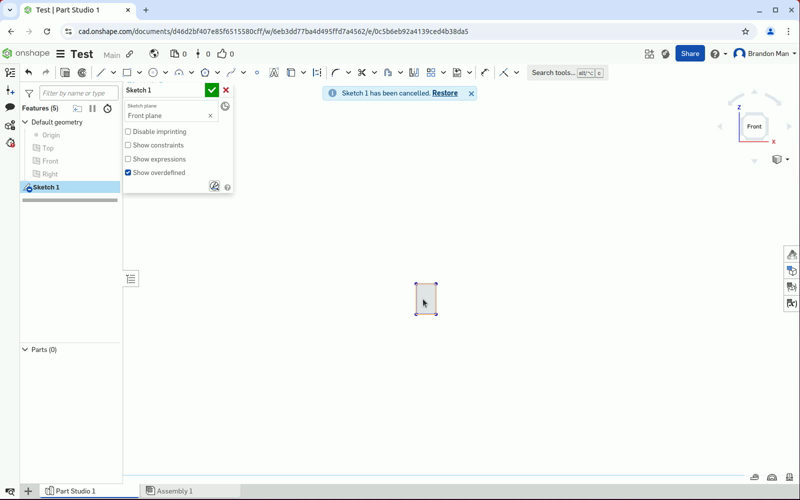
scroll(6)
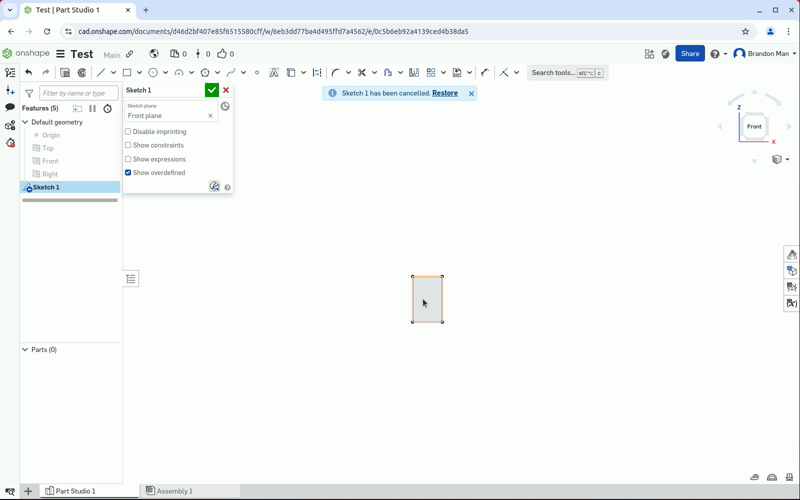
scroll(6)
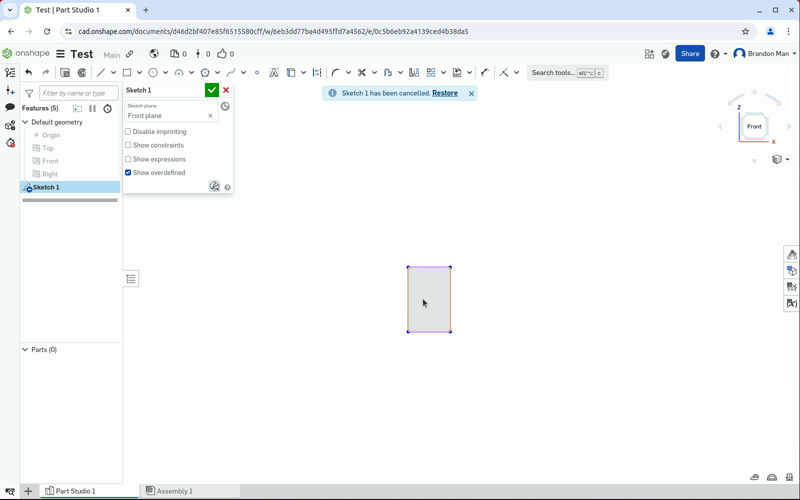
scroll(6)
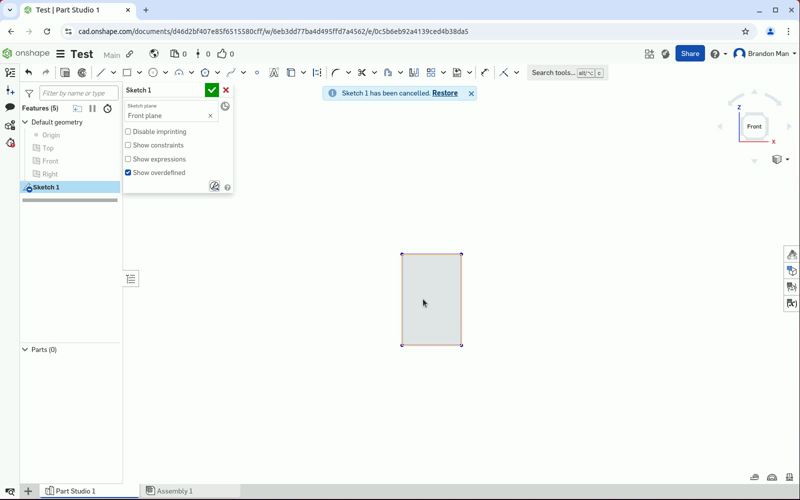
scroll(6)
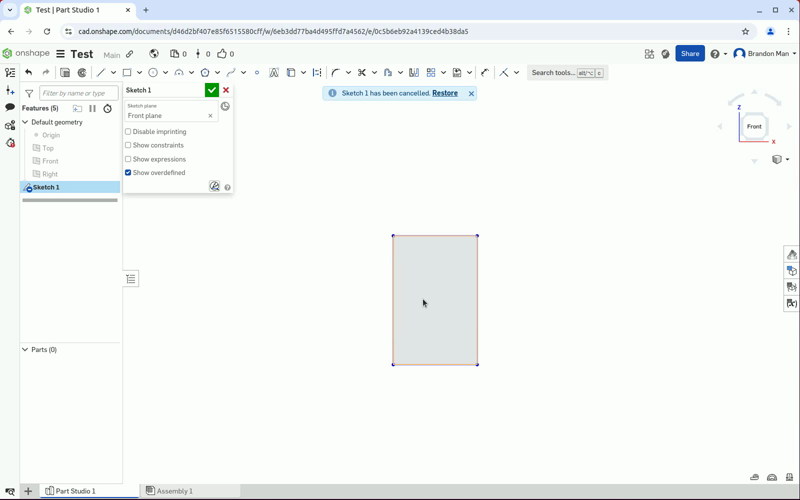
scroll(6)
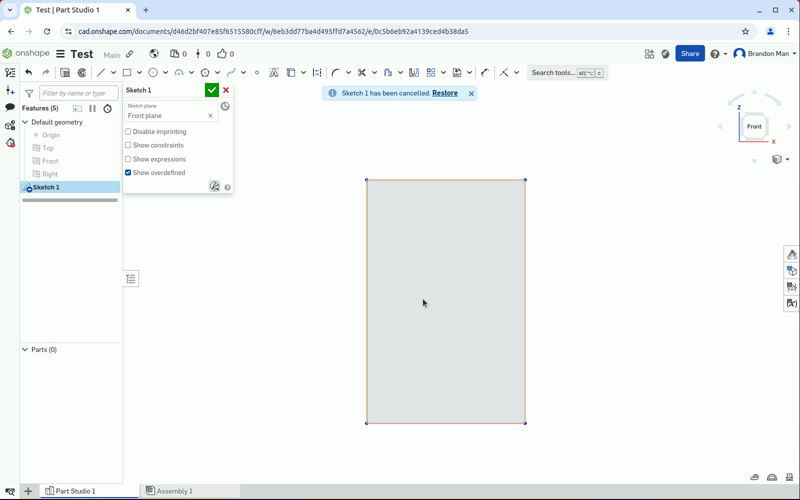
click(423, 298)
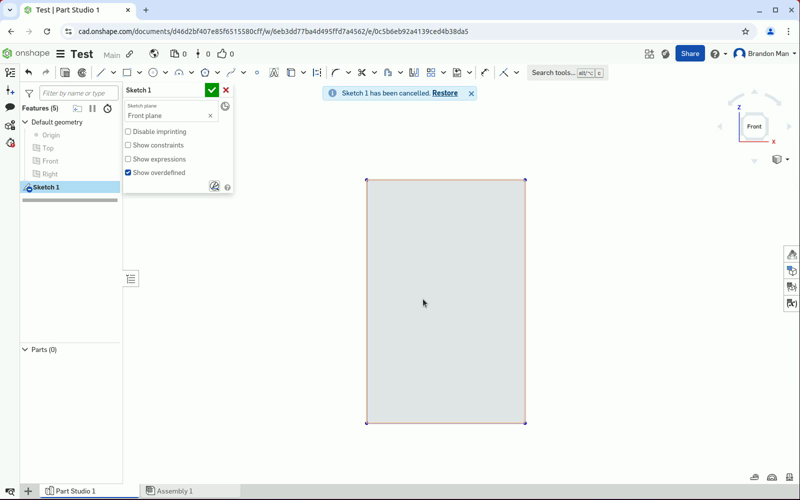
scroll(-6)
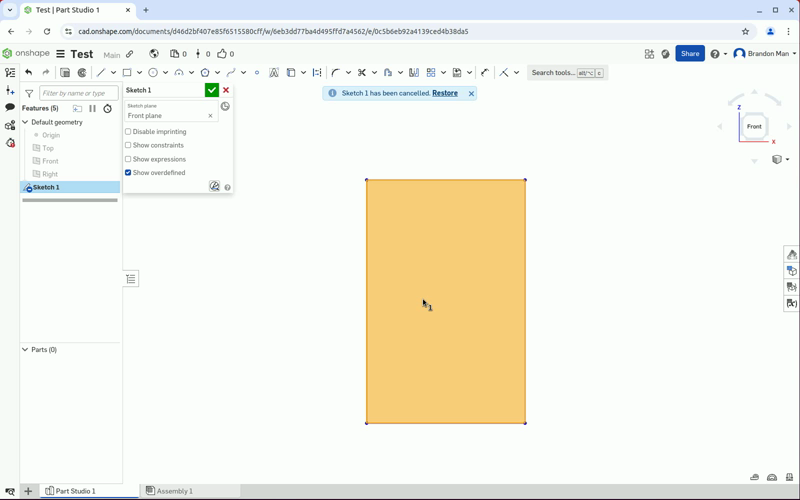
scroll(-6)
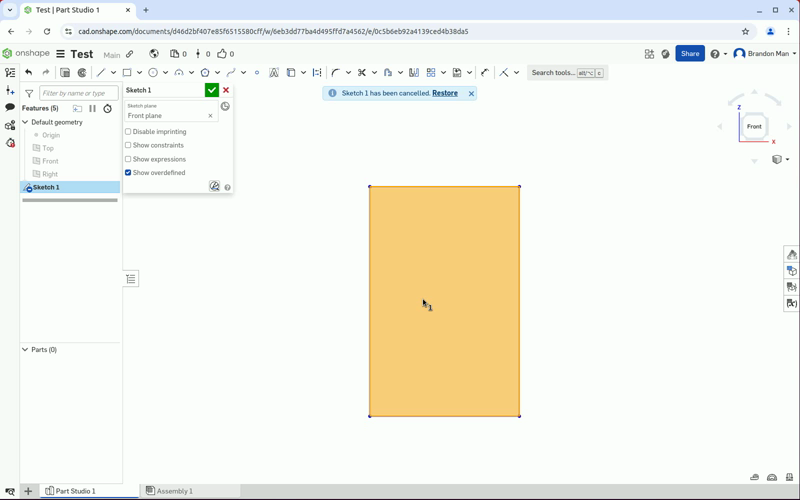
scroll(-6)
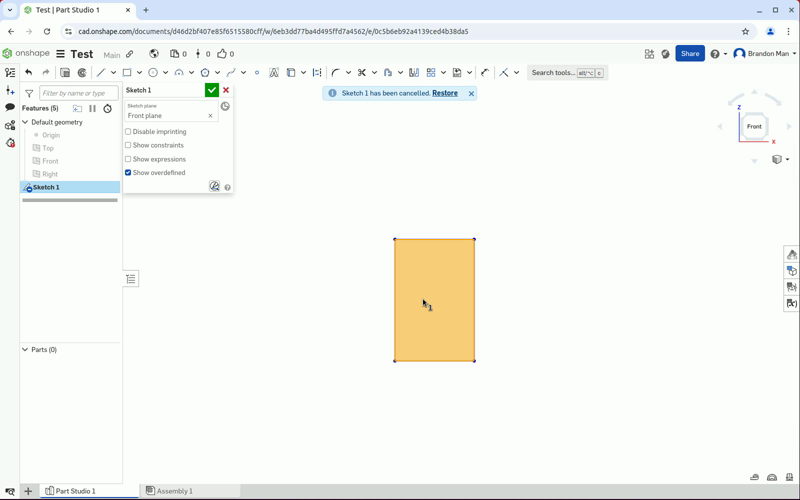
scroll(-6)
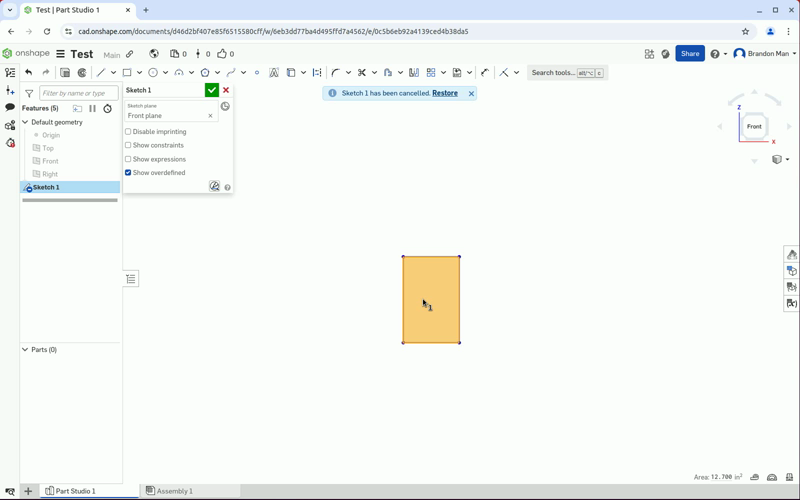
scroll(-6)
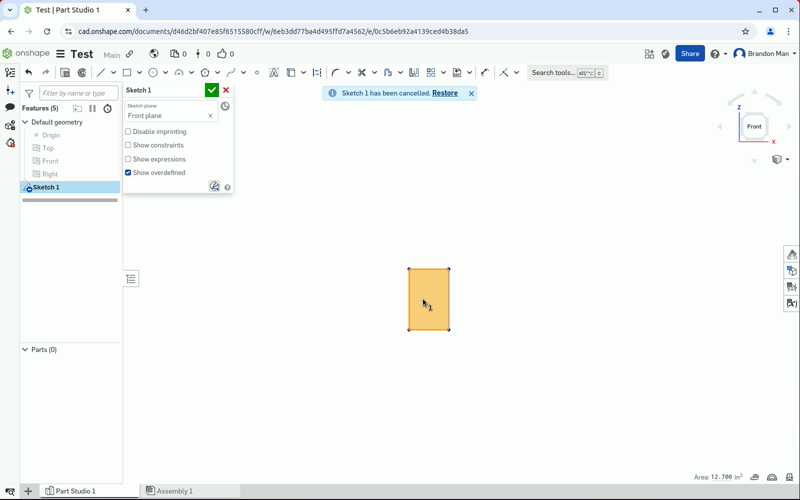
scroll(-6)
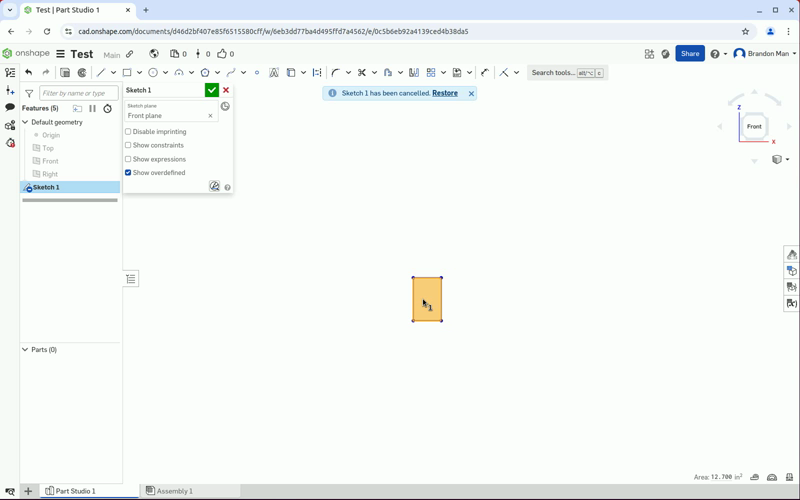
scroll(-6)
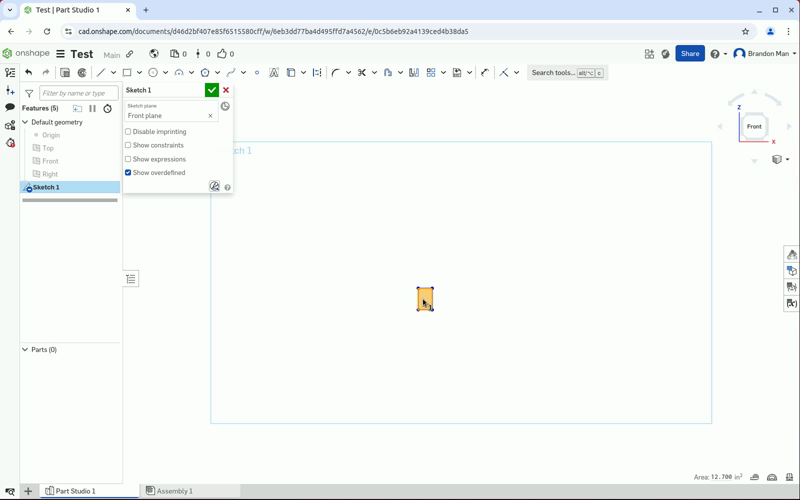
mouse_move(73, 352)
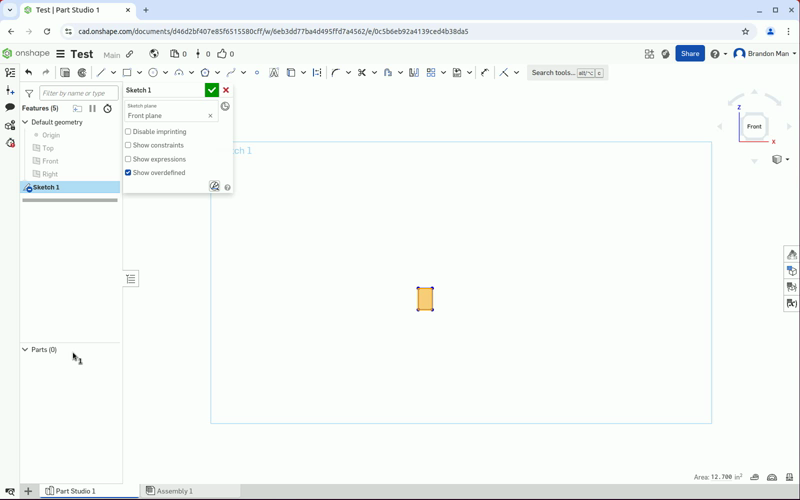
key(shift+y)
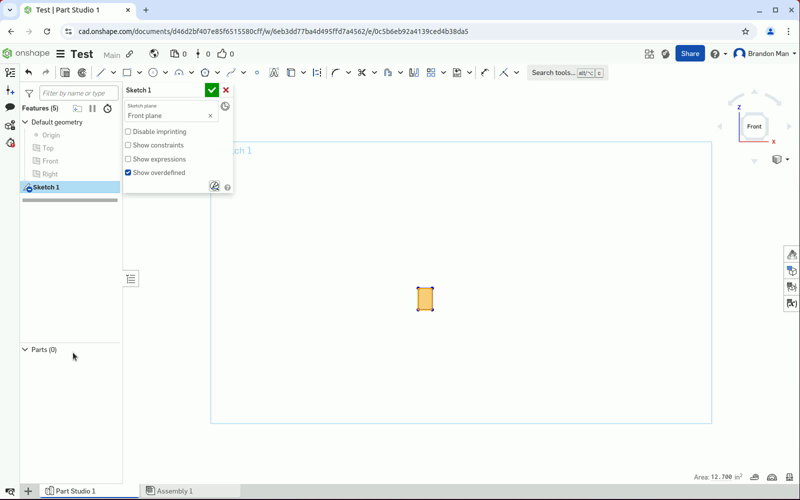
key(shift+e)
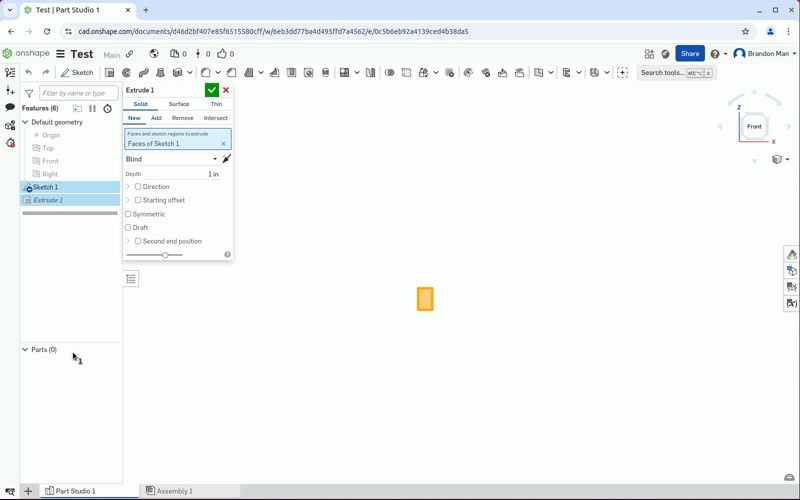
mouse_move(143, 106)
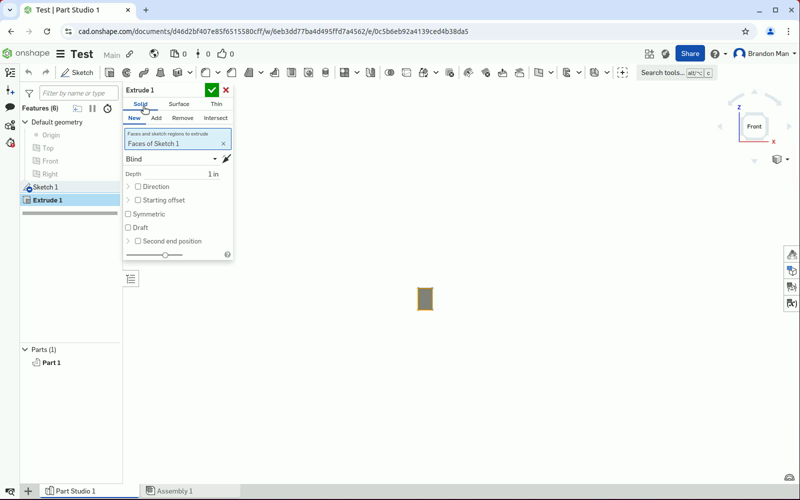
click(143, 106)
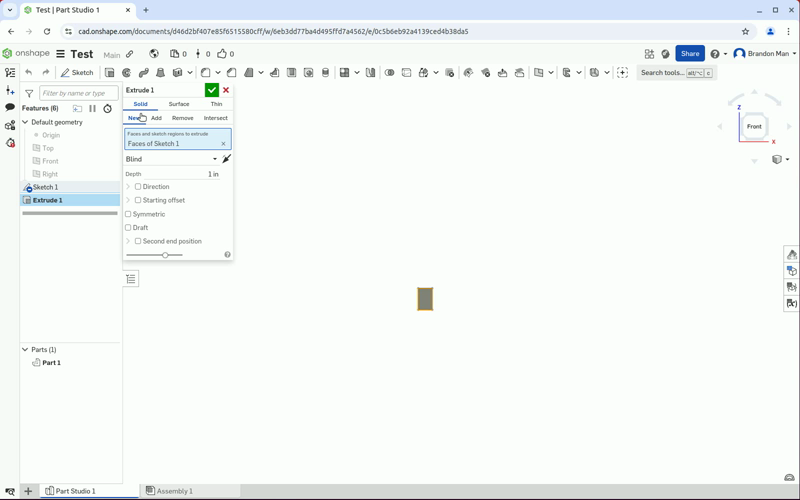
mouse_move(137, 120)
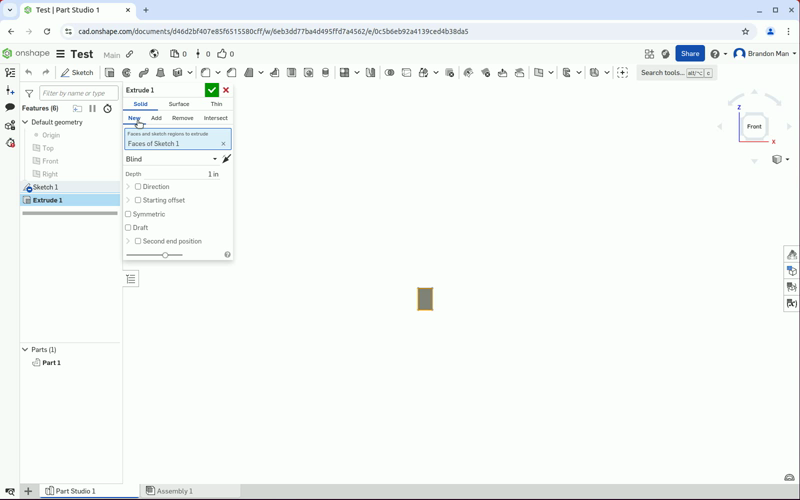
click(137, 120)
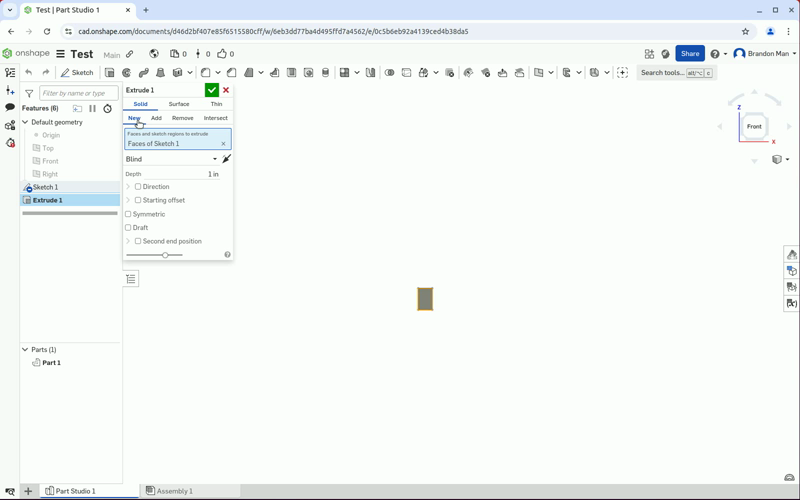
key(tab, 4)
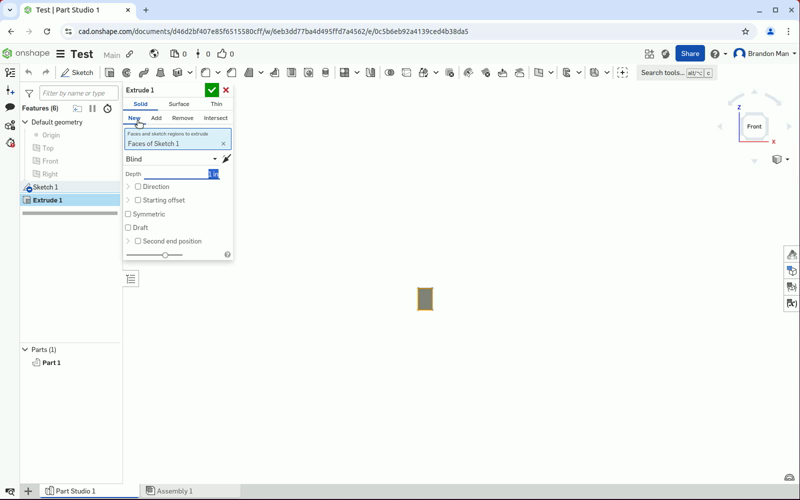
text(23.108)
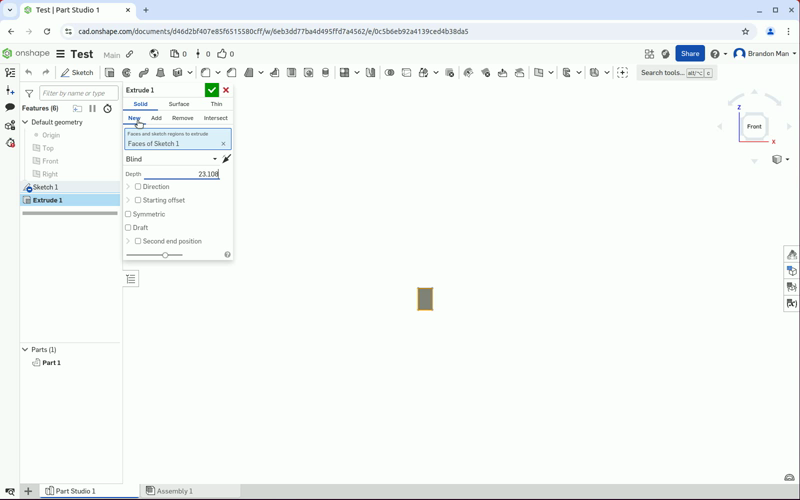
key(tab, 3)
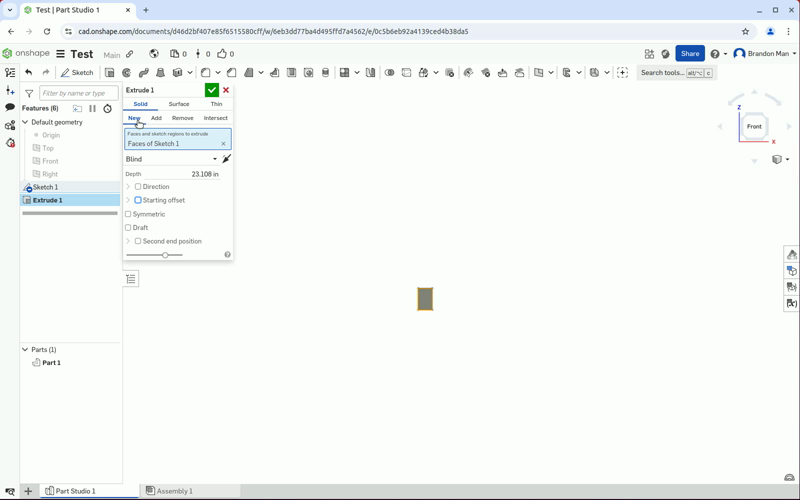
key(tab, 2)
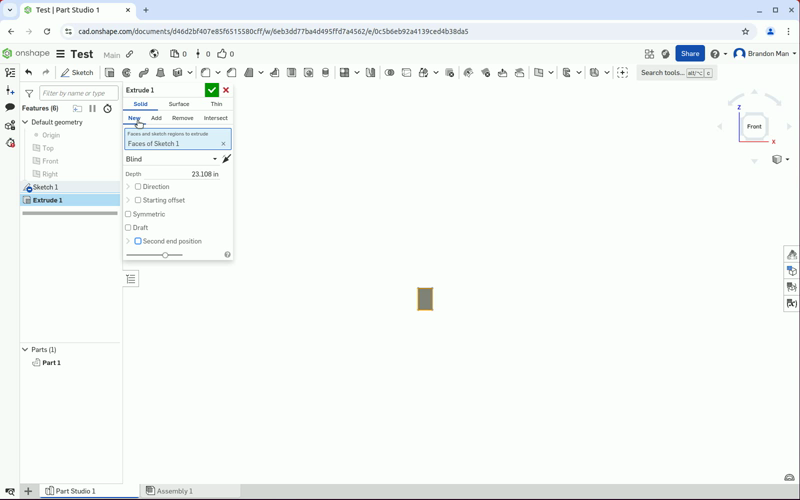
key(space)
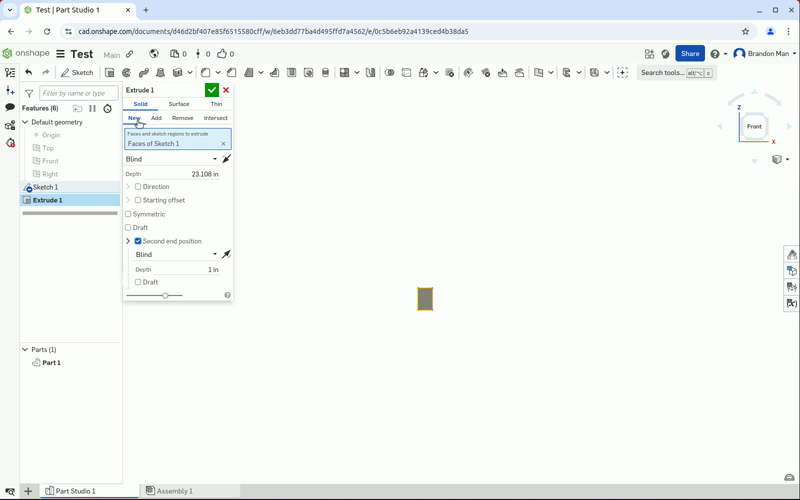
key(tab, 3)
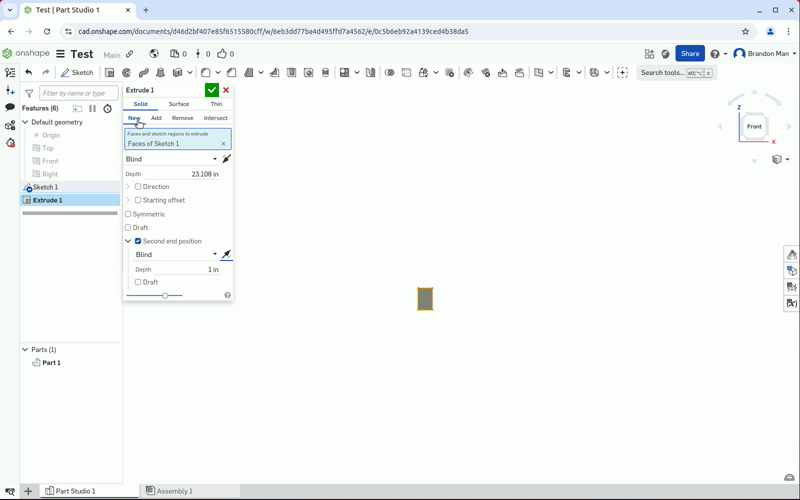
text(23.108)
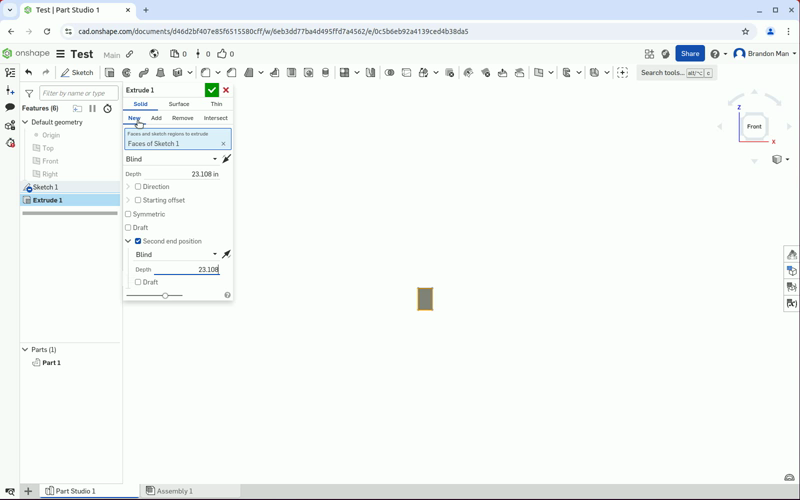
key(enter)
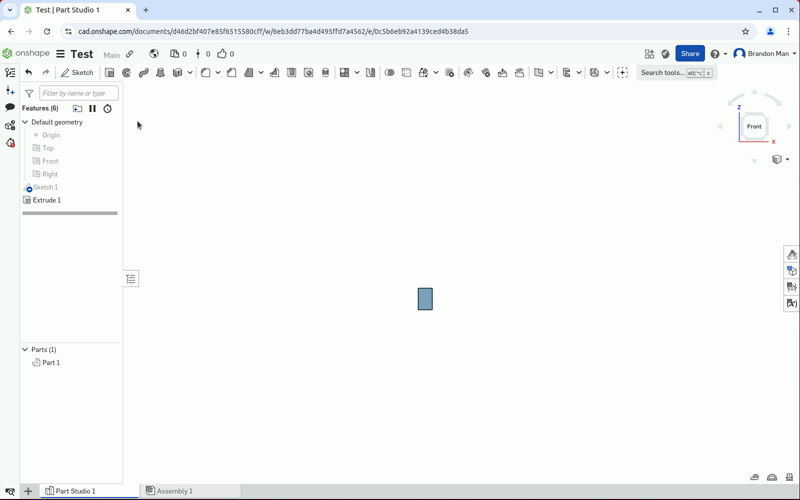
key(shift+h)
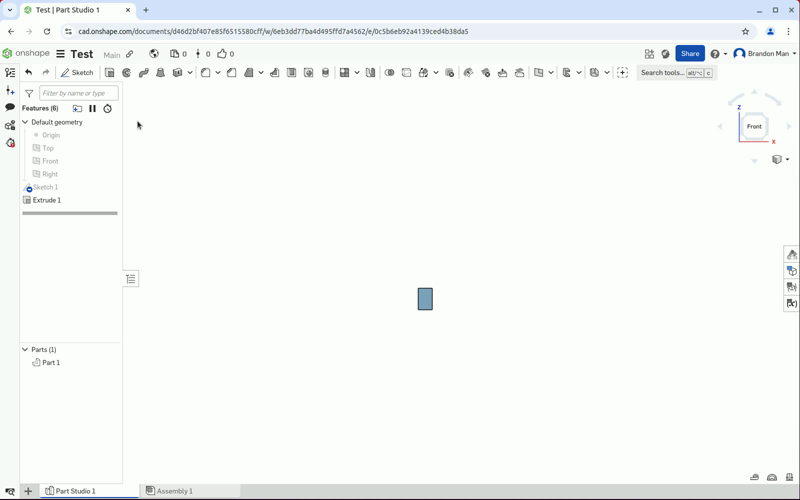
key(shift+h)
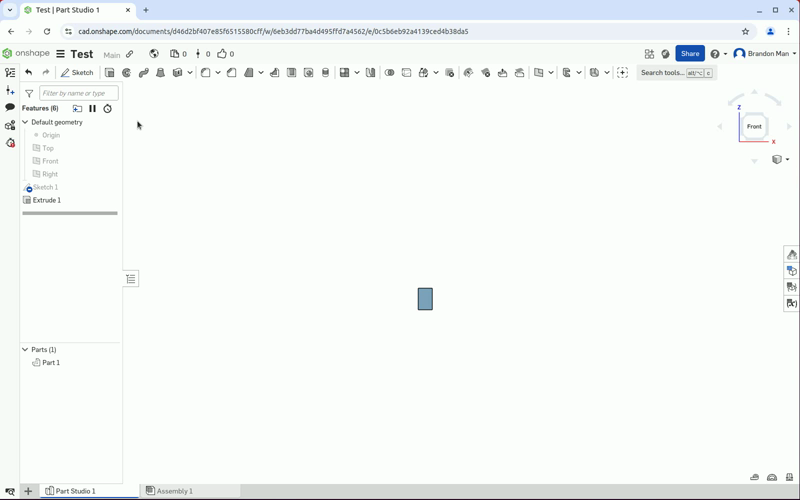
mouse_move(73, 189)
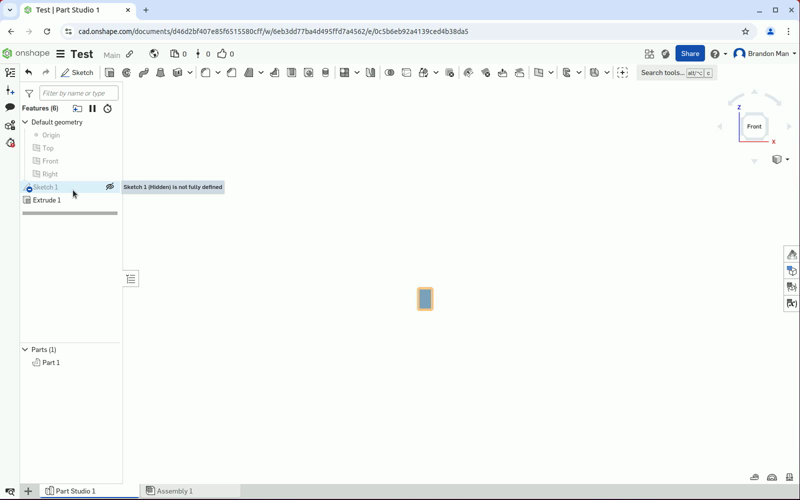
click(73, 189)
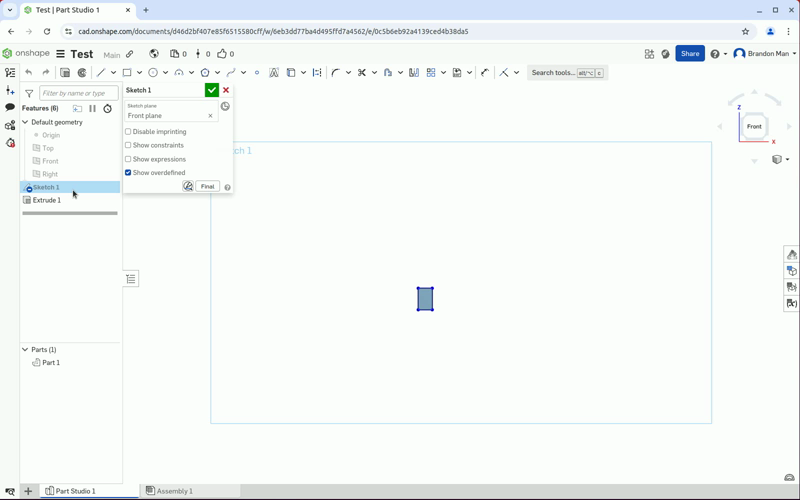
mouse_move(229, 92)
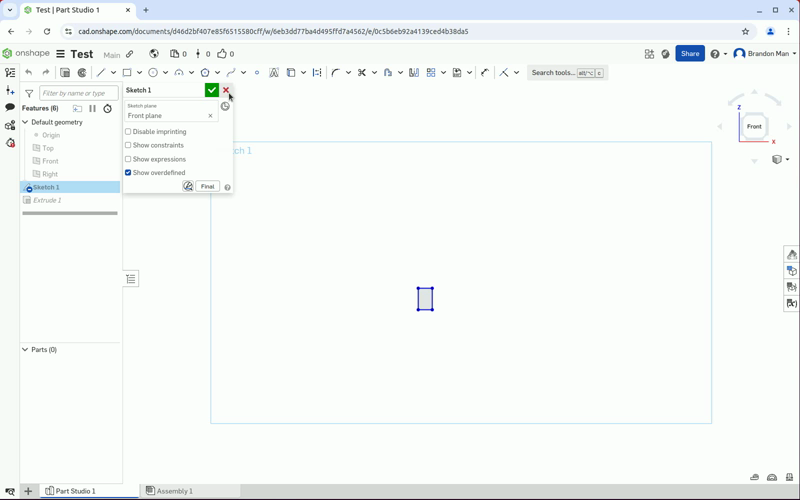
click(229, 92)
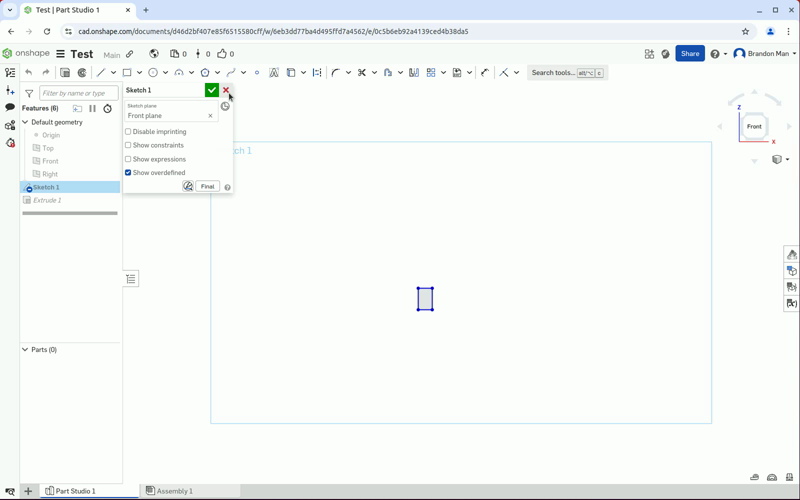
key(shift+s)
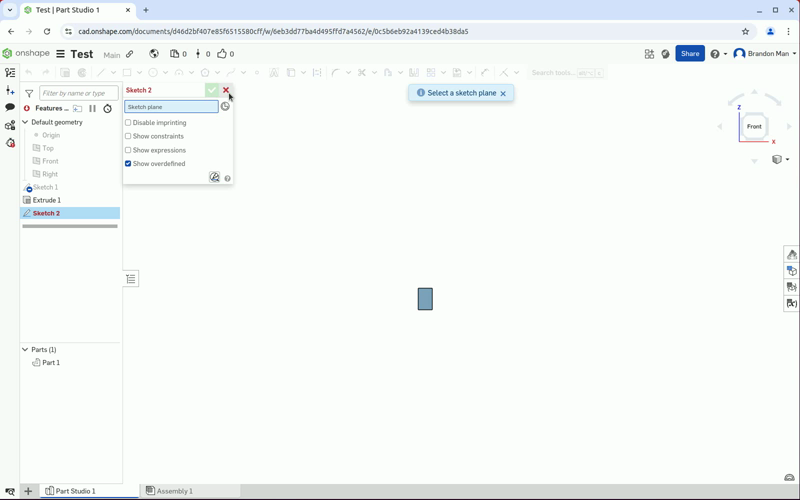
mouse_move(73, 163)
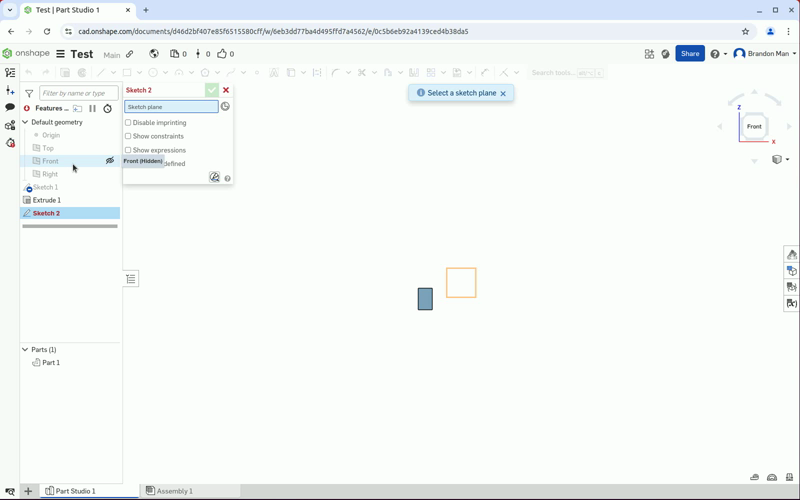
click(73, 163)
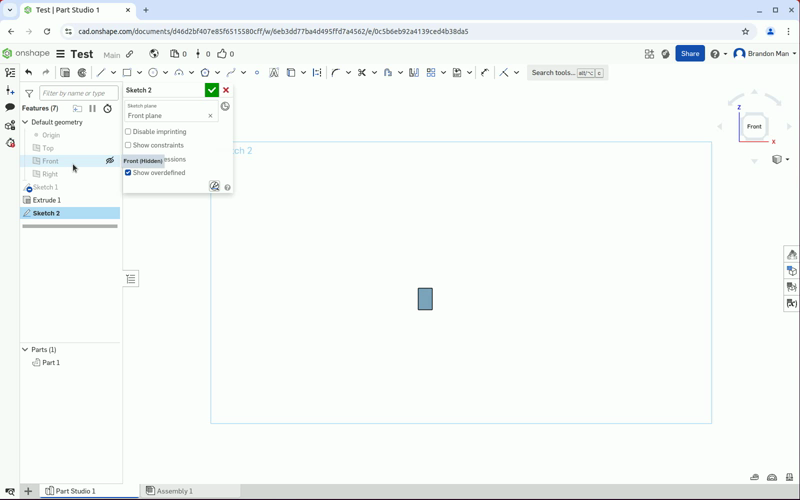
mouse_move(73, 352)
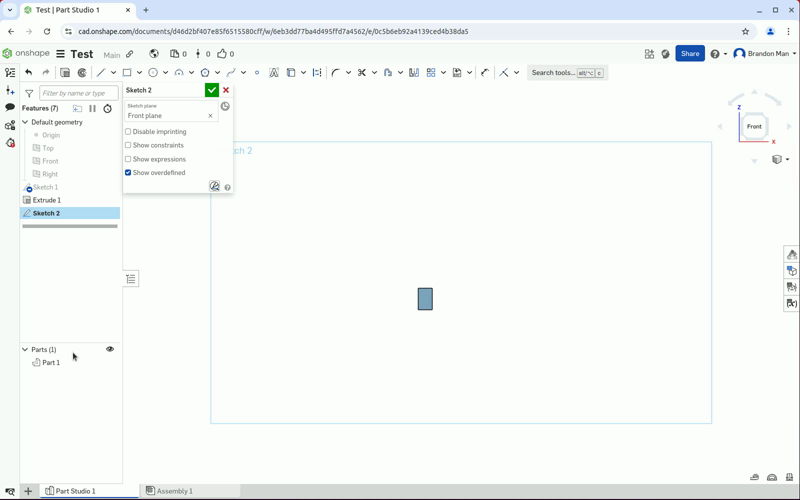
key(y)
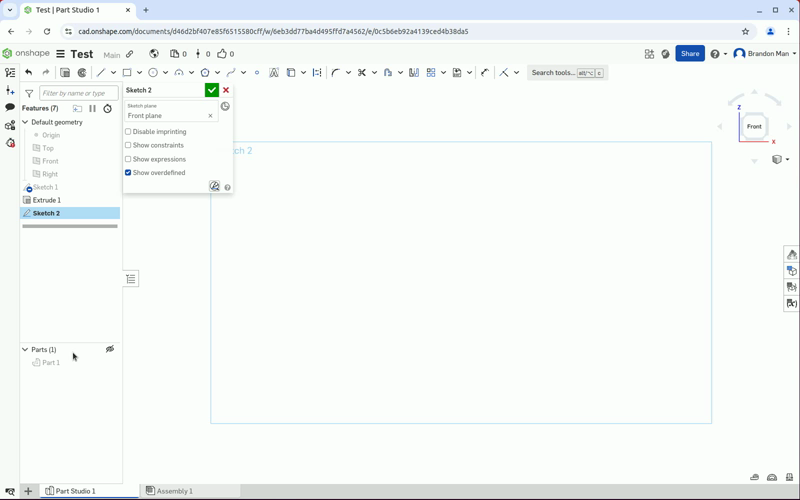
key(l)
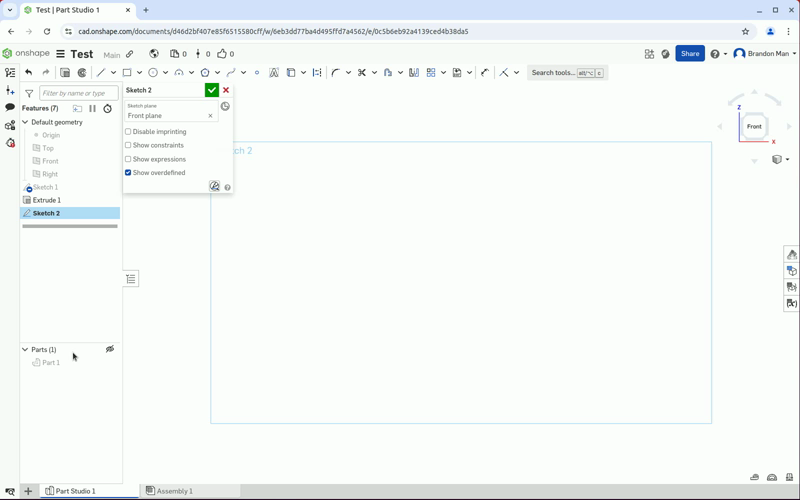
key_down(shift)
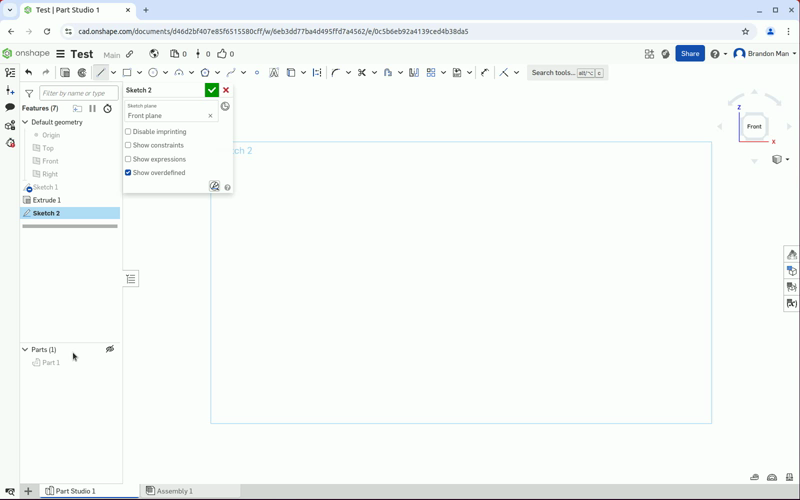
mouse_move(418, 288)
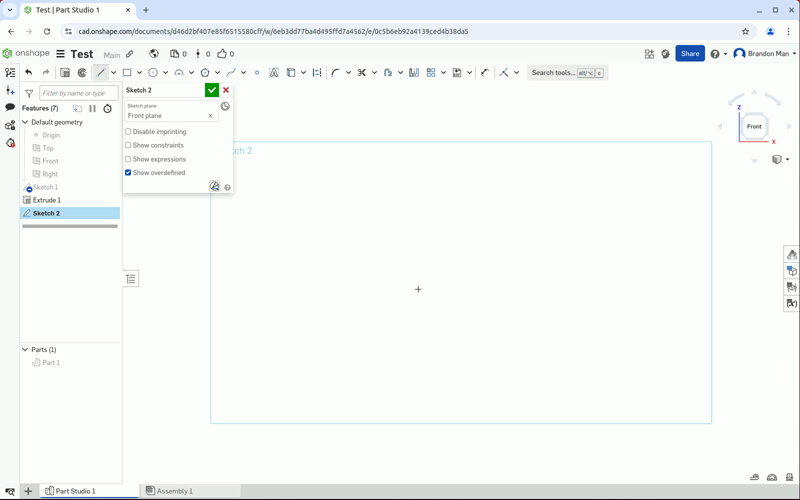
click(418, 288)
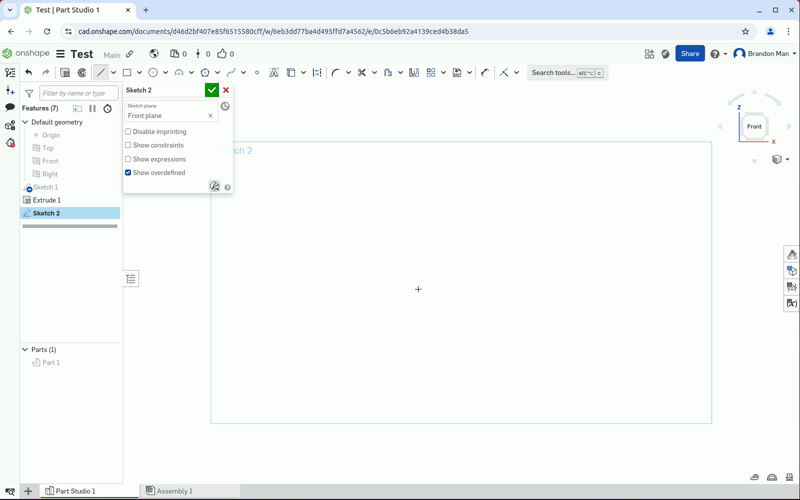
key_up(shift)
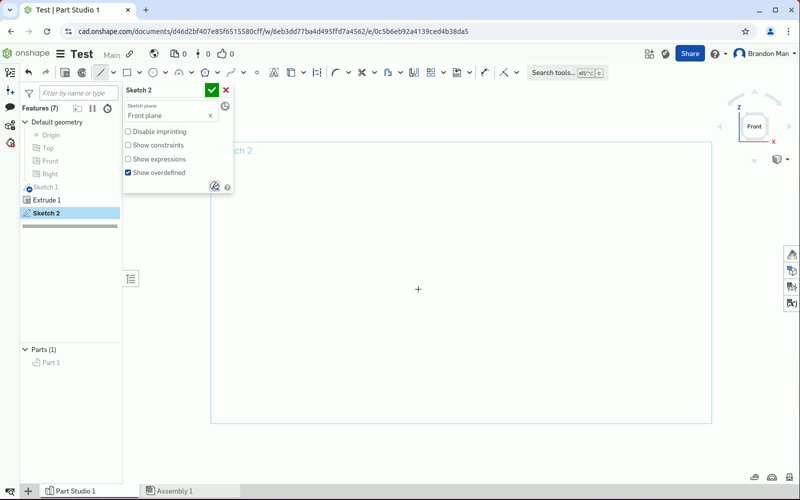
key_down(shift)
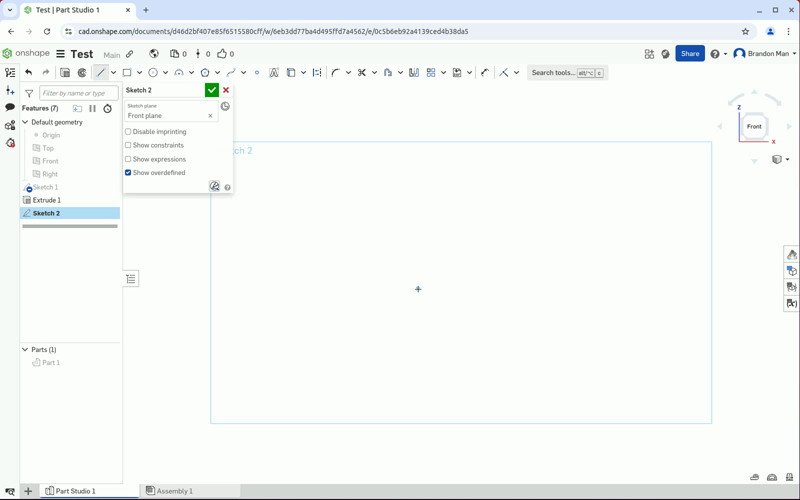
mouse_move(448, 288)
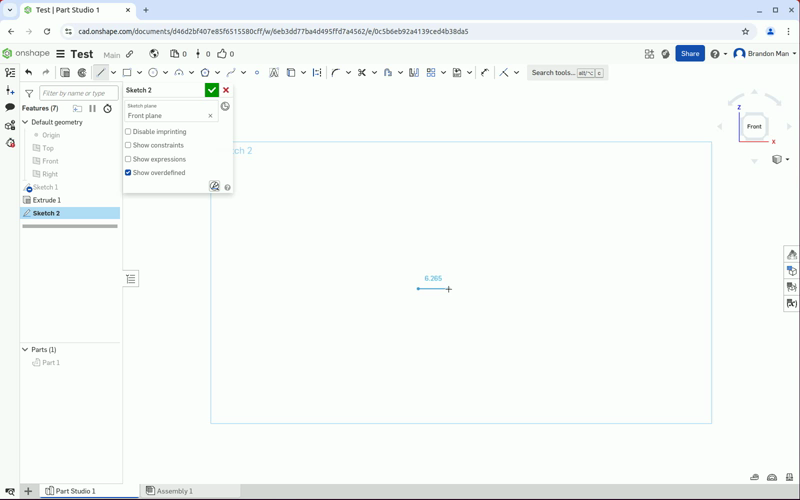
mouse_move(433, 288)
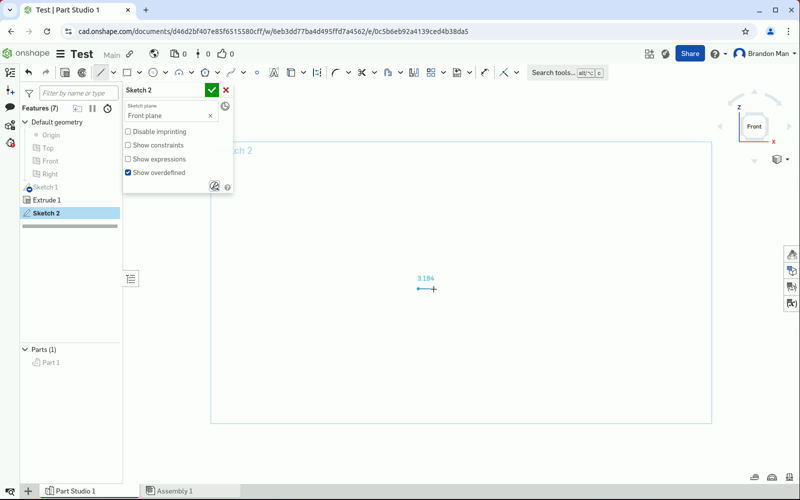
click(433, 288)
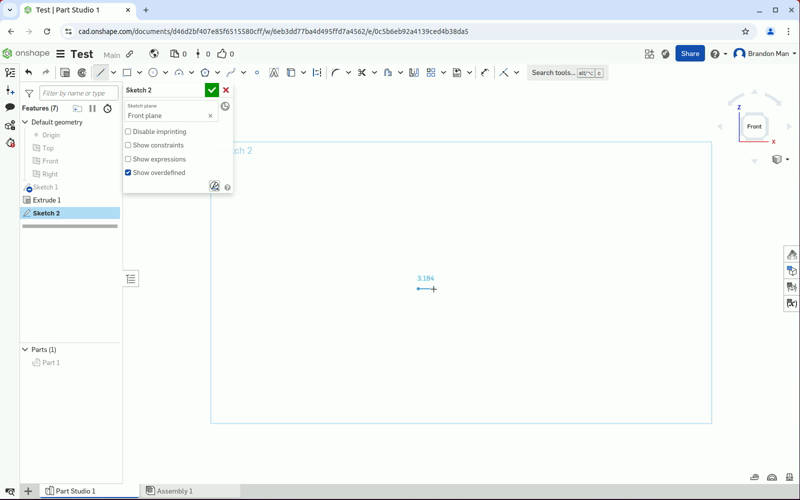
key_up(shift)
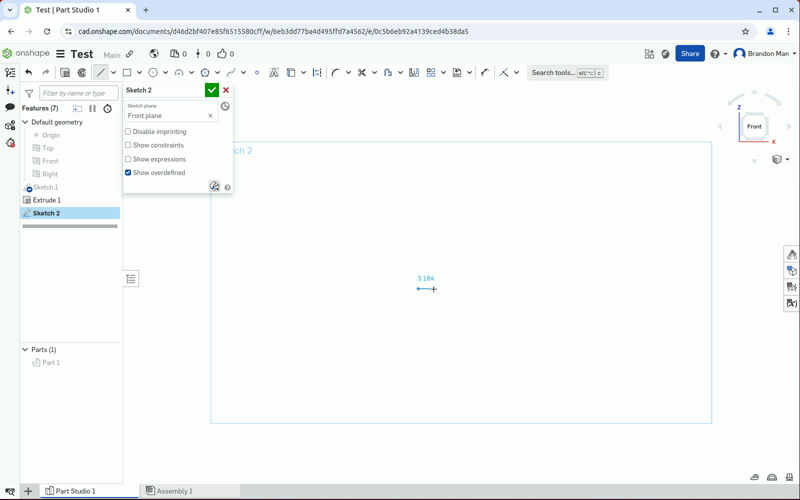
key_down(shift)
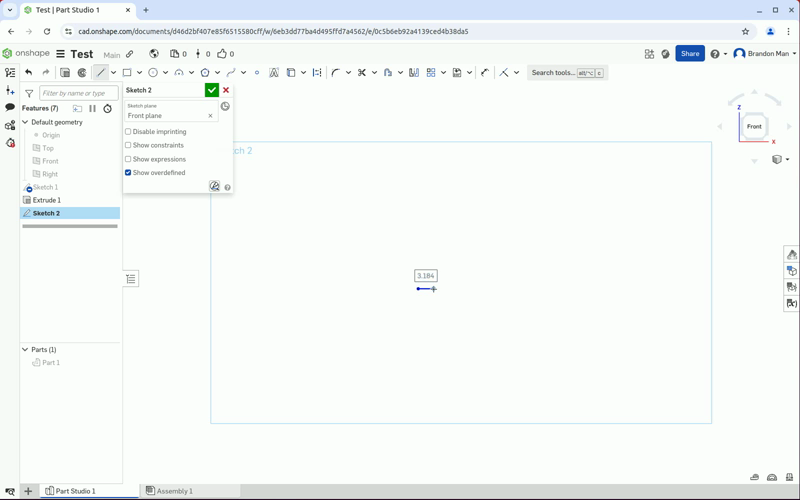
mouse_move(463, 288)
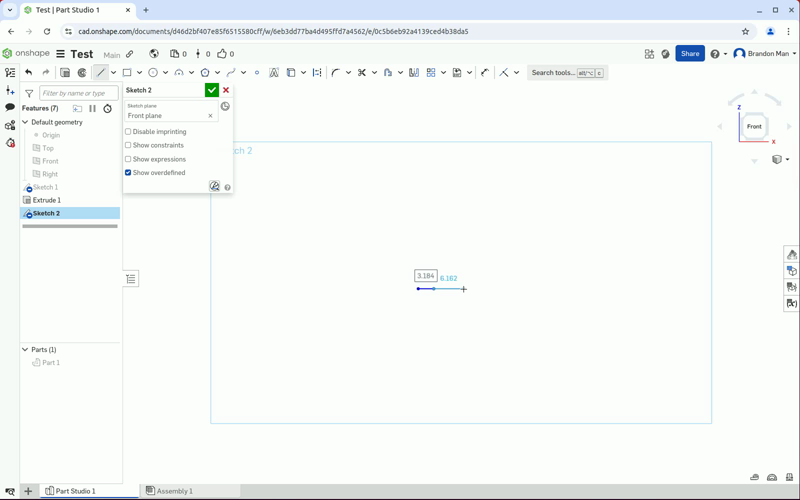
mouse_move(433, 282)
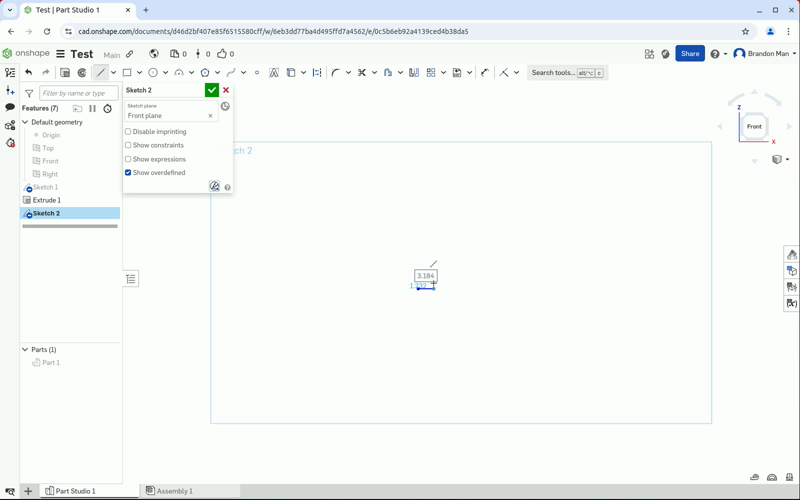
scroll(6)
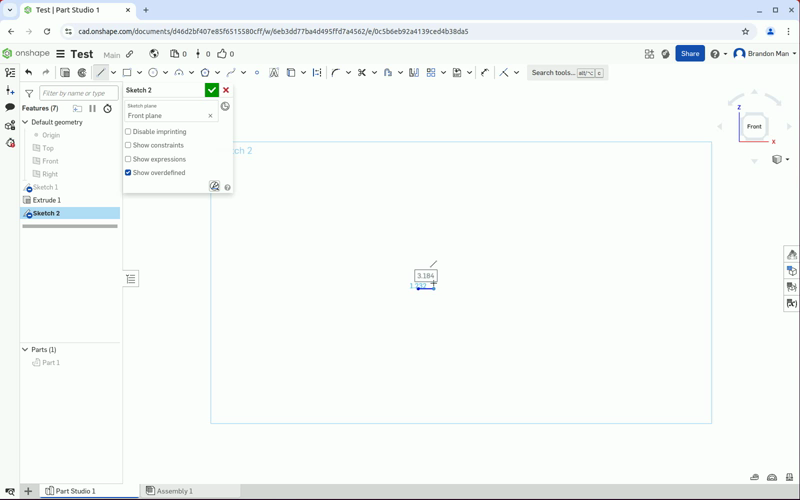
scroll(6)
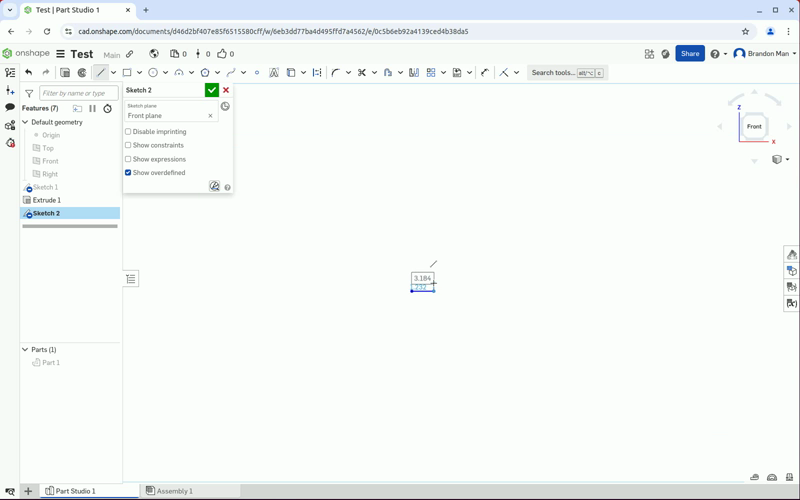
scroll(6)
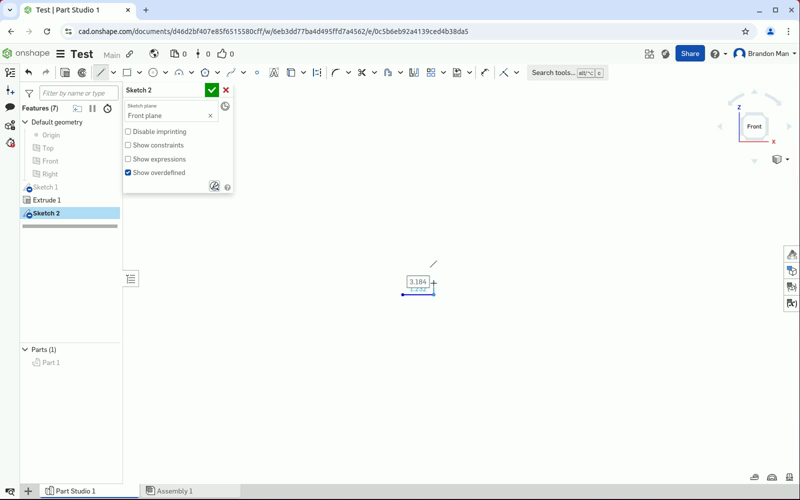
scroll(6)
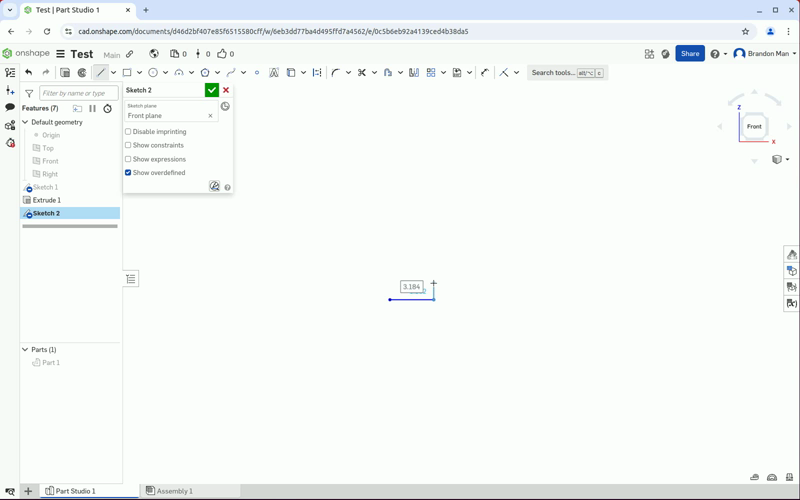
scroll(6)
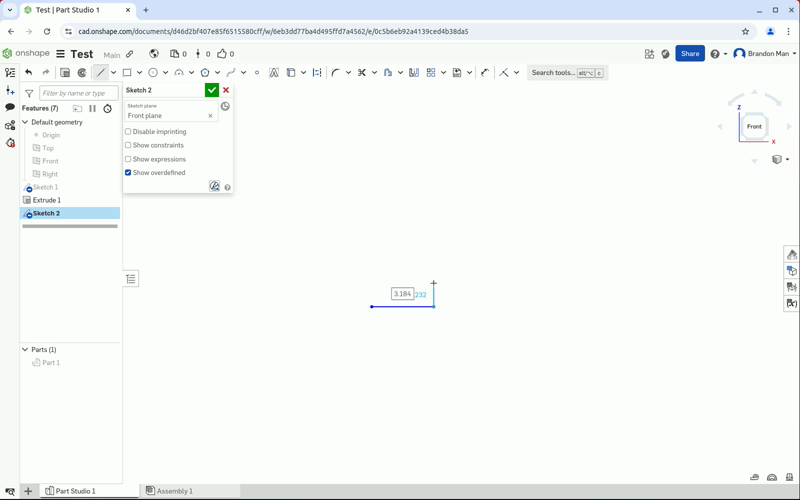
scroll(6)
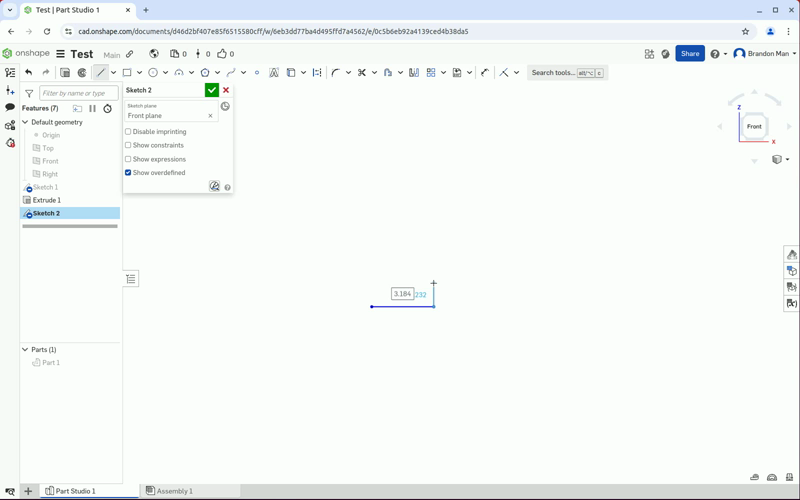
scroll(6)
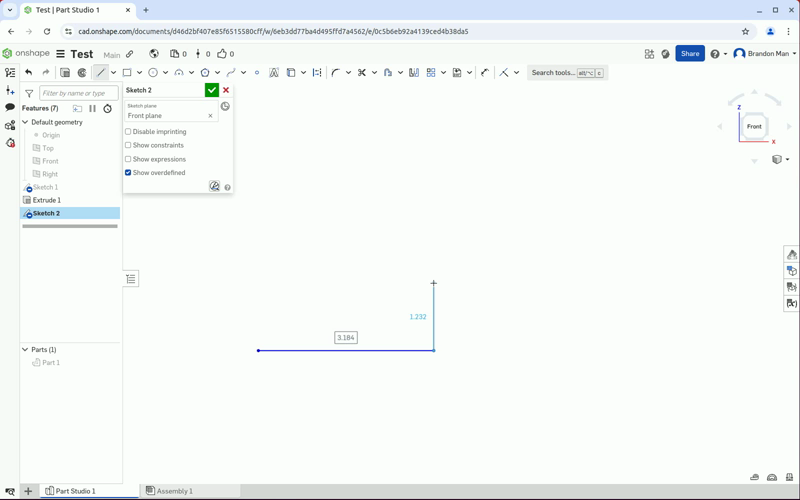
click(433, 282)
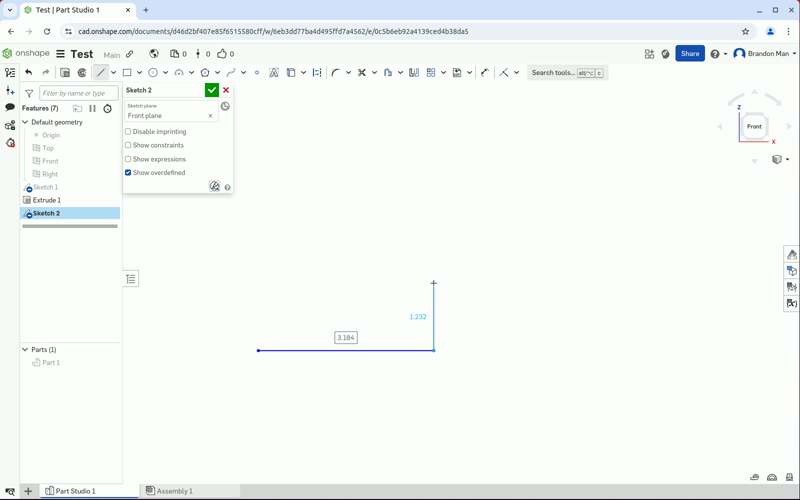
scroll(-6)
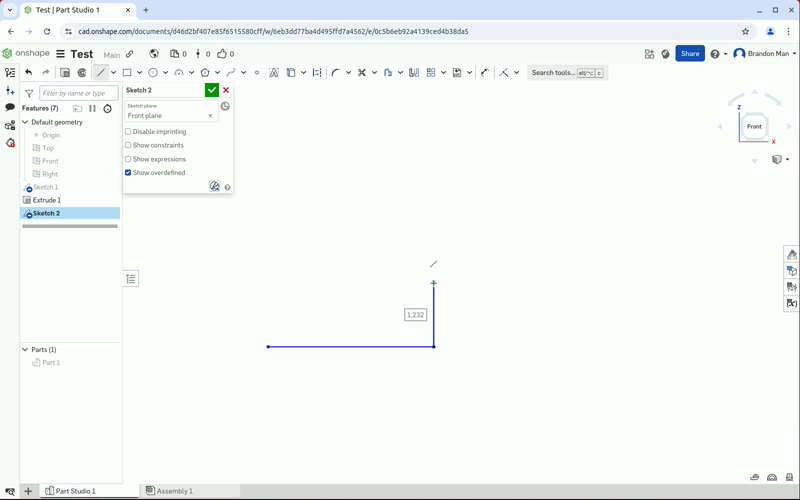
scroll(-6)
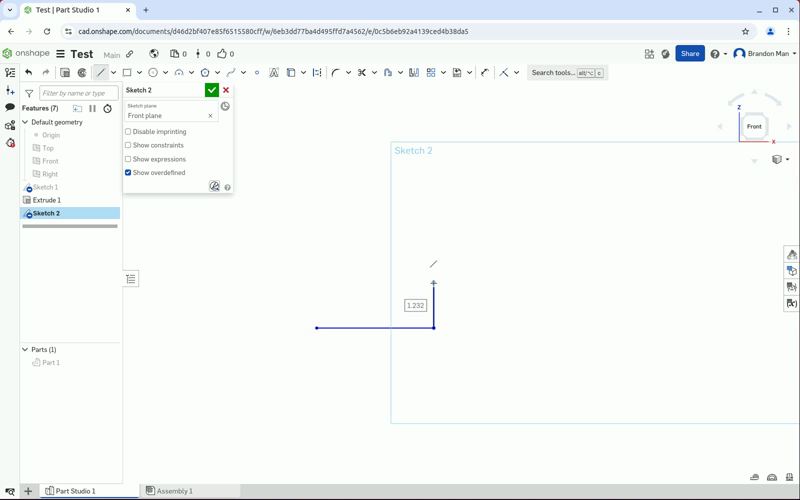
scroll(-6)
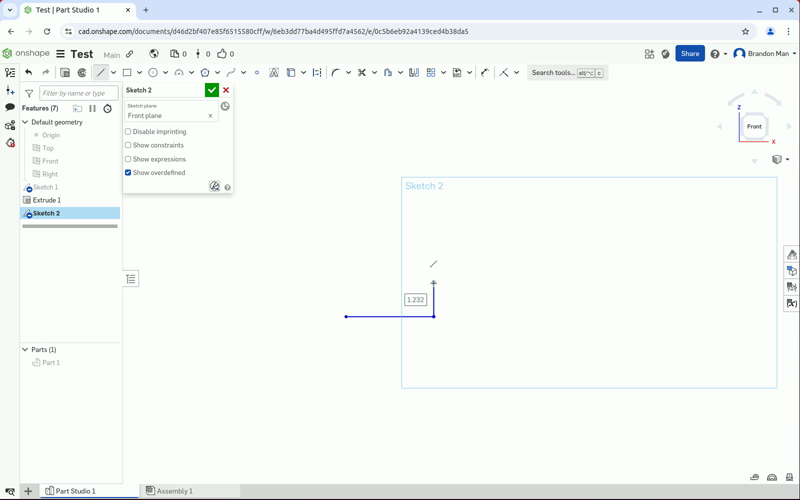
scroll(-6)
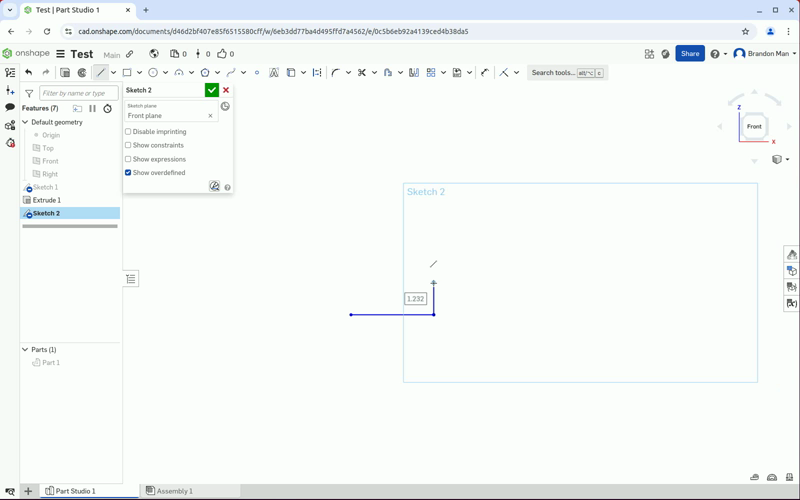
scroll(-6)
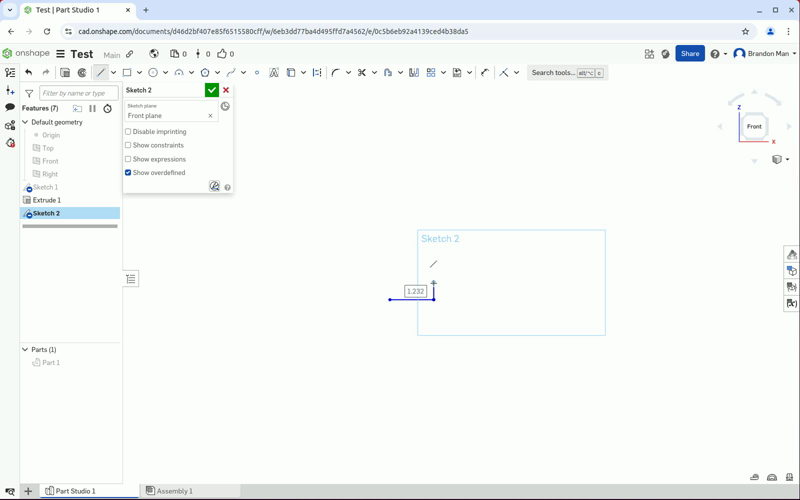
scroll(-6)
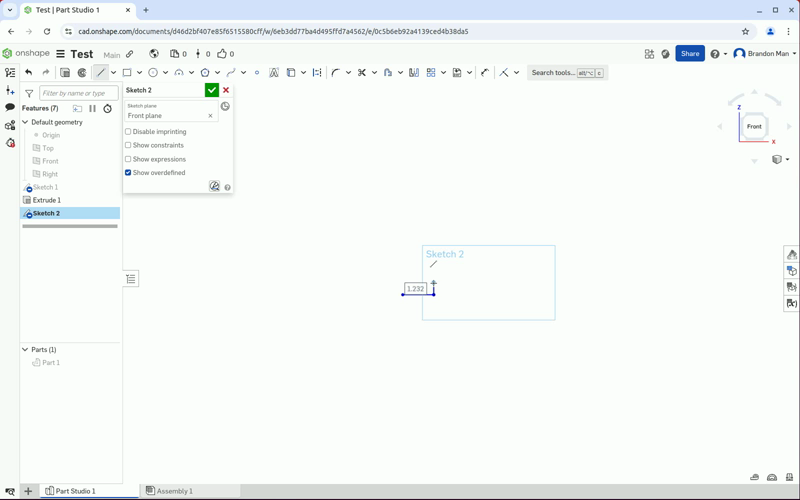
scroll(-6)
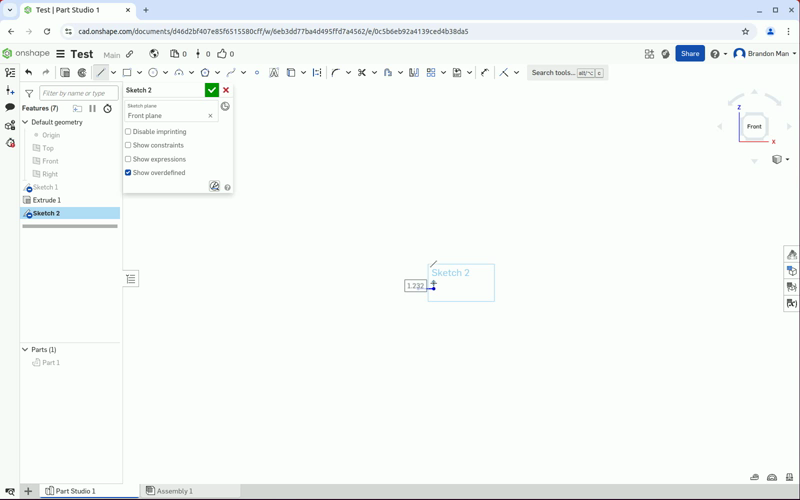
key_up(shift)
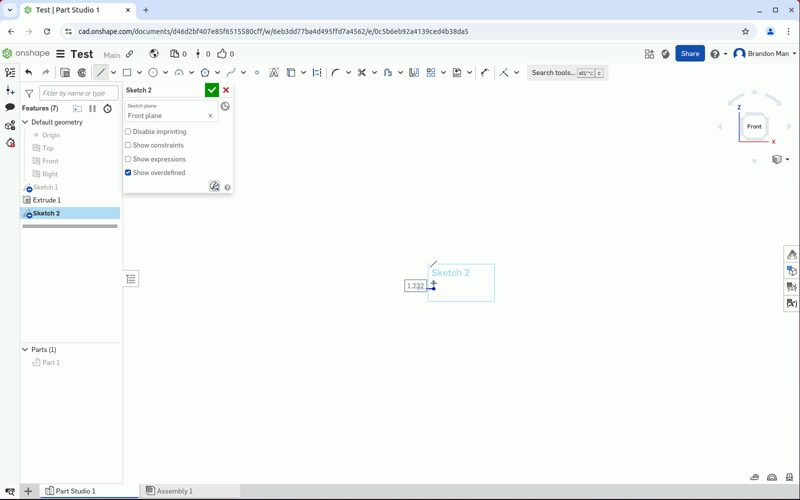
key_down(shift)
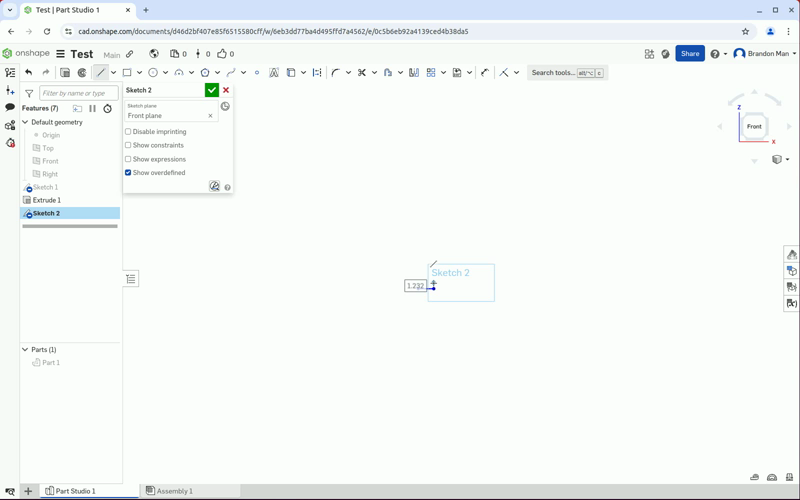
mouse_move(463, 282)
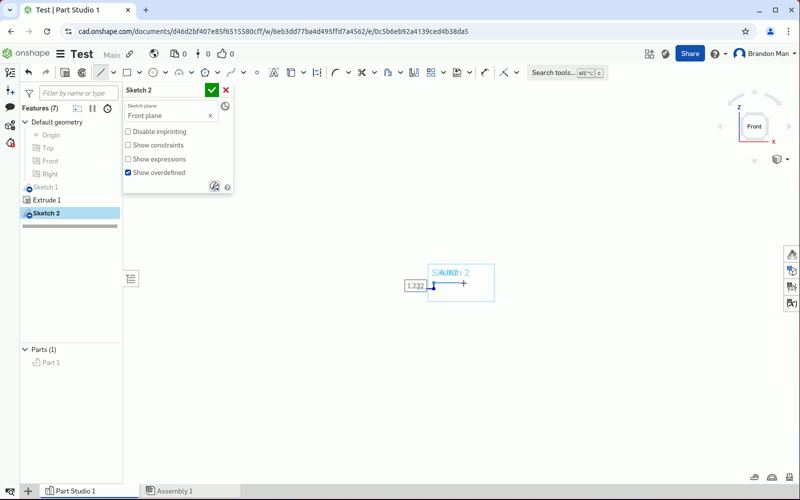
mouse_move(418, 282)
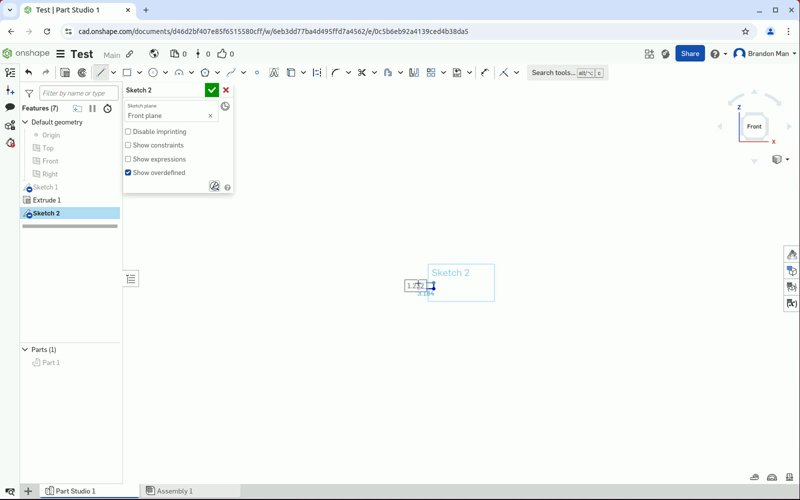
click(418, 282)
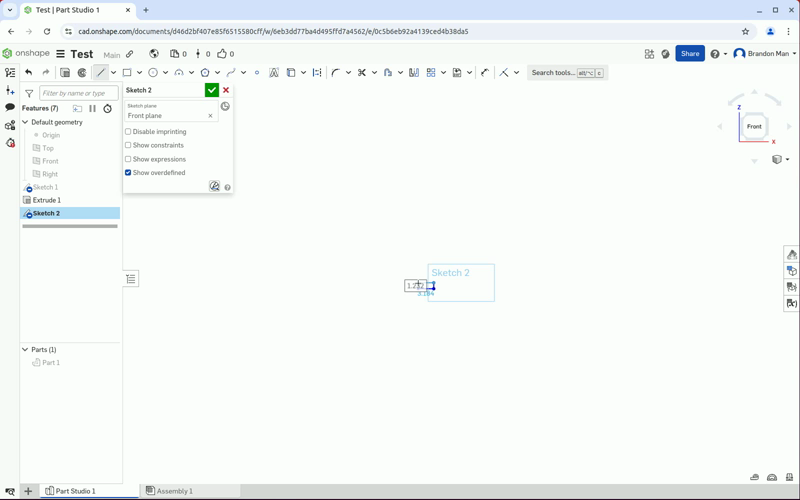
key_up(shift)
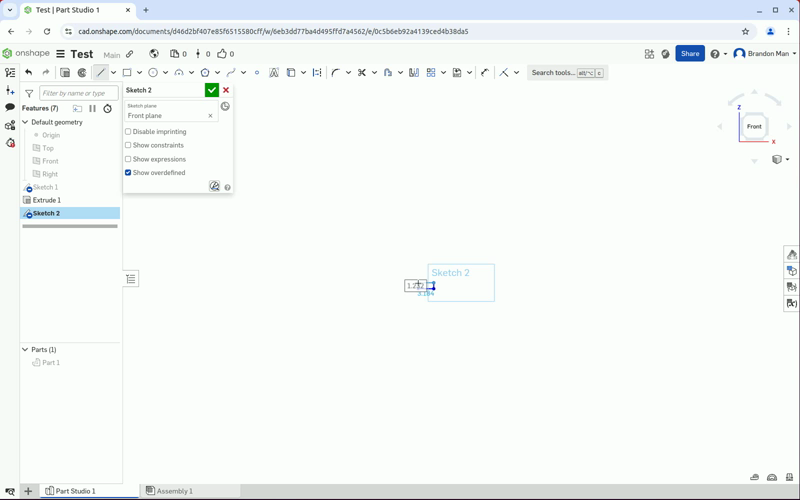
mouse_move(448, 282)
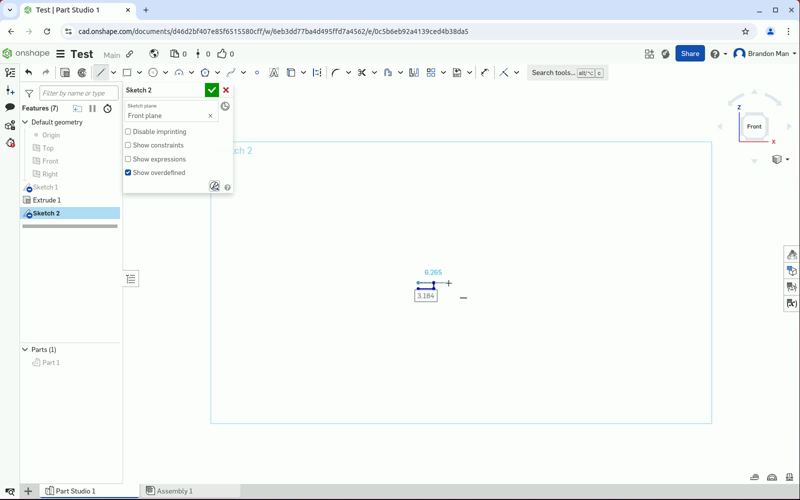
key_down(shift)
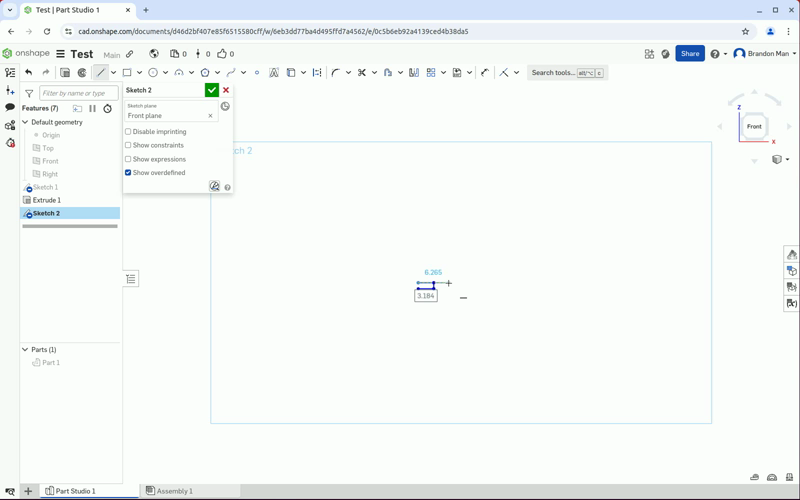
mouse_move(418, 288)
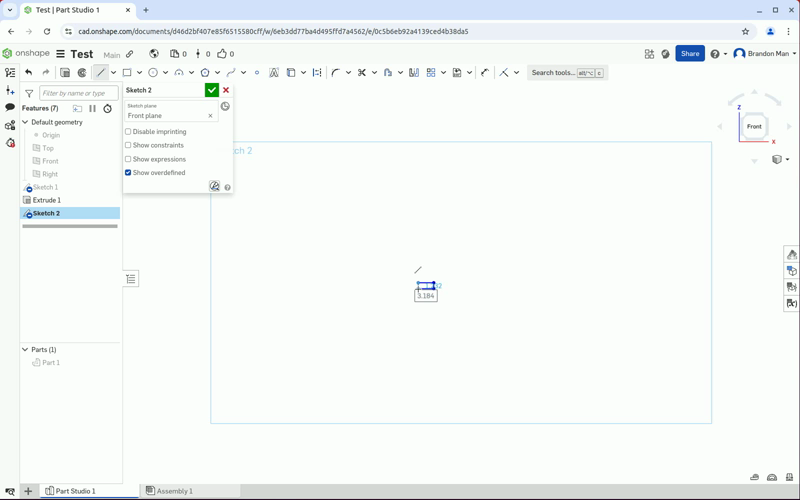
scroll(6)
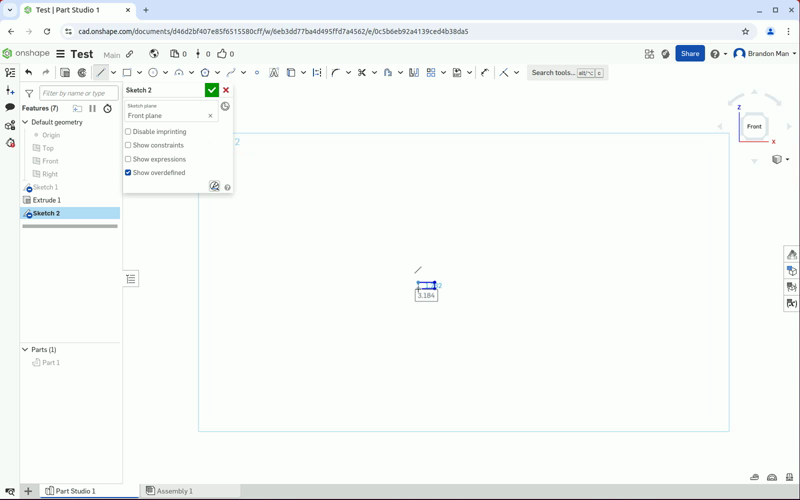
scroll(6)
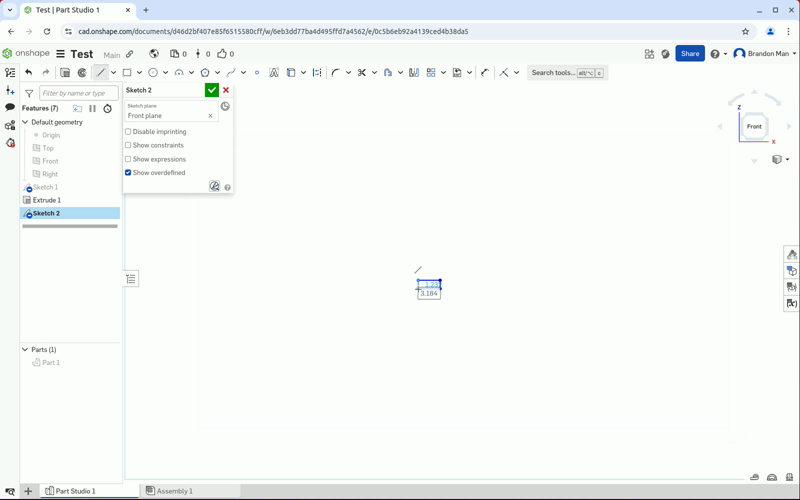
scroll(6)
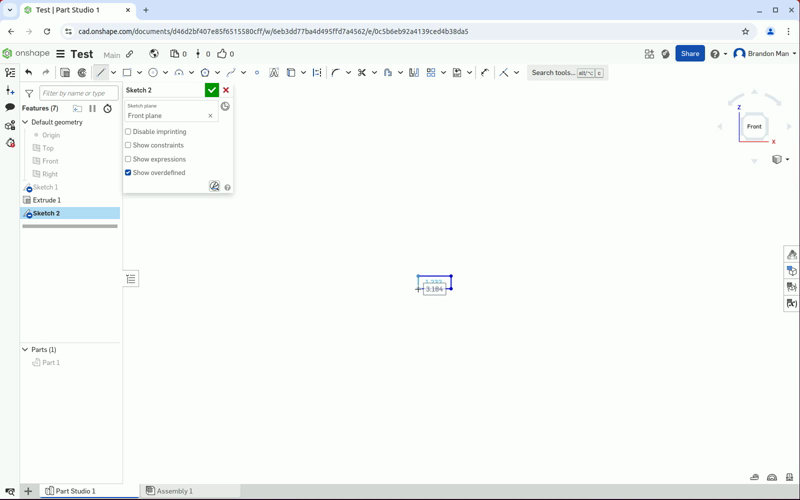
scroll(6)
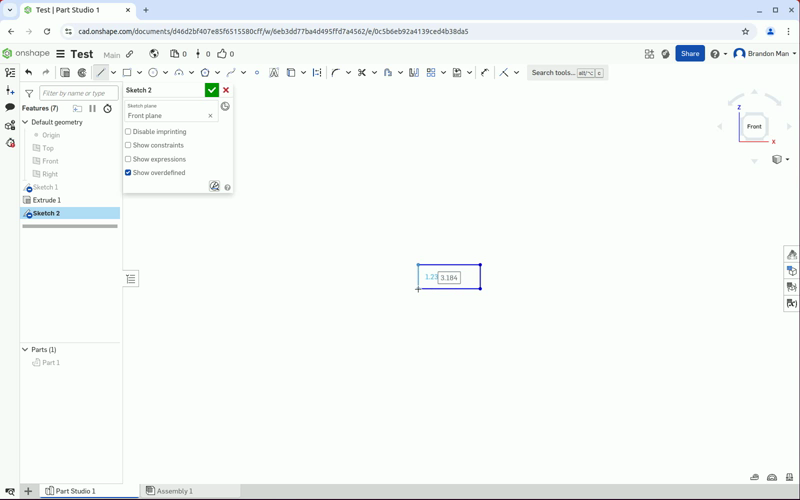
scroll(6)
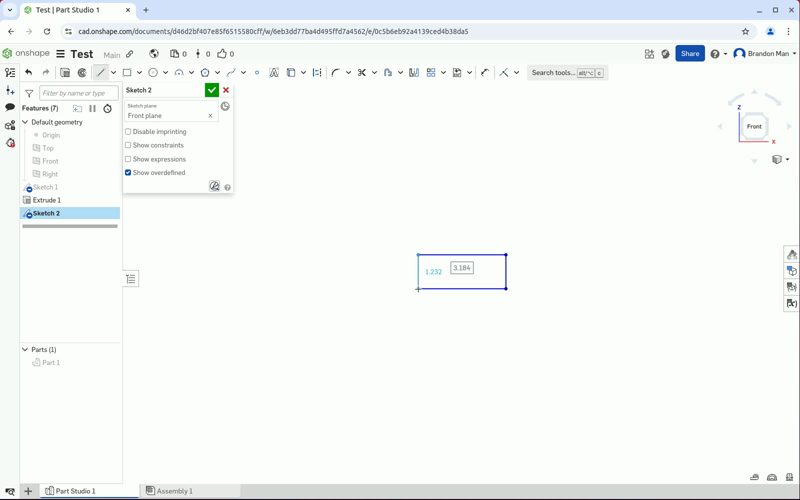
scroll(6)
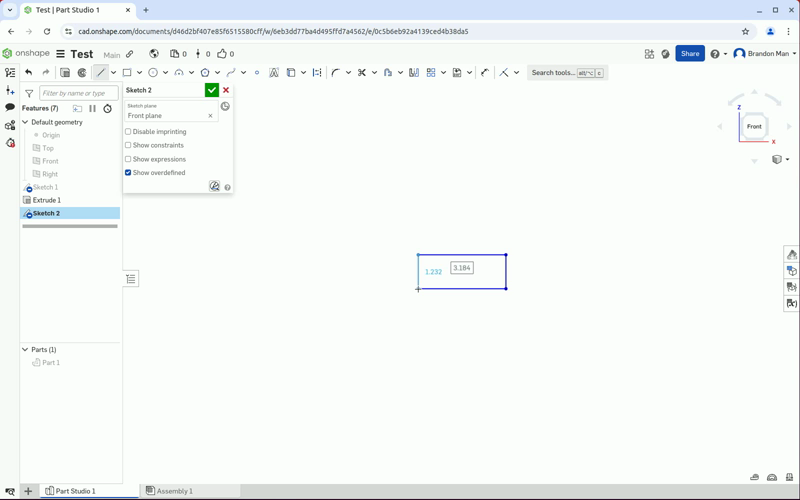
scroll(6)
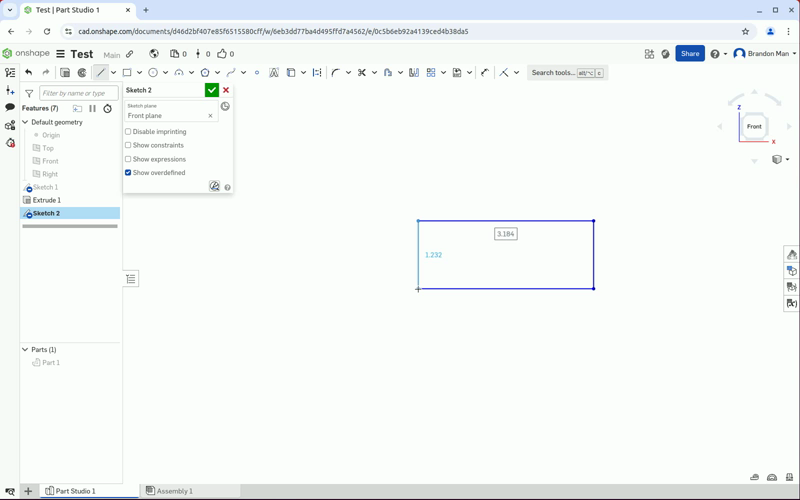
key_up(shift)
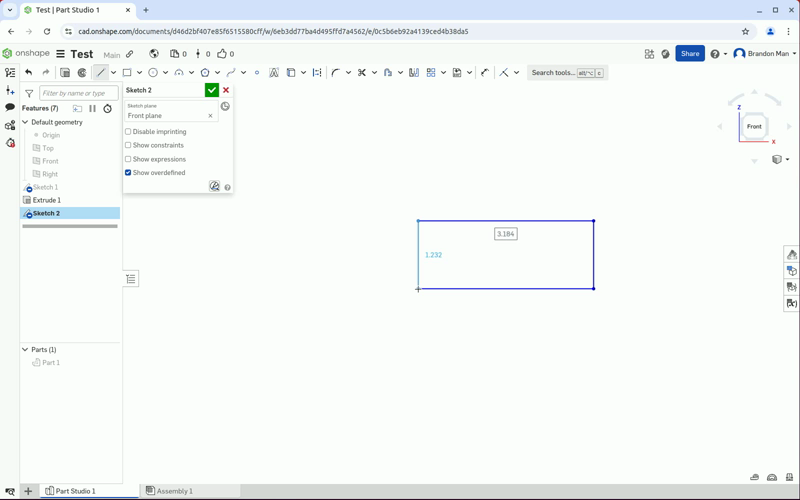
click(418, 288)
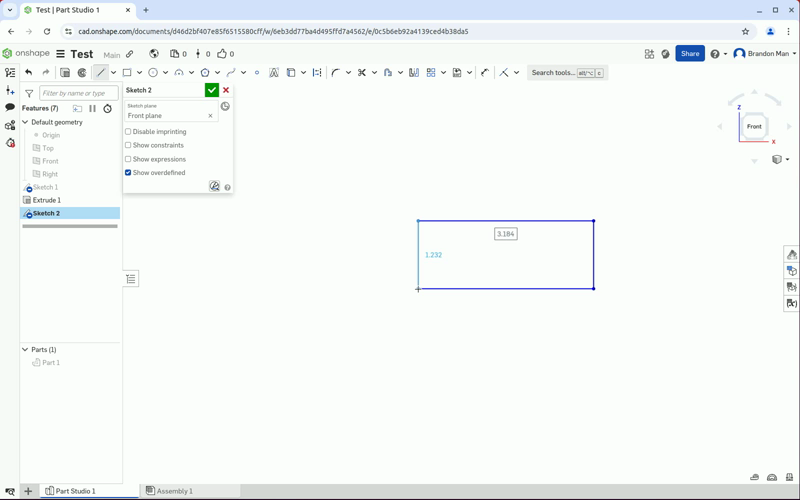
scroll(-6)
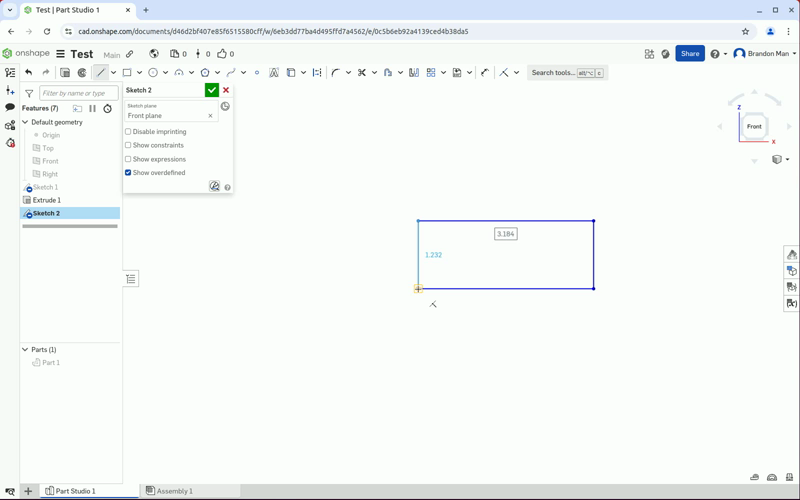
scroll(-6)
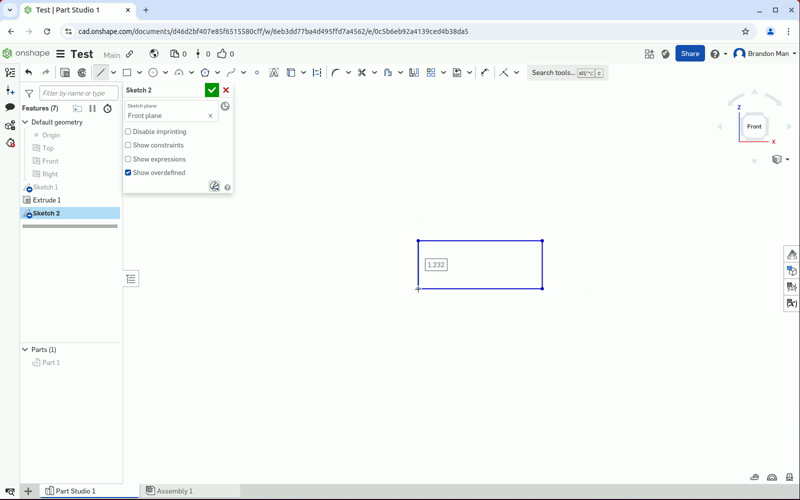
scroll(-6)
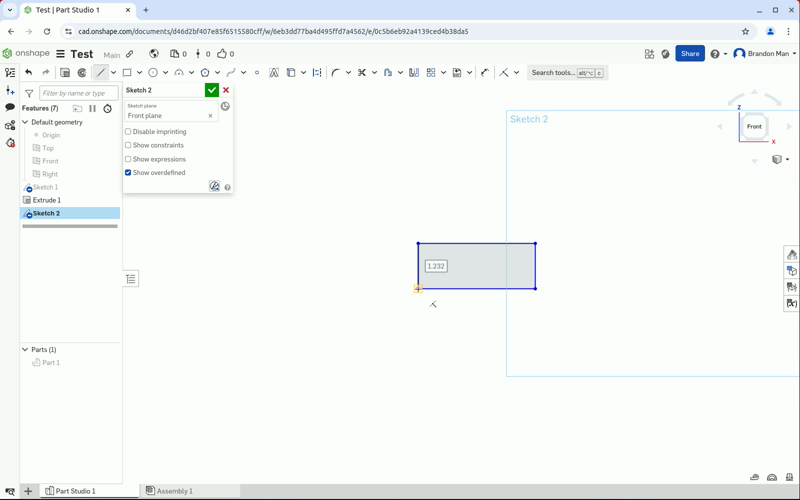
scroll(-6)
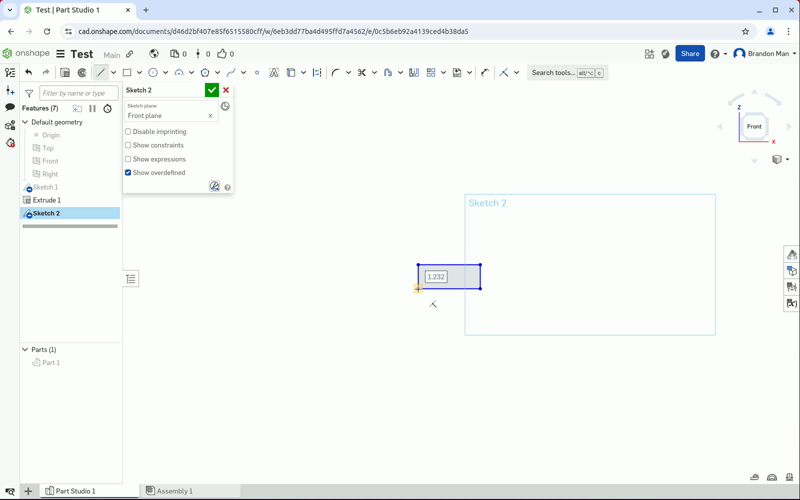
scroll(-6)
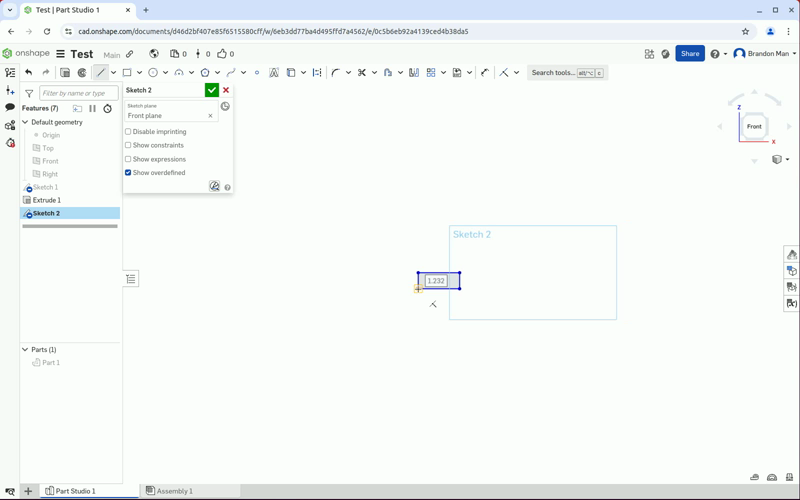
scroll(-6)
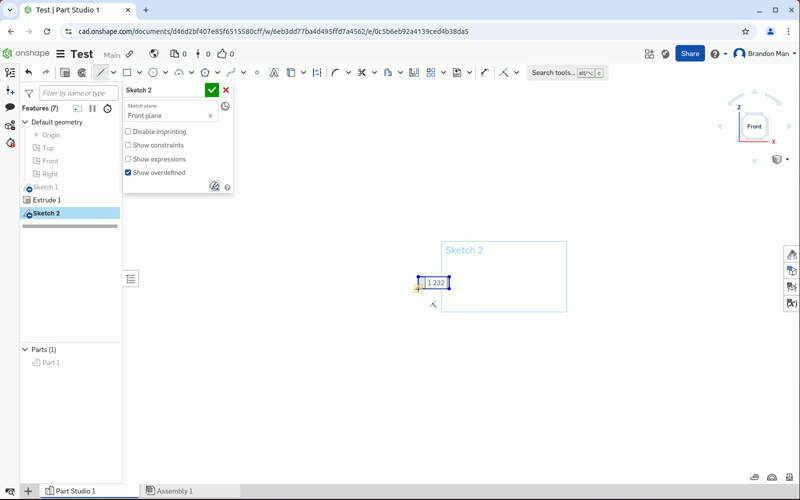
scroll(-6)
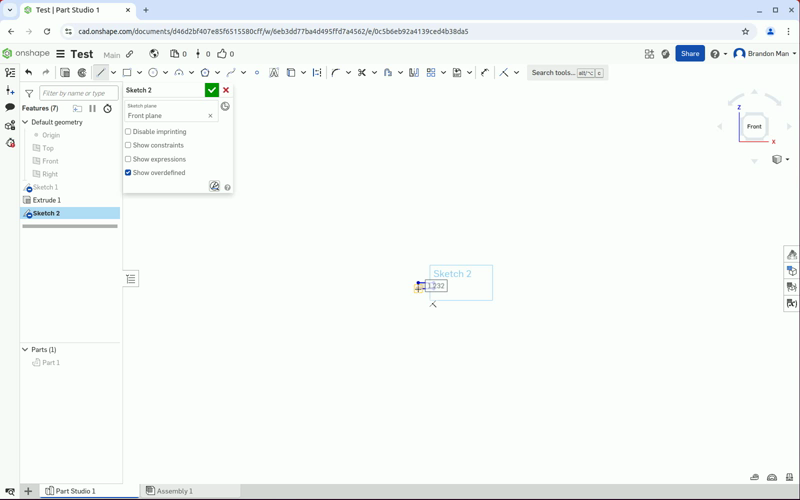
key(esc)
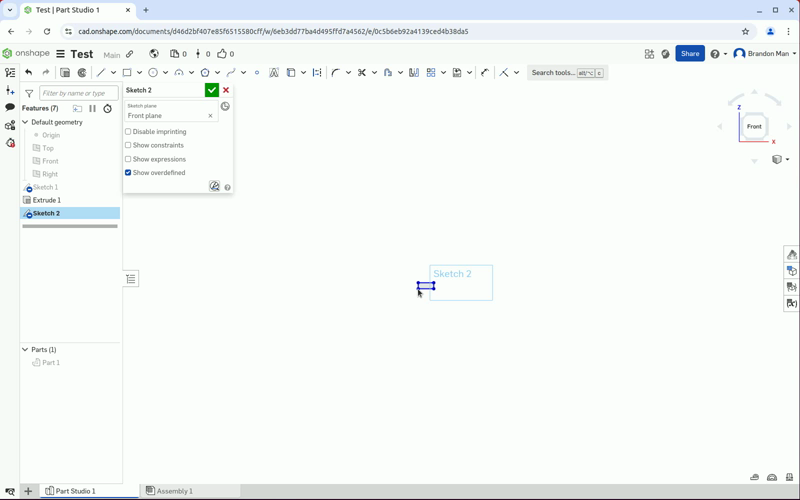
mouse_move(419, 286)
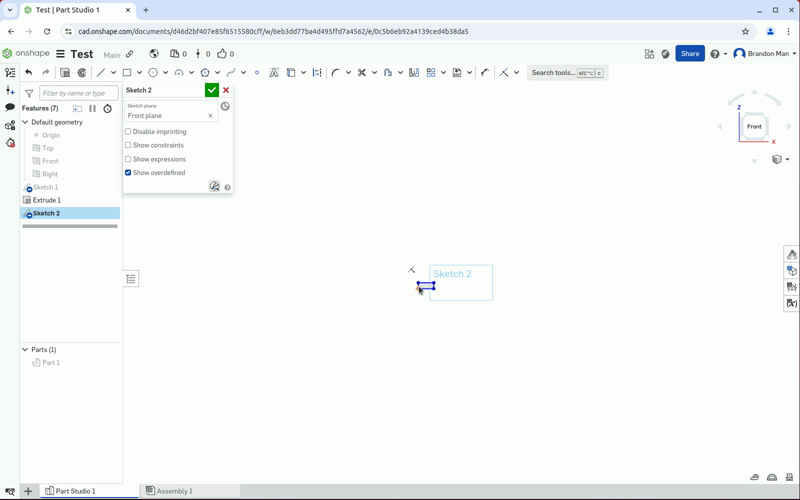
scroll(6)
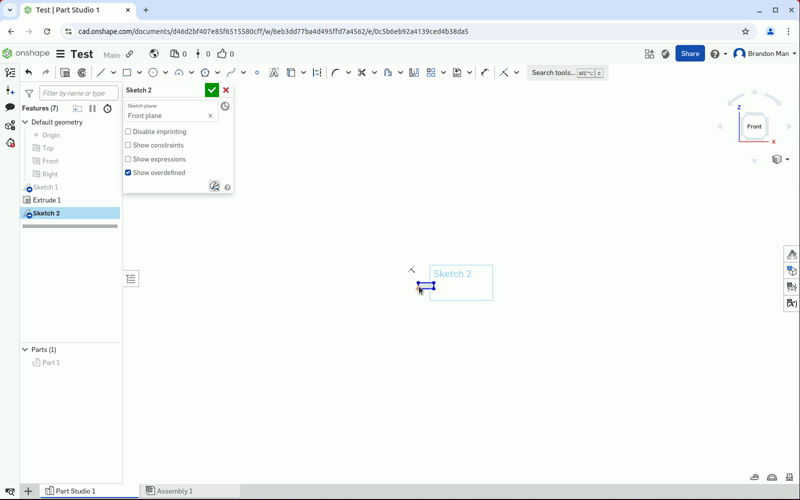
scroll(6)
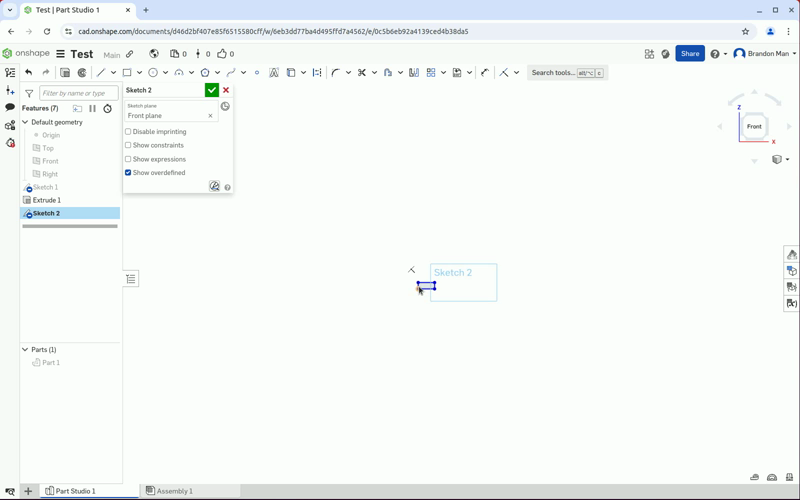
scroll(6)
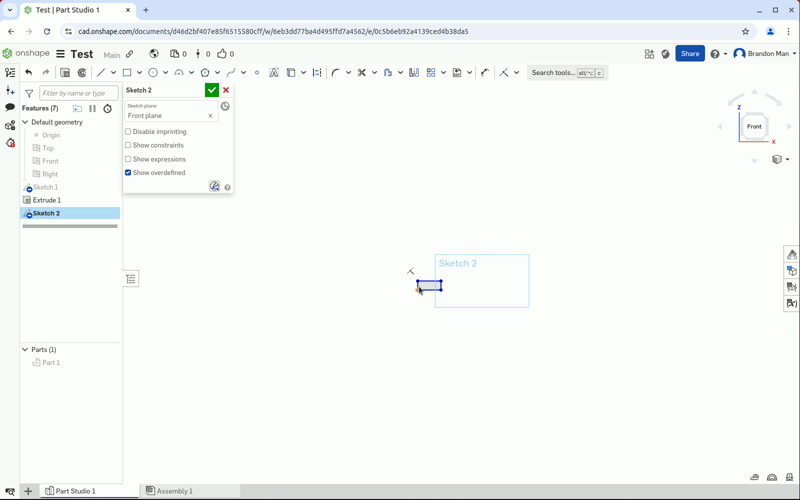
scroll(6)
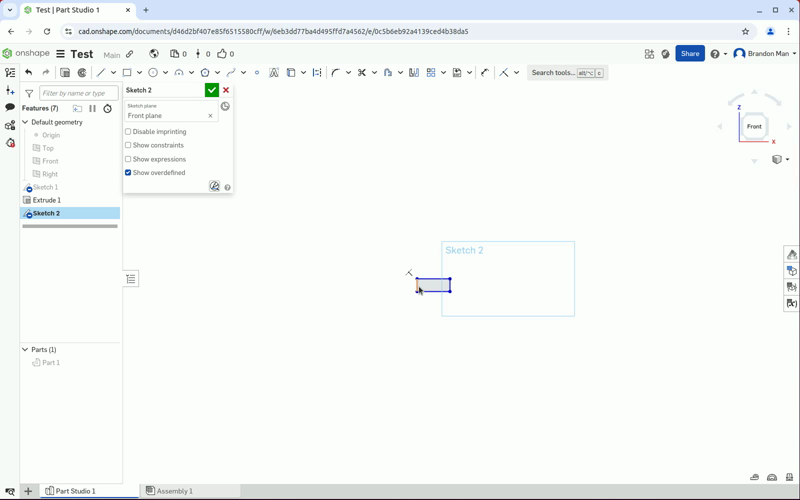
scroll(6)
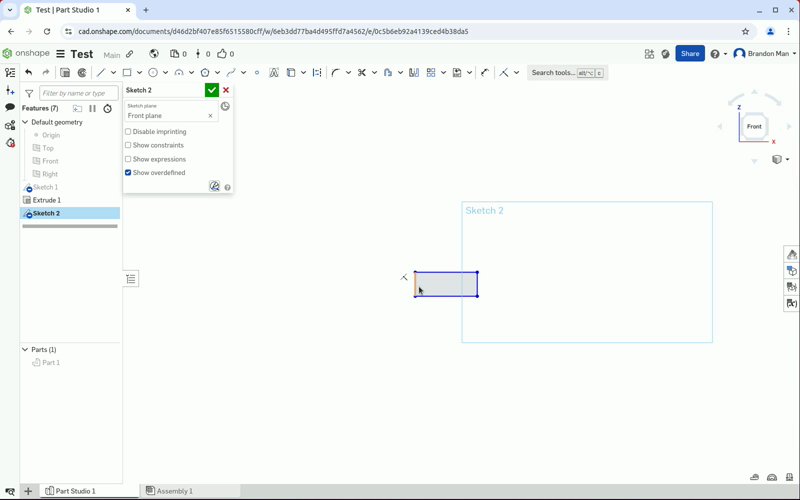
scroll(6)
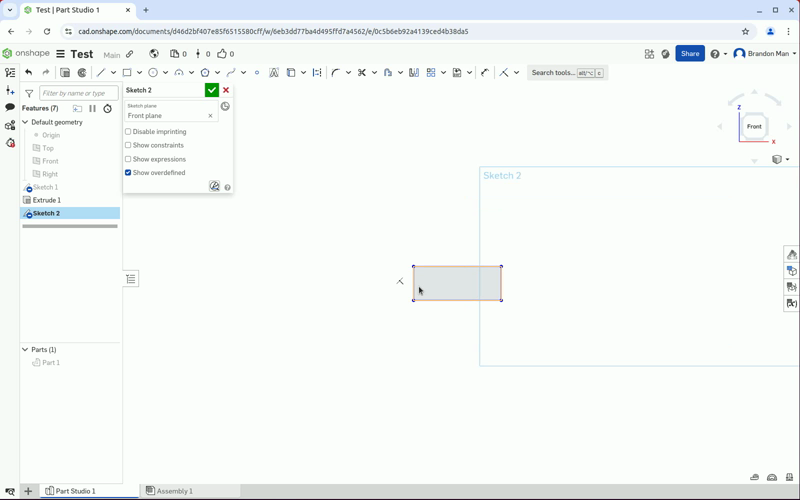
scroll(6)
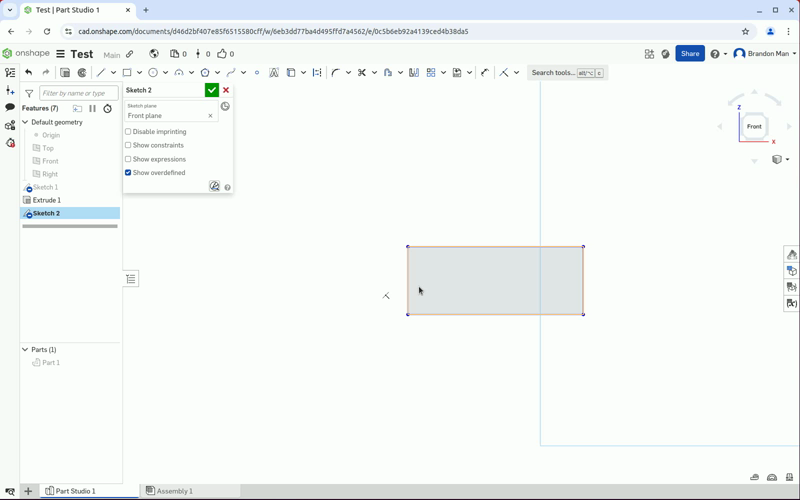
click(419, 286)
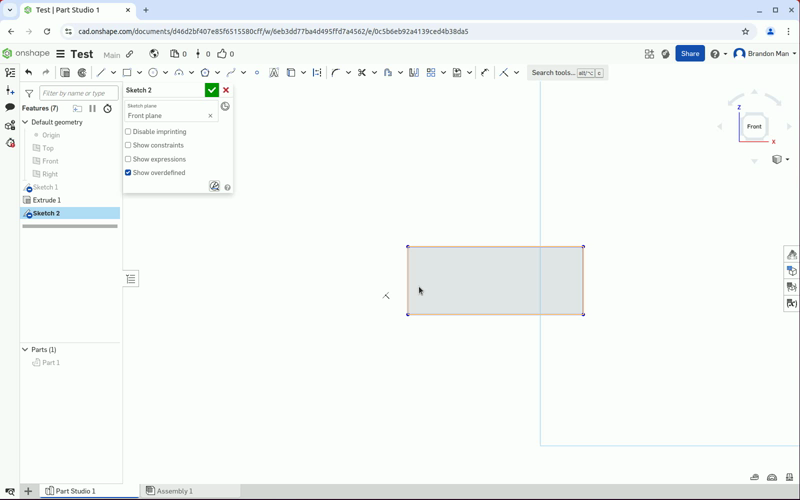
scroll(-6)
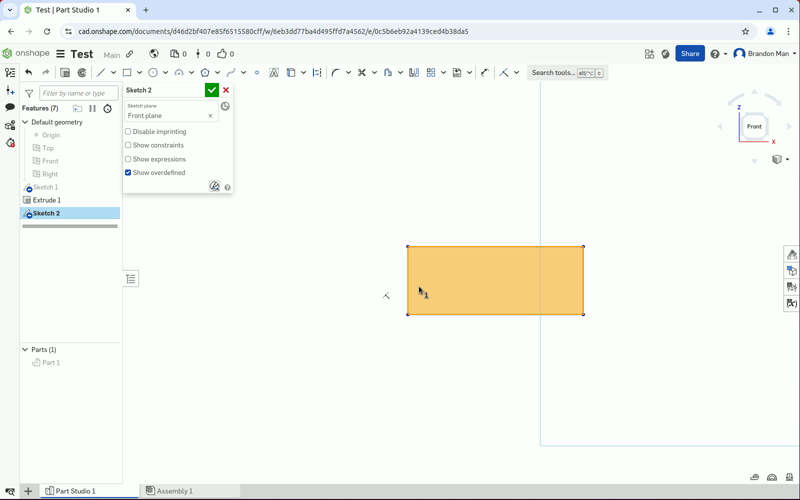
scroll(-6)
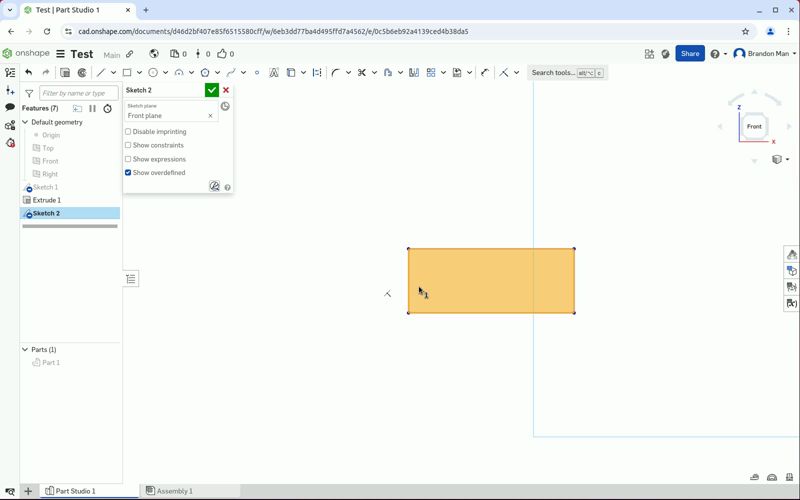
scroll(-6)
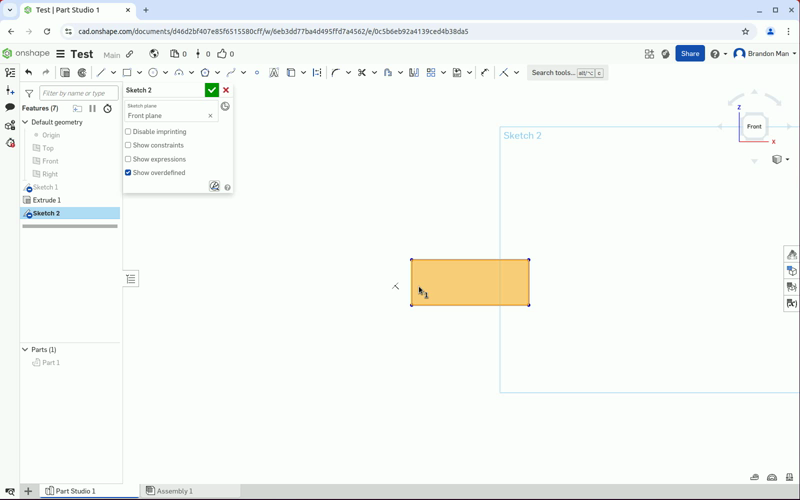
scroll(-6)
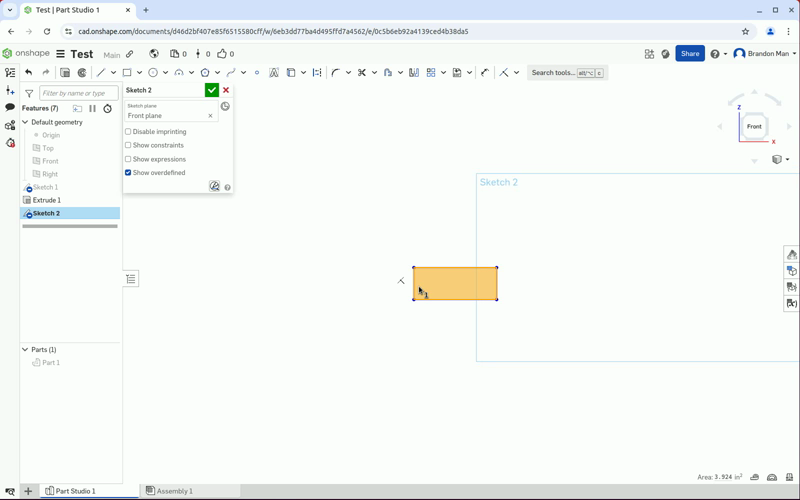
scroll(-6)
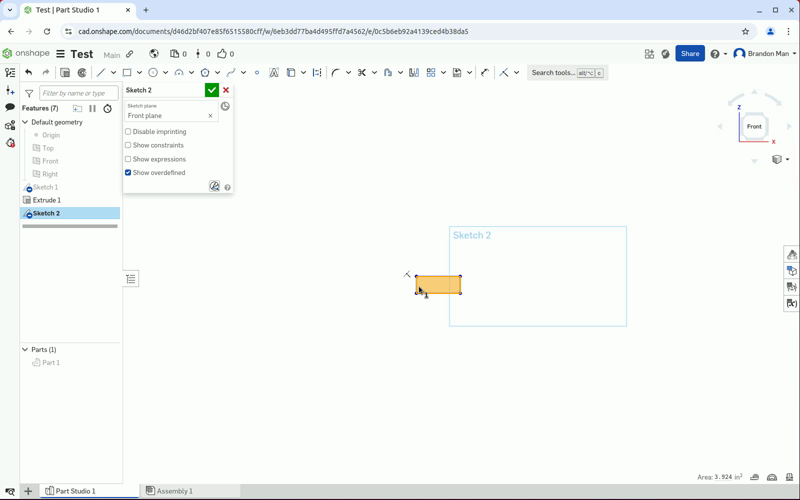
scroll(-6)
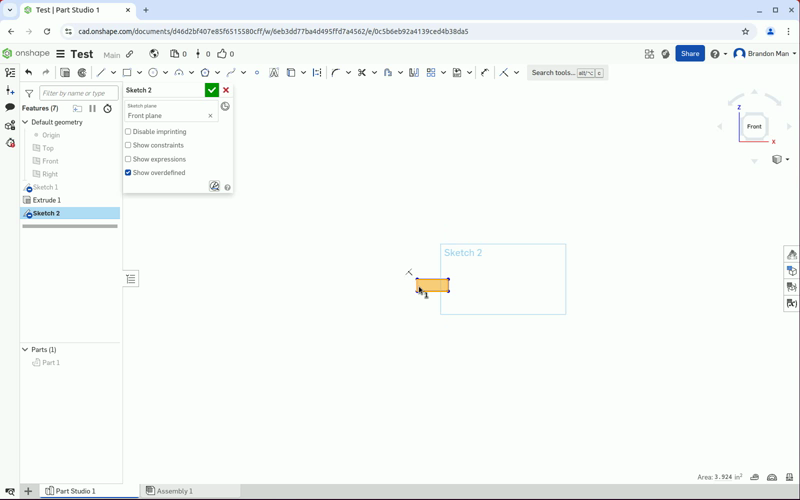
scroll(-6)
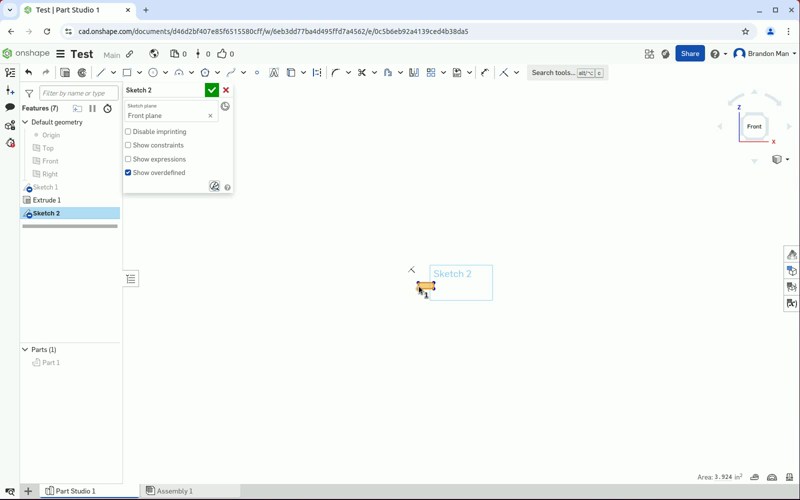
mouse_move(73, 352)
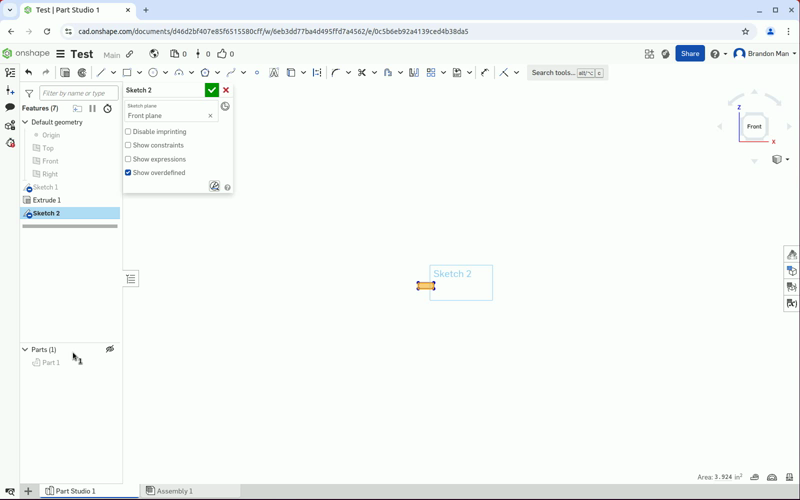
key(shift+y)
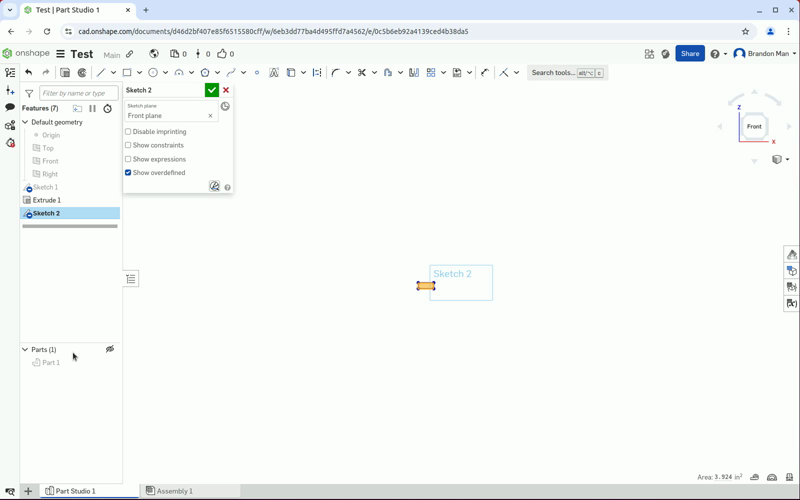
key(shift+e)
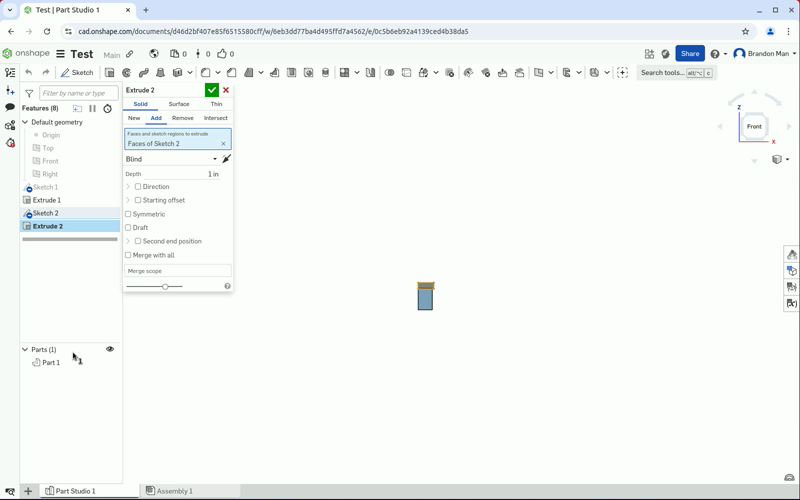
mouse_move(143, 106)
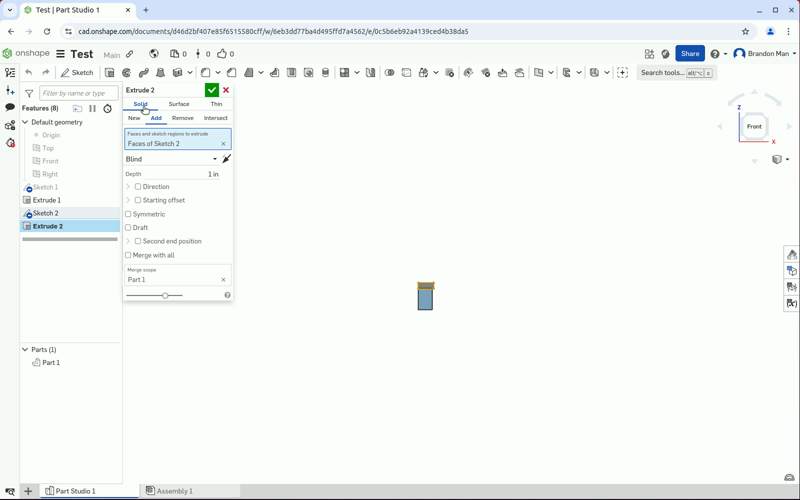
click(143, 106)
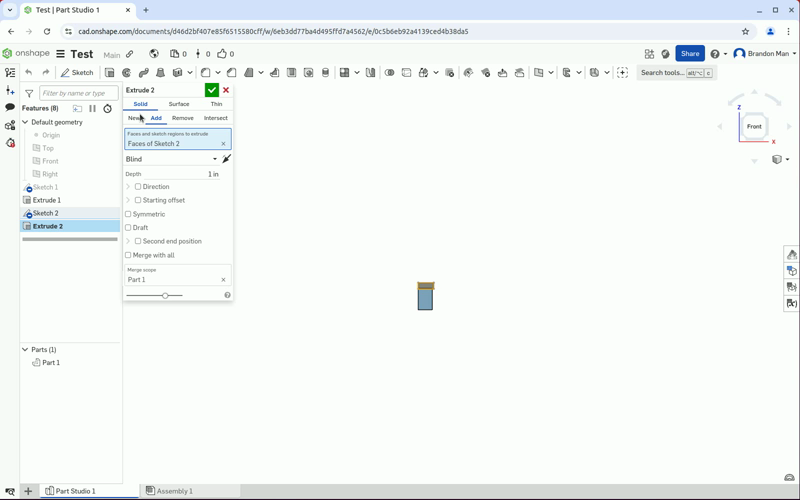
mouse_move(137, 120)
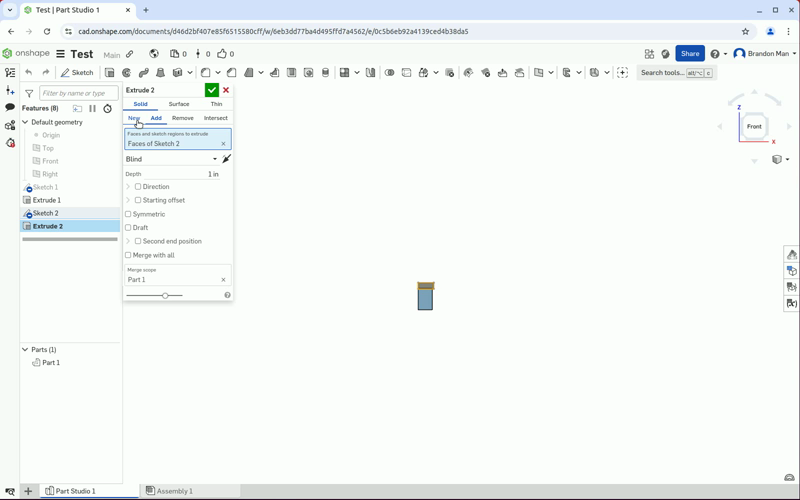
click(137, 120)
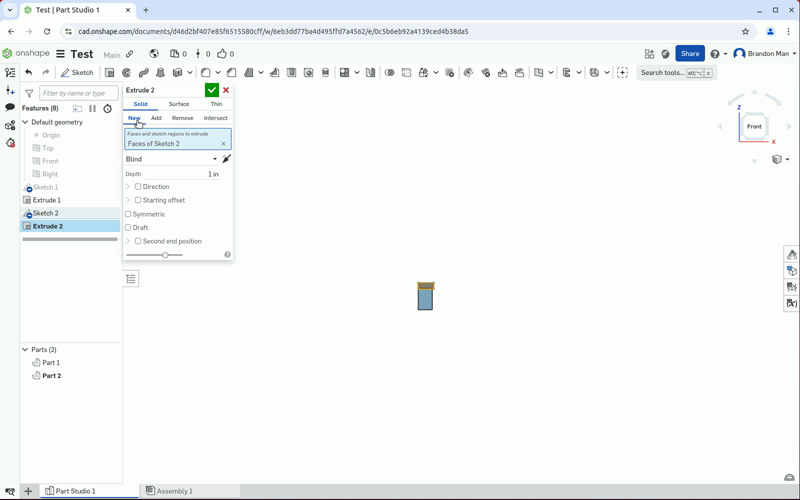
key(tab, 4)
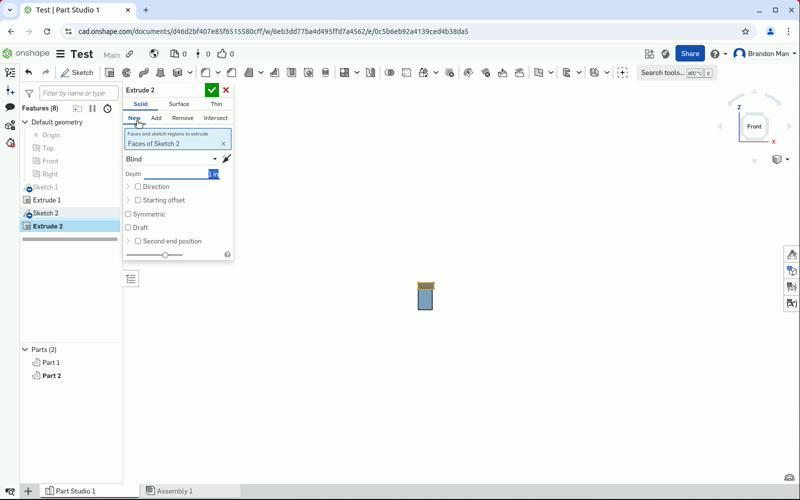
text(23.108)
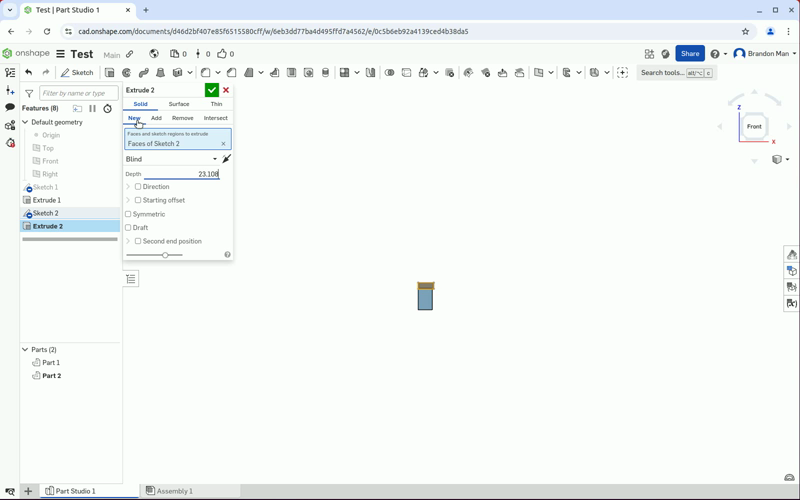
key(tab, 3)
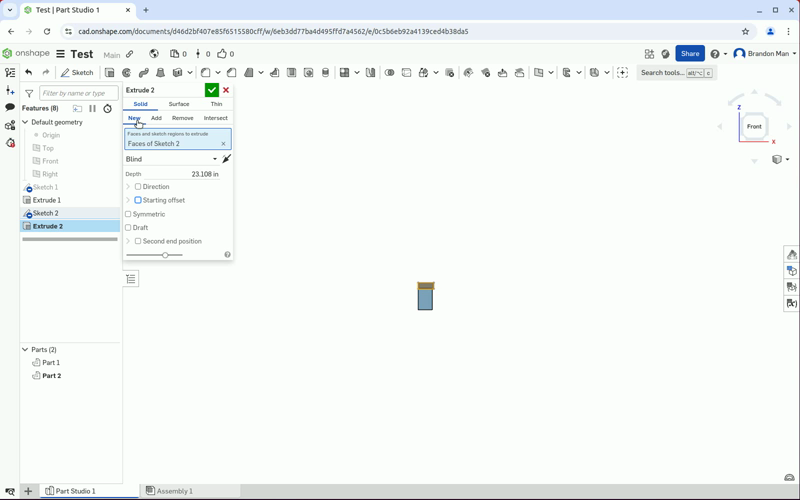
key(tab, 2)
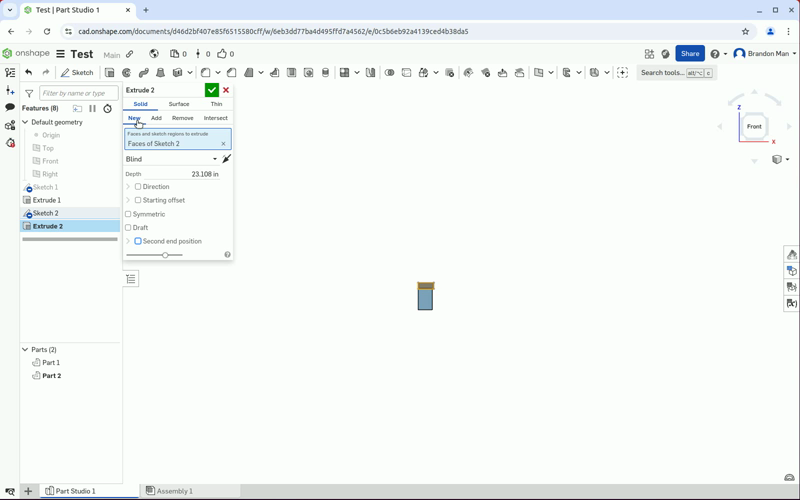
key(space)
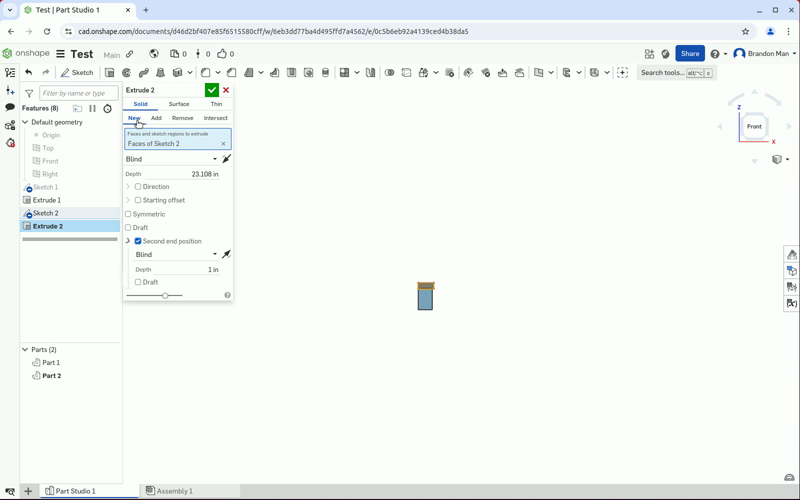
key(tab, 3)
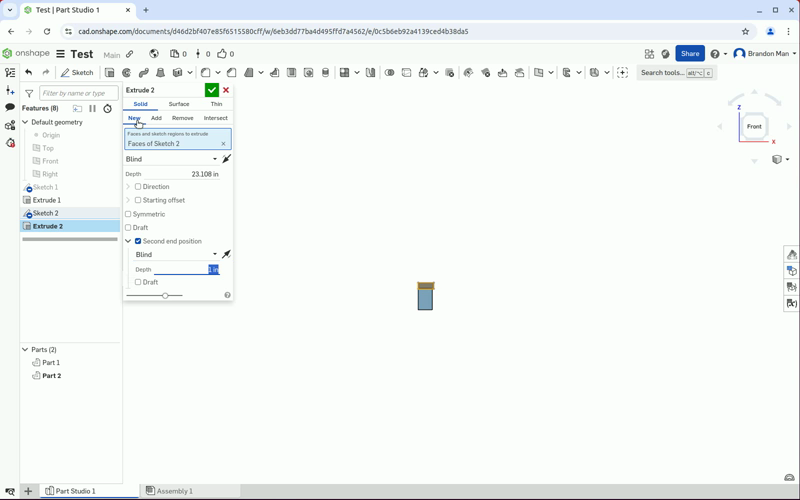
text(23.108)
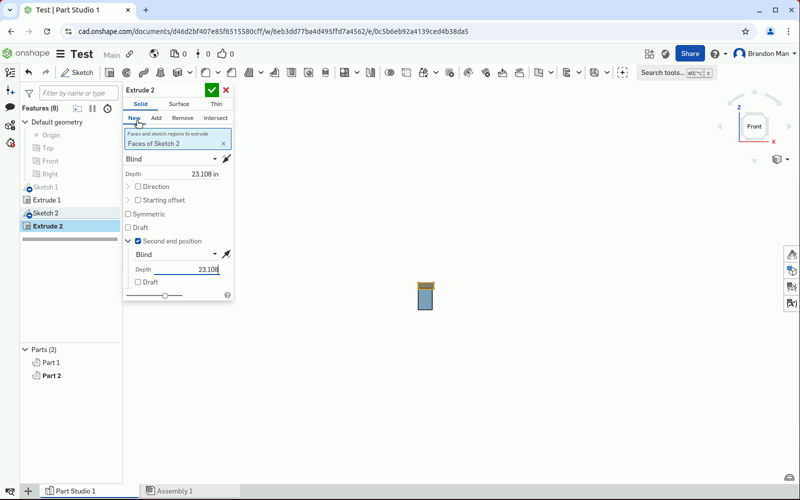
key(enter)
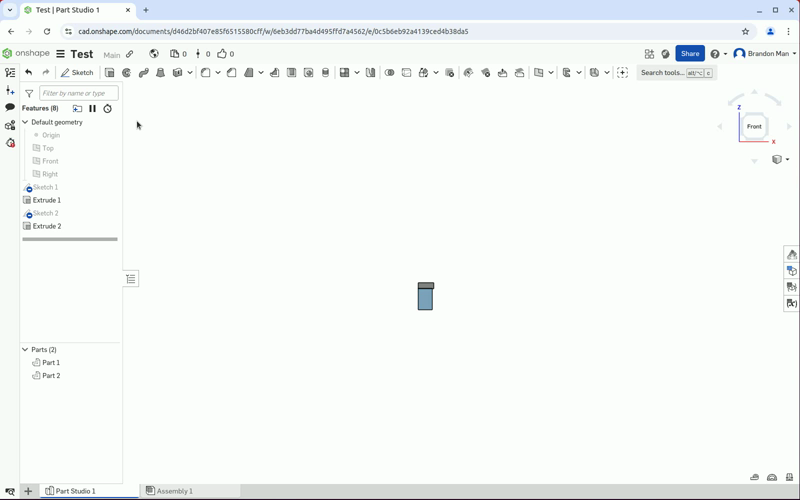
key(shift+h)
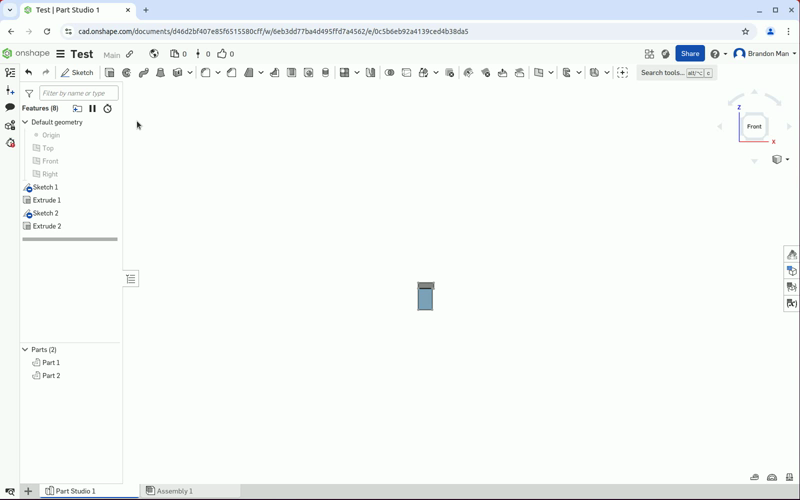
key(shift+h)
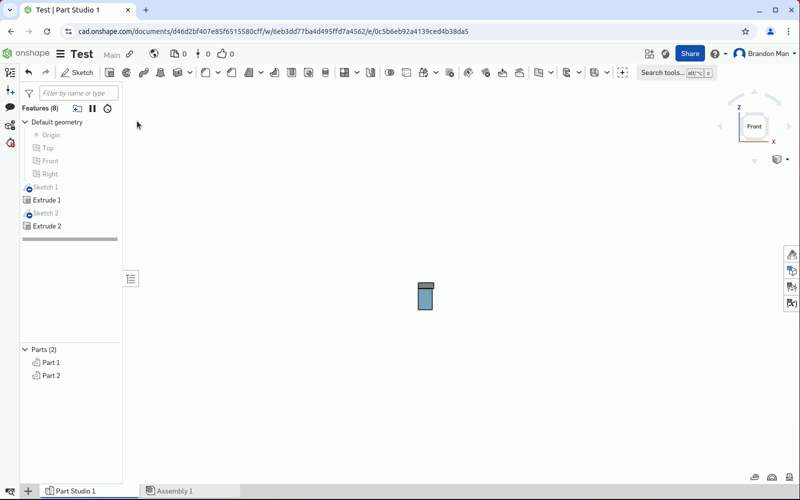
mouse_move(73, 189)
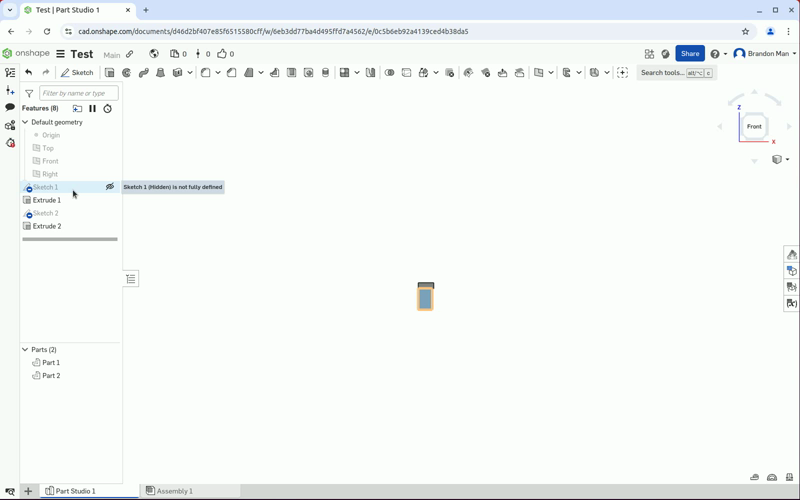
click(73, 189)
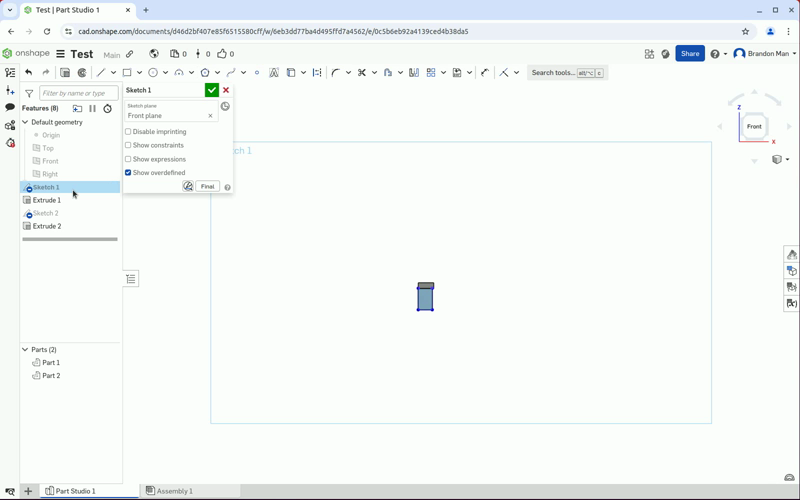
mouse_move(229, 92)
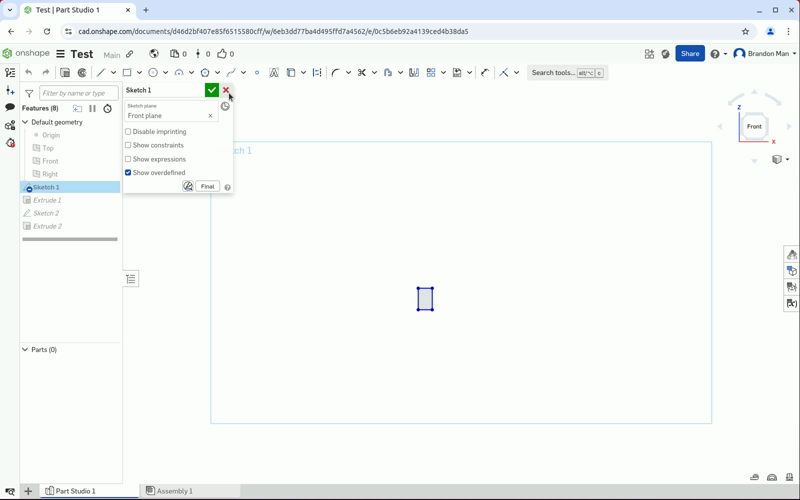
click(229, 92)
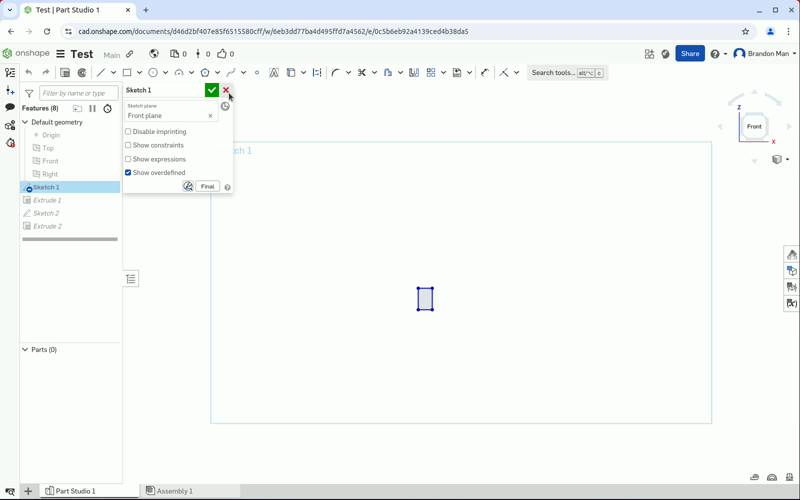
key(shift+s)
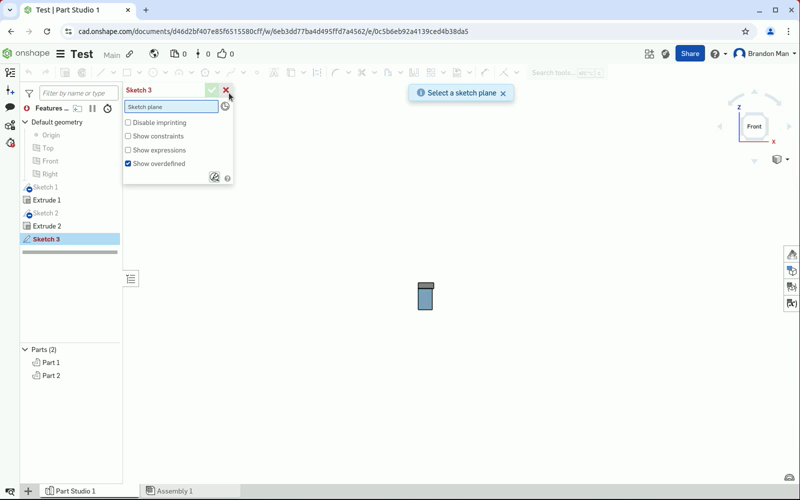
mouse_move(73, 163)
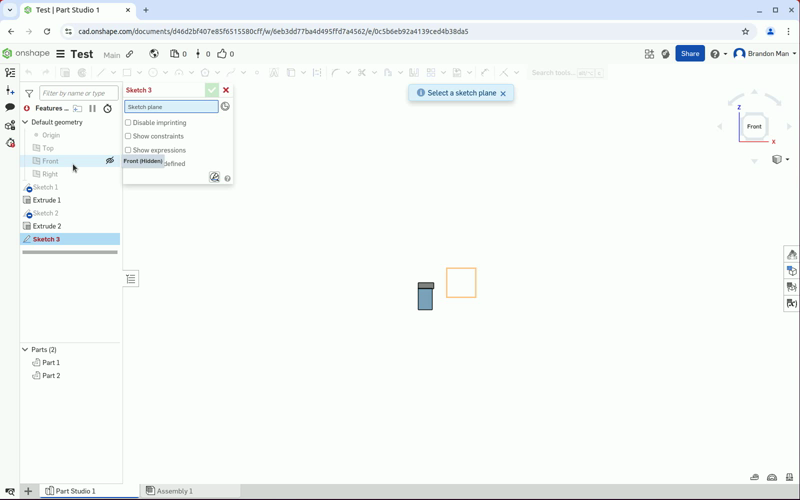
click(73, 163)
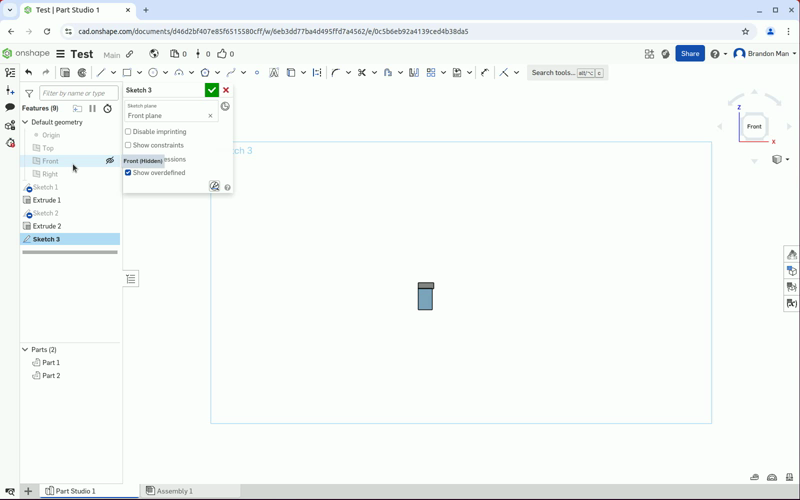
mouse_move(73, 352)
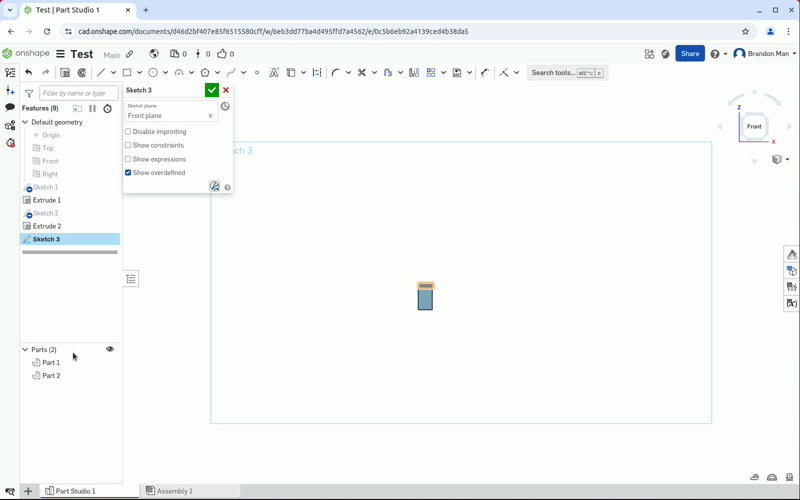
key(y)
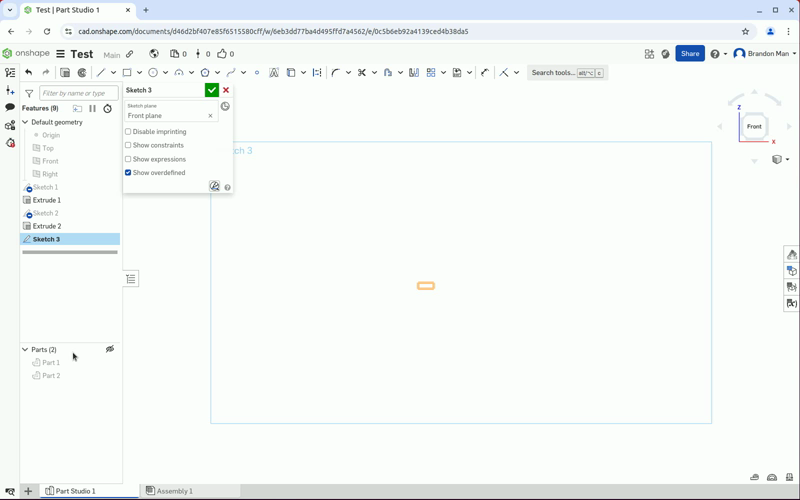
key(l)
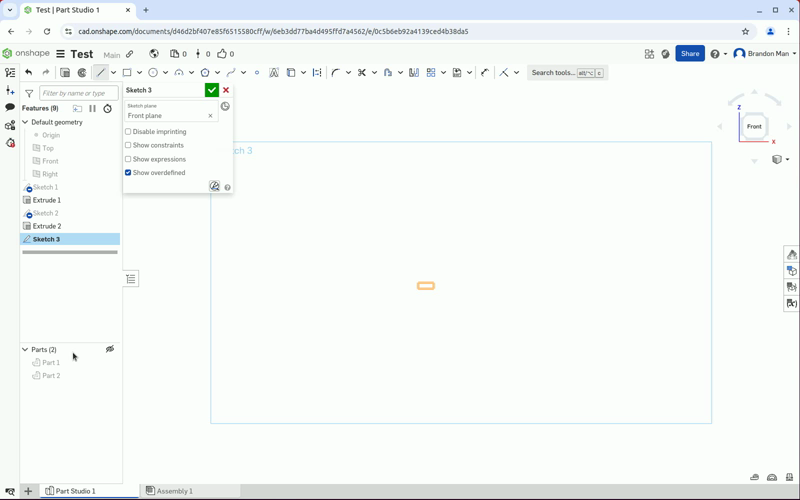
key_down(shift)
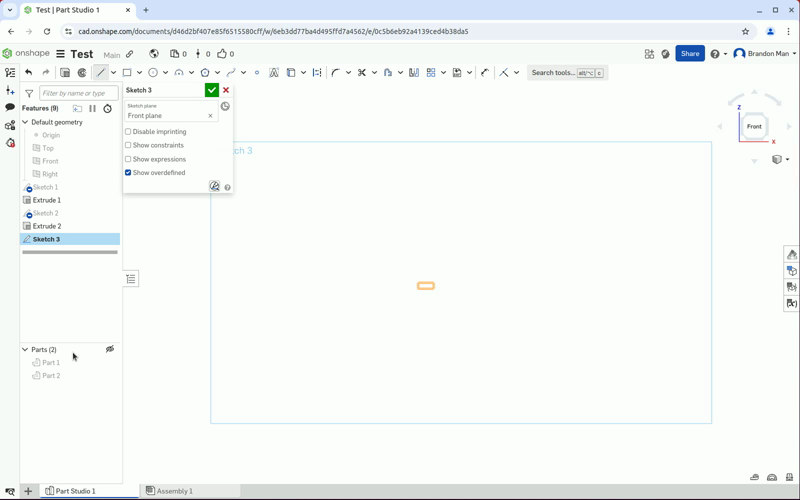
mouse_move(489, 309)
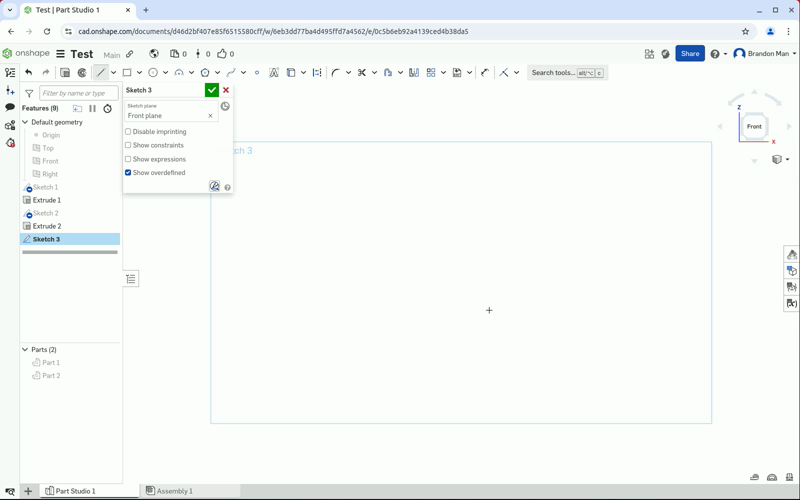
click(489, 309)
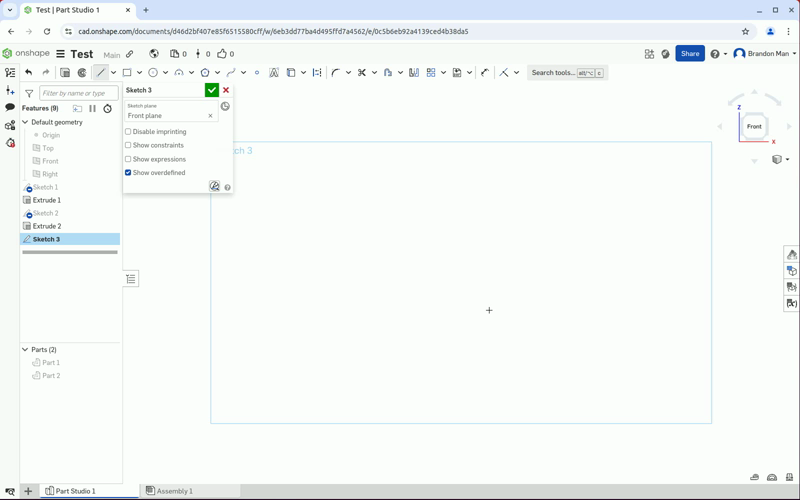
key_up(shift)
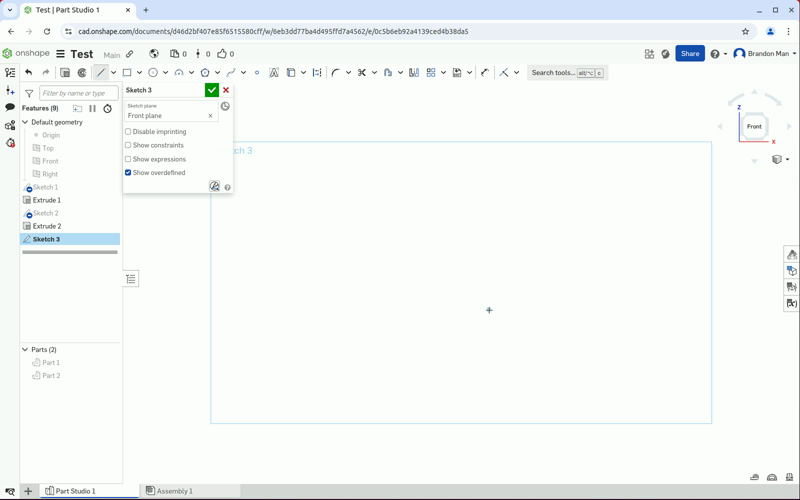
key_down(shift)
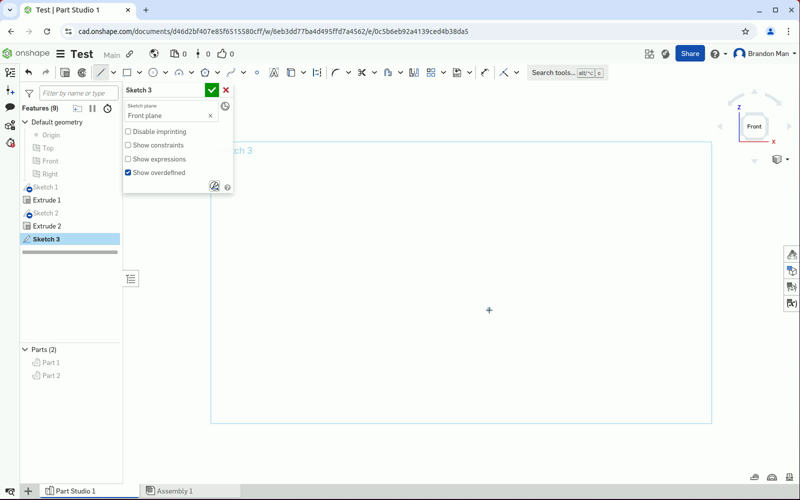
mouse_move(519, 309)
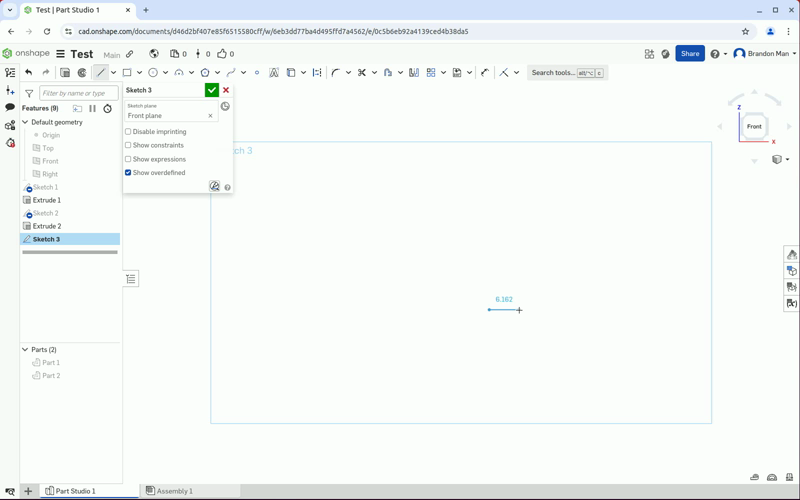
mouse_move(502, 309)
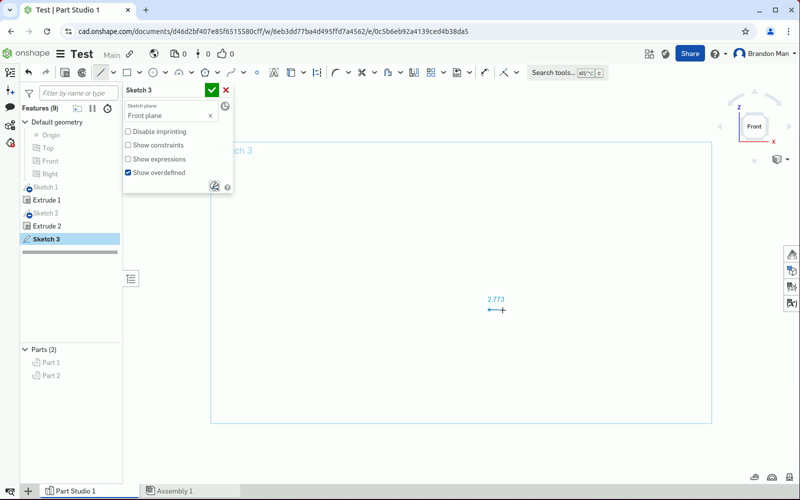
click(502, 309)
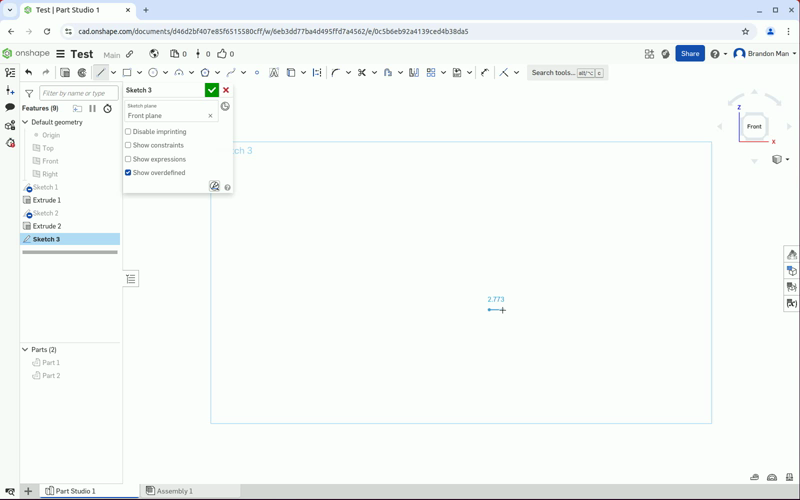
key_up(shift)
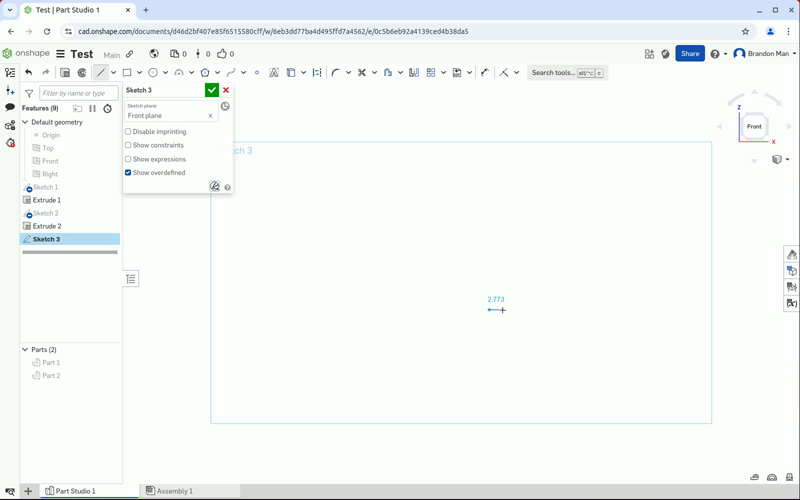
key_down(shift)
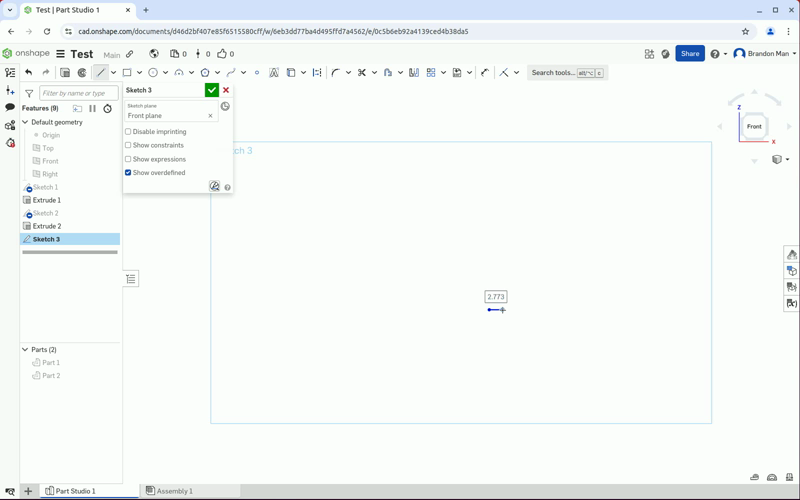
mouse_move(532, 309)
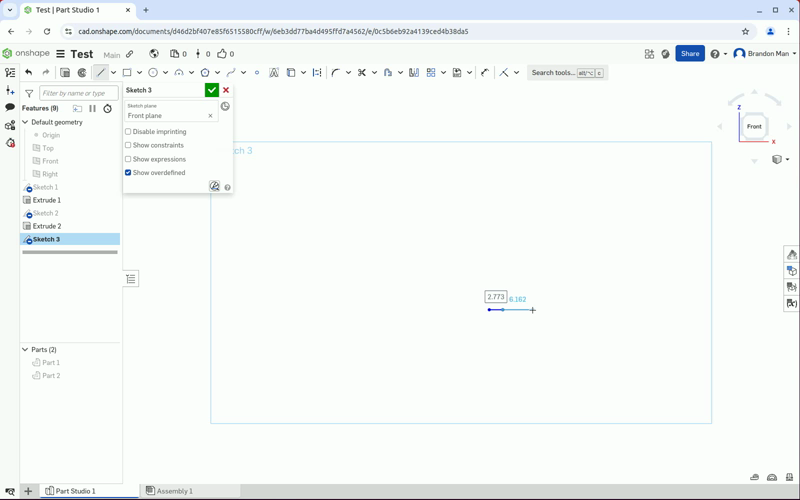
mouse_move(502, 288)
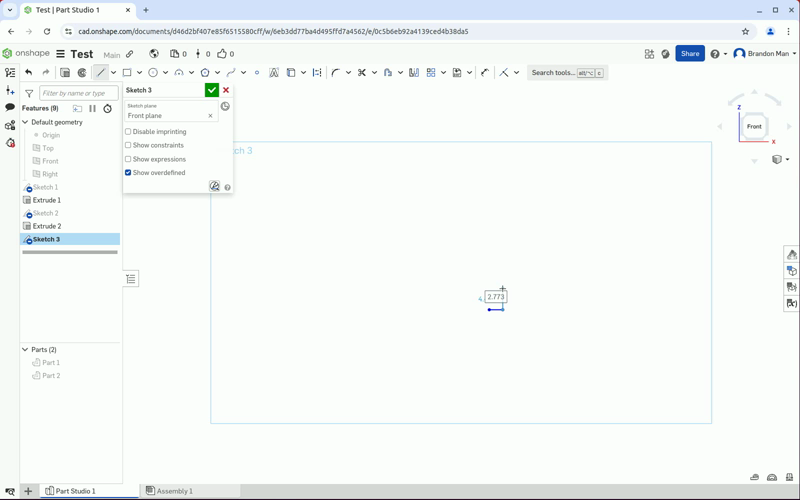
click(502, 288)
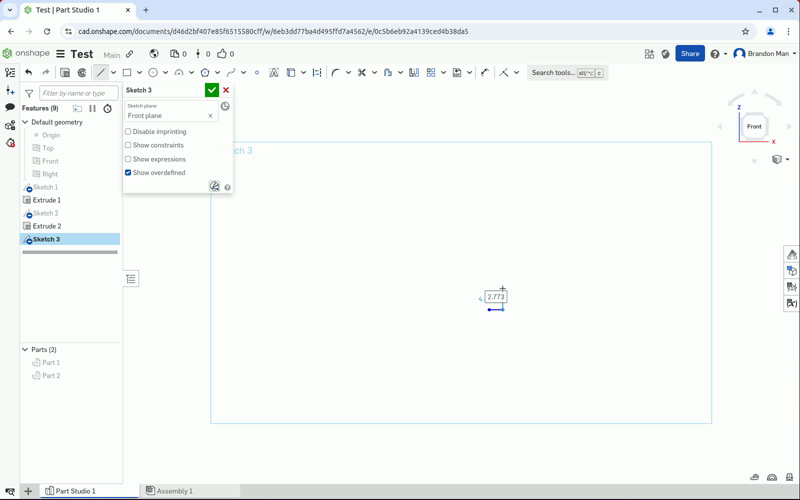
key_up(shift)
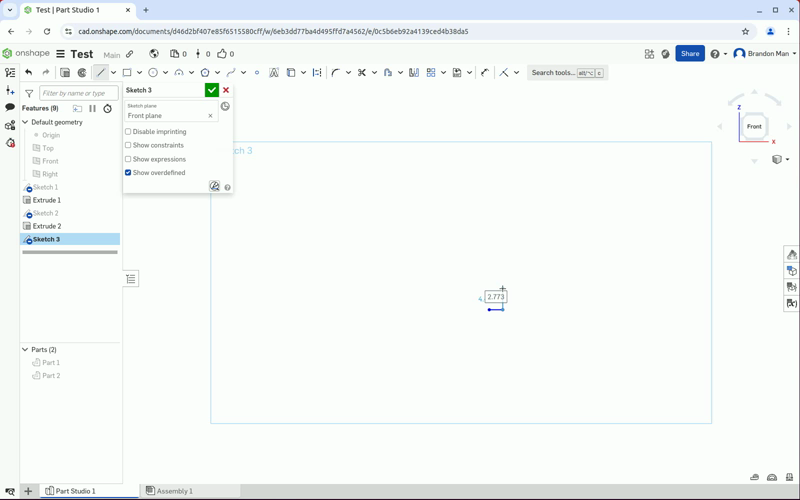
key_down(shift)
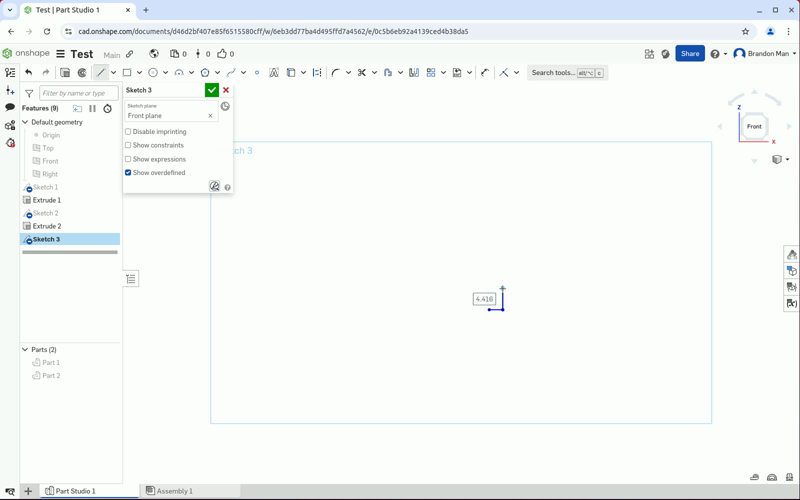
mouse_move(532, 288)
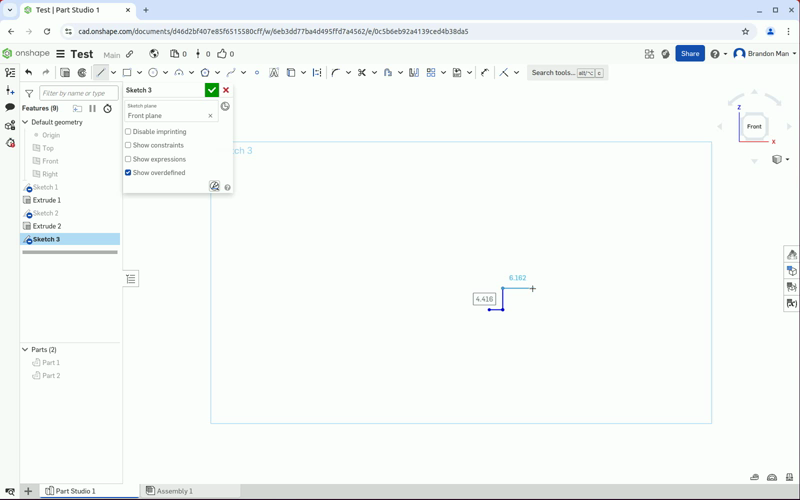
mouse_move(489, 288)
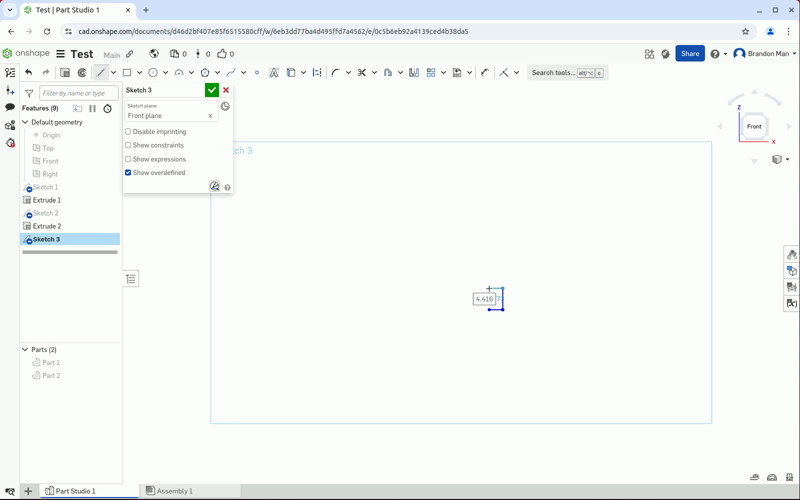
click(489, 288)
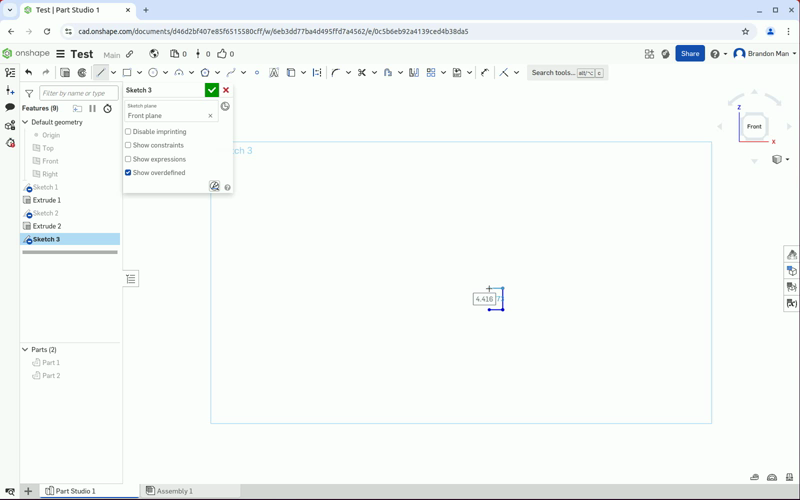
key_up(shift)
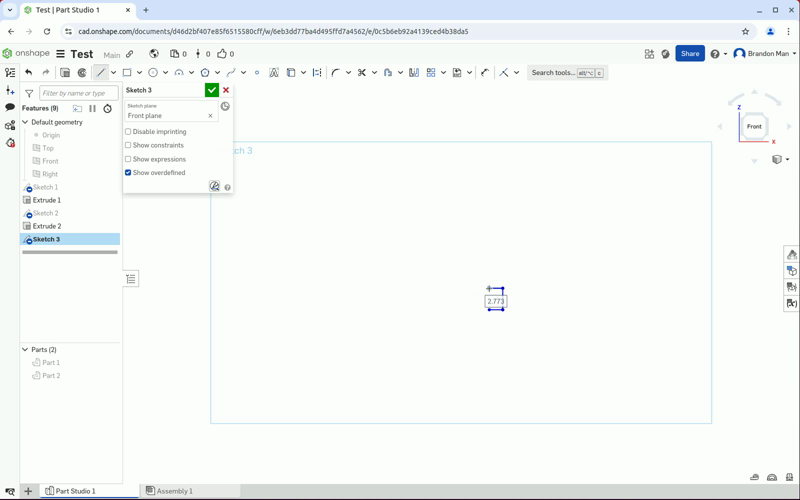
mouse_move(519, 288)
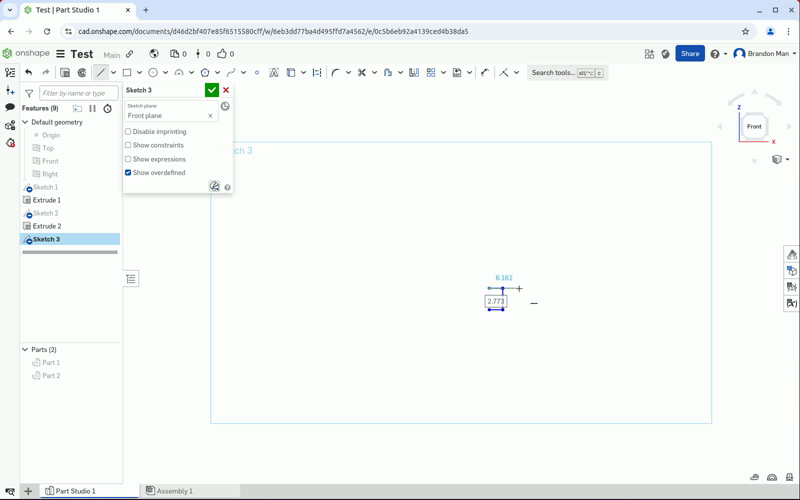
key_down(shift)
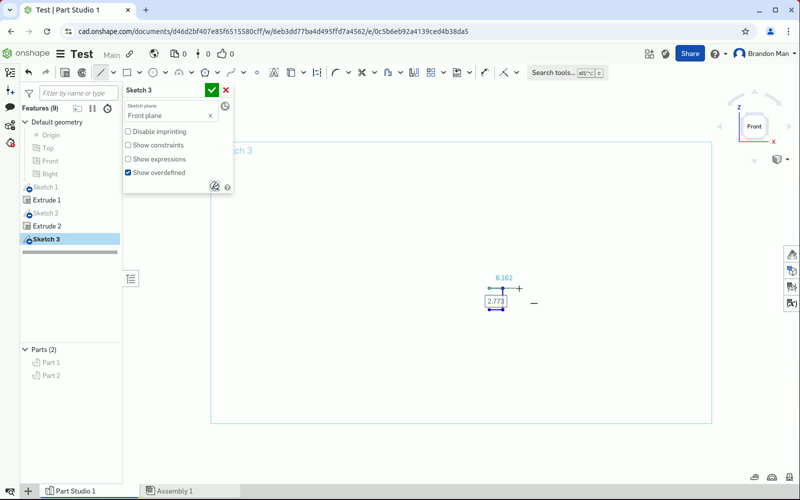
mouse_move(489, 309)
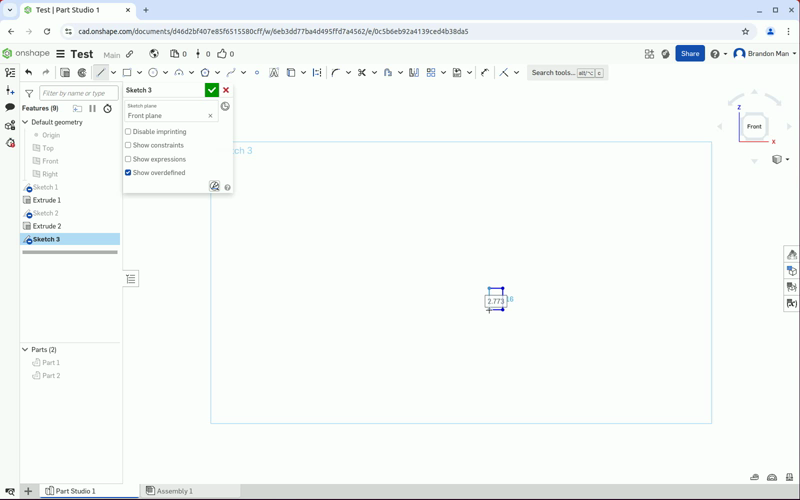
key_up(shift)
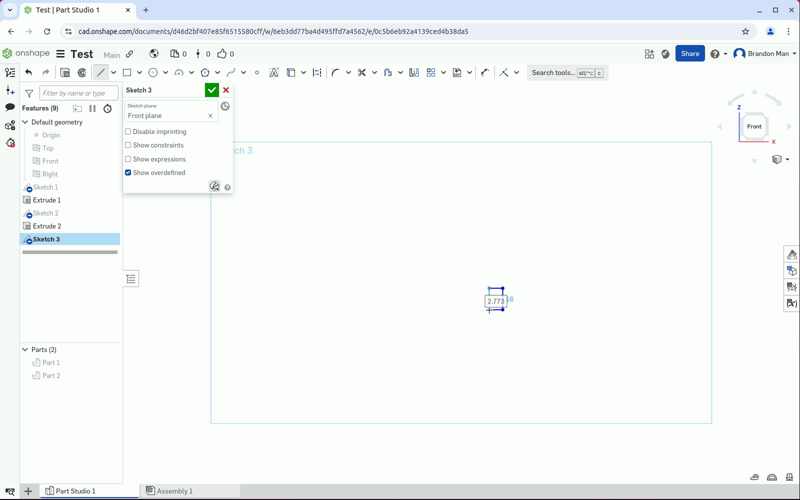
click(489, 309)
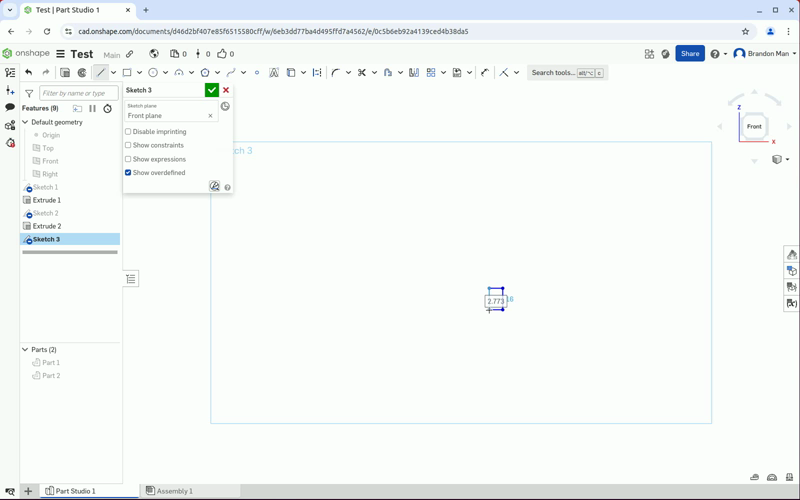
key(esc)
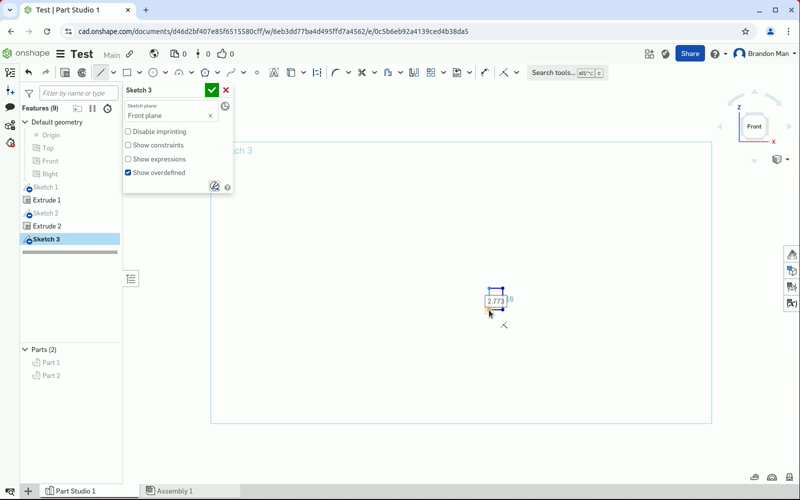
mouse_move(494, 309)
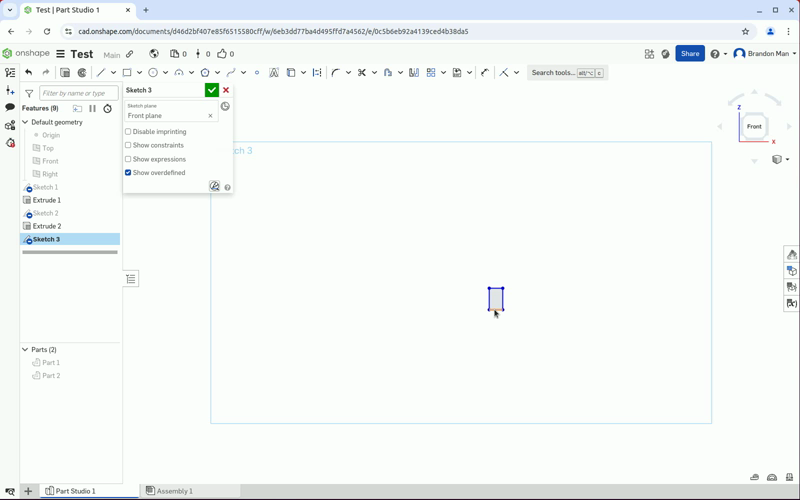
scroll(6)
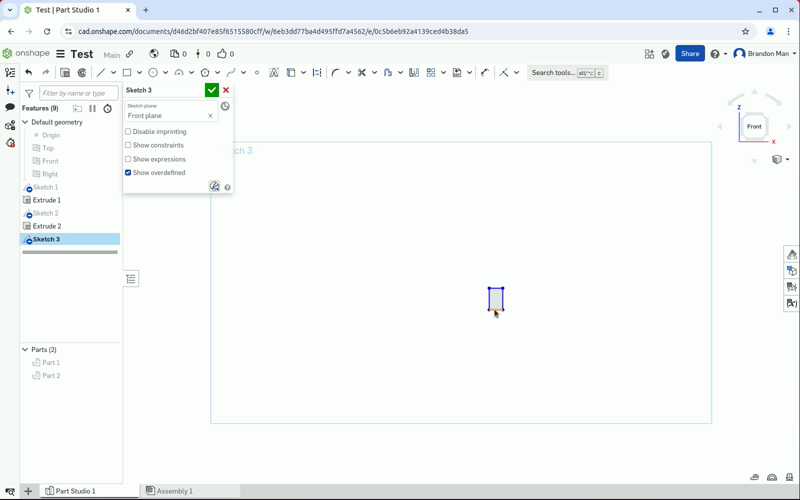
scroll(6)
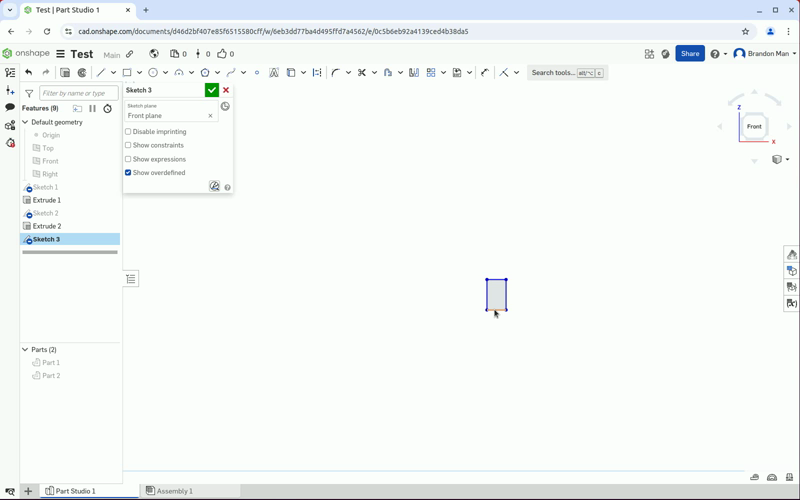
scroll(6)
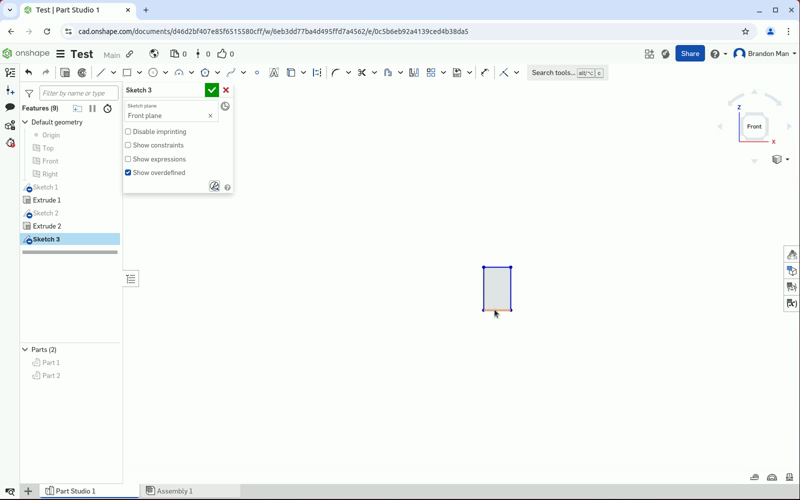
scroll(6)
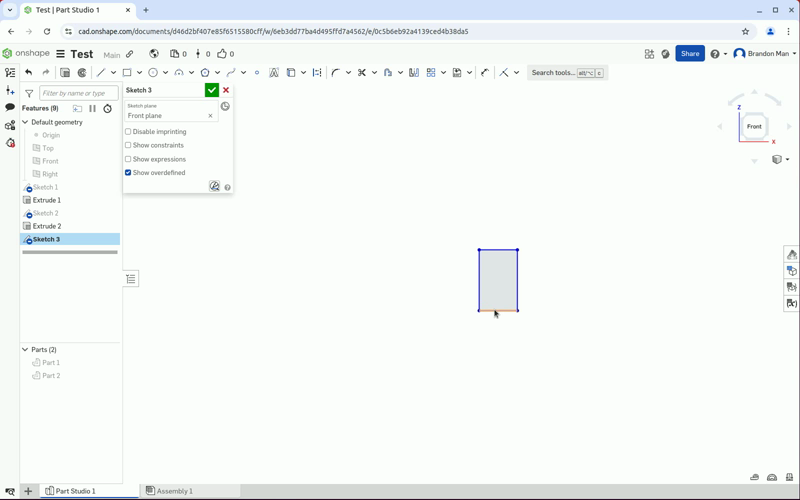
scroll(6)
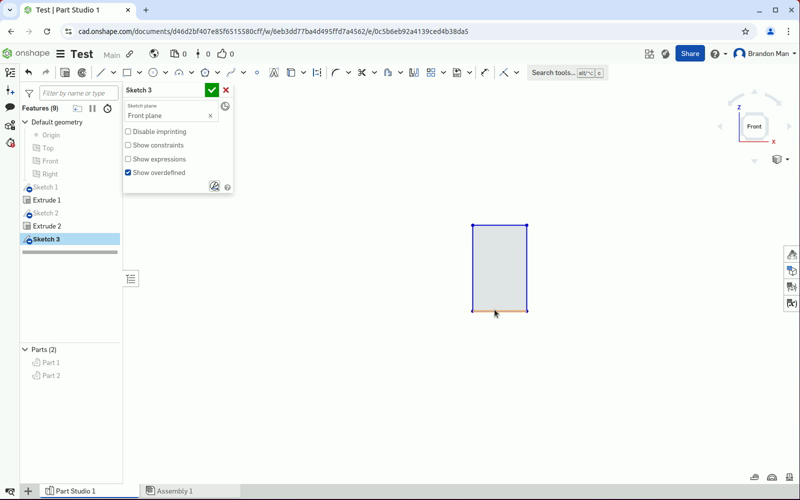
scroll(6)
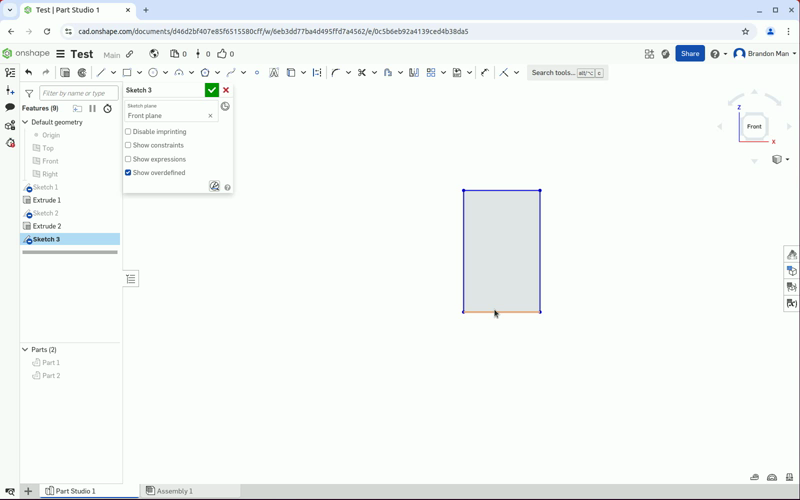
scroll(6)
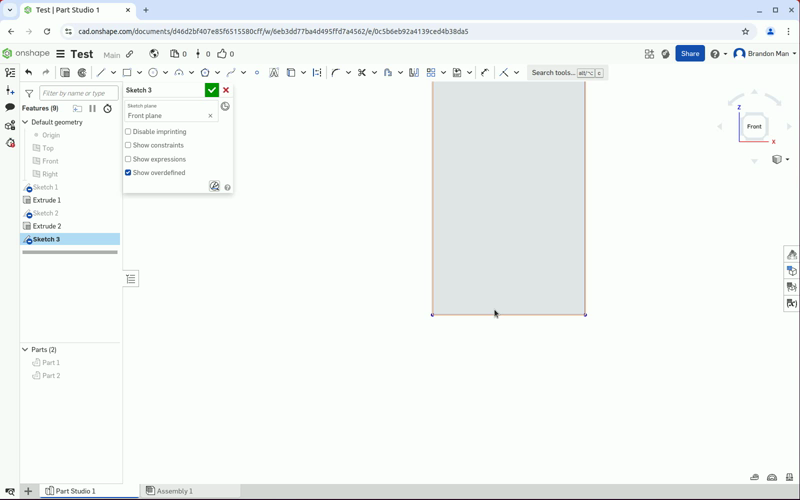
click(494, 309)
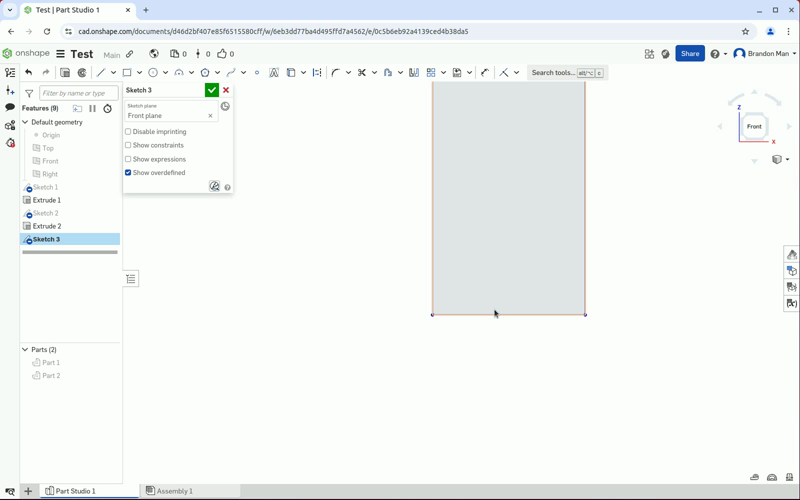
scroll(-6)
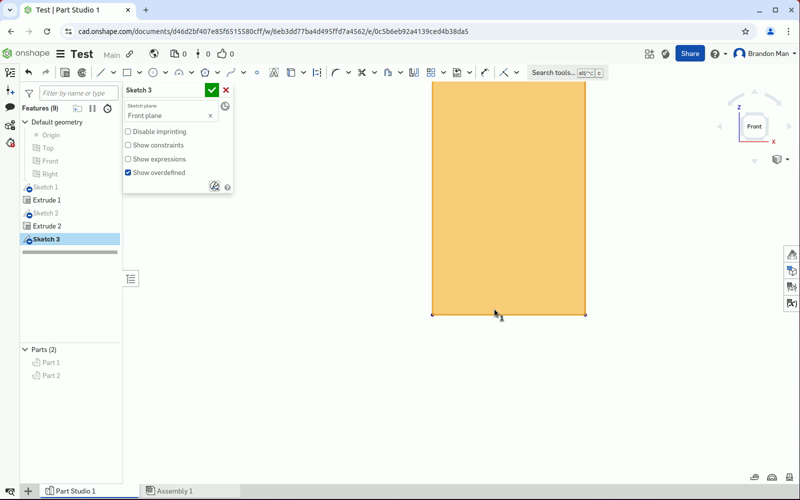
scroll(-6)
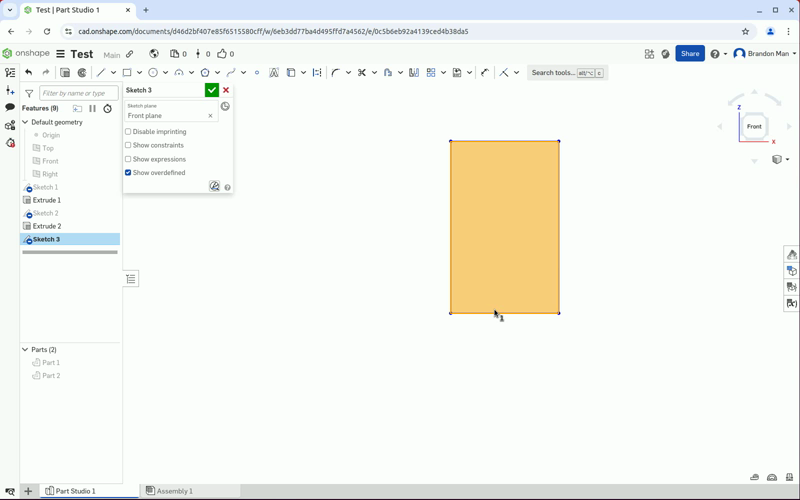
scroll(-6)
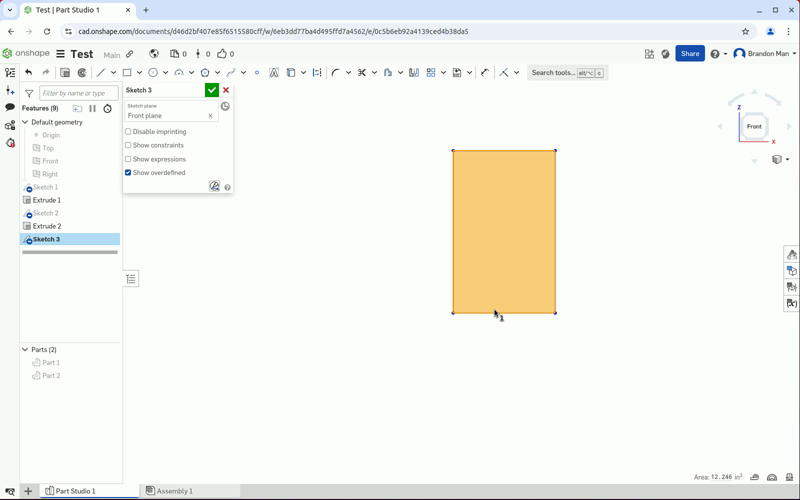
scroll(-6)
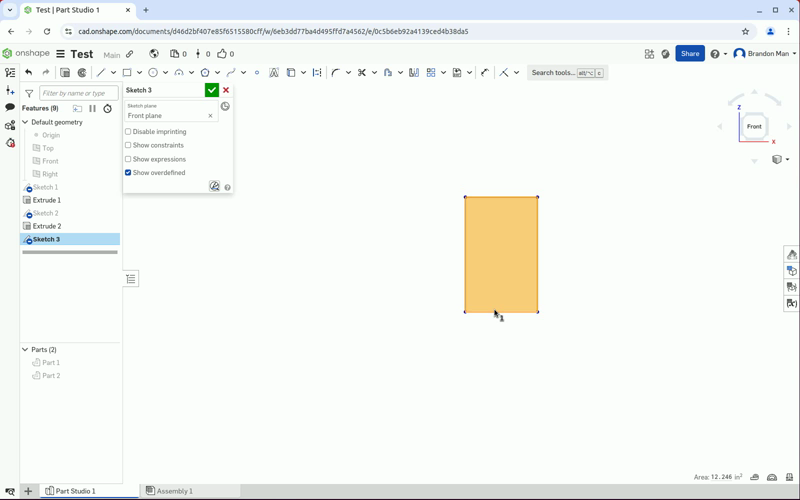
scroll(-6)
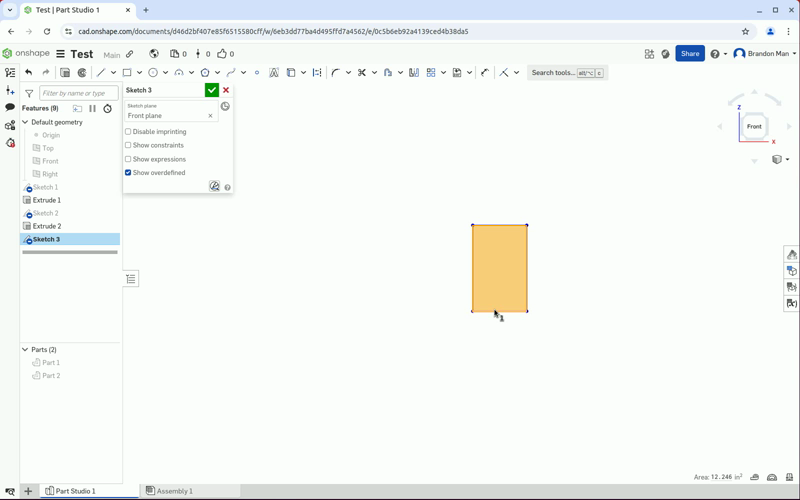
scroll(-6)
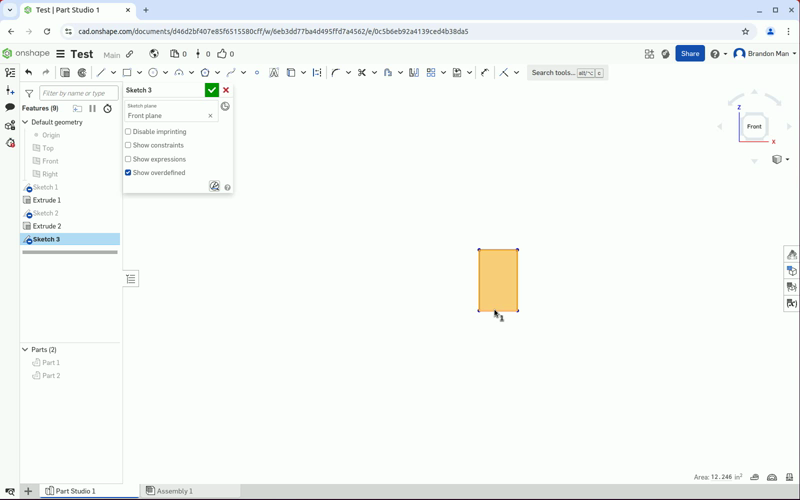
scroll(-6)
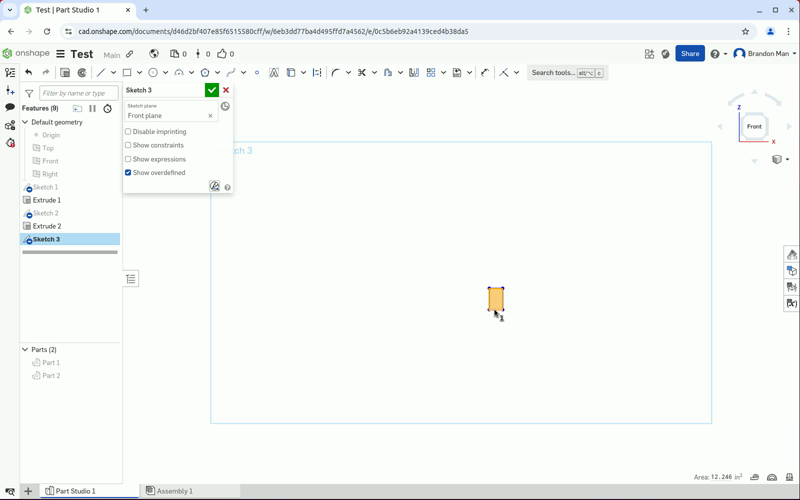
mouse_move(73, 352)
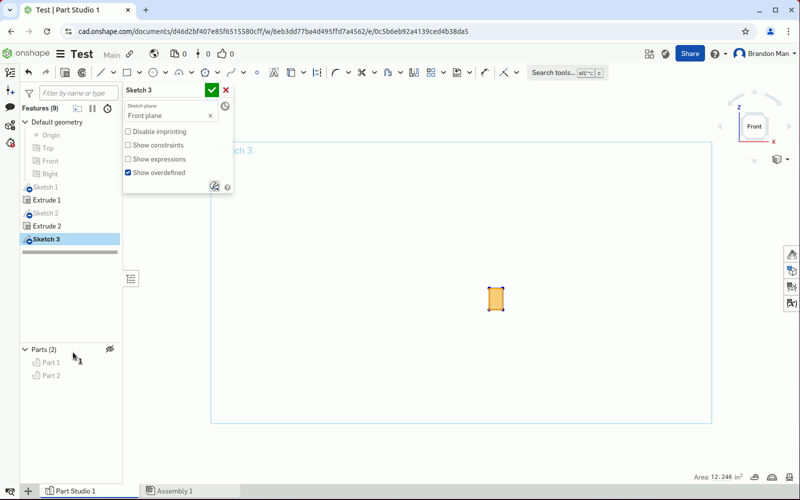
key(shift+y)
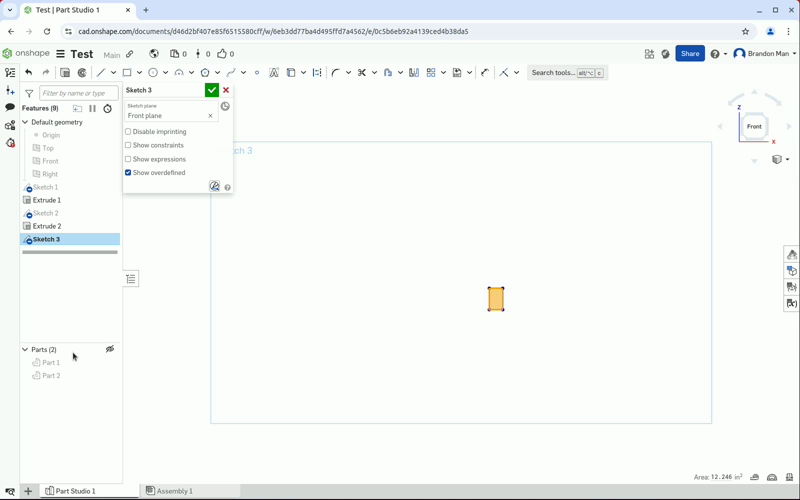
key(shift+e)
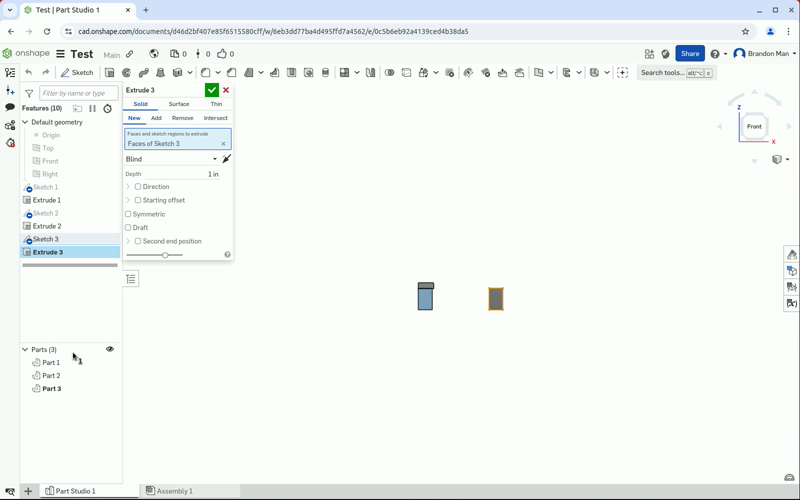
mouse_move(143, 106)
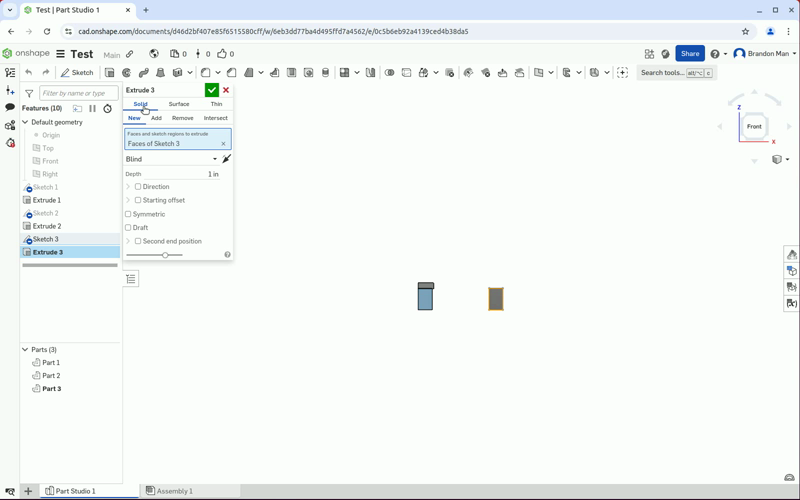
click(143, 106)
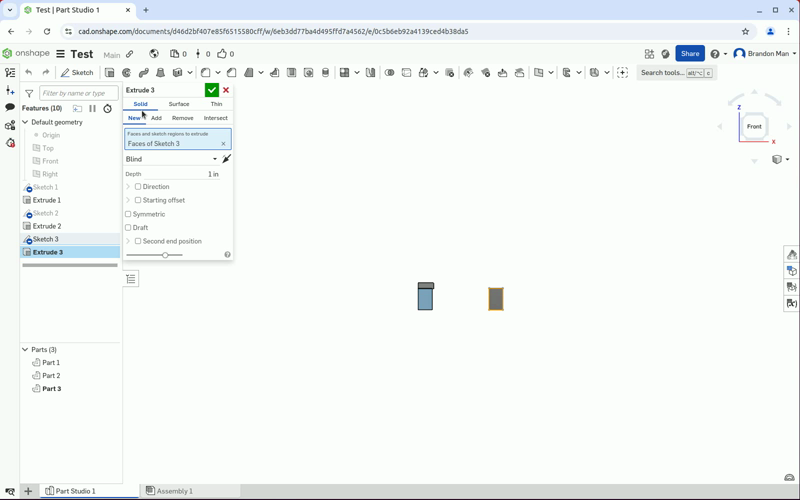
mouse_move(137, 120)
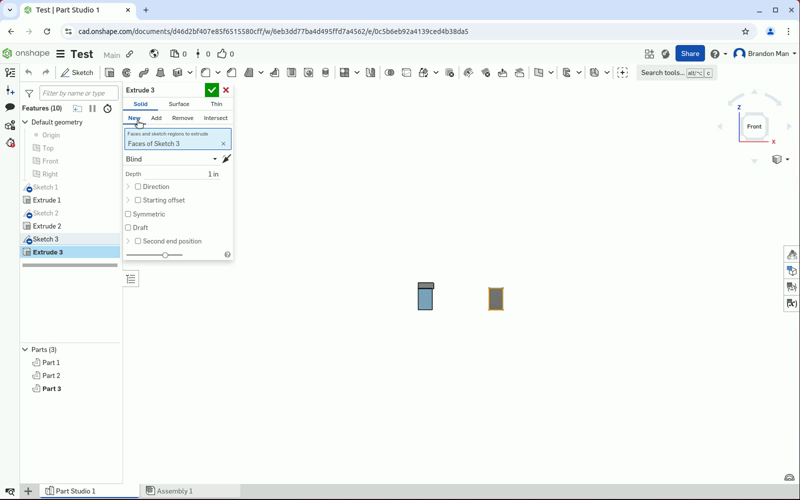
click(137, 120)
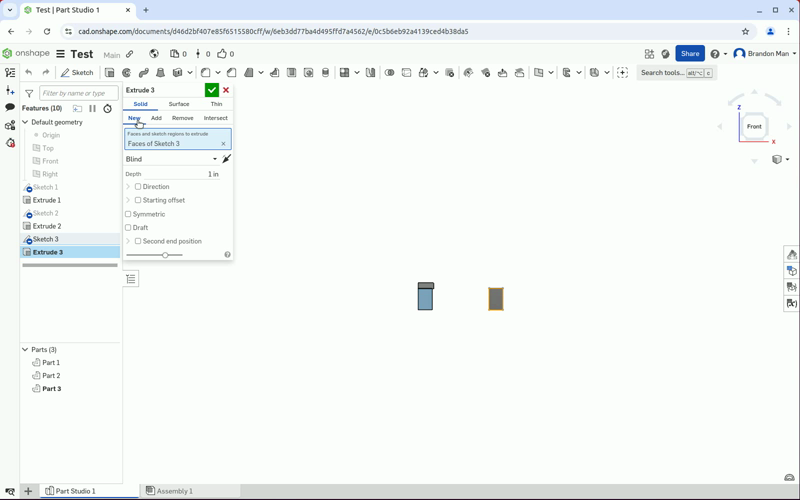
key(tab, 4)
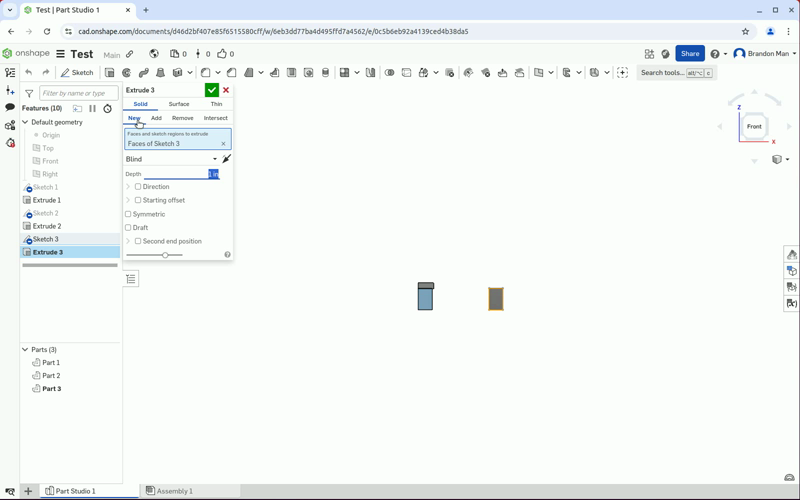
text(23.108)
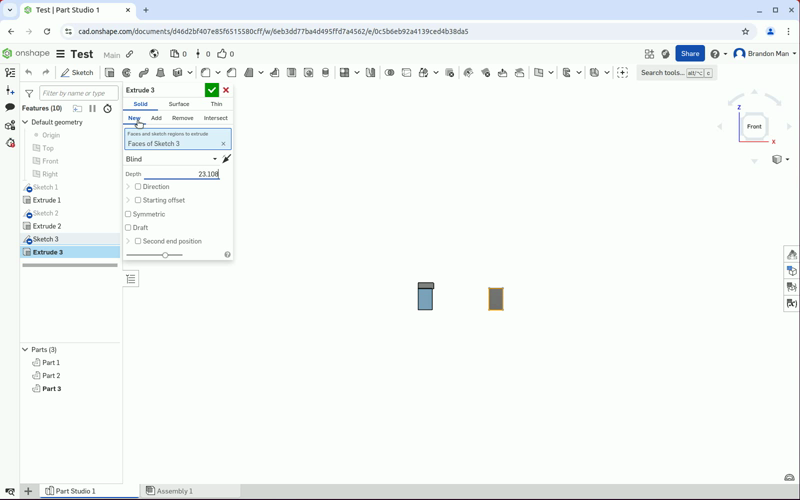
key(tab, 3)
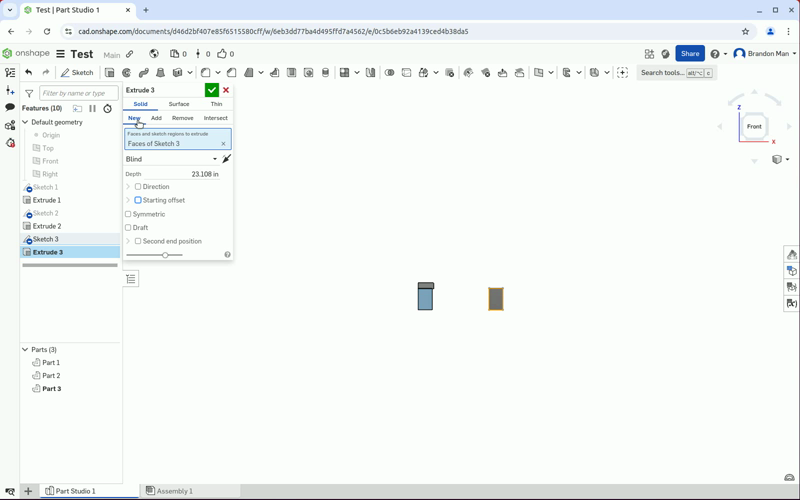
key(tab, 2)
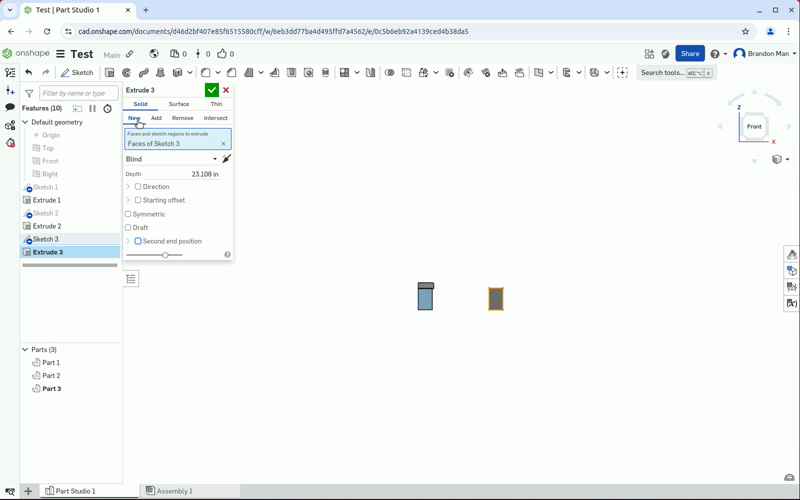
key(space)
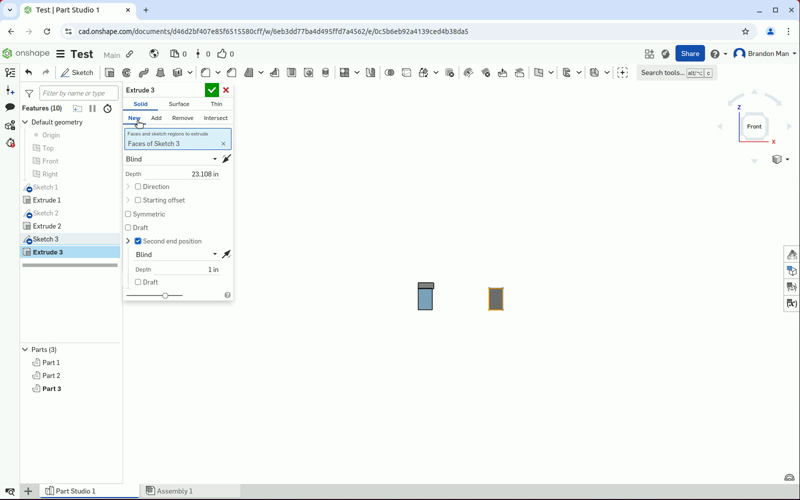
key(tab, 3)
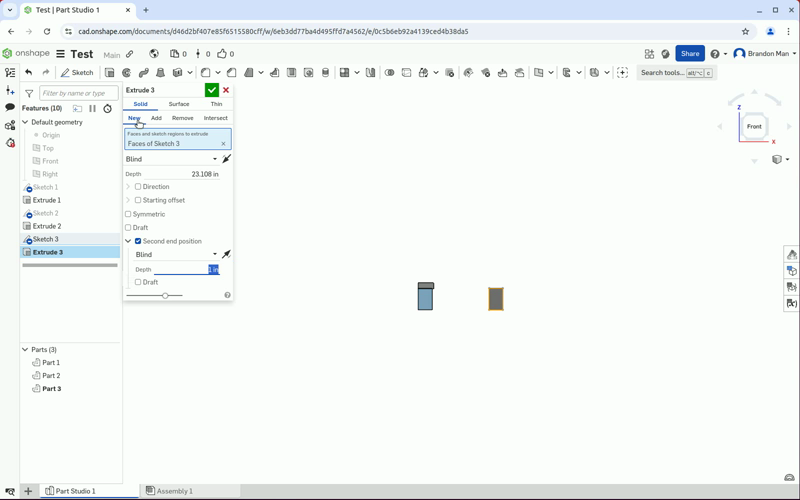
text(23.108)
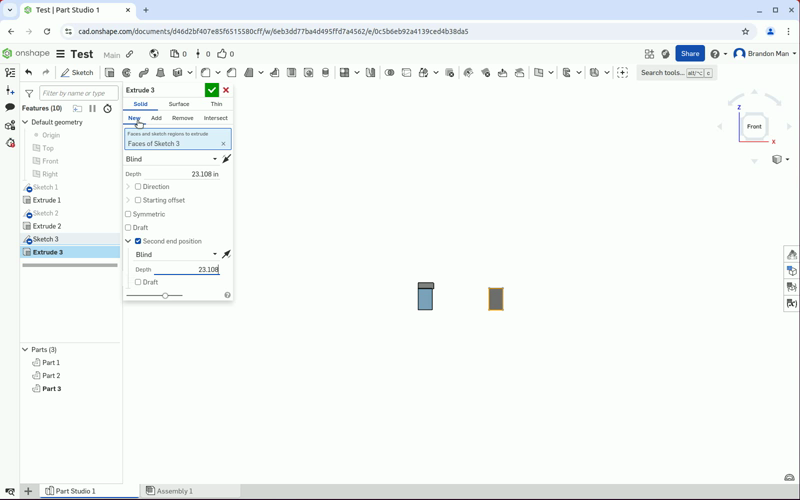
key(enter)
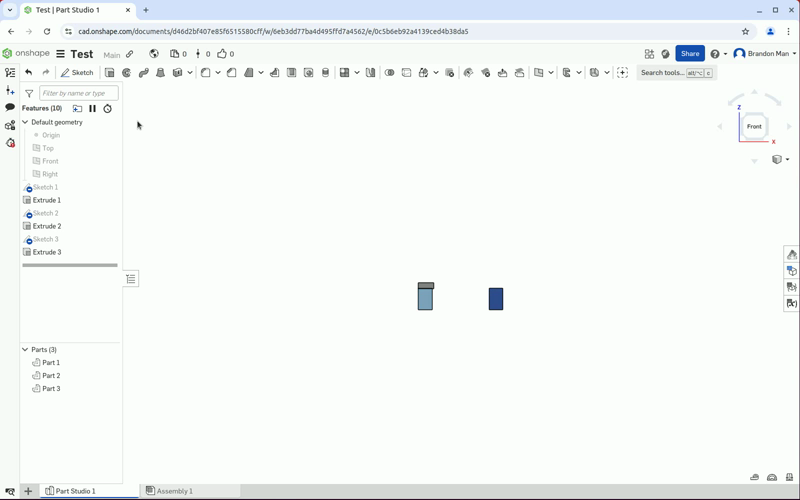
key(shift+h)
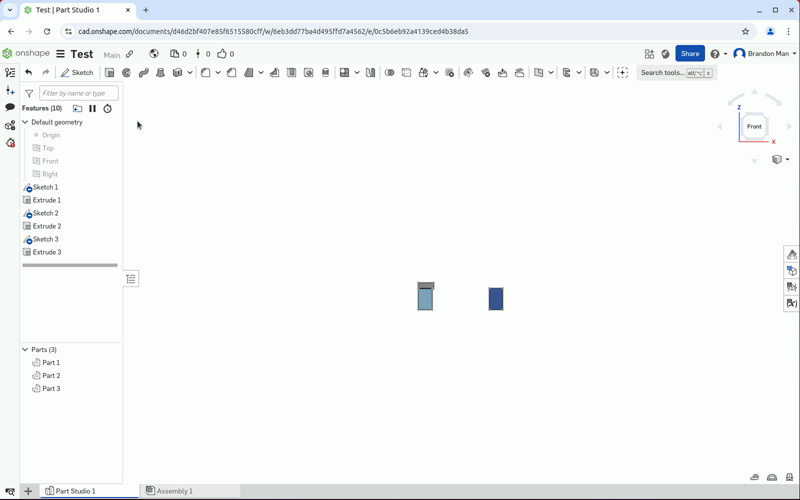
key(shift+h)
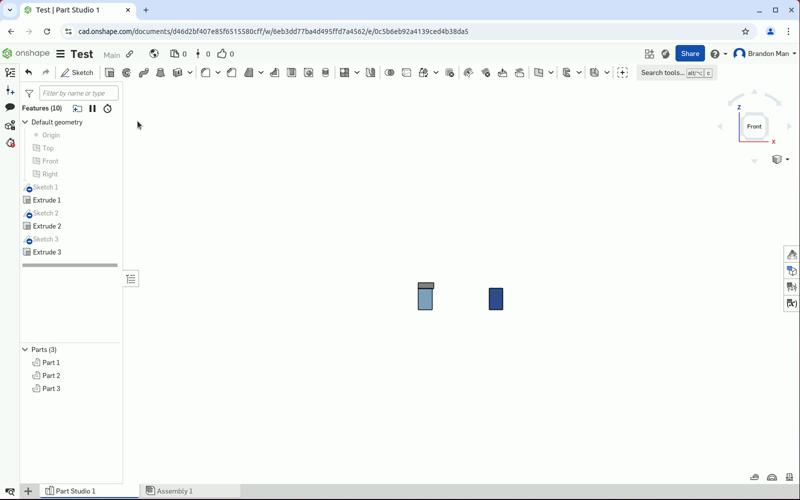
mouse_move(73, 189)
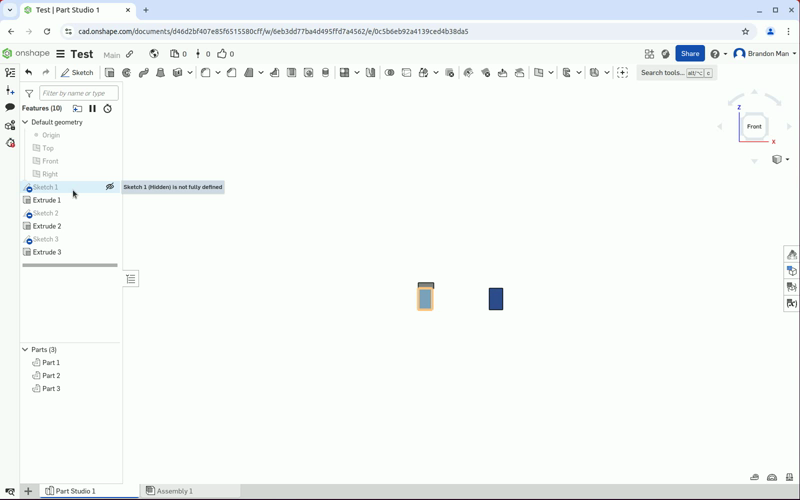
click(73, 189)
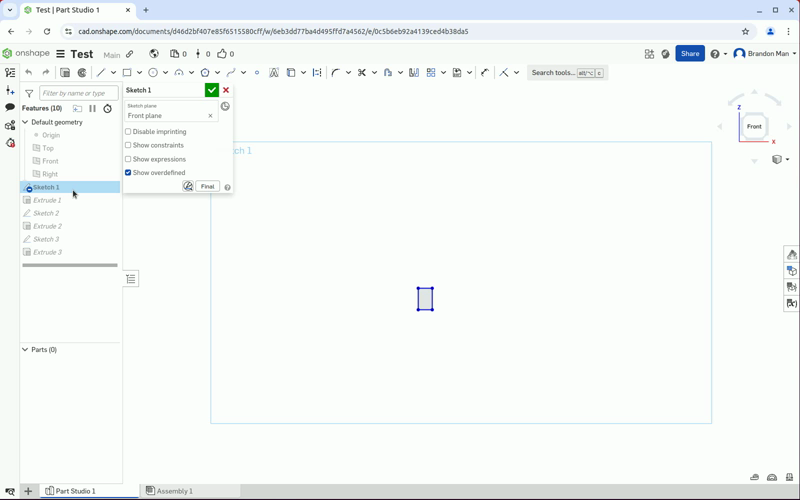
mouse_move(229, 92)
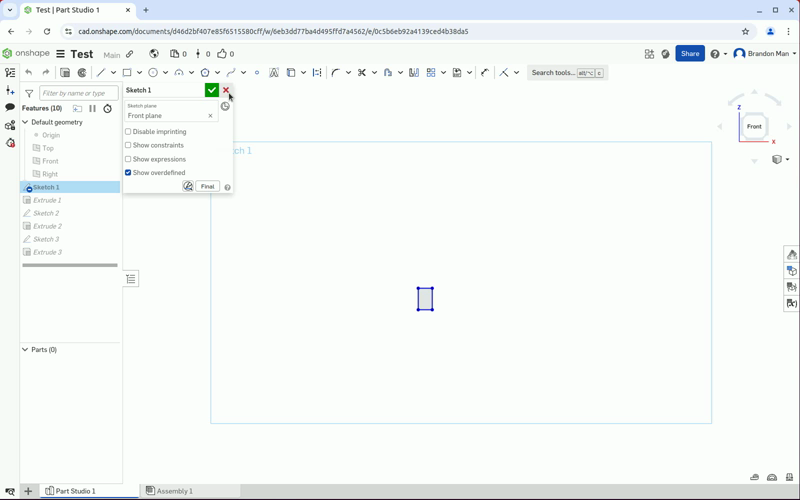
click(229, 92)
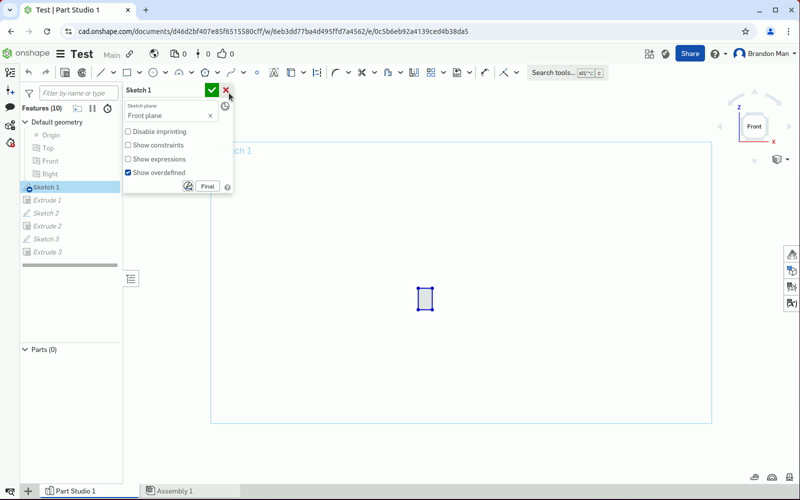
key(shift+s)
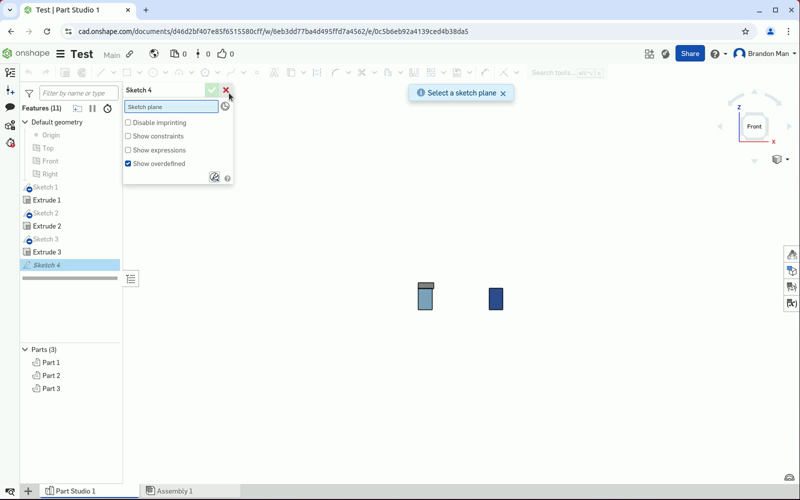
mouse_move(73, 163)
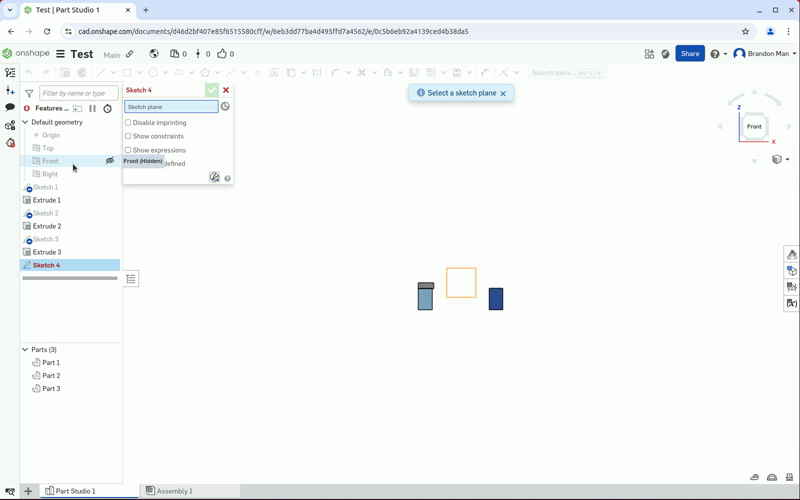
click(73, 163)
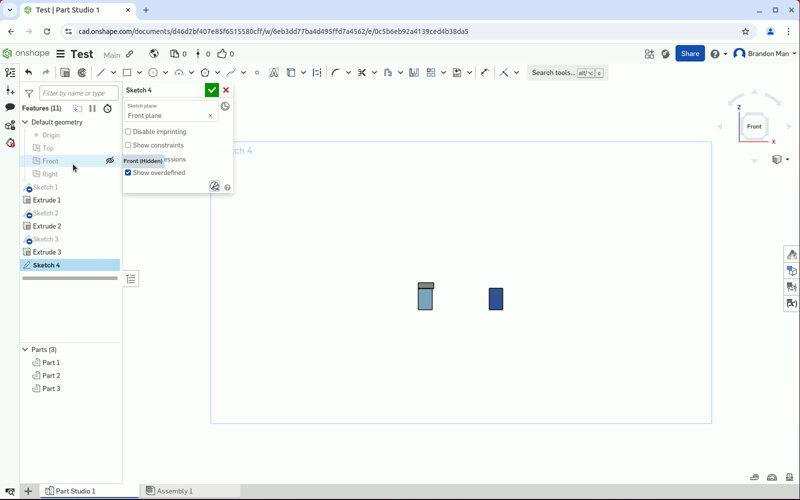
mouse_move(73, 352)
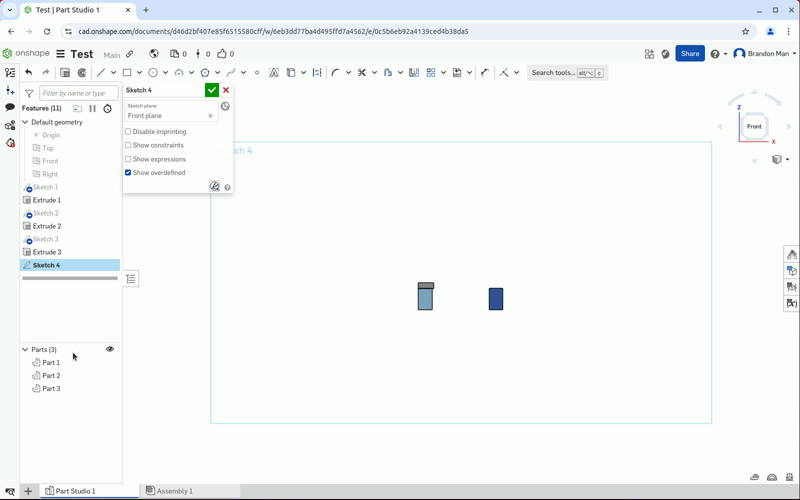
key(y)
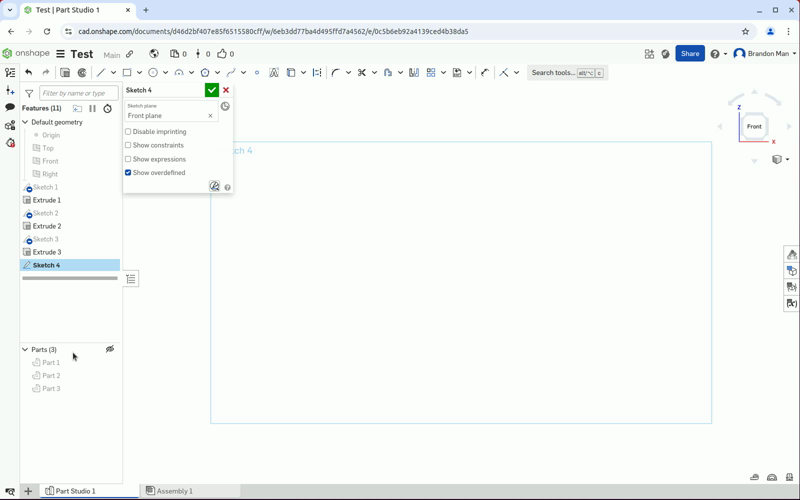
key(l)
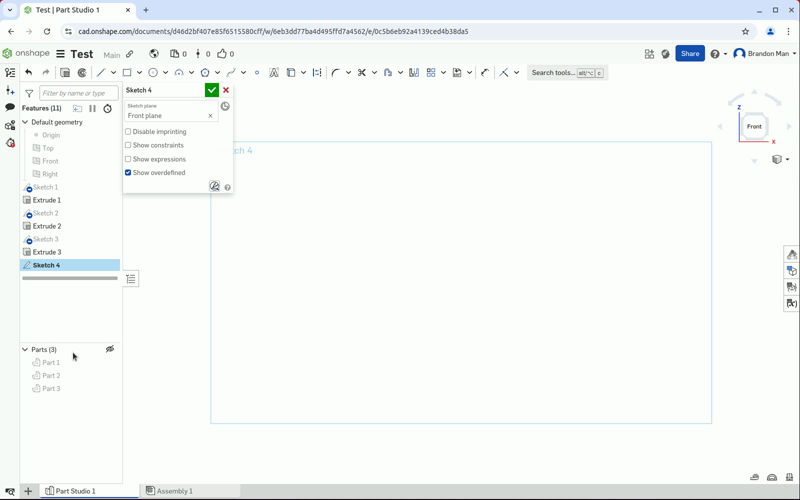
key_down(shift)
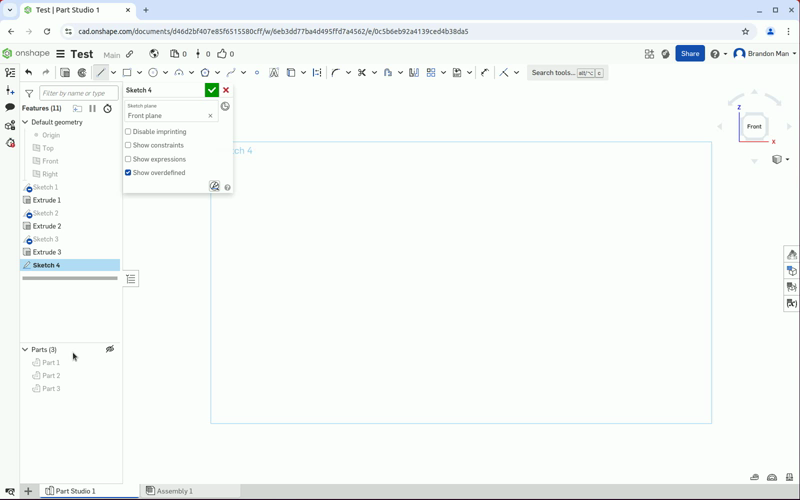
mouse_move(489, 288)
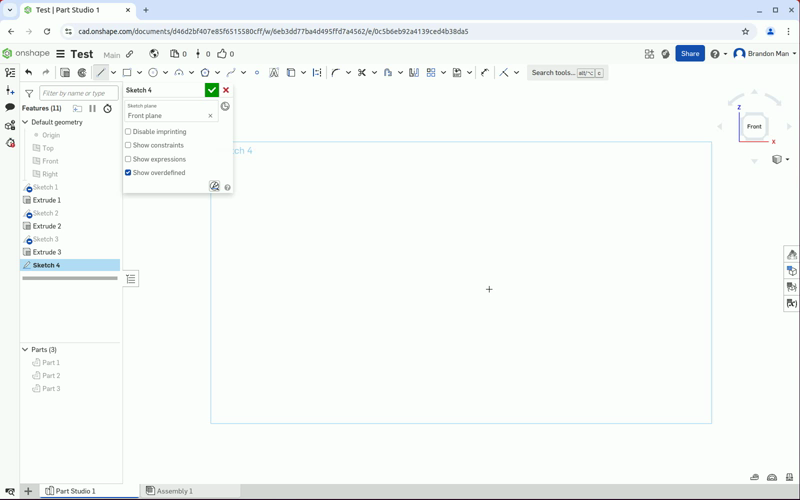
click(489, 288)
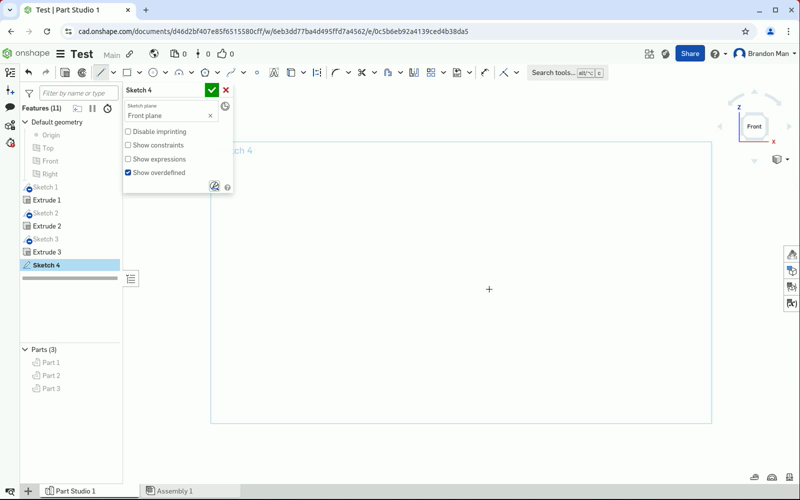
key_up(shift)
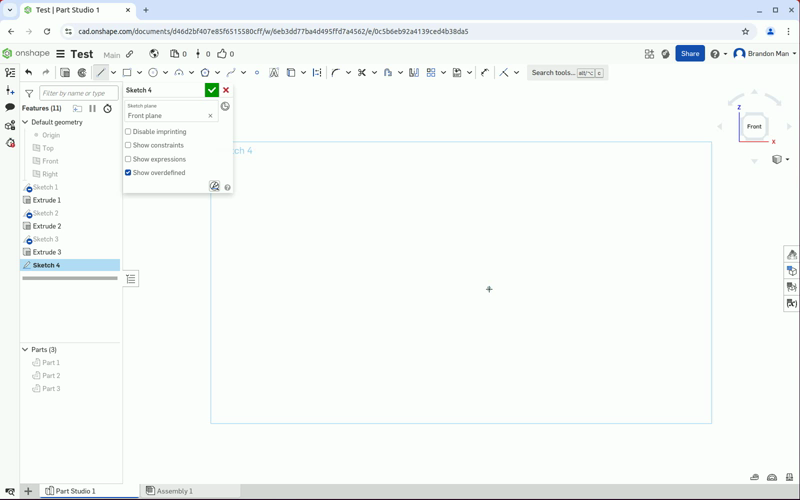
key_down(shift)
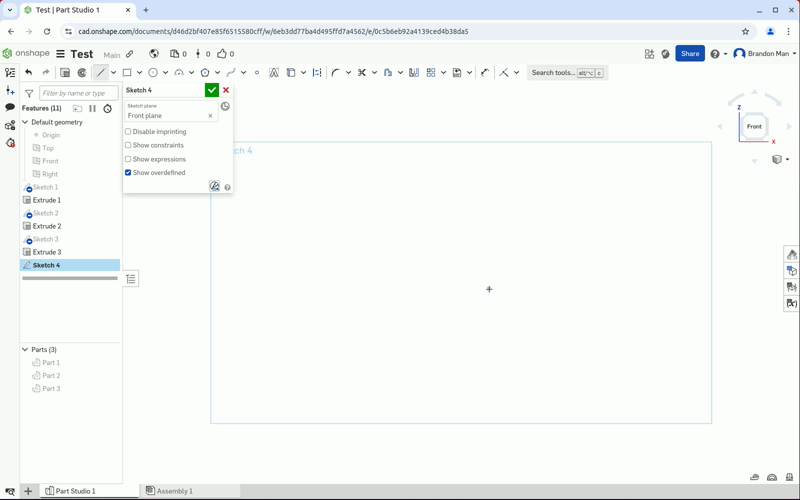
mouse_move(519, 288)
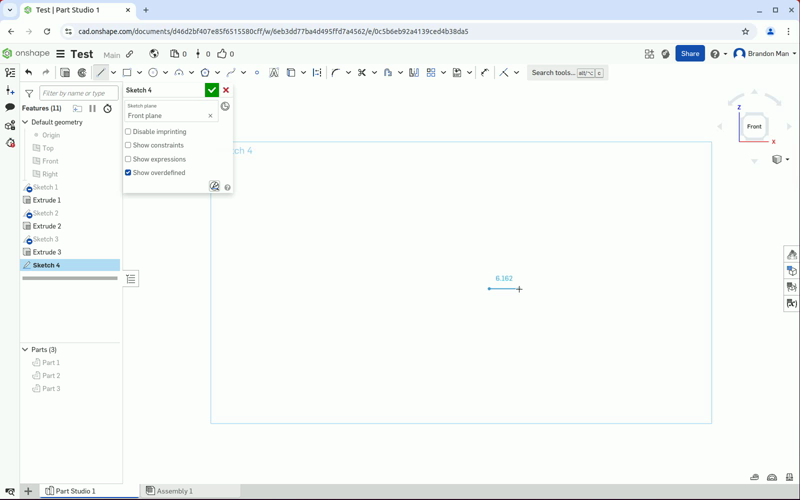
mouse_move(504, 288)
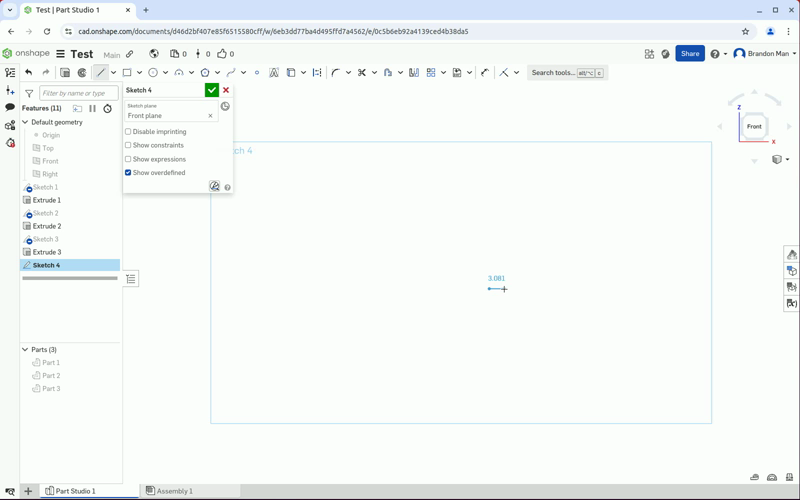
click(504, 288)
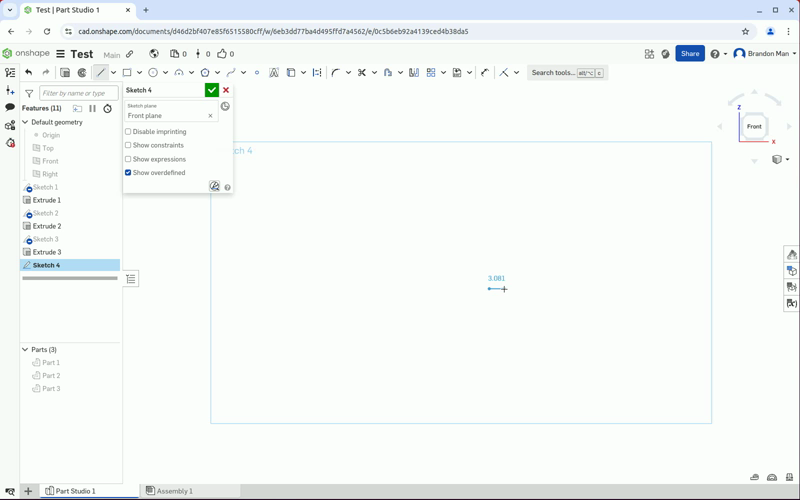
key_up(shift)
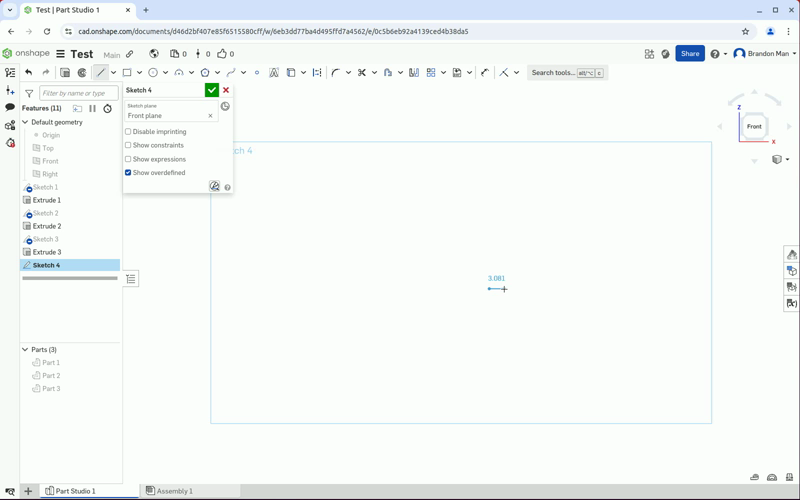
key_down(shift)
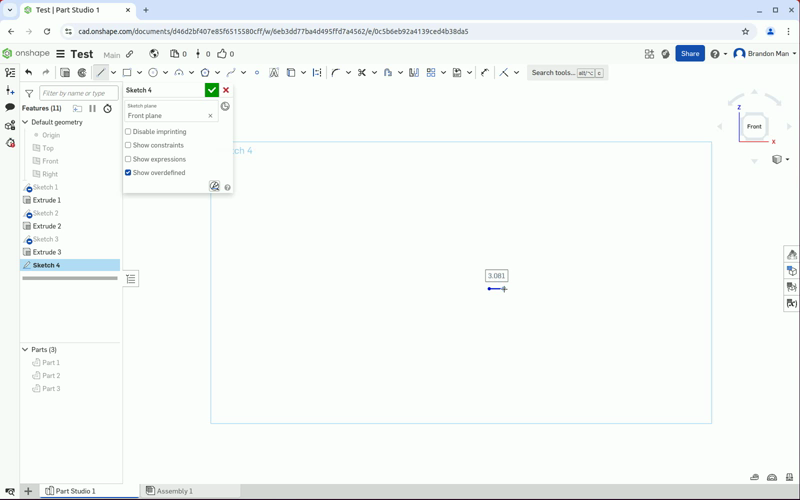
mouse_move(534, 288)
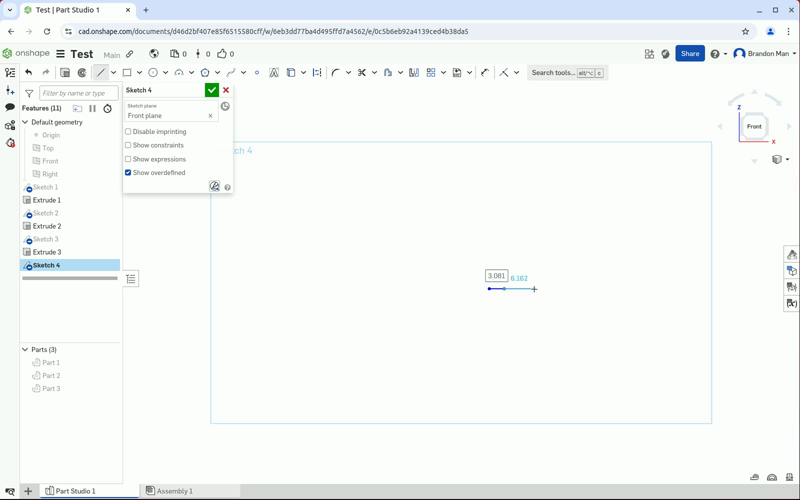
mouse_move(504, 282)
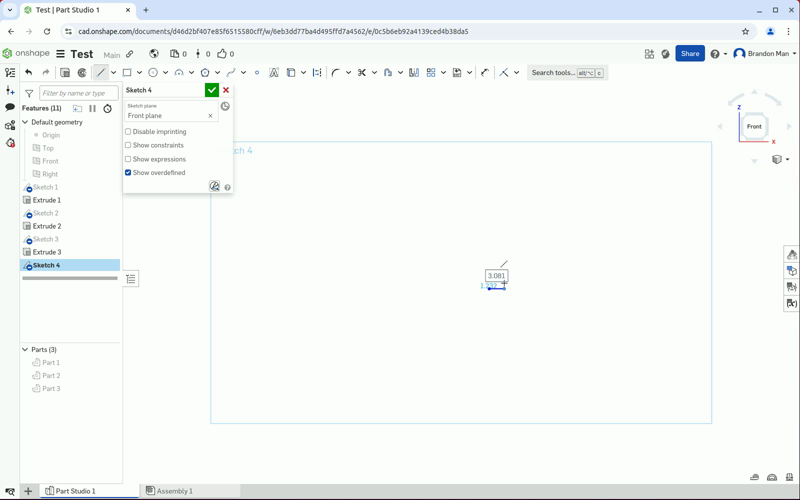
scroll(6)
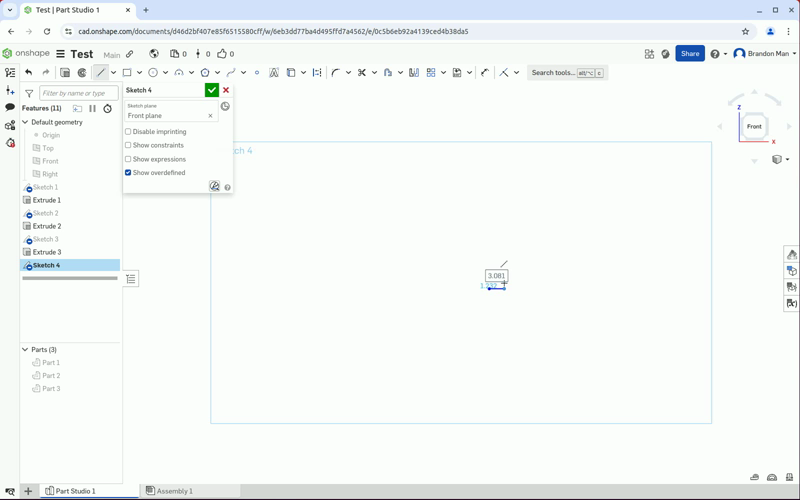
scroll(6)
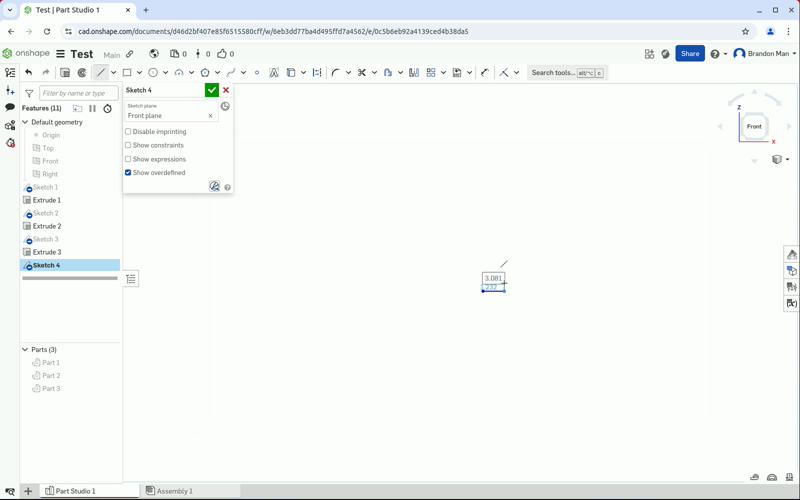
scroll(6)
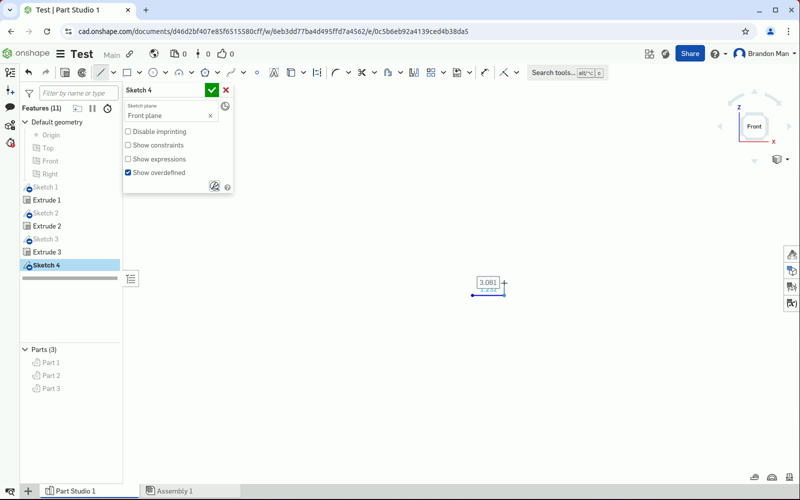
scroll(6)
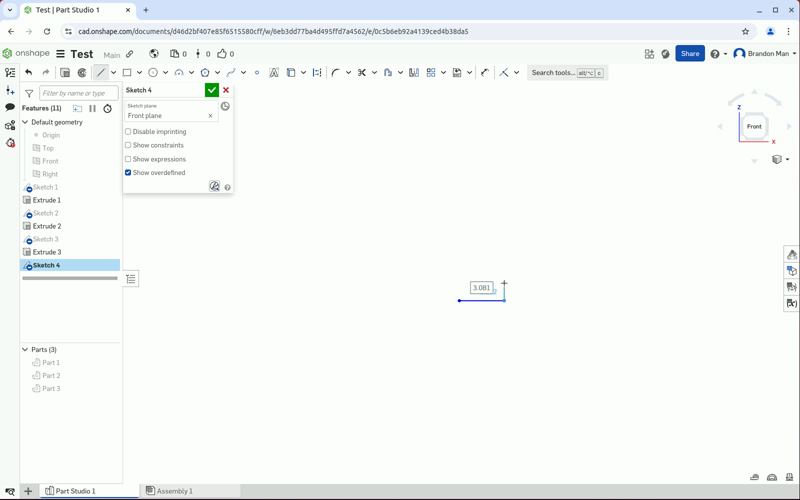
scroll(6)
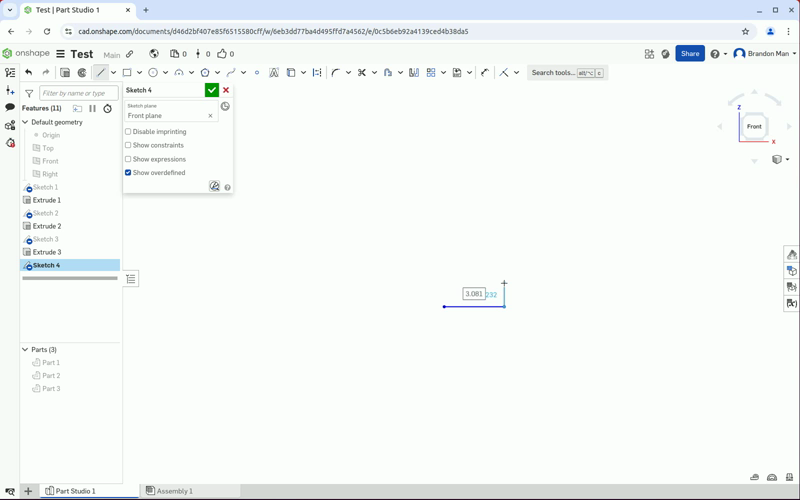
scroll(6)
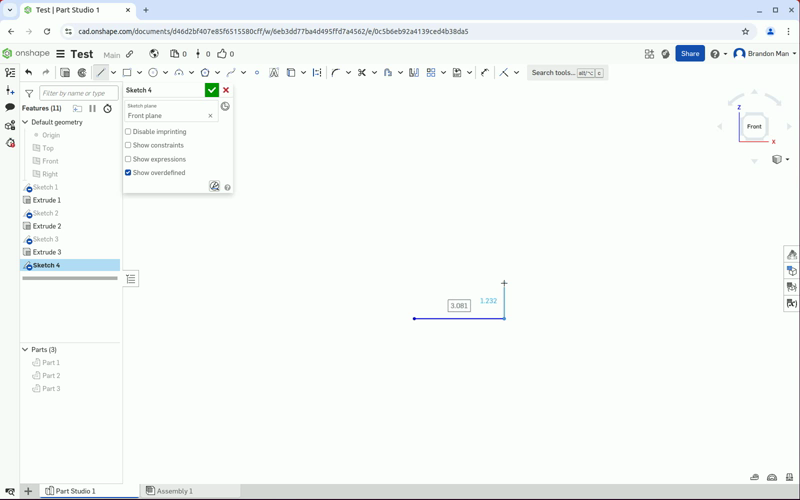
scroll(6)
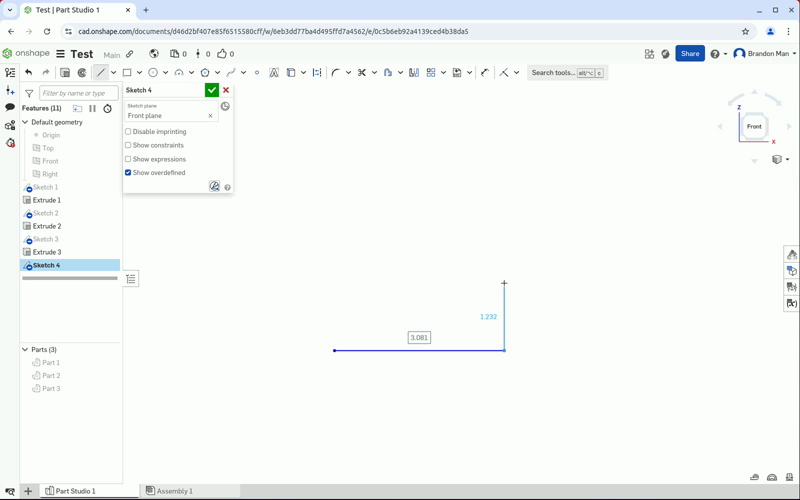
click(504, 282)
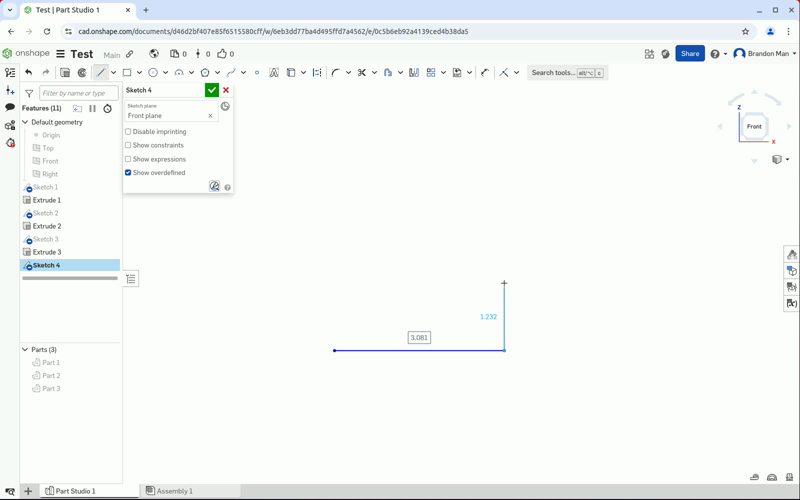
scroll(-6)
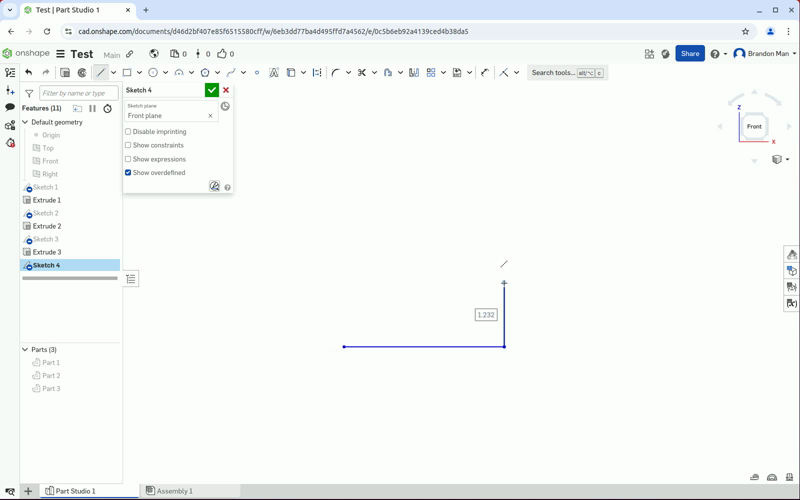
scroll(-6)
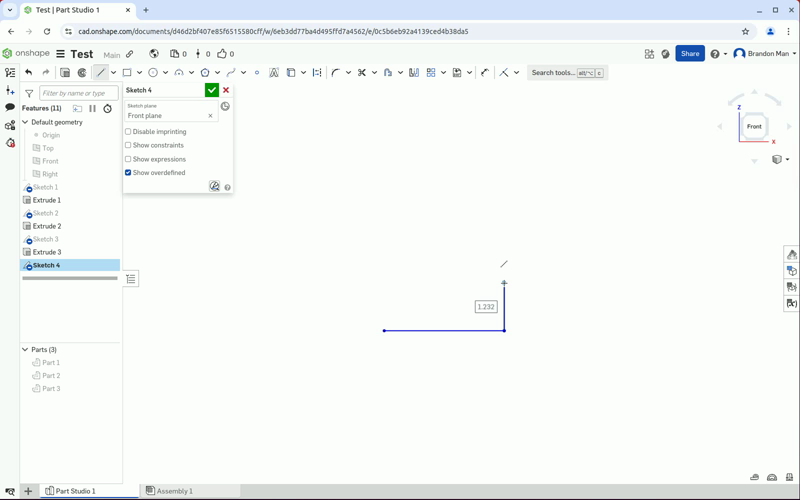
scroll(-6)
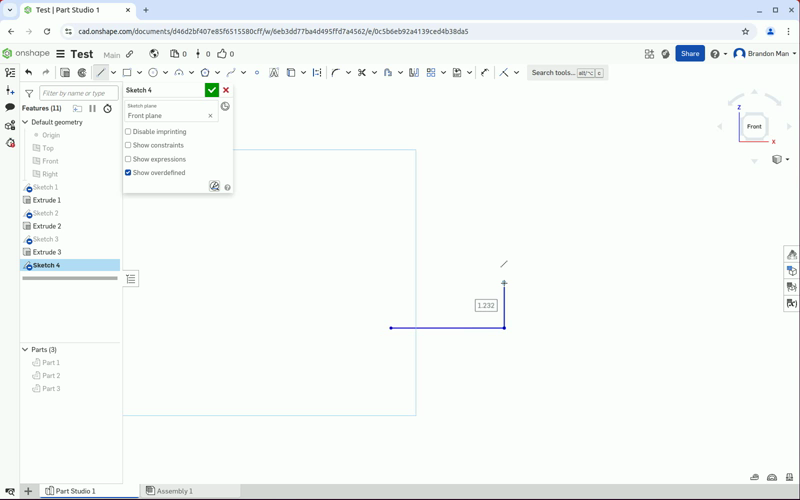
scroll(-6)
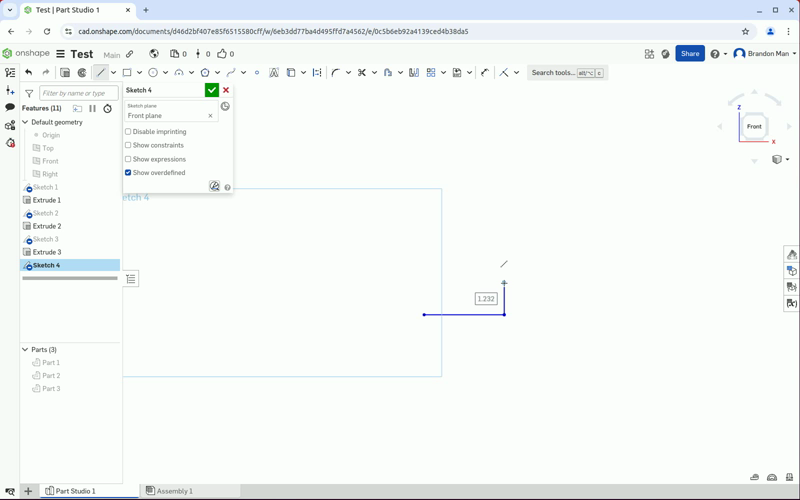
scroll(-6)
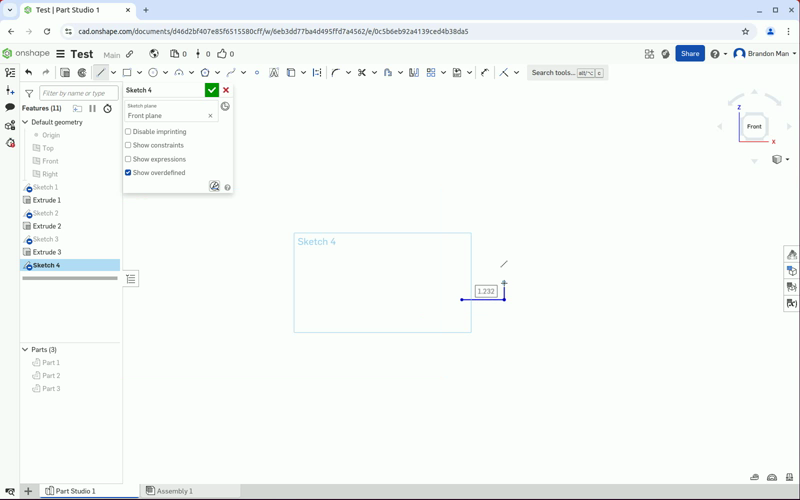
scroll(-6)
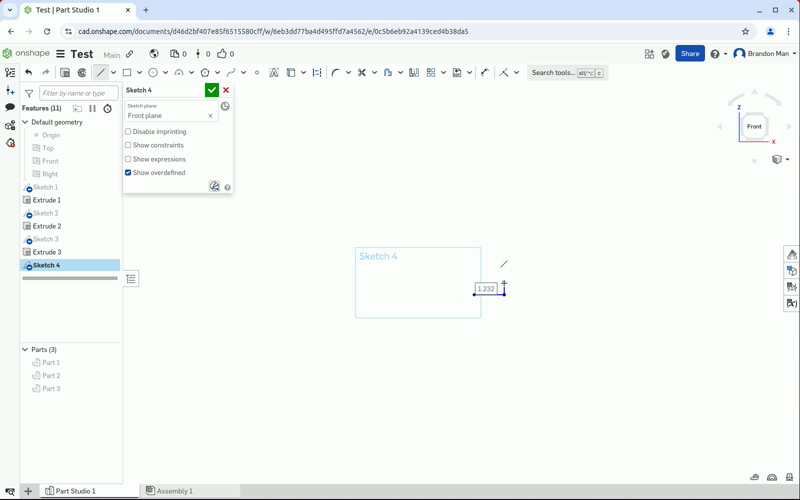
scroll(-6)
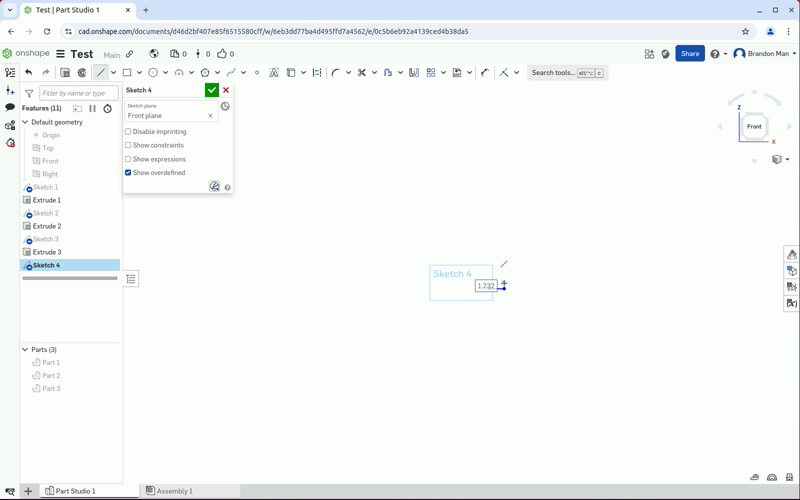
key_up(shift)
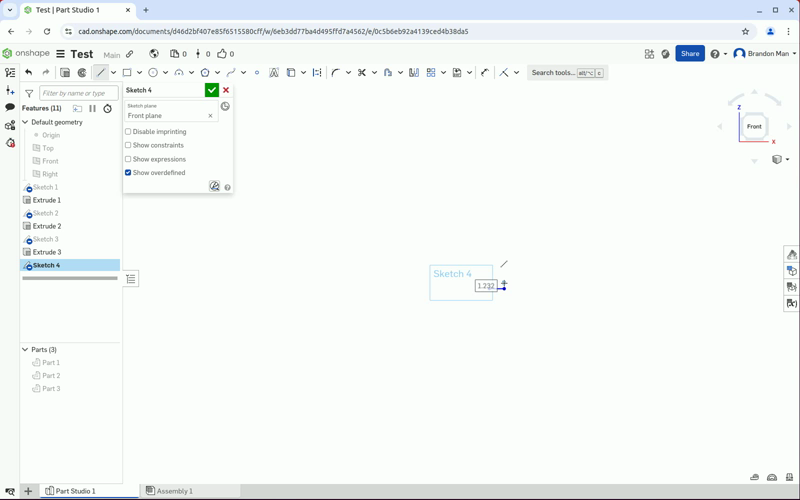
key_down(shift)
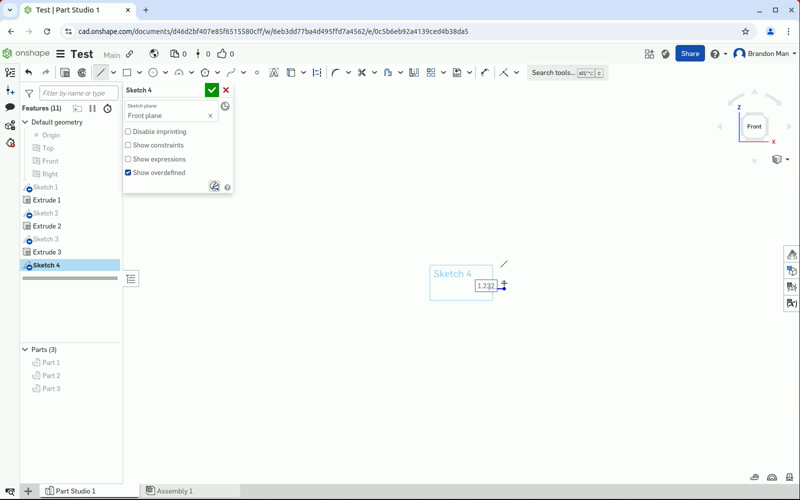
mouse_move(534, 282)
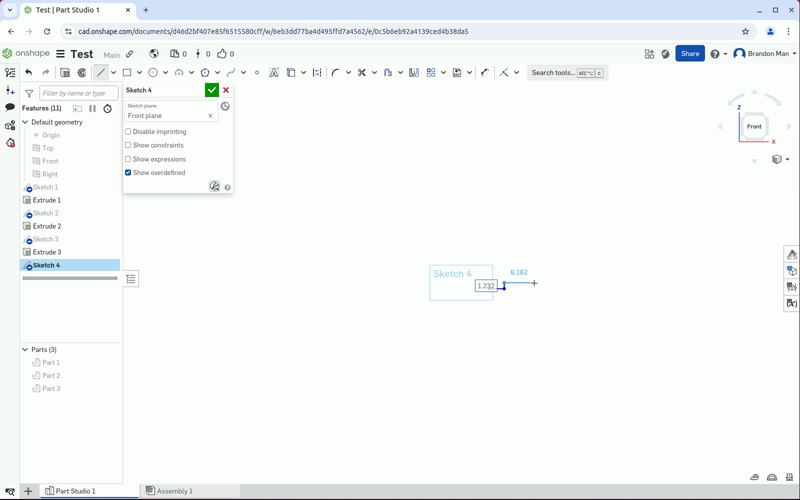
mouse_move(489, 282)
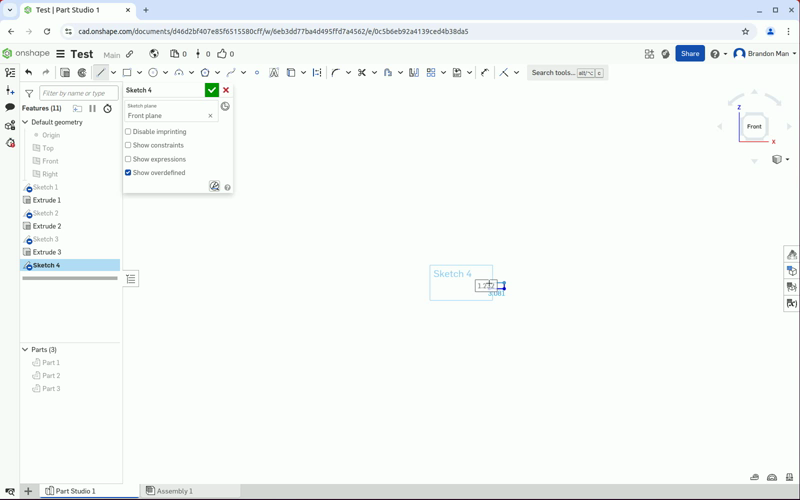
click(489, 282)
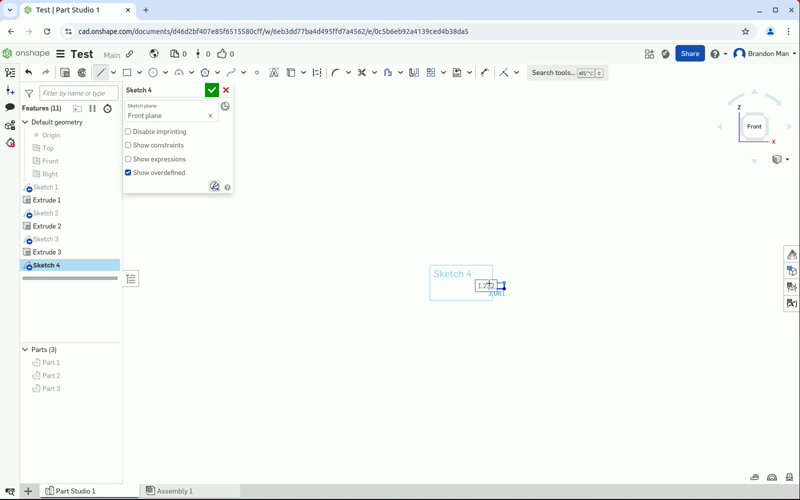
key_up(shift)
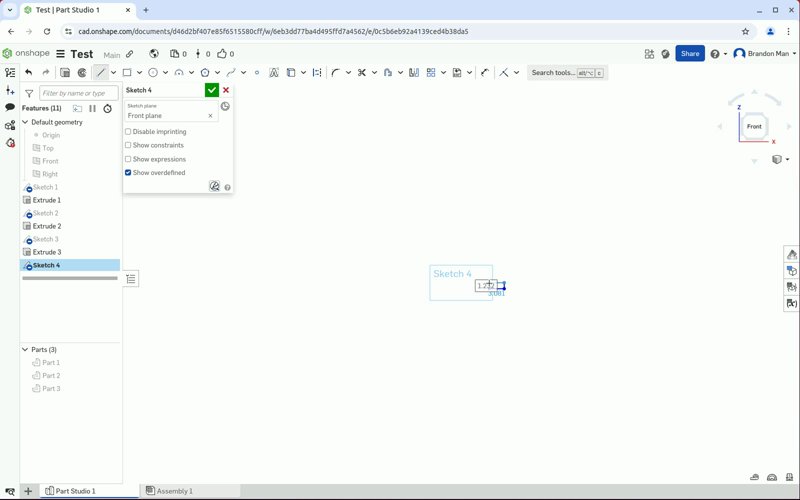
mouse_move(519, 282)
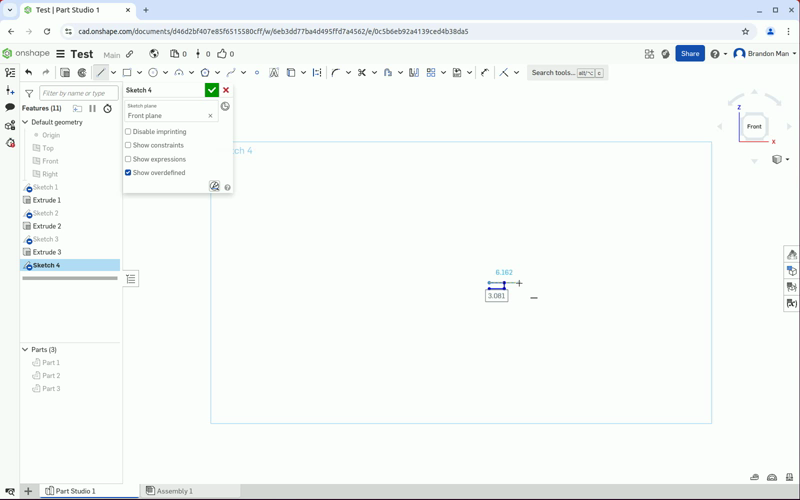
key_down(shift)
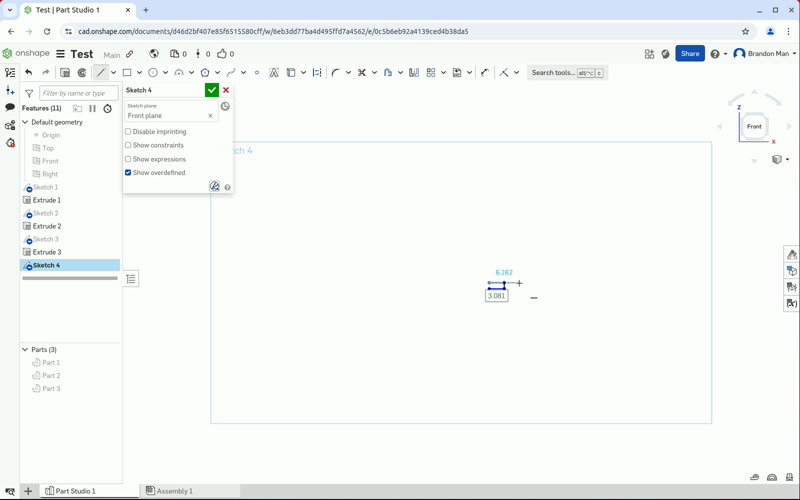
mouse_move(489, 288)
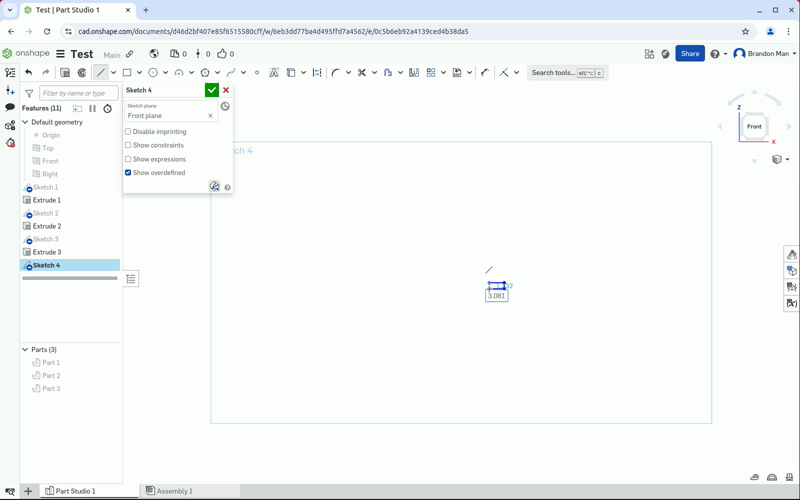
scroll(6)
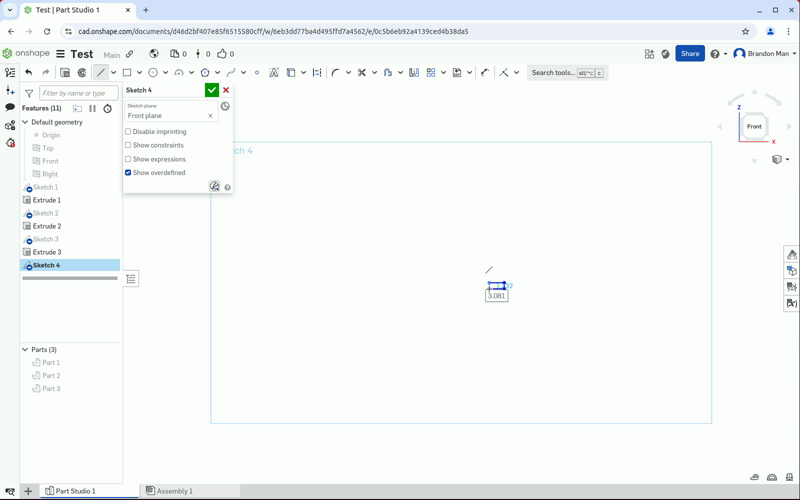
scroll(6)
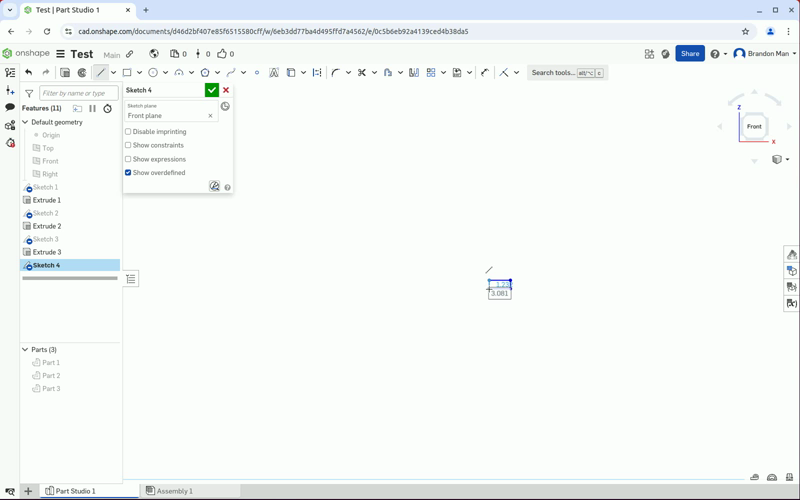
scroll(6)
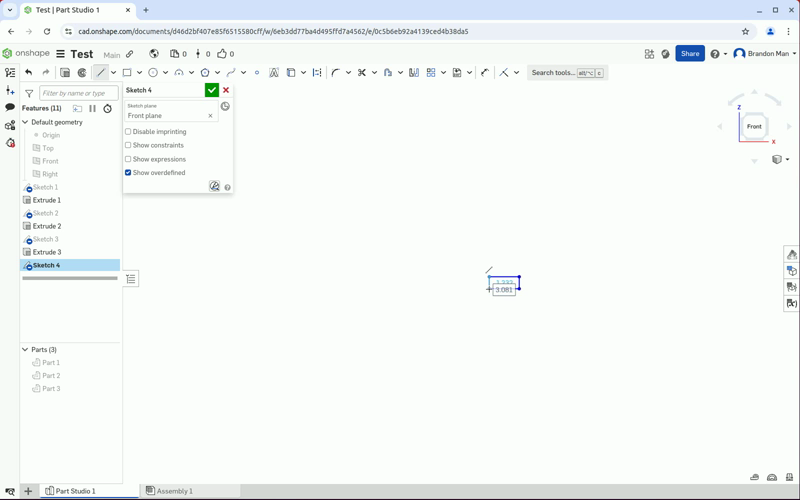
scroll(6)
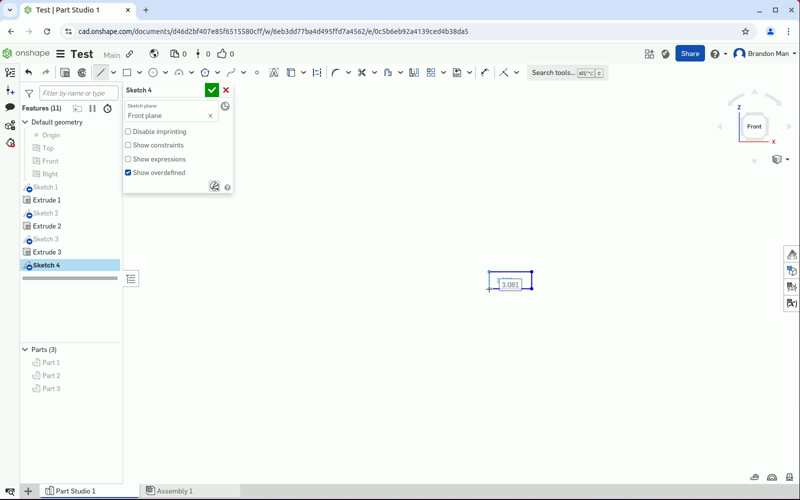
scroll(6)
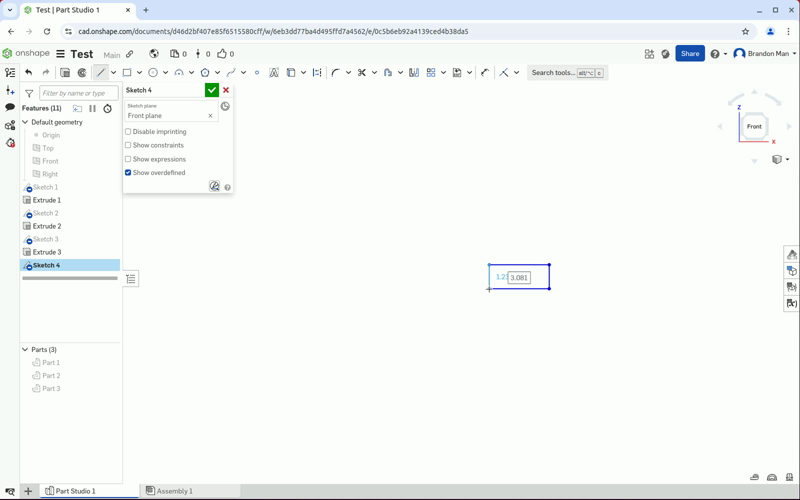
scroll(6)
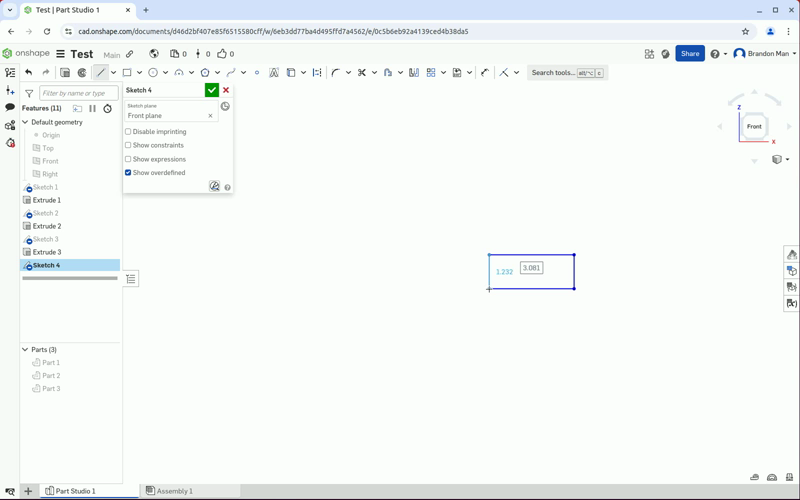
scroll(6)
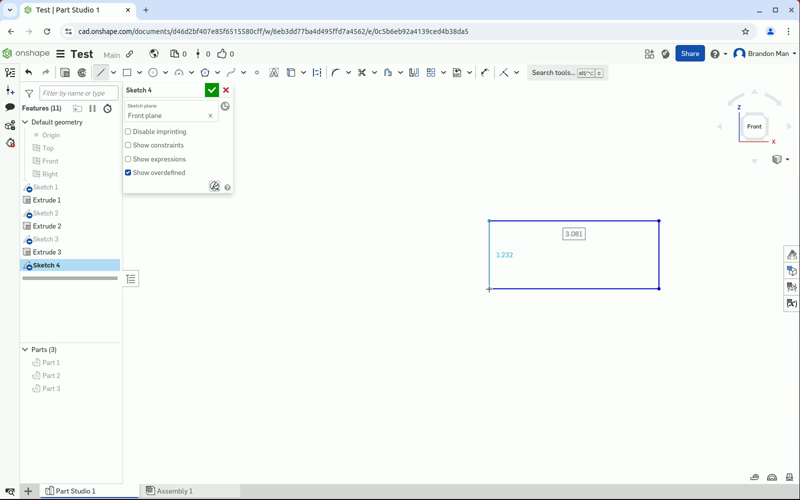
key_up(shift)
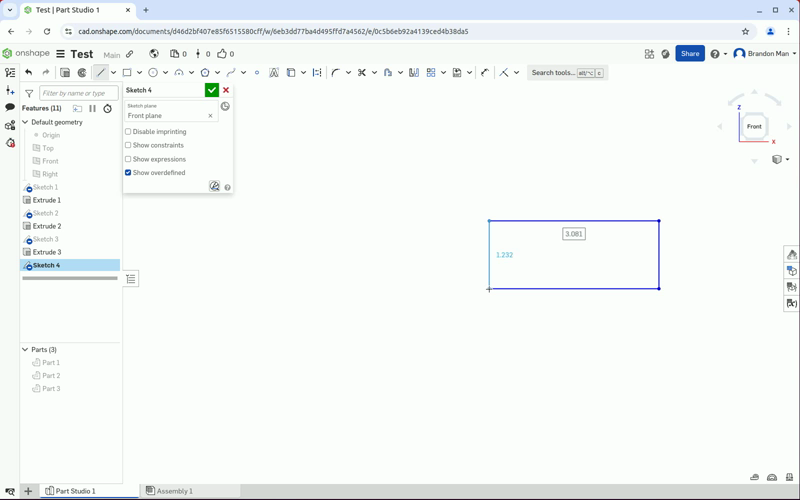
click(489, 288)
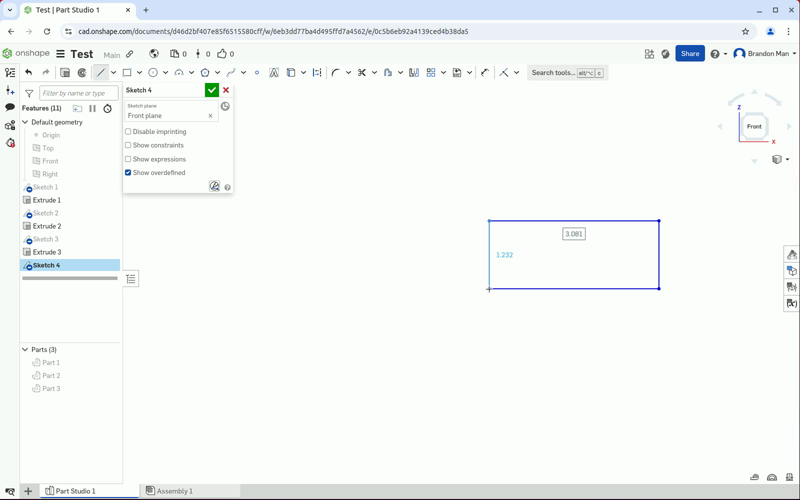
scroll(-6)
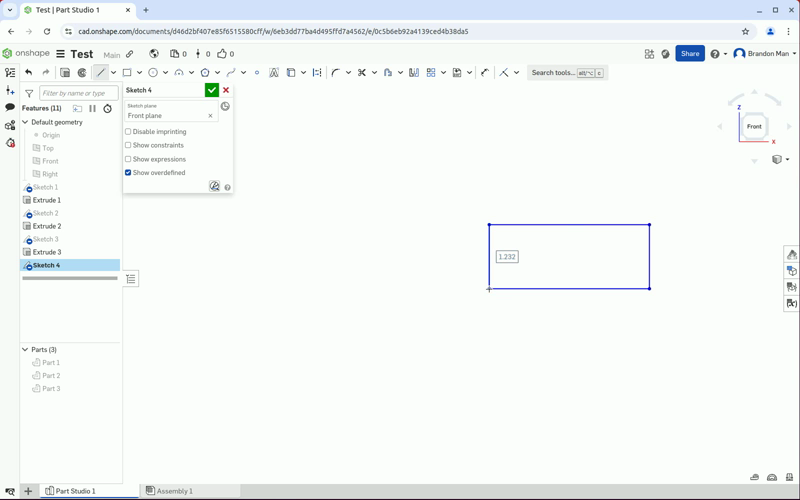
scroll(-6)
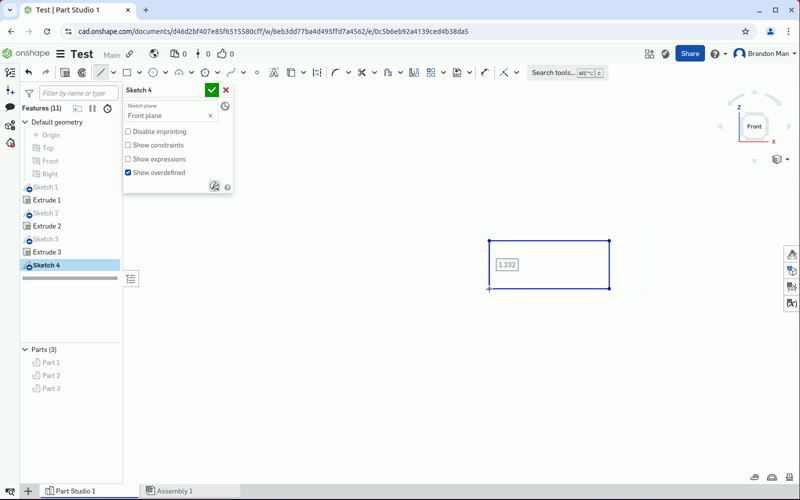
scroll(-6)
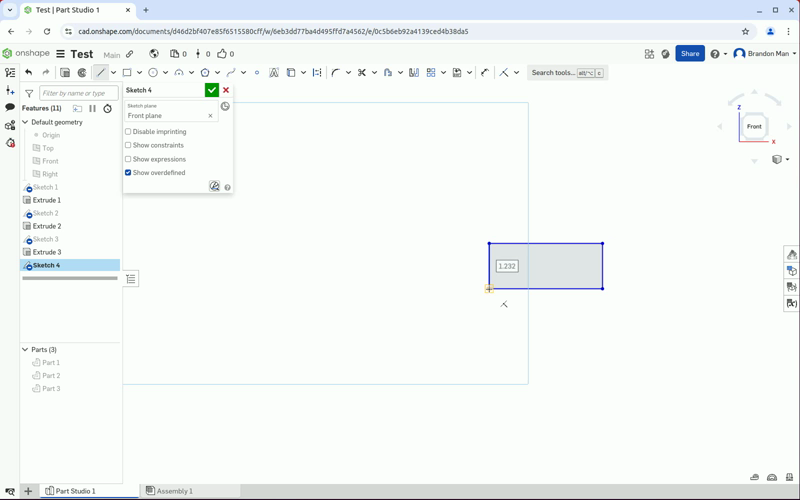
scroll(-6)
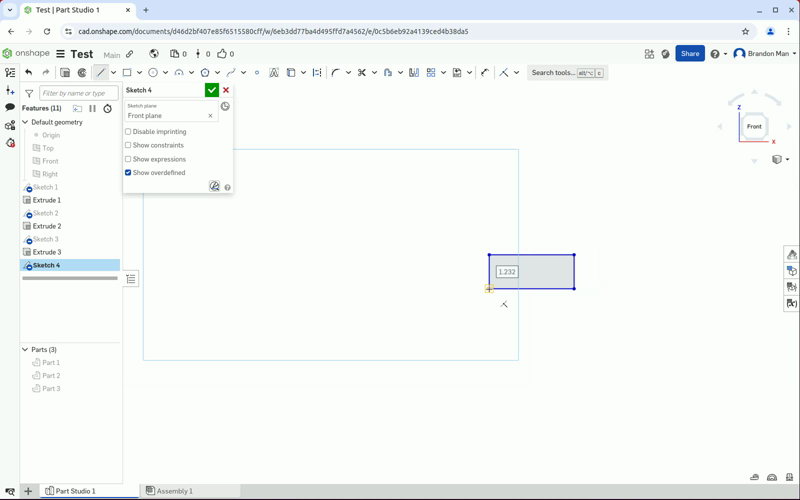
scroll(-6)
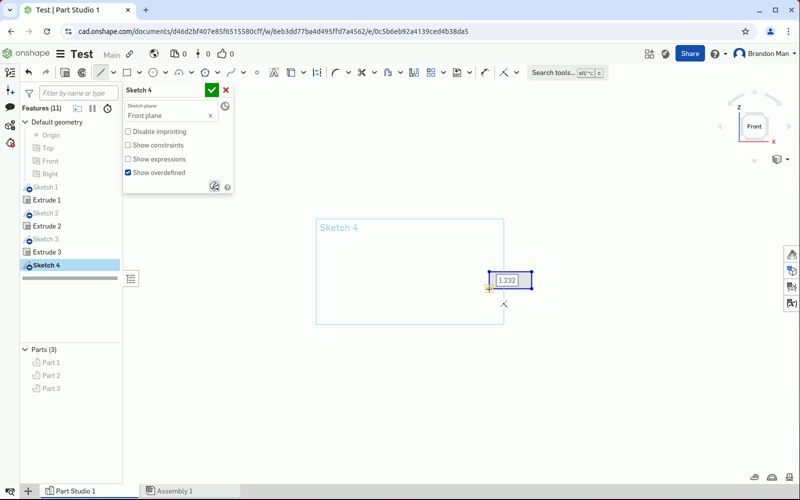
scroll(-6)
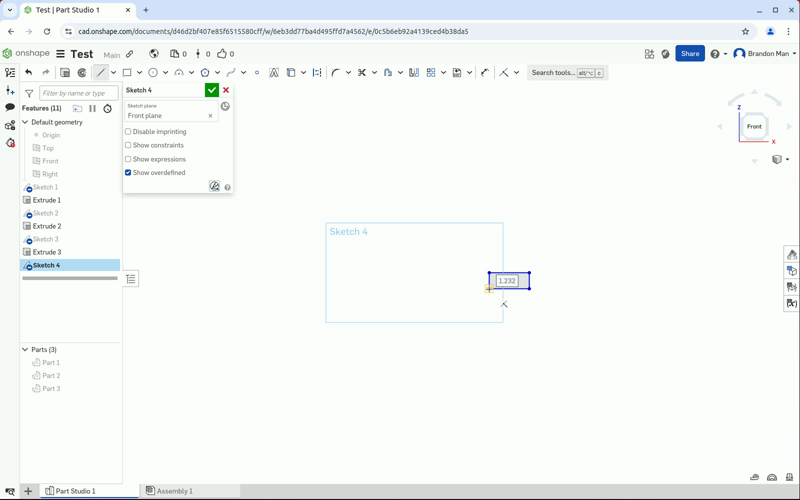
scroll(-6)
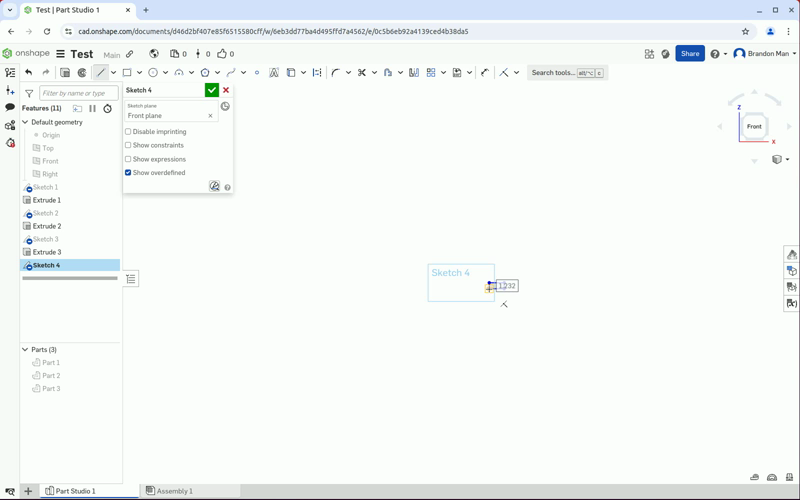
key(esc)
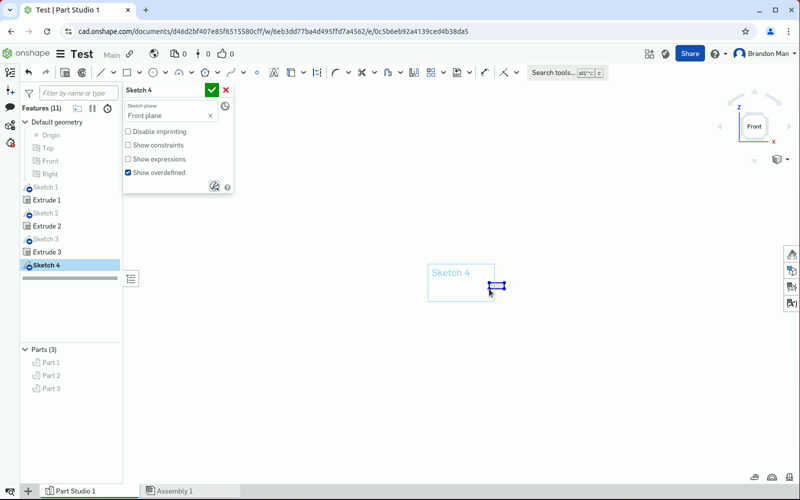
mouse_move(501, 287)
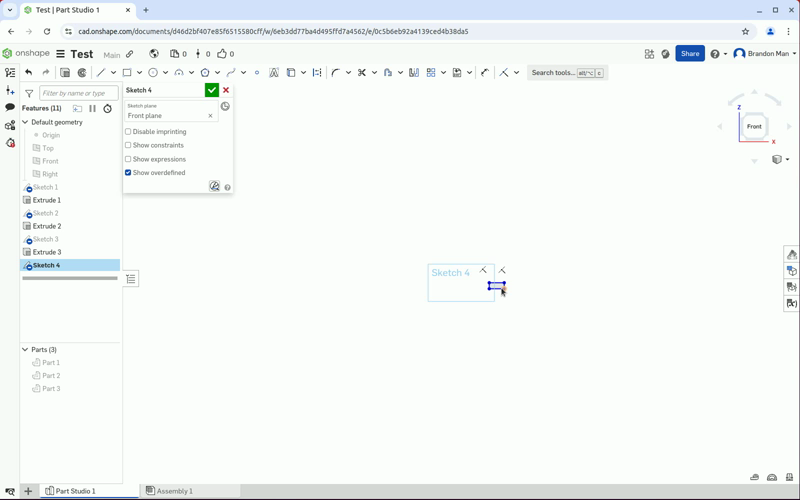
scroll(6)
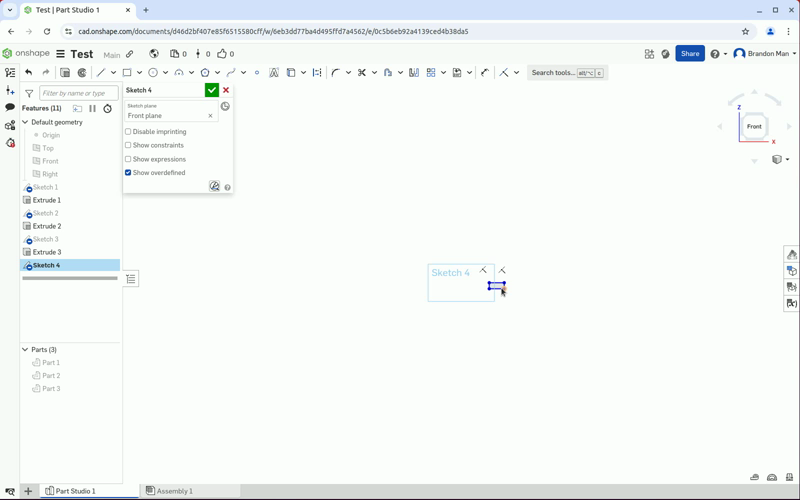
scroll(6)
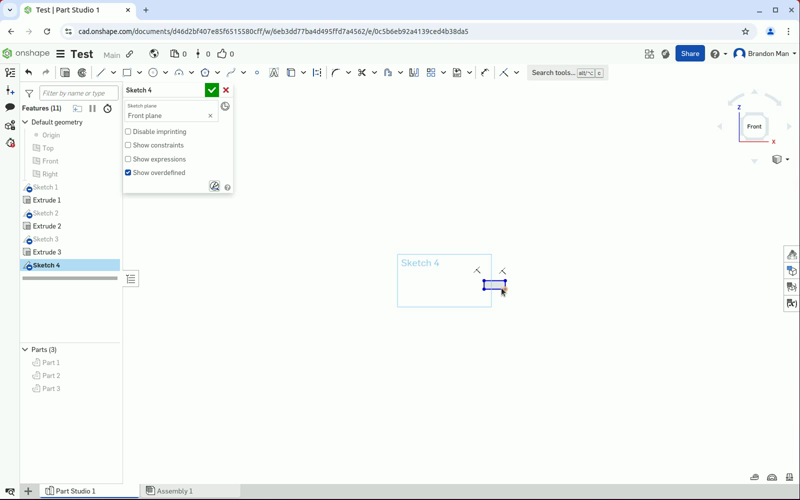
scroll(6)
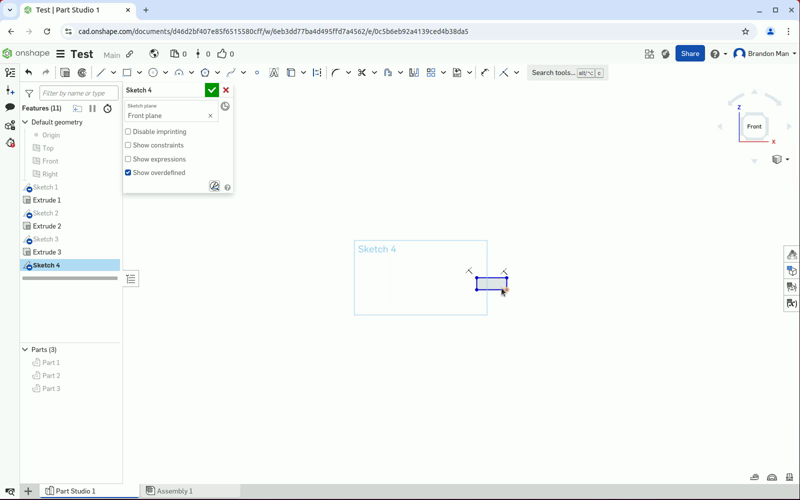
scroll(6)
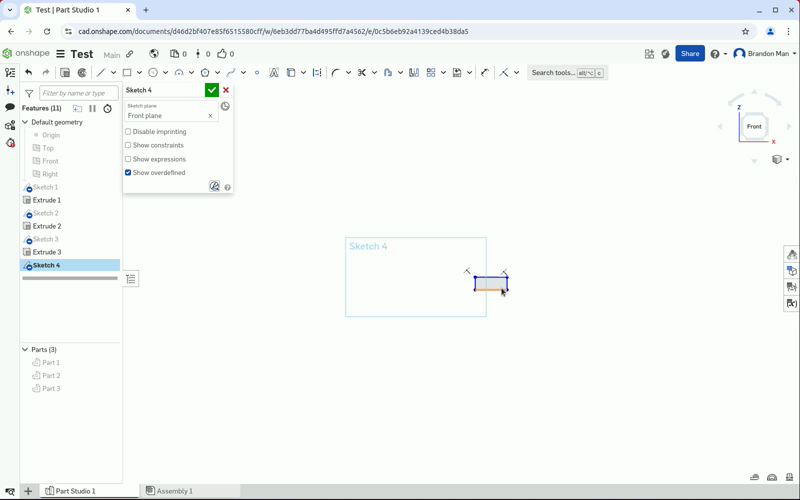
scroll(6)
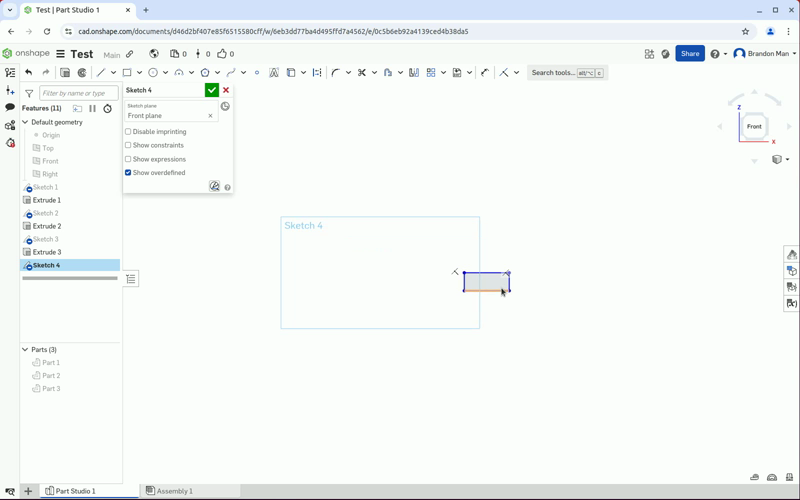
scroll(6)
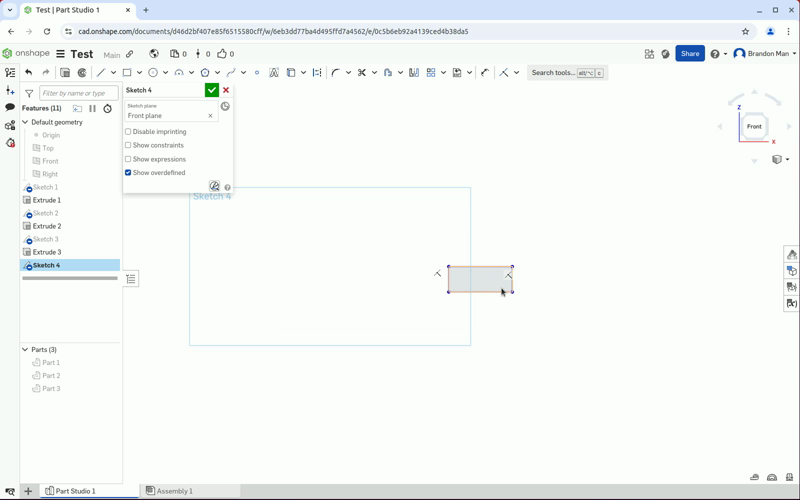
scroll(6)
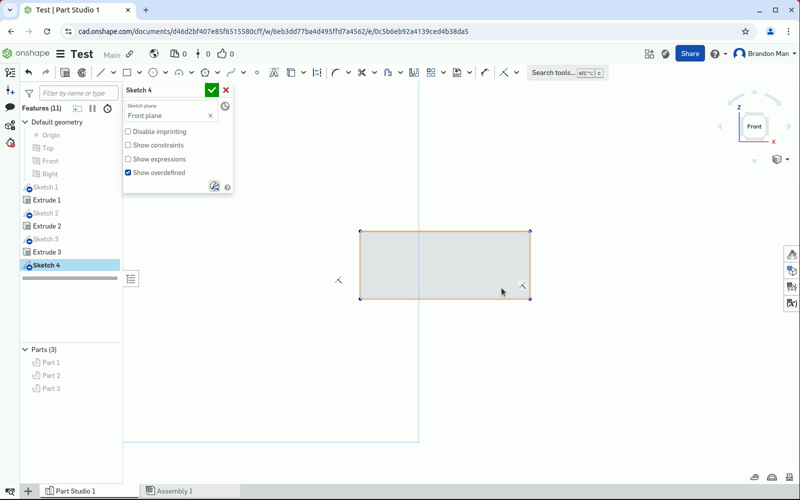
click(501, 287)
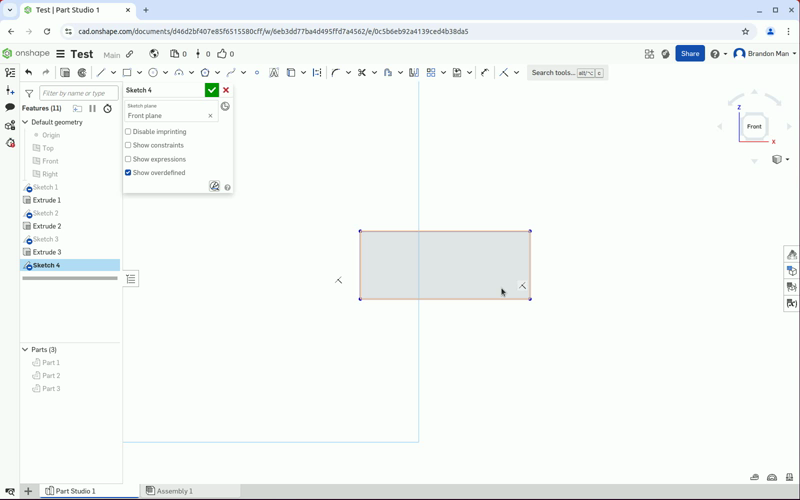
scroll(-6)
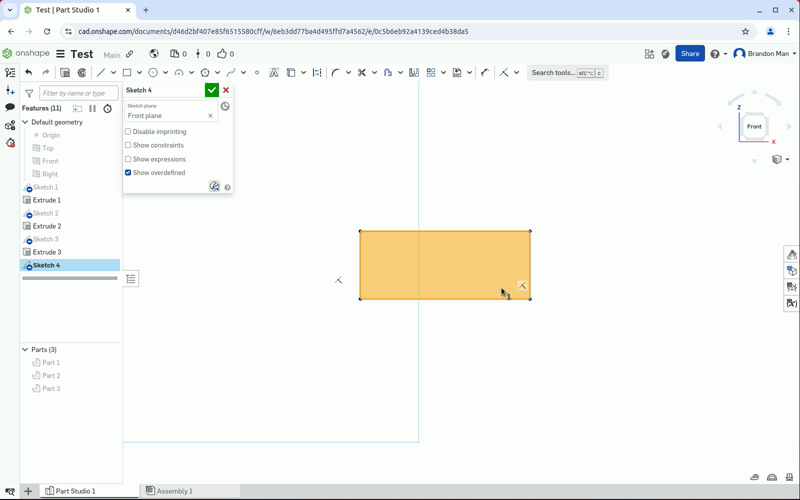
scroll(-6)
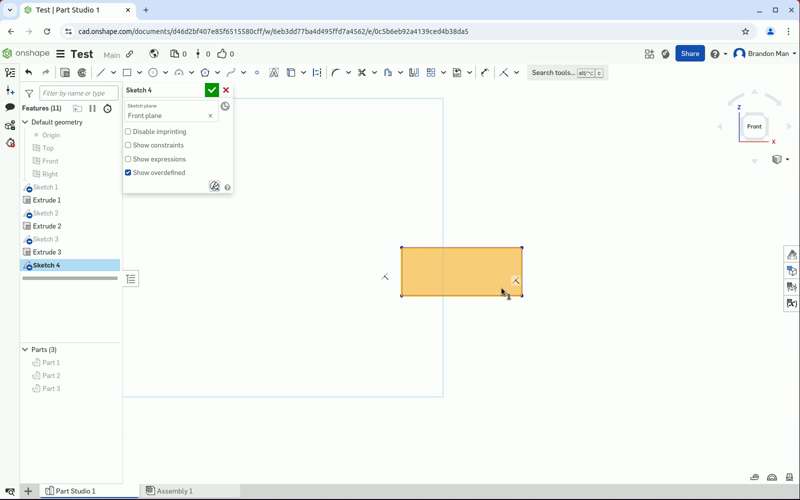
scroll(-6)
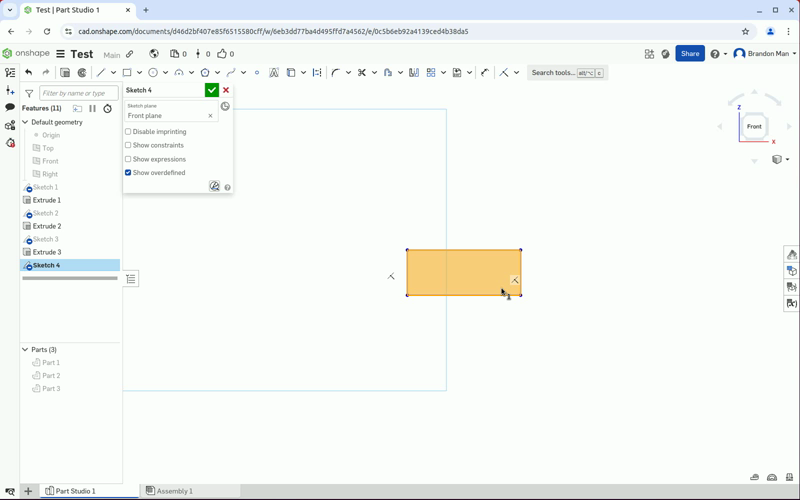
scroll(-6)
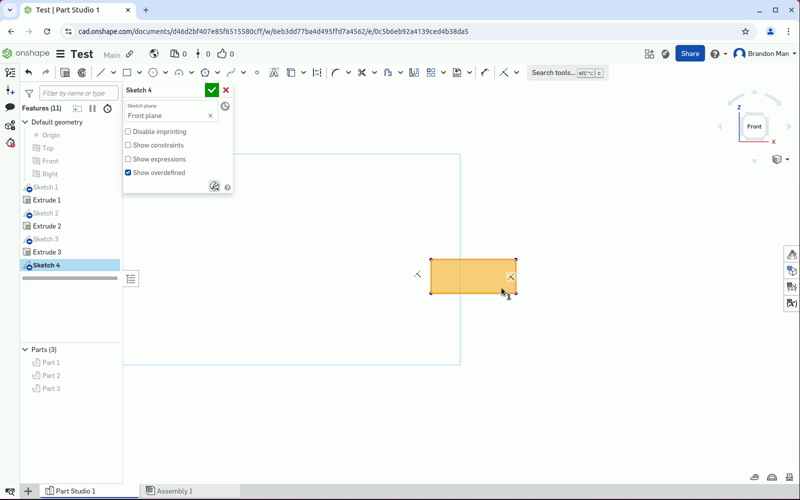
scroll(-6)
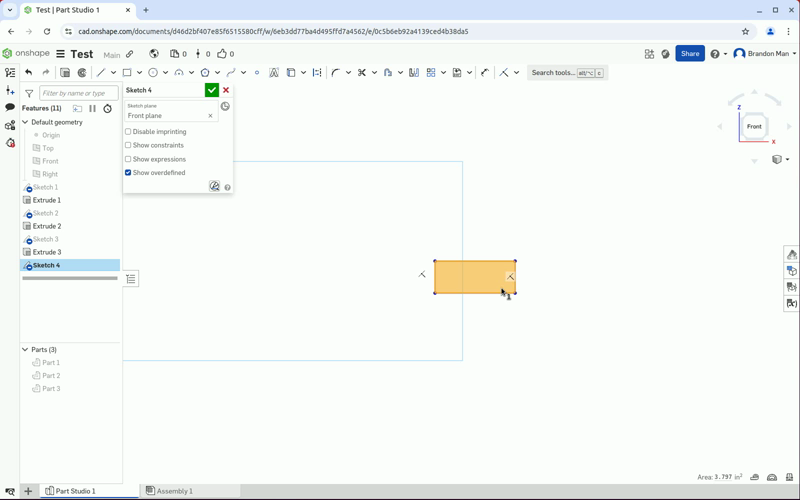
scroll(-6)
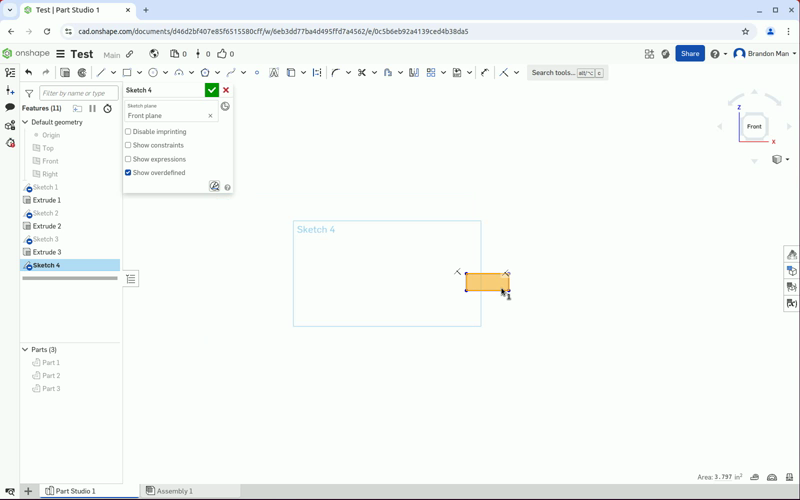
scroll(-6)
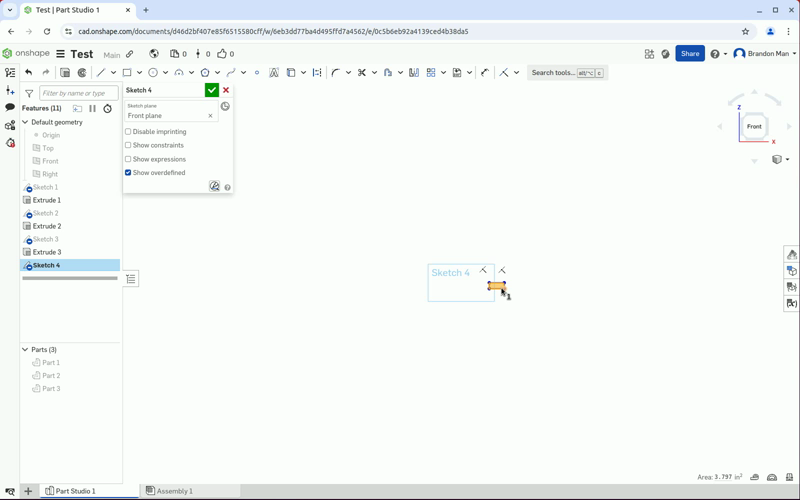
mouse_move(73, 352)
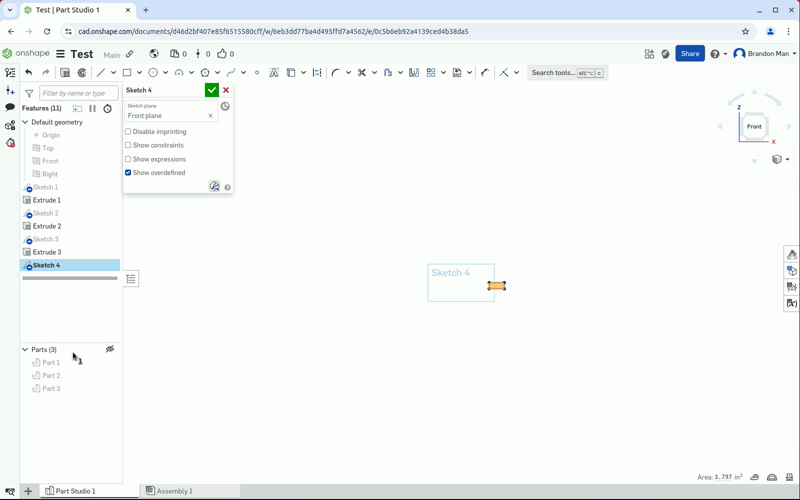
key(shift+y)
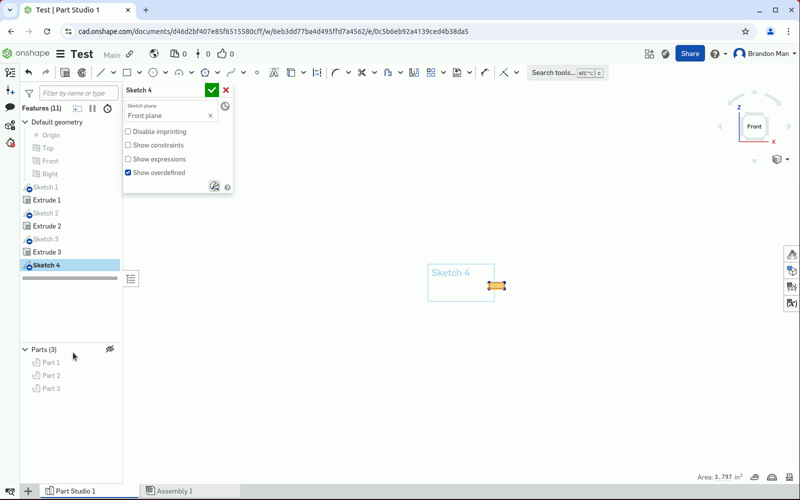
key(shift+e)
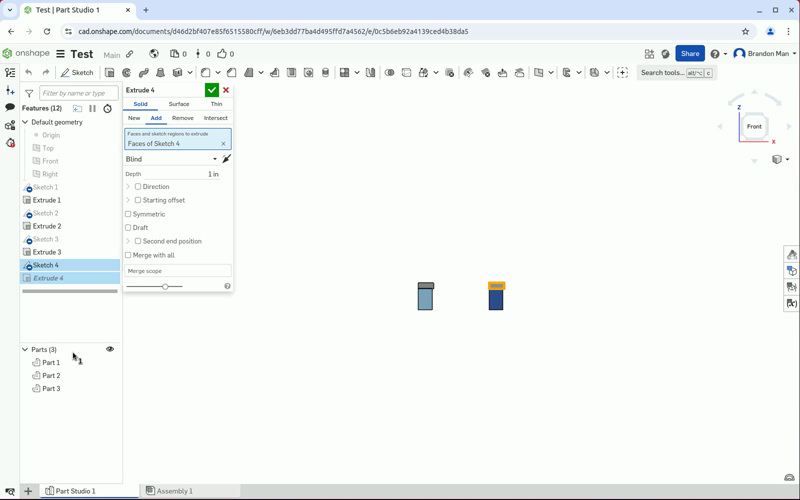
mouse_move(143, 106)
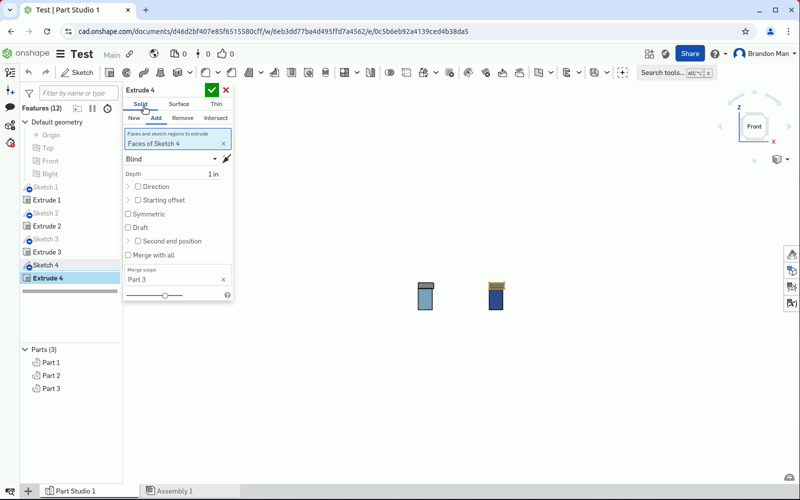
click(143, 106)
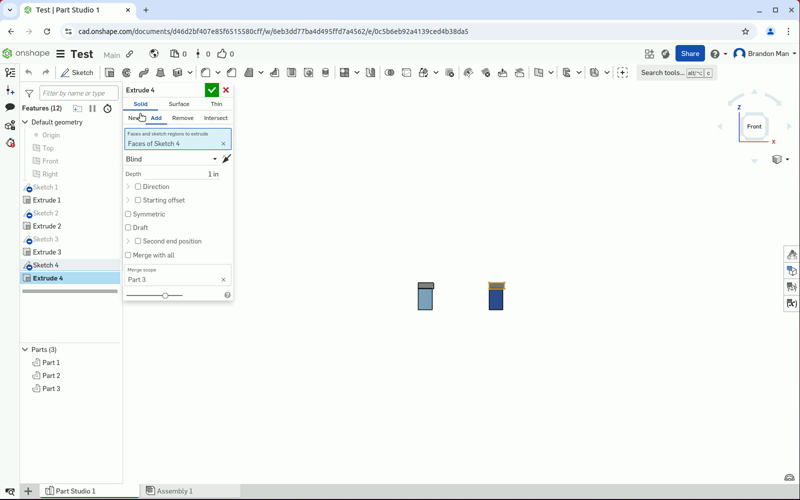
mouse_move(137, 120)
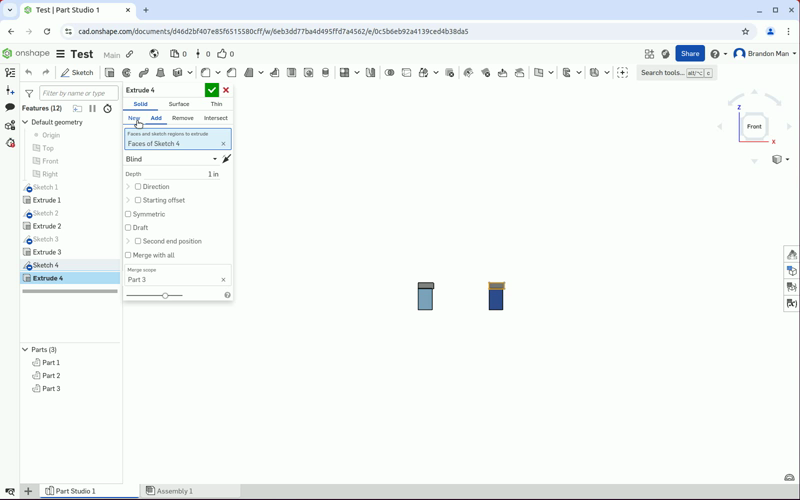
click(137, 120)
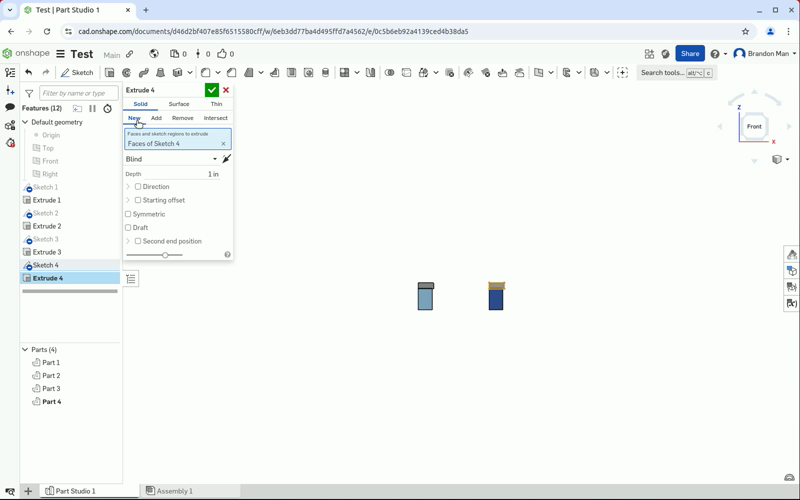
key(tab, 4)
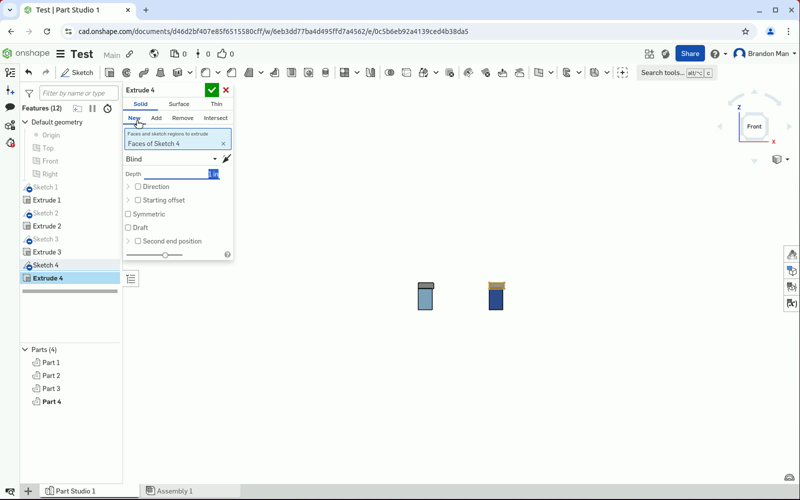
text(23.108)
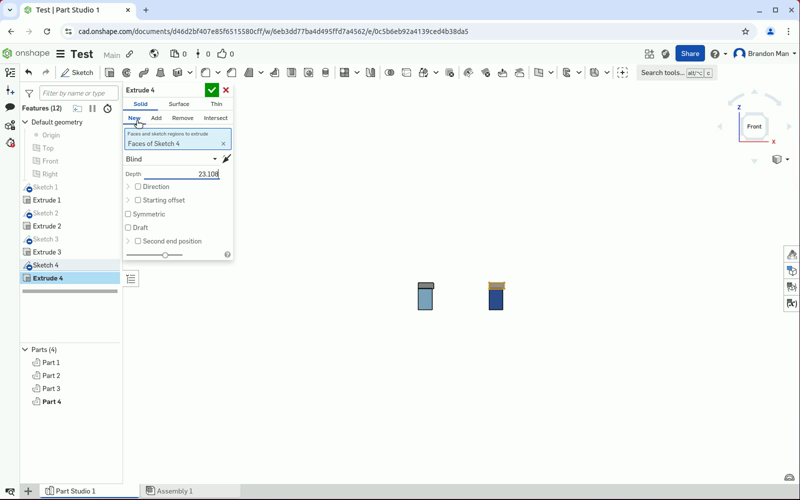
key(tab, 3)
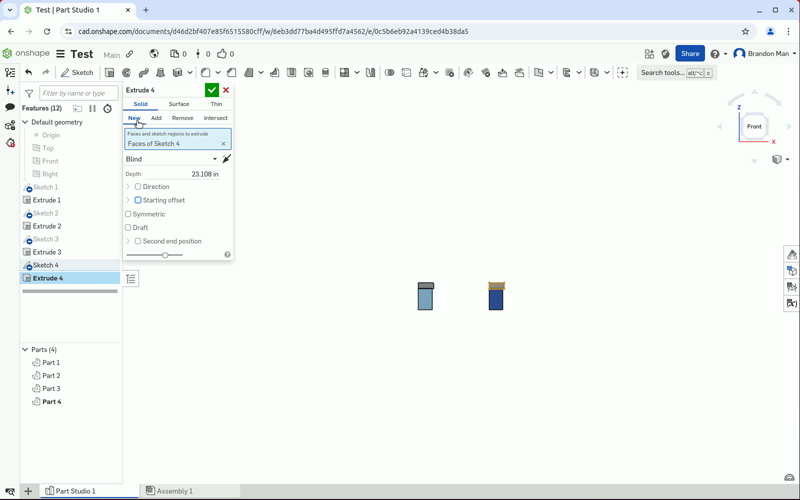
key(tab, 2)
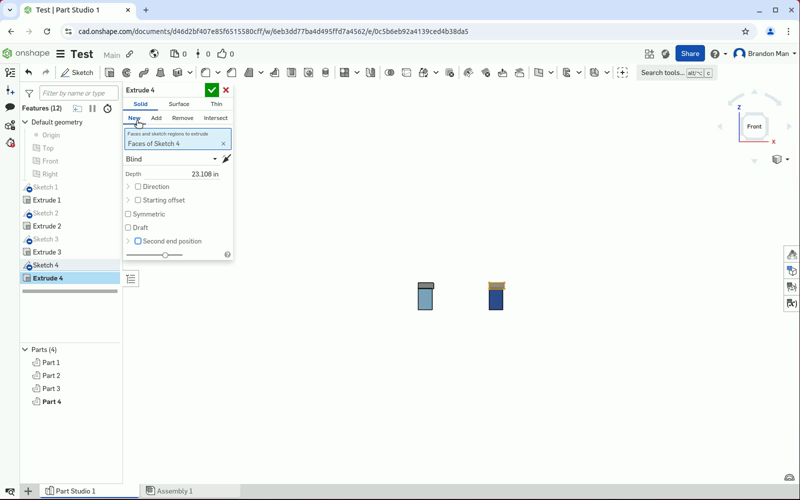
key(space)
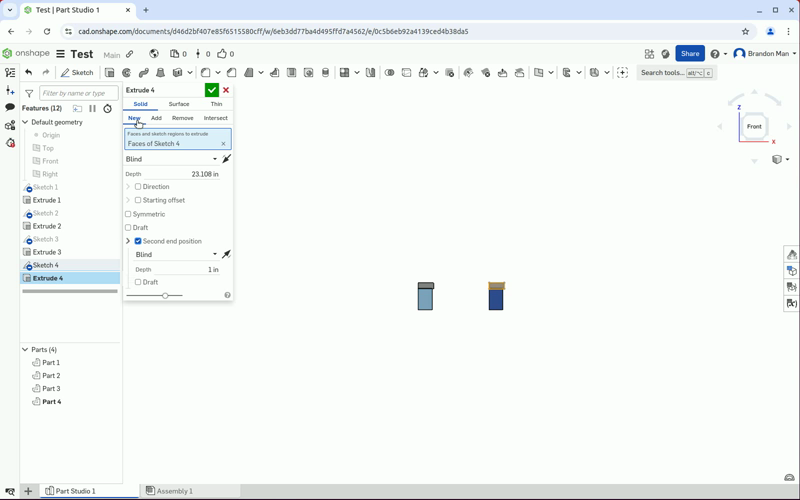
key(tab, 3)
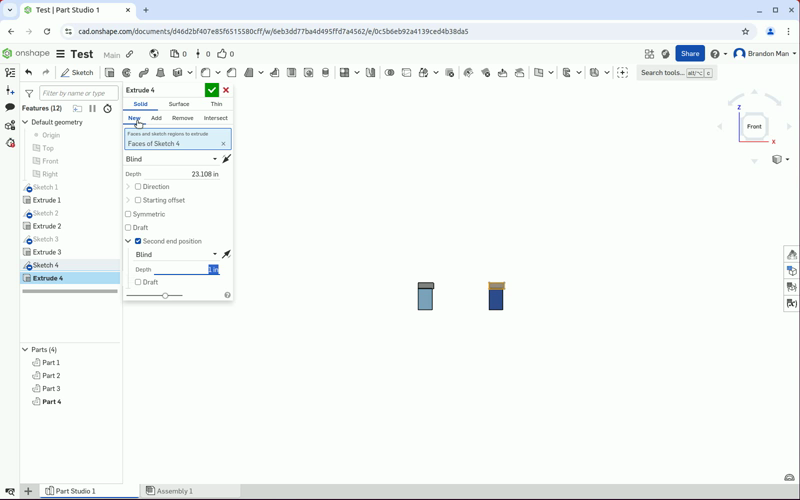
text(23.108)
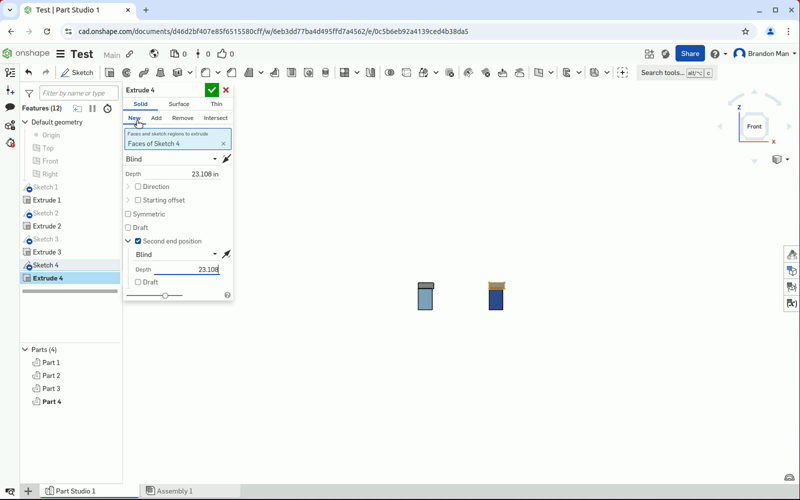
key(enter)
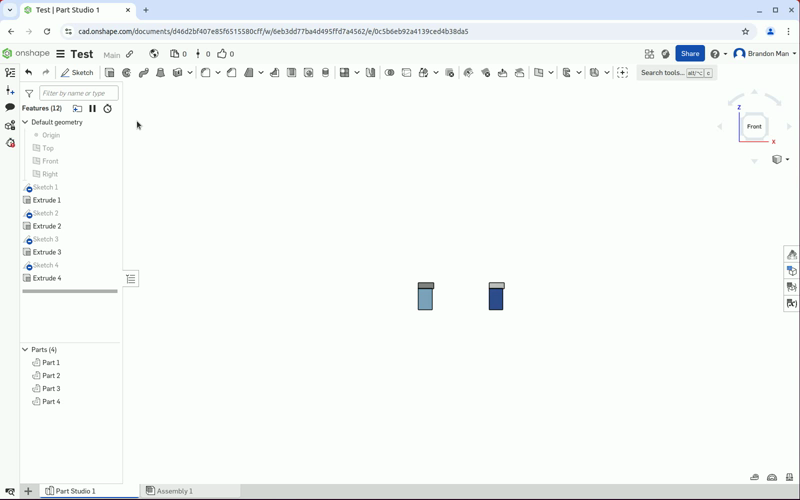
key(shift+h)
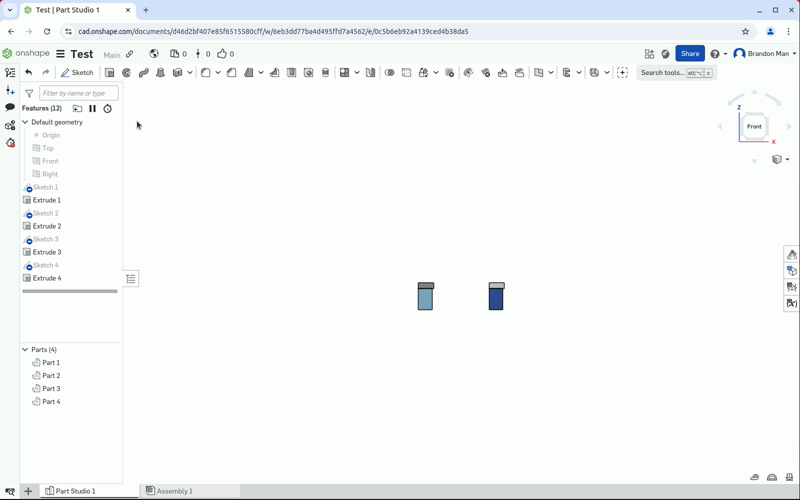
key(shift+h)
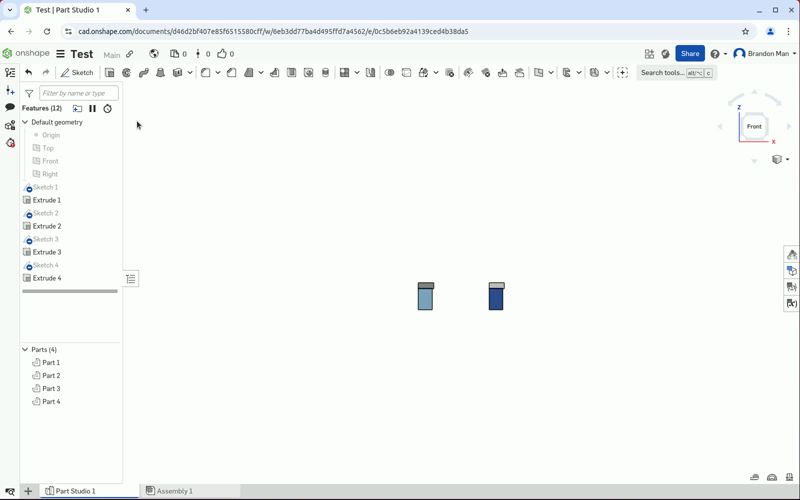
mouse_move(73, 189)
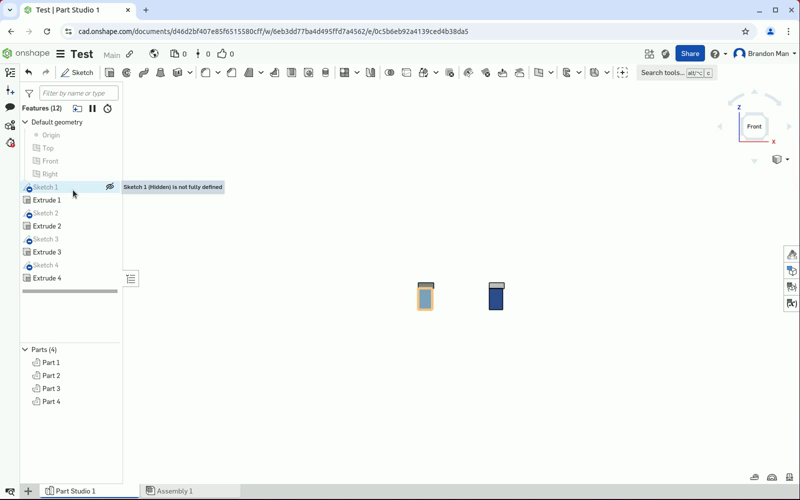
click(73, 189)
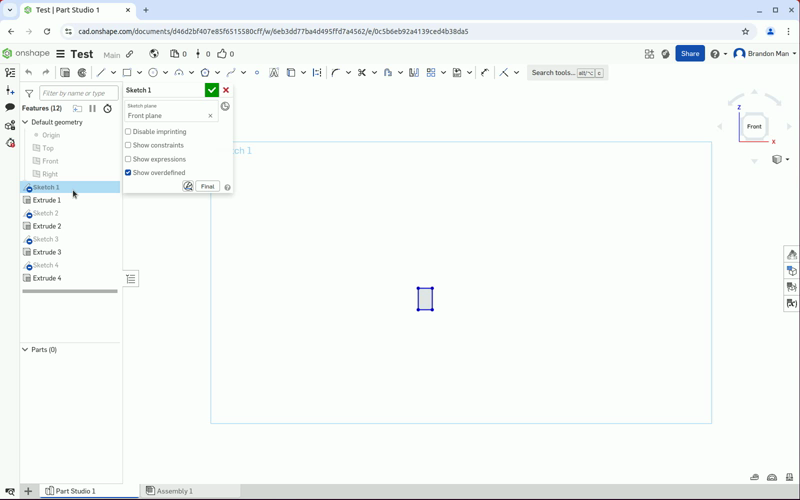
mouse_move(229, 92)
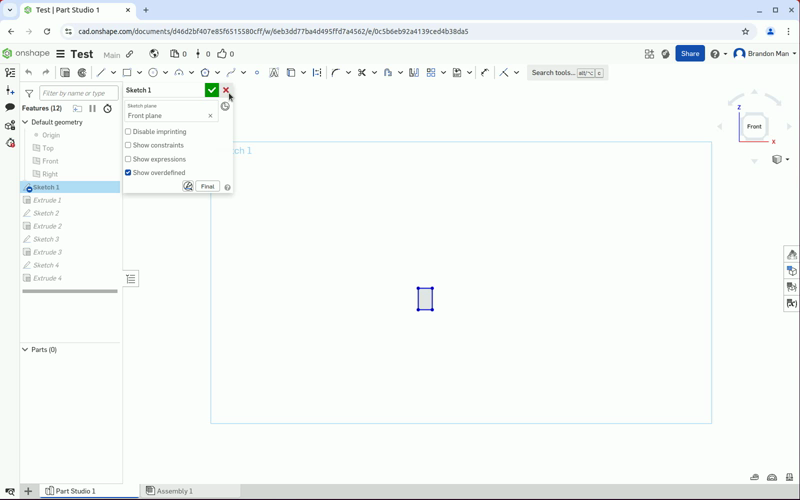
click(229, 92)
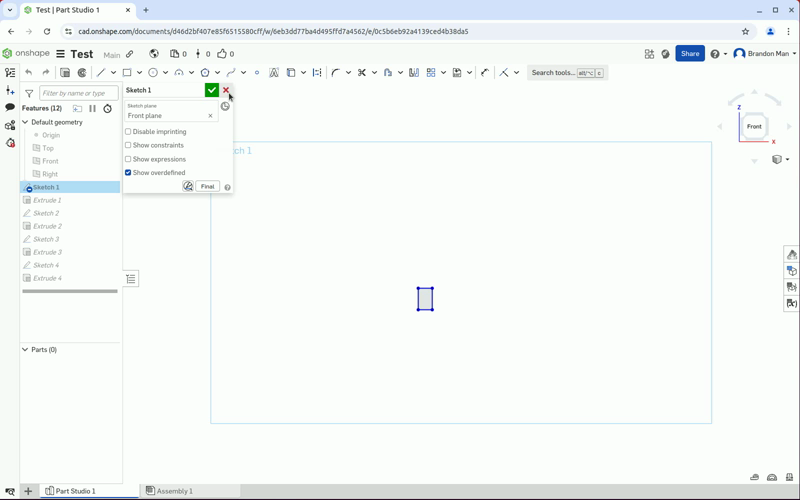
key(shift+s)
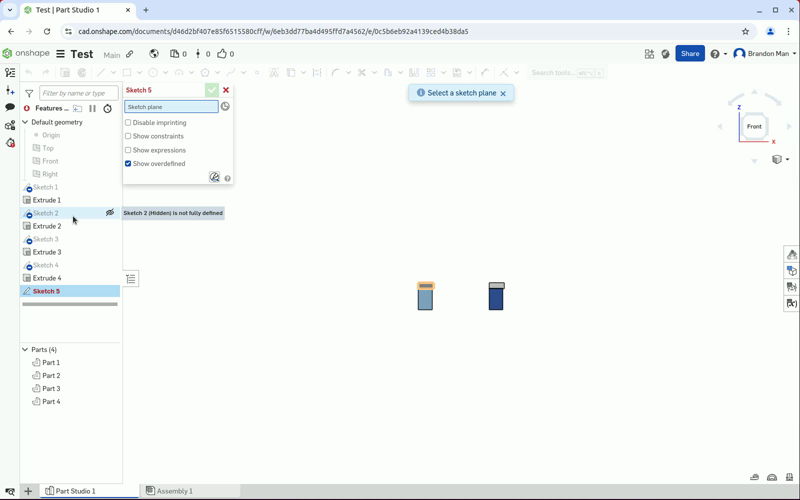
scroll(3)
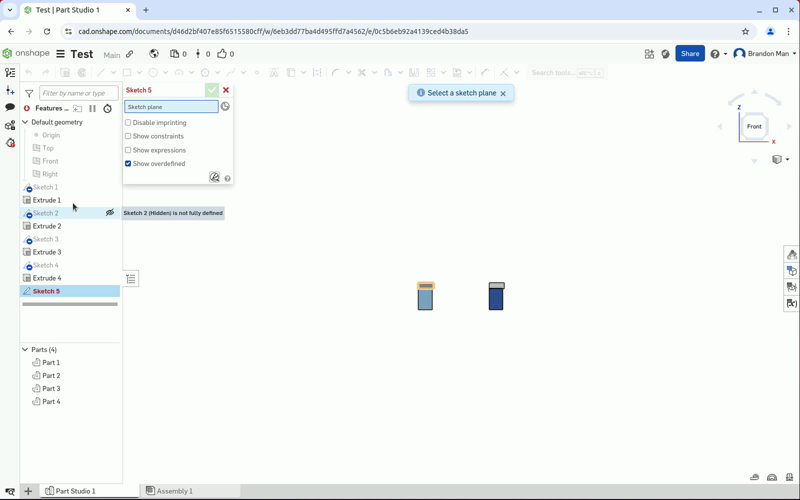
mouse_move(73, 163)
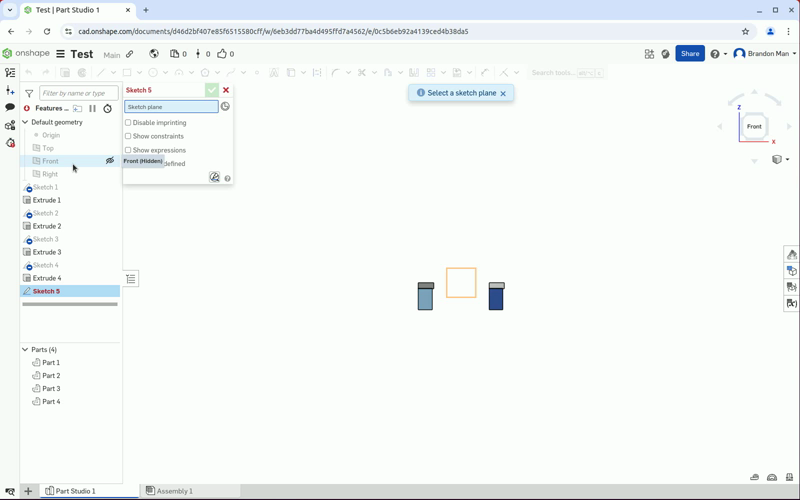
click(73, 163)
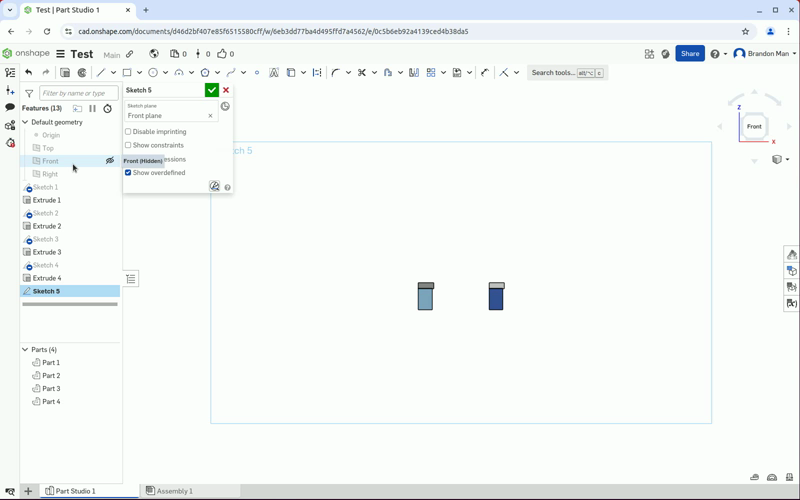
mouse_move(73, 352)
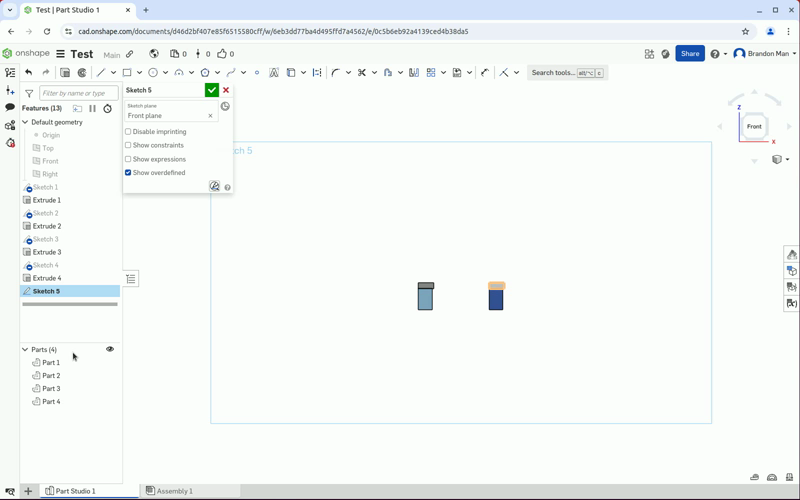
key(y)
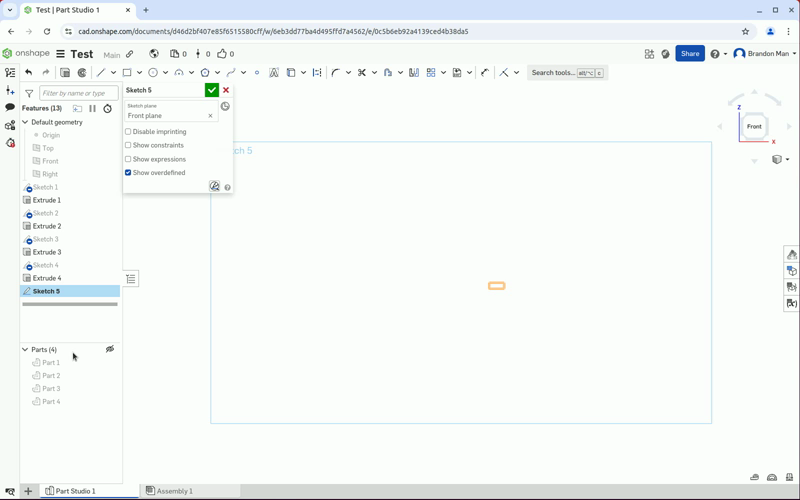
key(l)
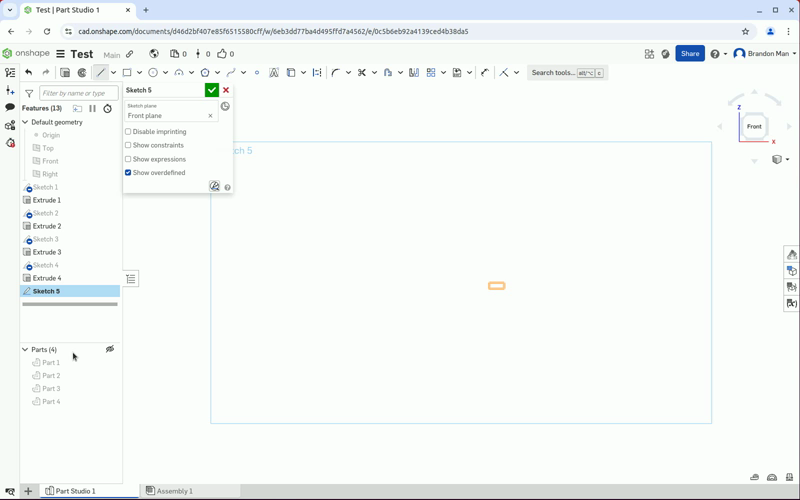
key_down(shift)
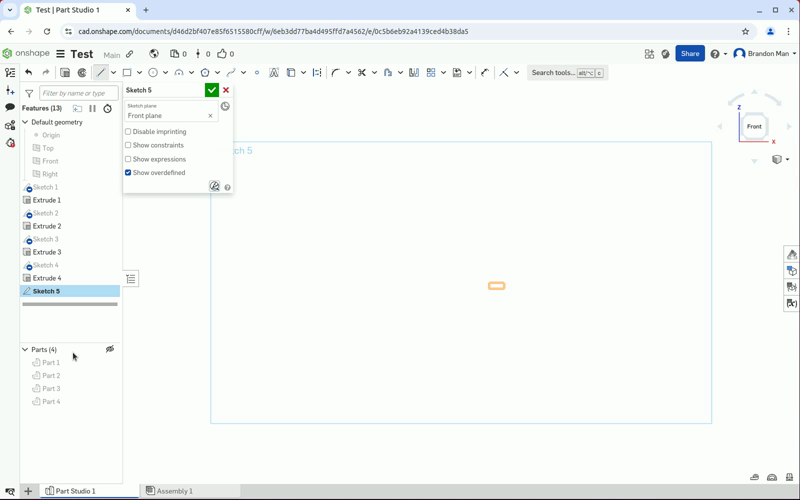
mouse_move(411, 288)
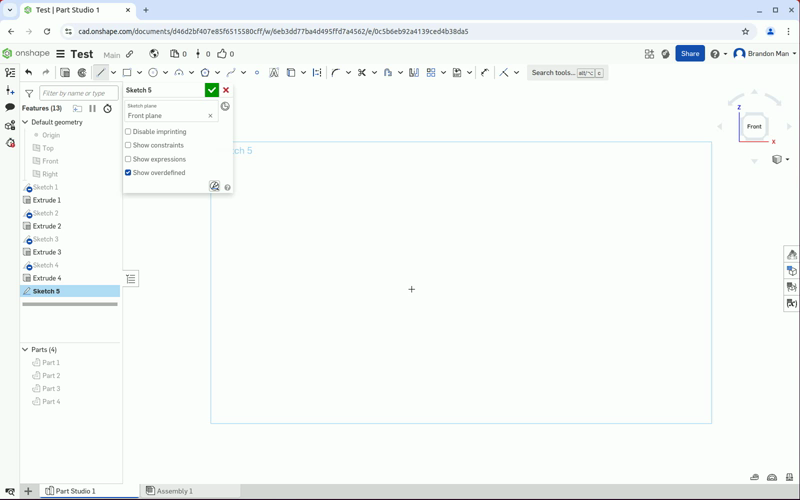
click(411, 288)
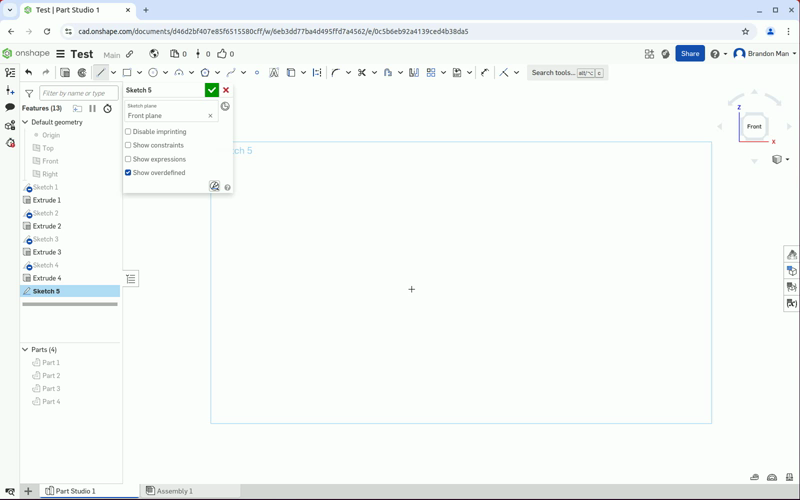
key_up(shift)
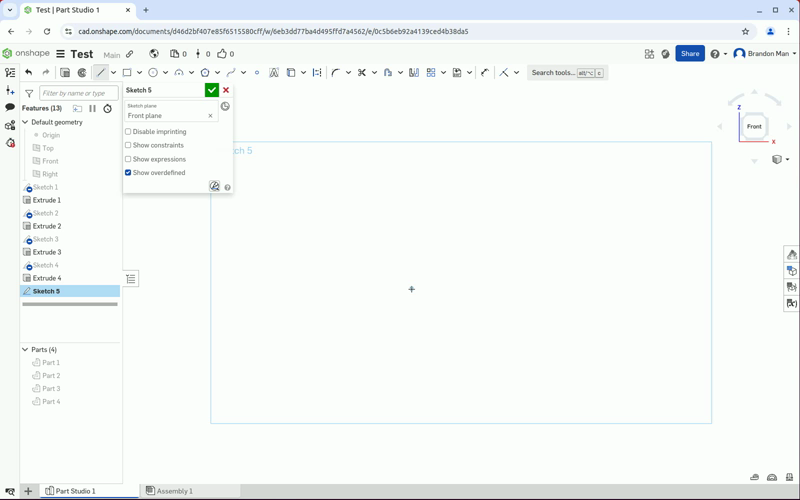
key_down(shift)
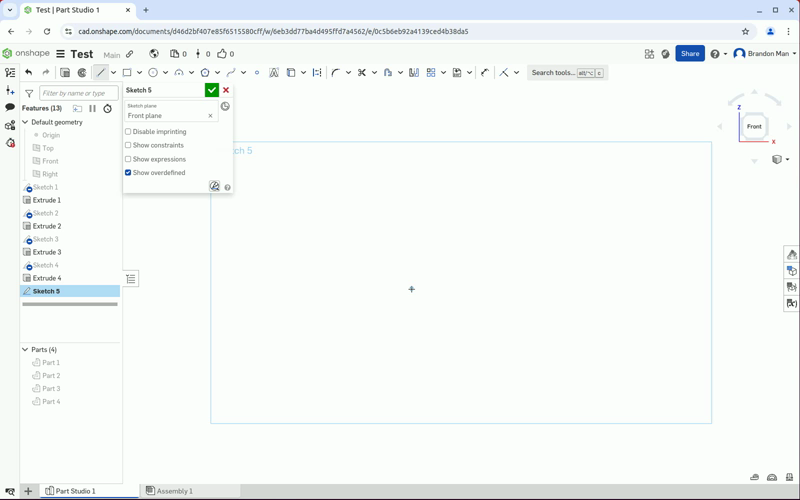
mouse_move(441, 288)
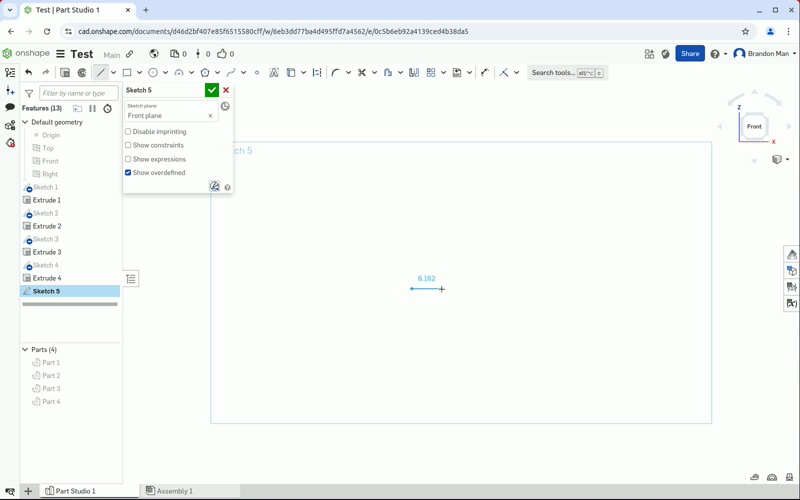
mouse_move(419, 288)
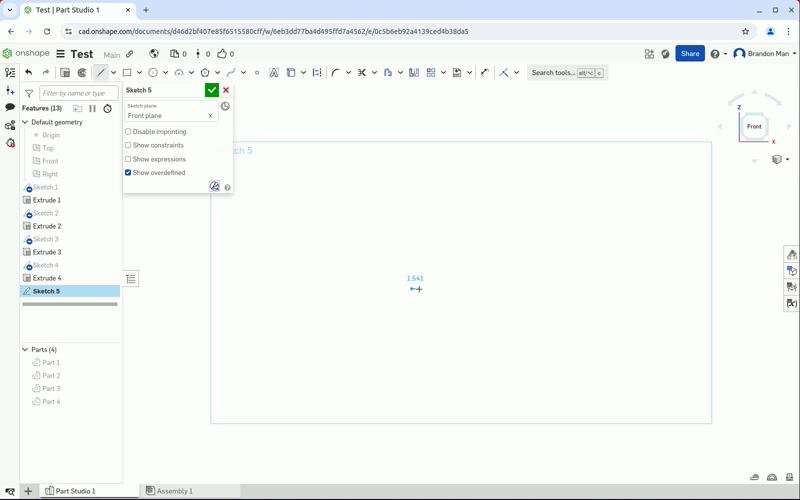
click(419, 288)
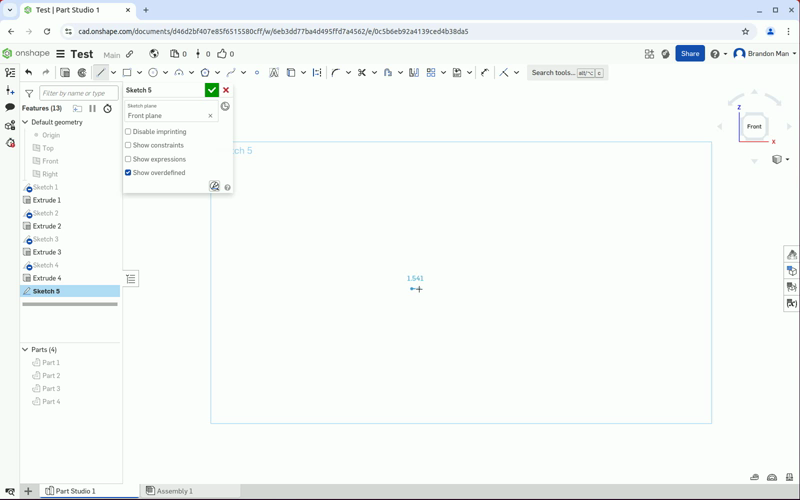
key_up(shift)
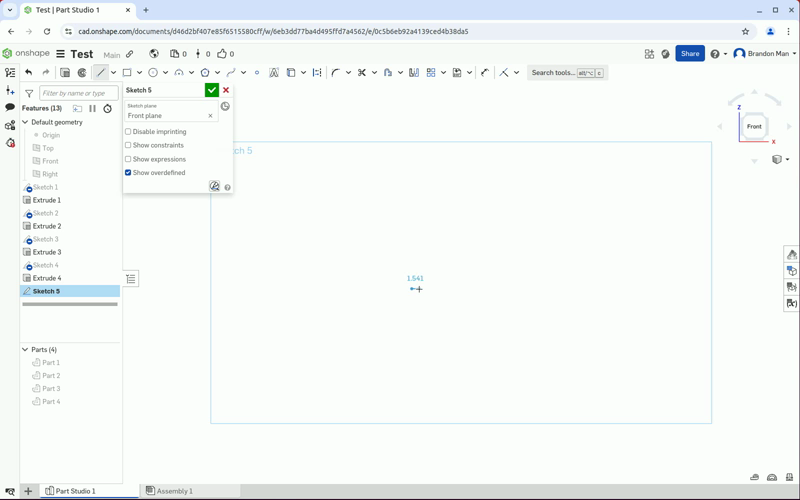
key_down(shift)
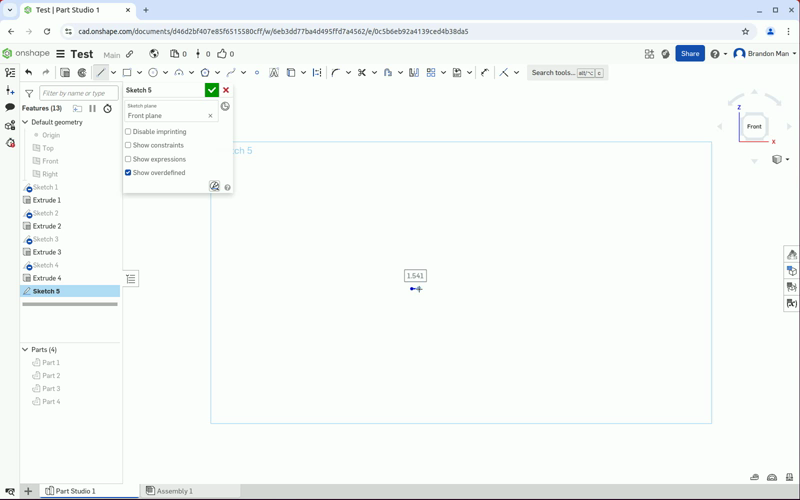
mouse_move(449, 288)
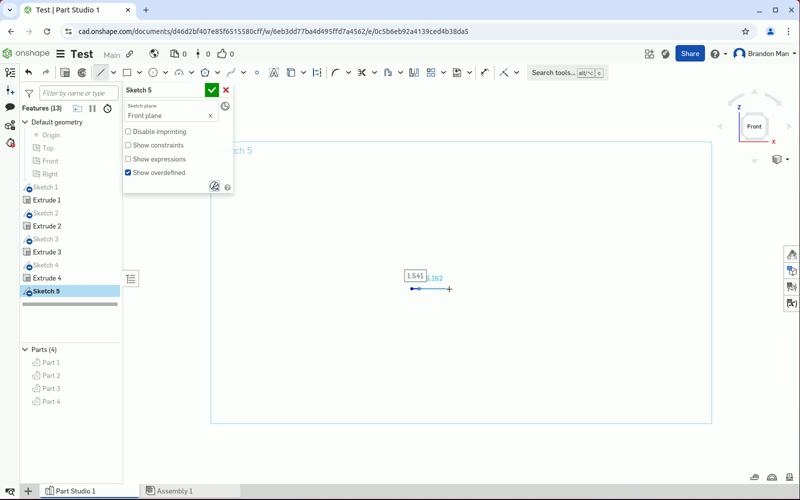
mouse_move(419, 283)
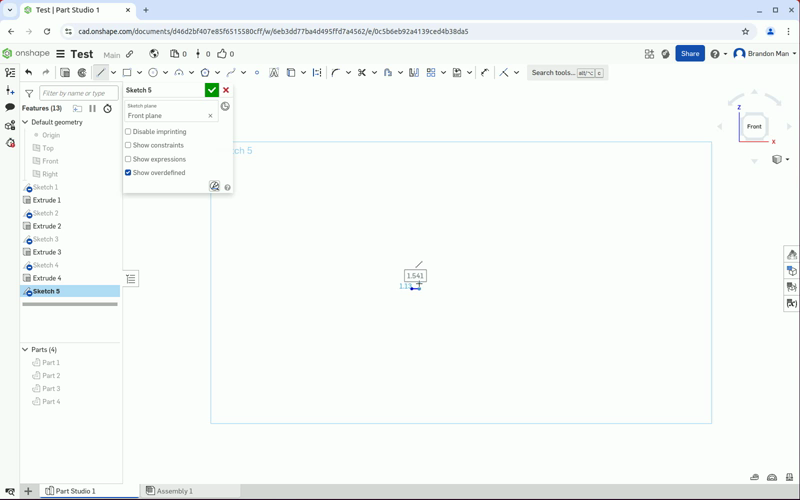
scroll(6)
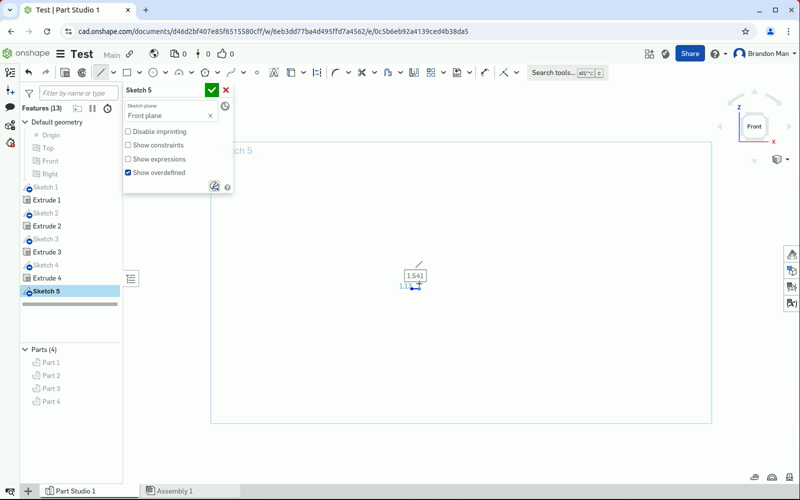
scroll(6)
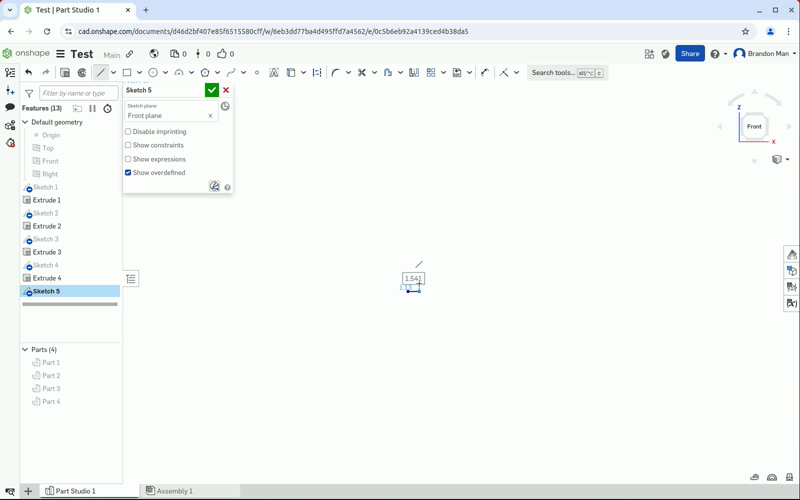
scroll(6)
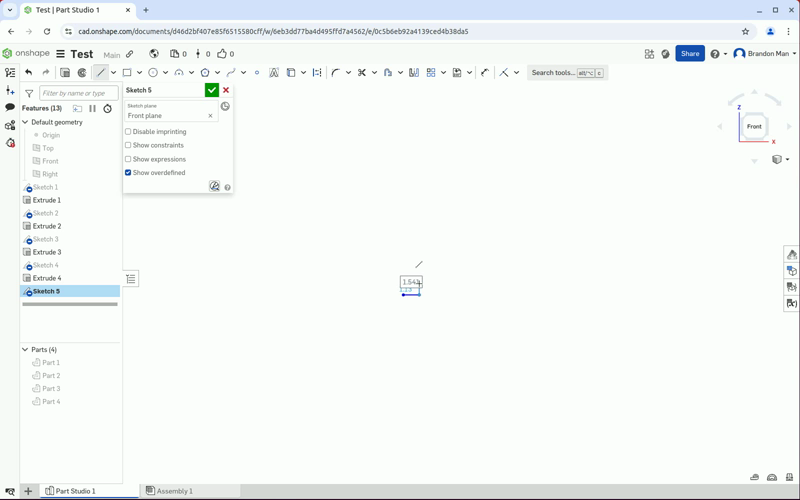
scroll(6)
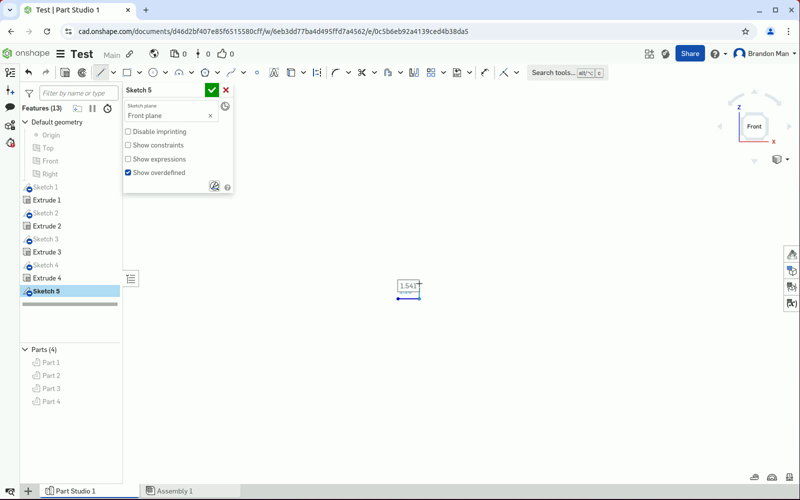
scroll(6)
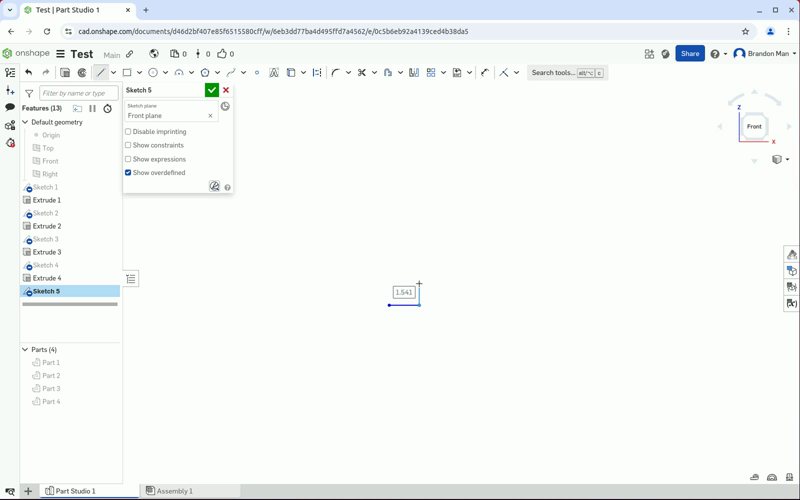
scroll(6)
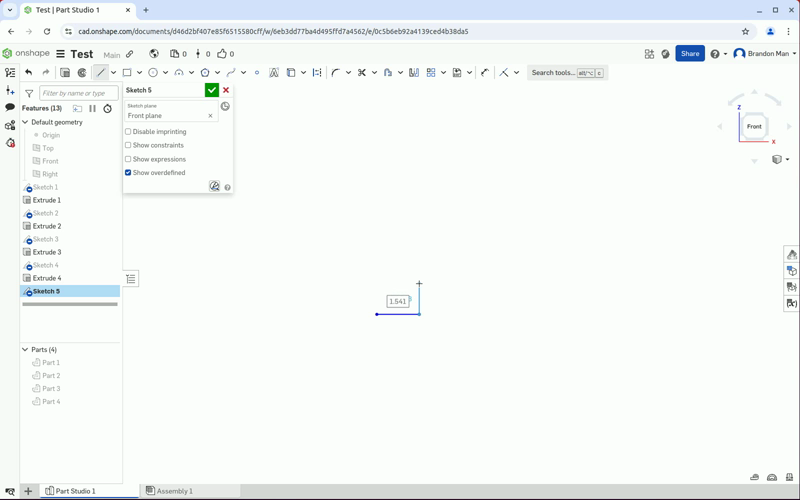
scroll(6)
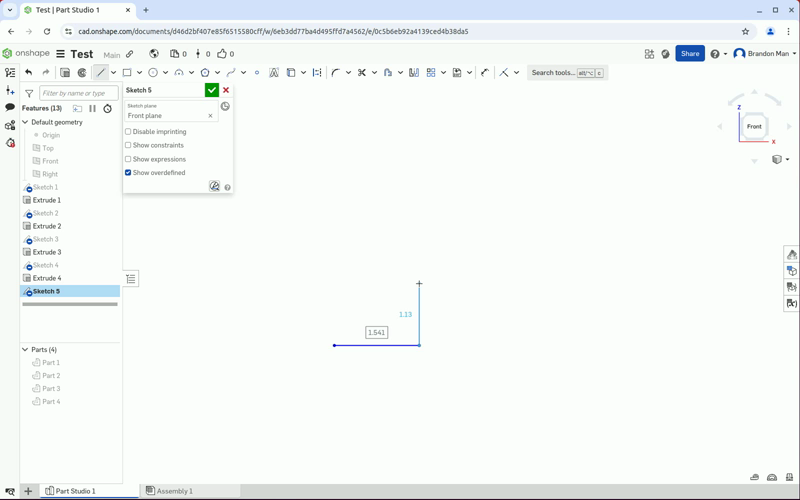
click(419, 283)
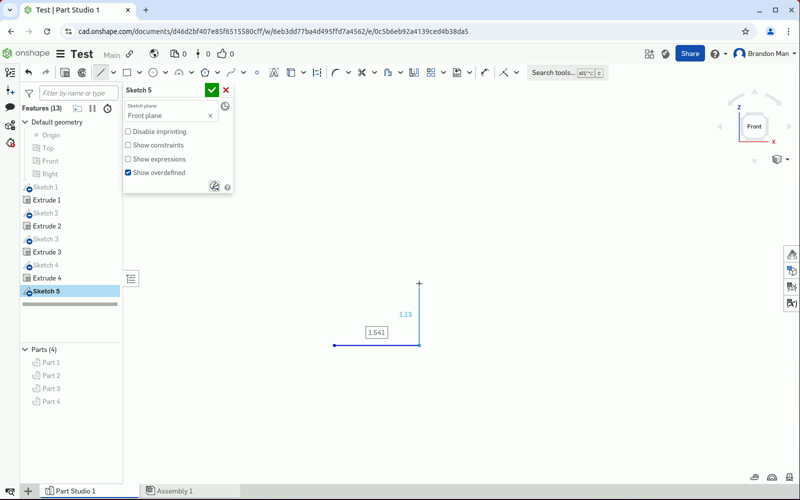
scroll(-6)
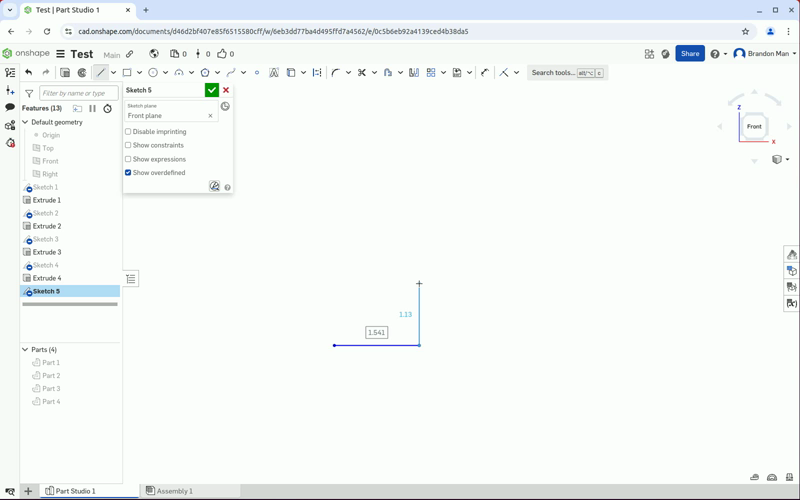
scroll(-6)
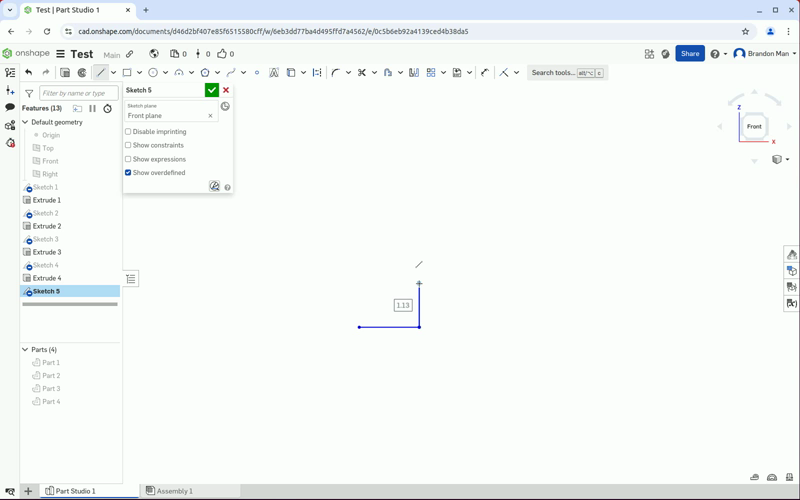
scroll(-6)
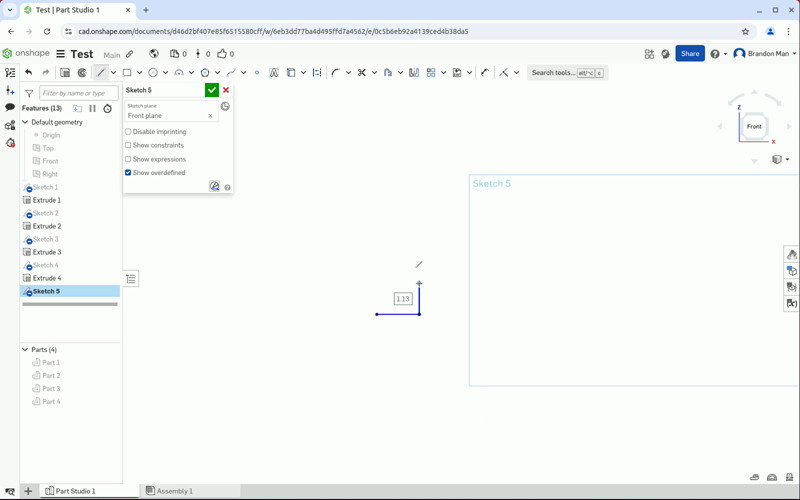
scroll(-6)
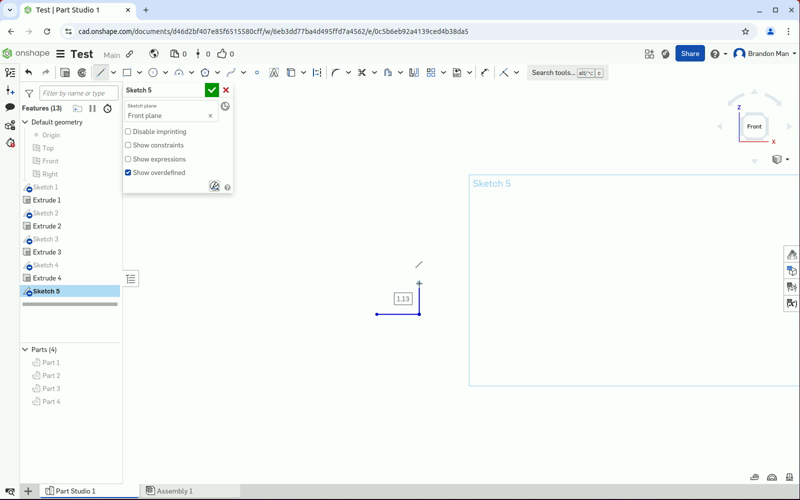
scroll(-6)
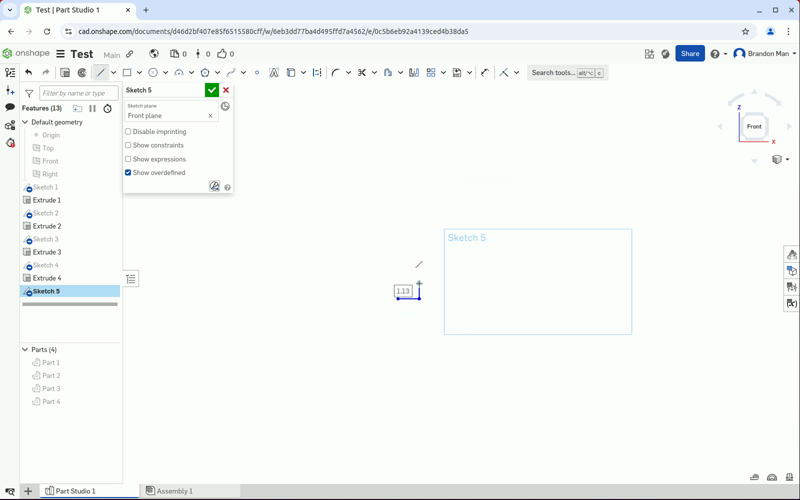
scroll(-6)
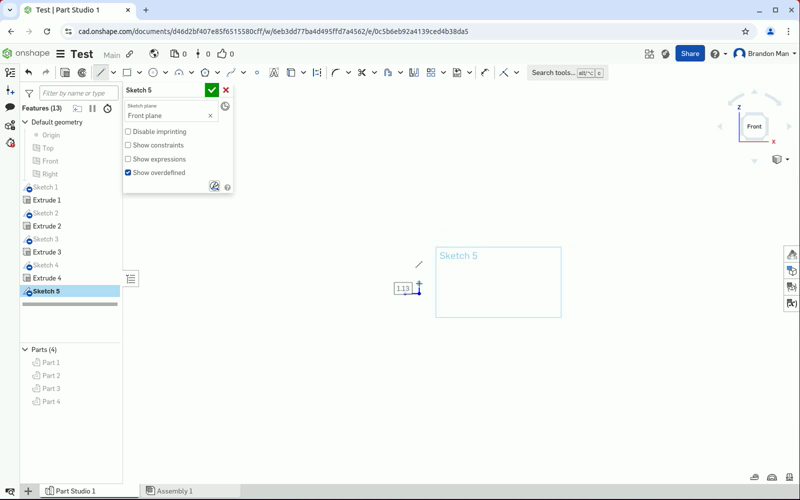
scroll(-6)
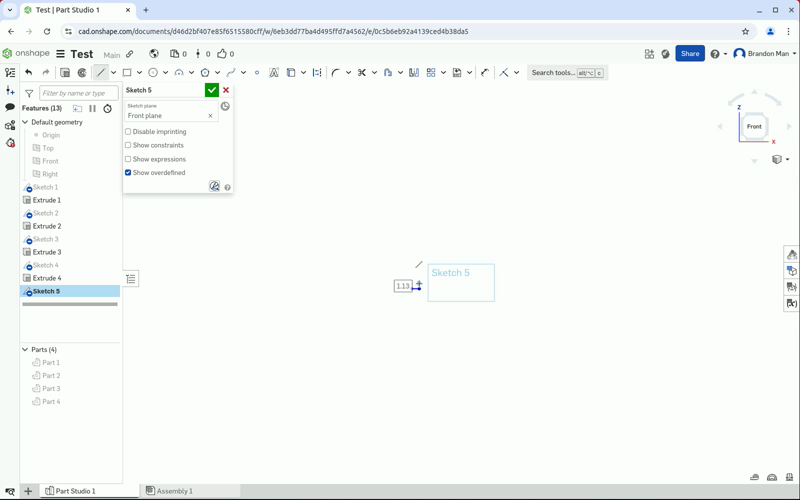
key_up(shift)
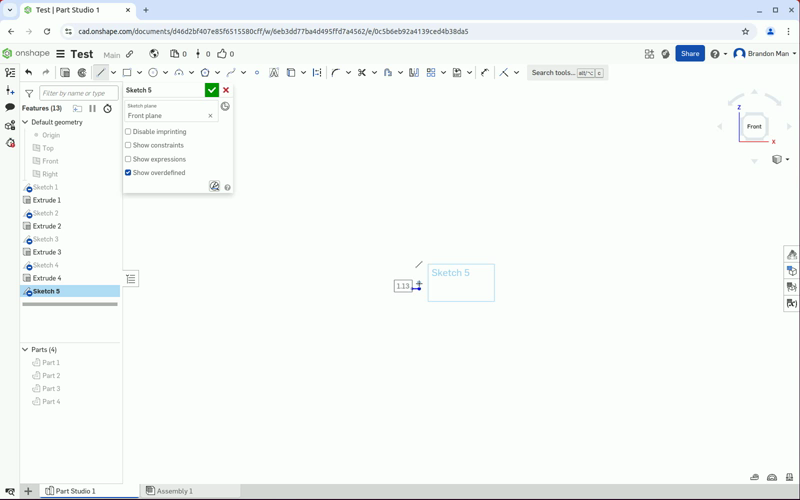
key_down(shift)
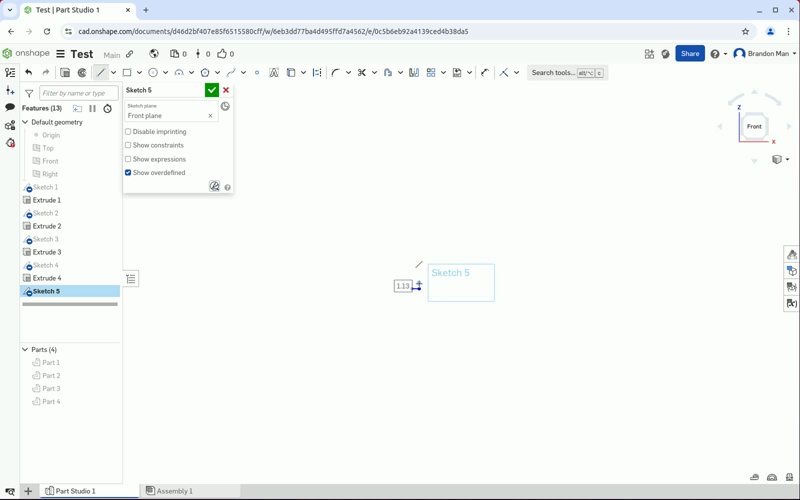
mouse_move(449, 283)
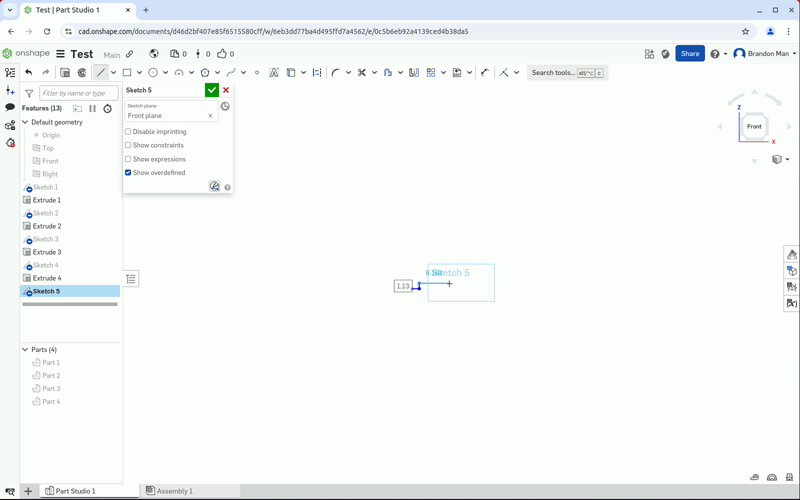
mouse_move(433, 283)
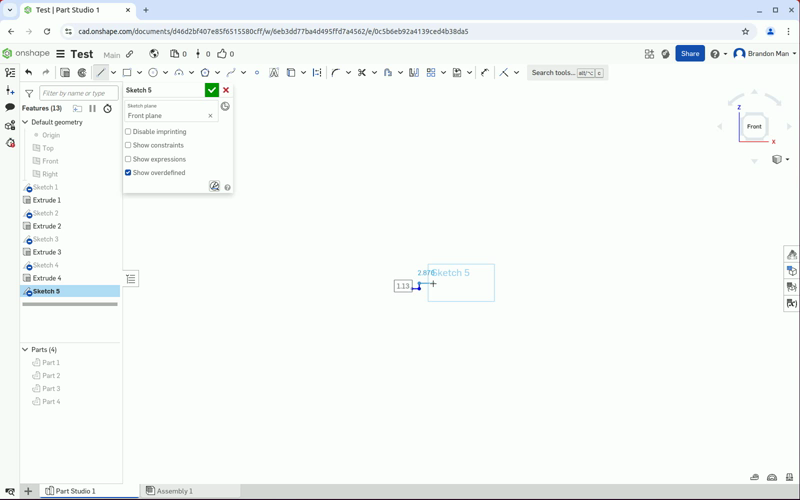
click(433, 283)
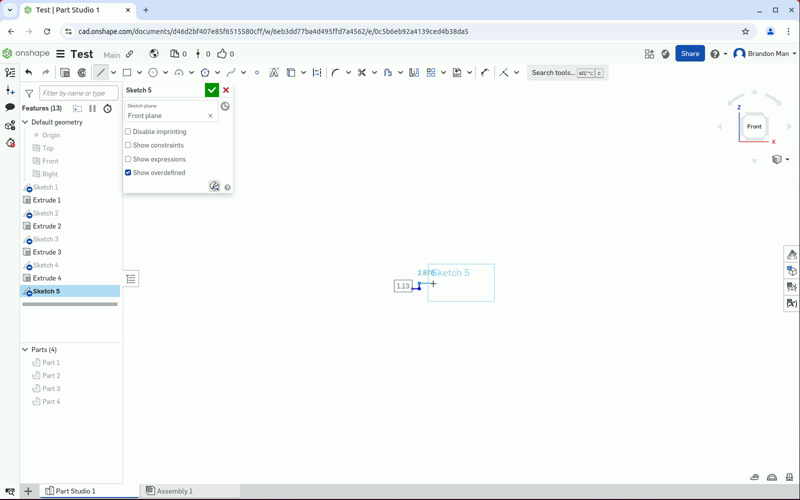
key_up(shift)
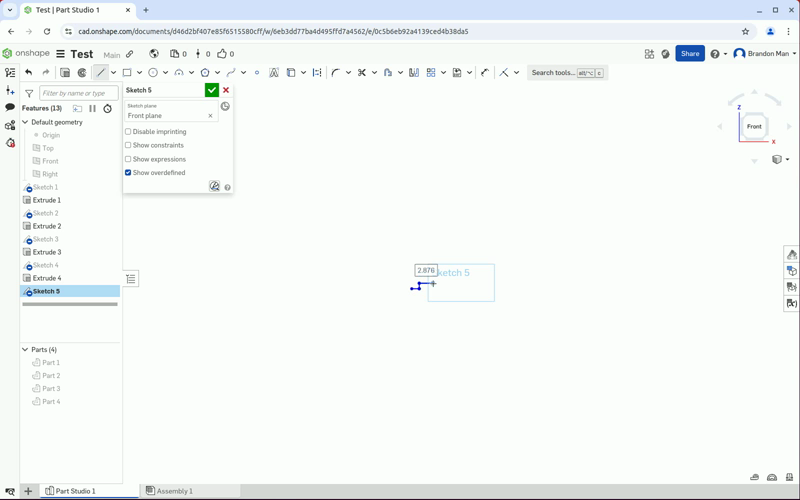
key_down(shift)
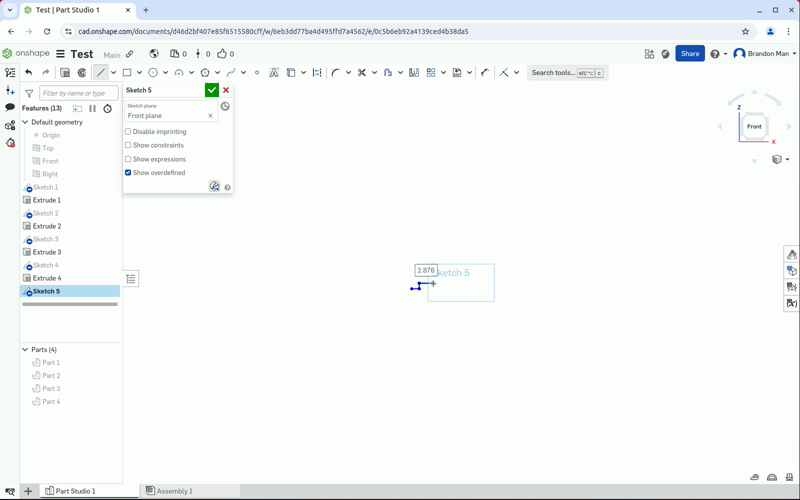
mouse_move(463, 283)
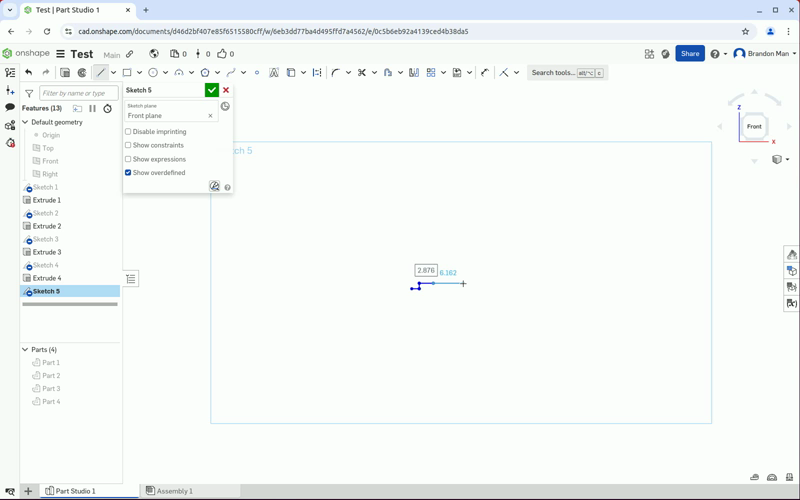
mouse_move(433, 288)
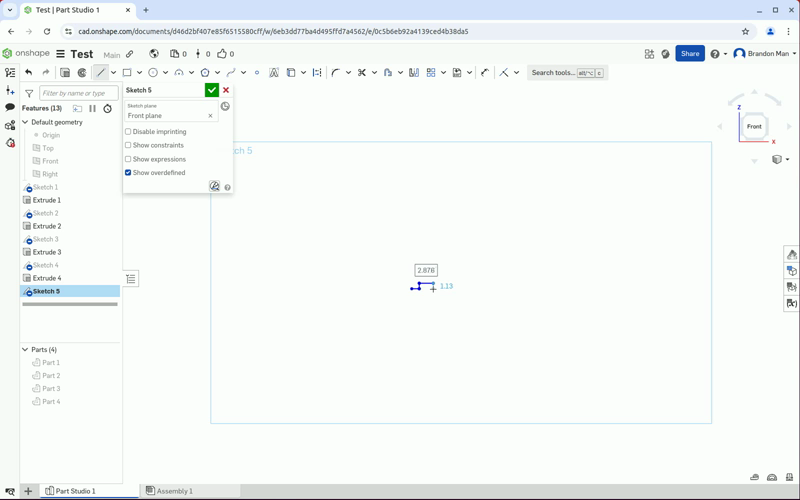
scroll(6)
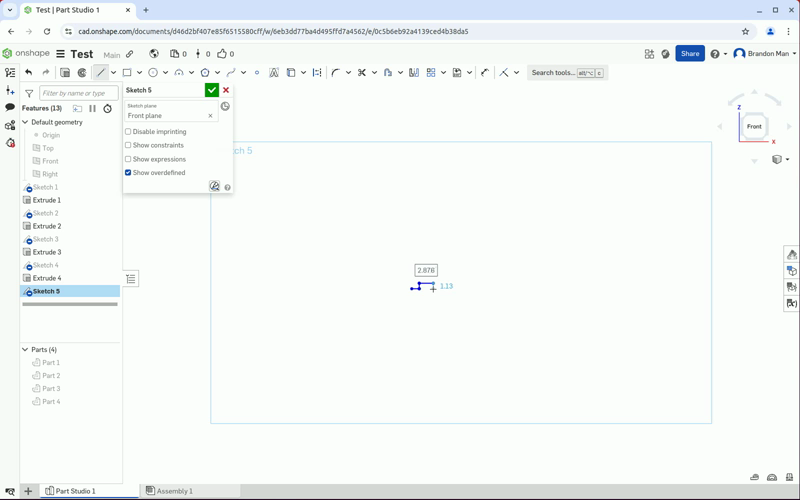
scroll(6)
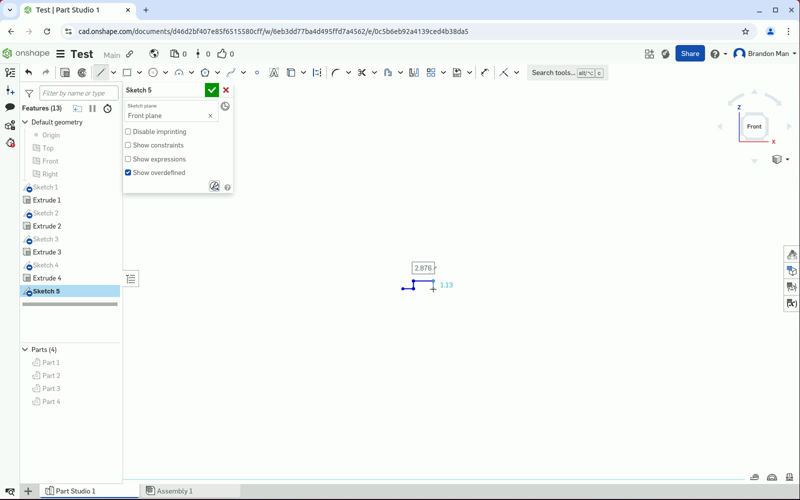
scroll(6)
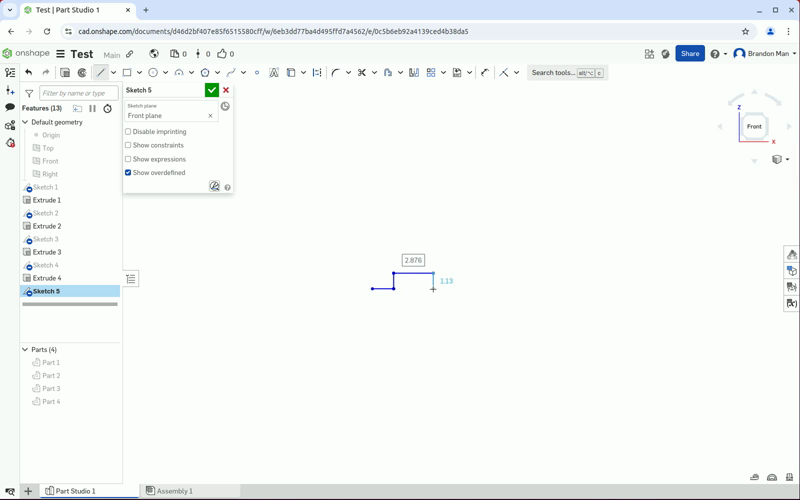
scroll(6)
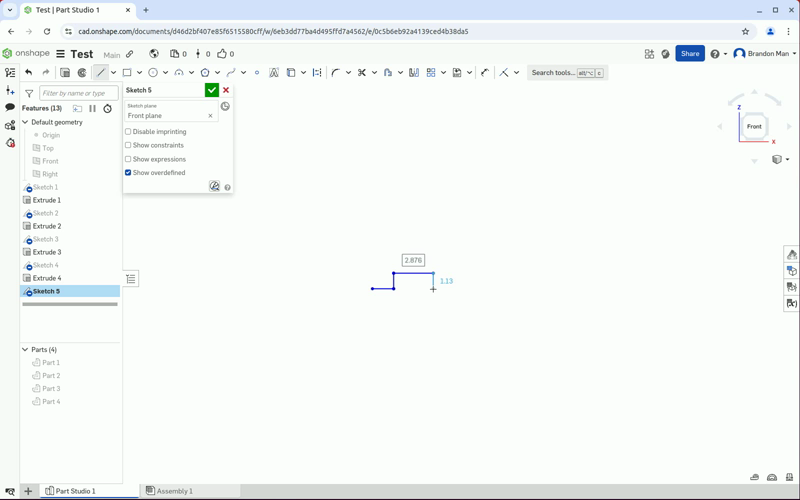
scroll(6)
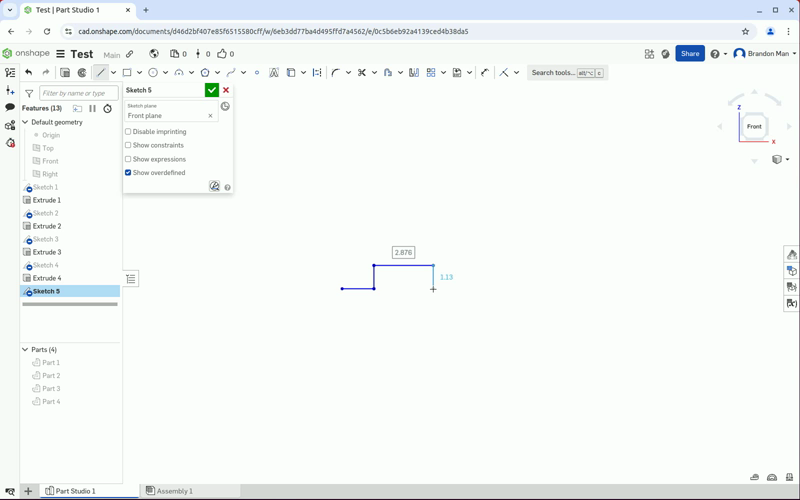
scroll(6)
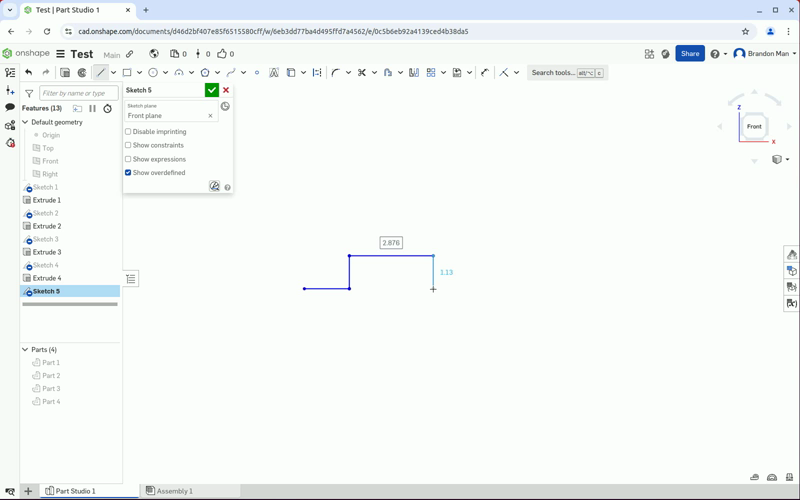
scroll(6)
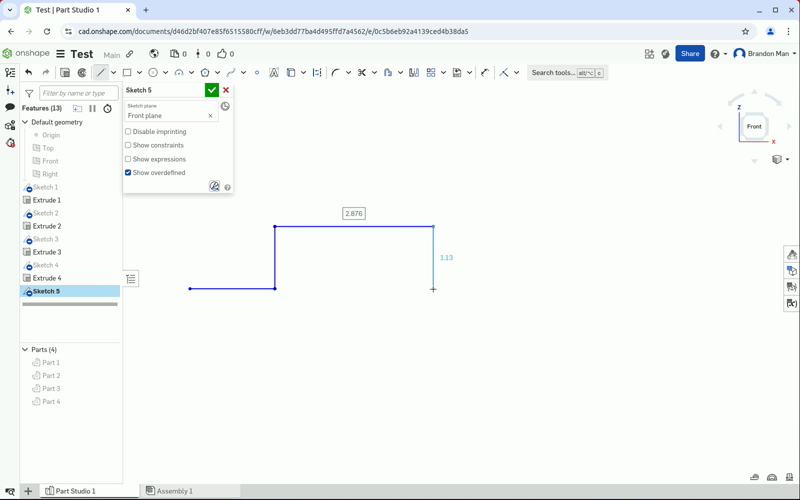
click(433, 288)
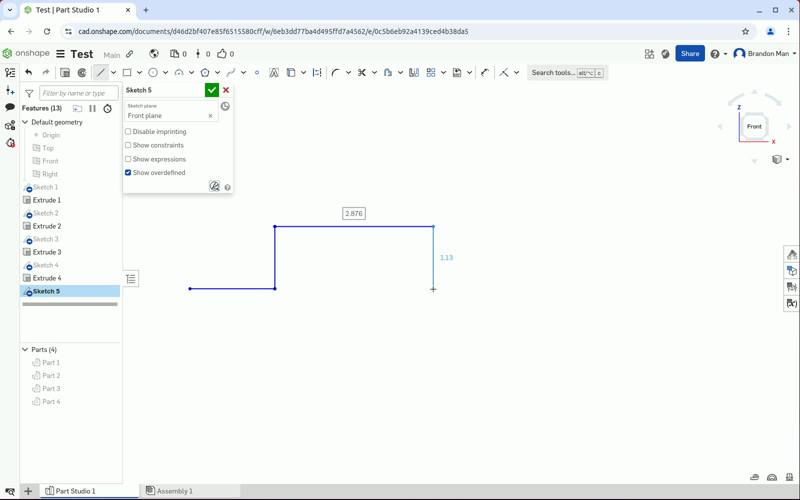
scroll(-6)
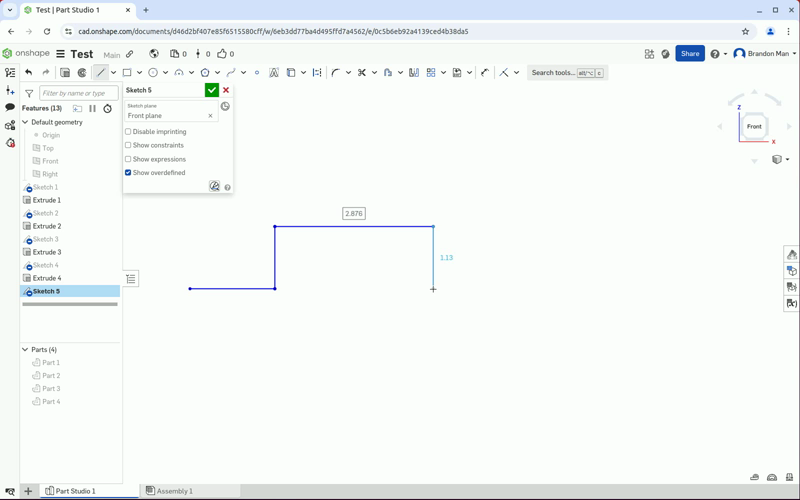
scroll(-6)
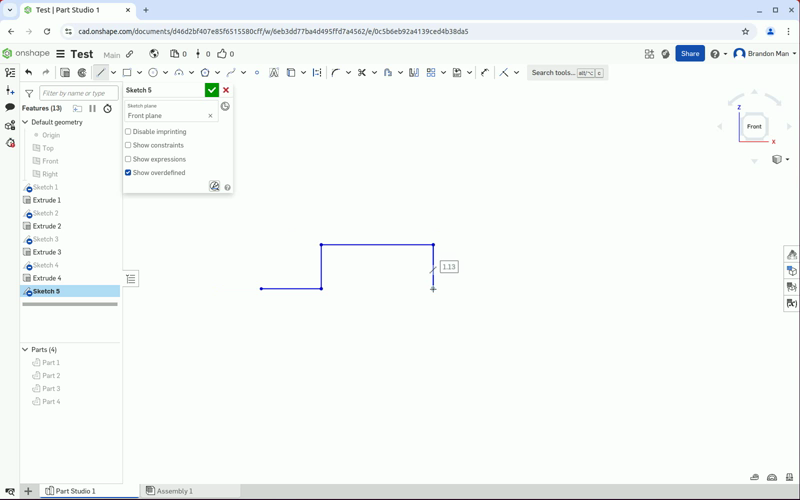
scroll(-6)
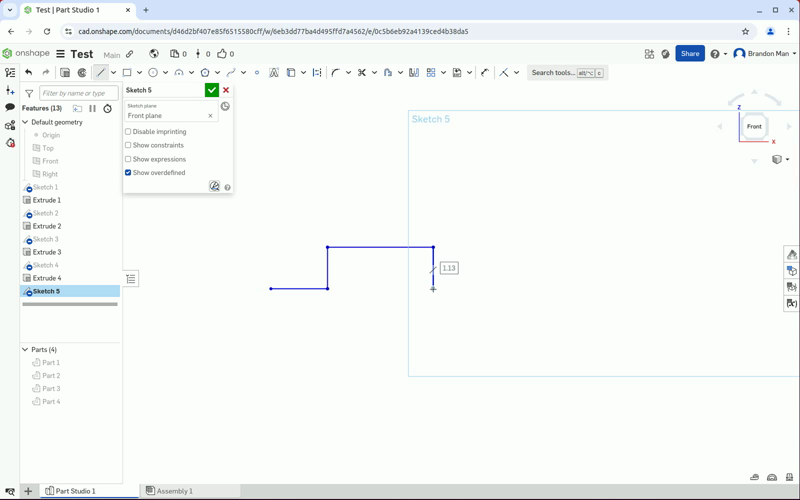
scroll(-6)
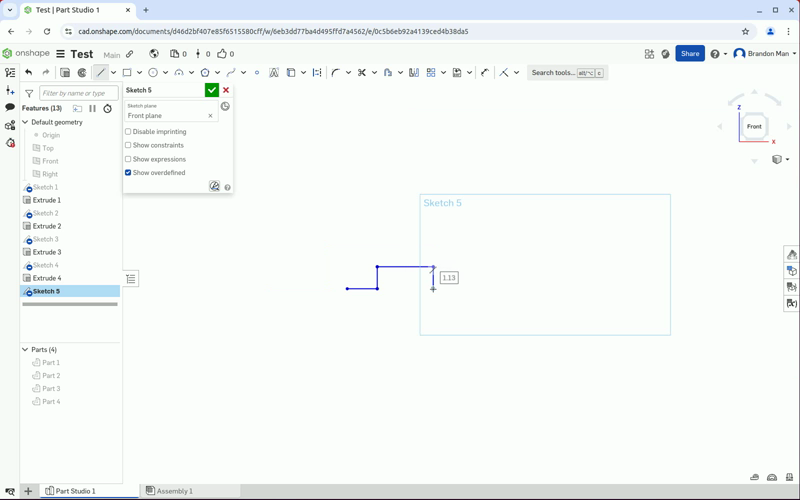
scroll(-6)
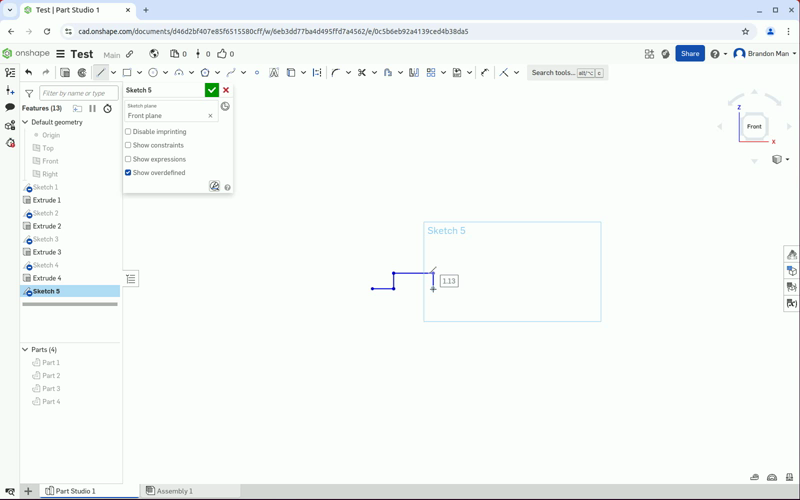
scroll(-6)
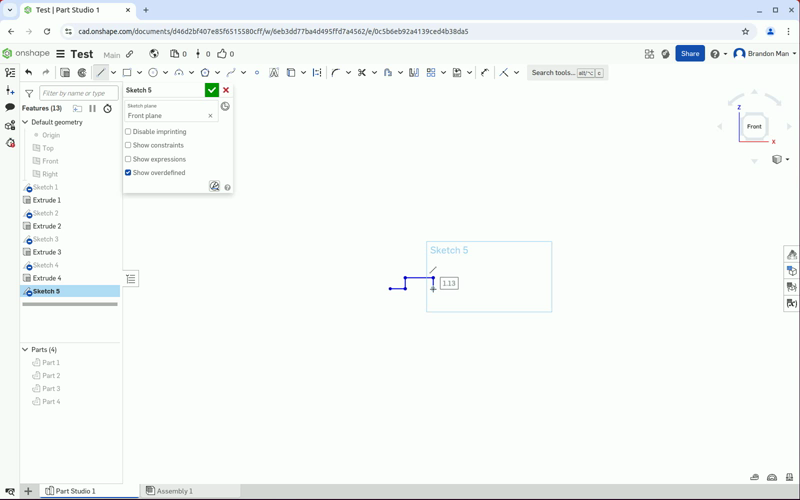
scroll(-6)
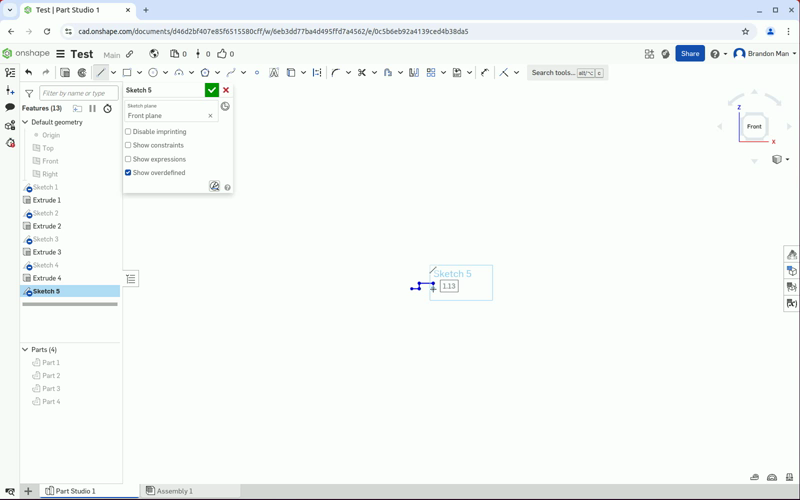
key_up(shift)
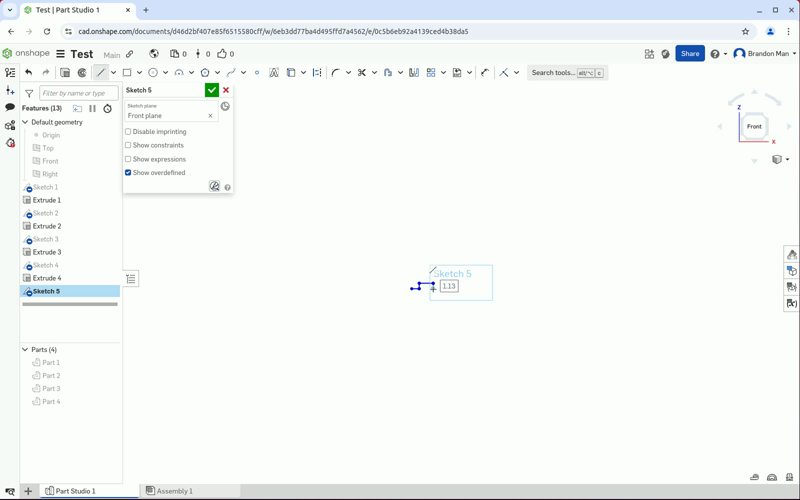
key_down(shift)
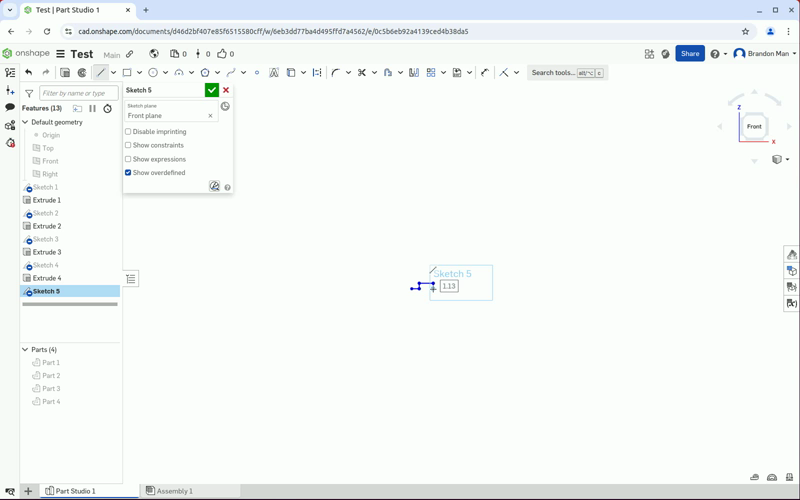
mouse_move(463, 288)
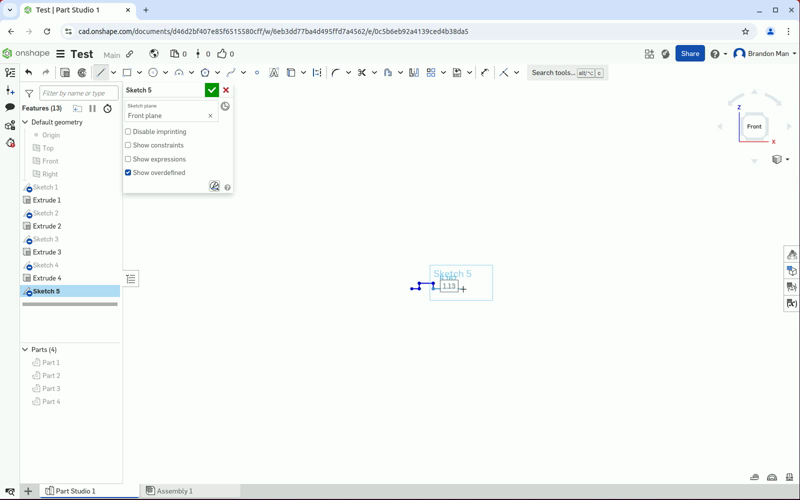
mouse_move(440, 288)
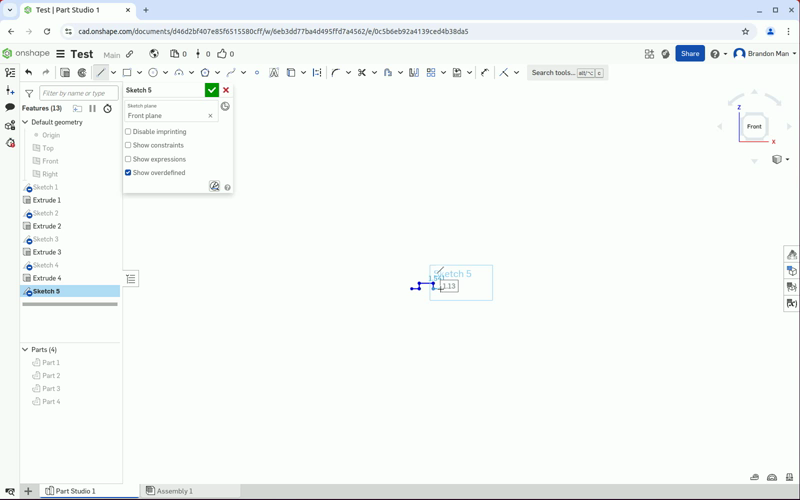
click(440, 288)
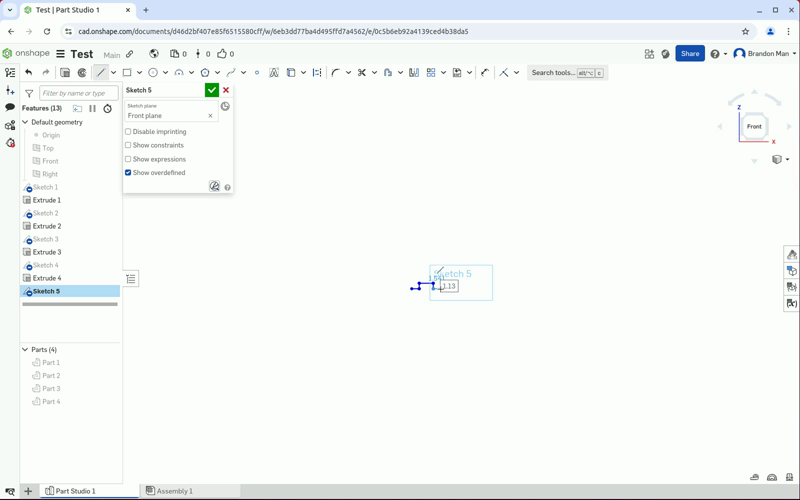
key_up(shift)
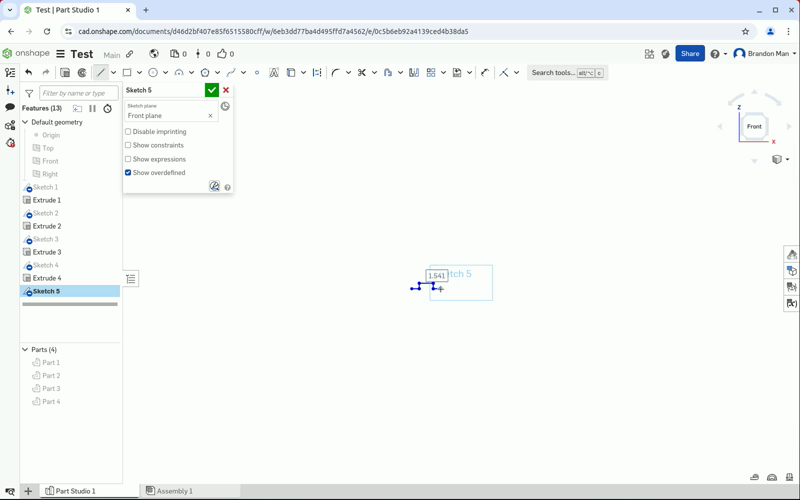
key_down(shift)
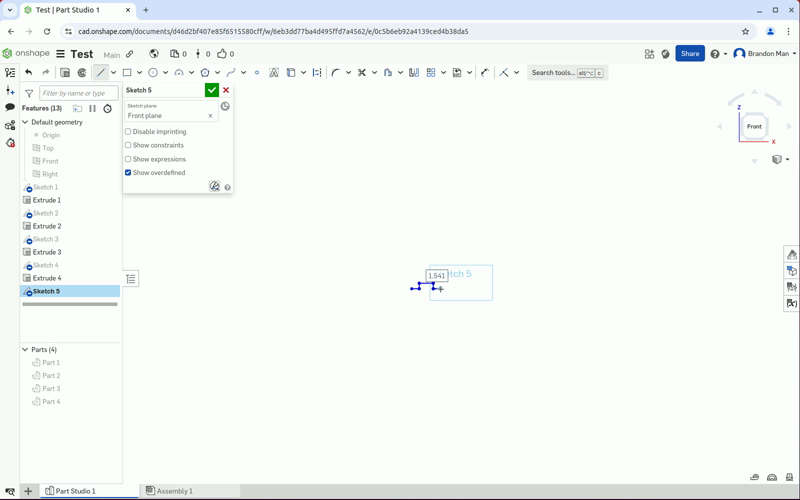
mouse_move(470, 288)
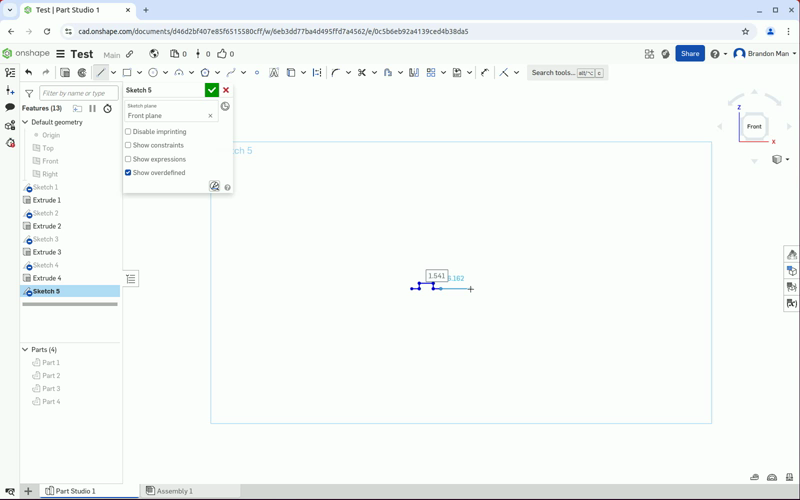
mouse_move(440, 273)
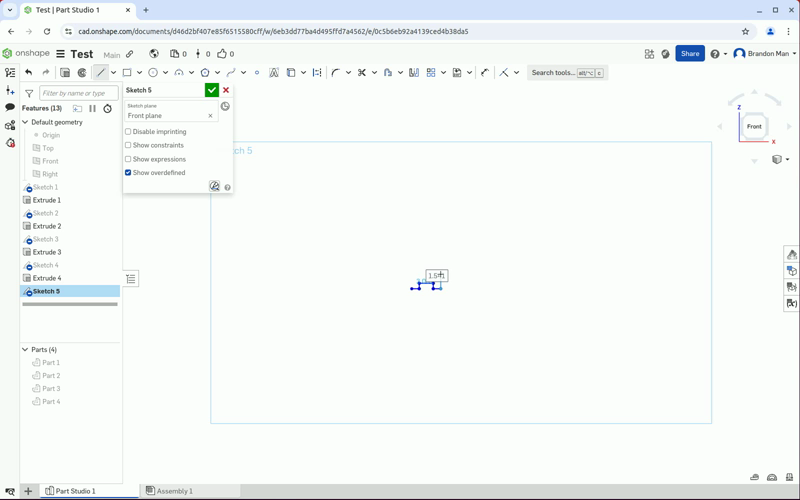
click(440, 273)
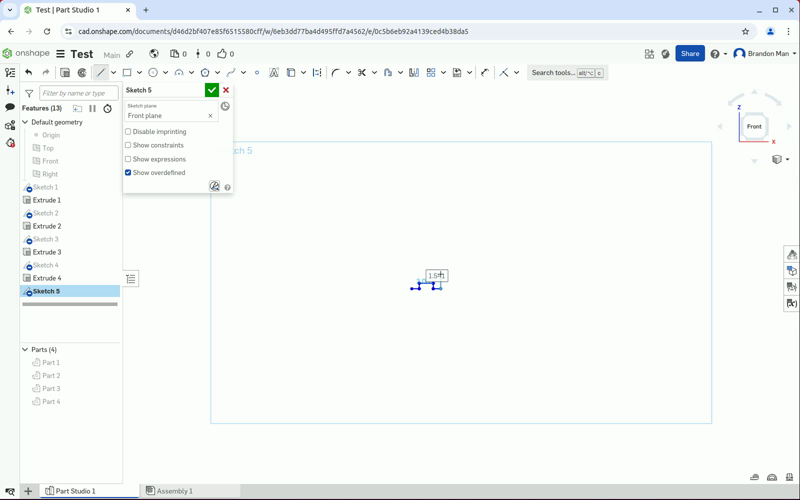
key_up(shift)
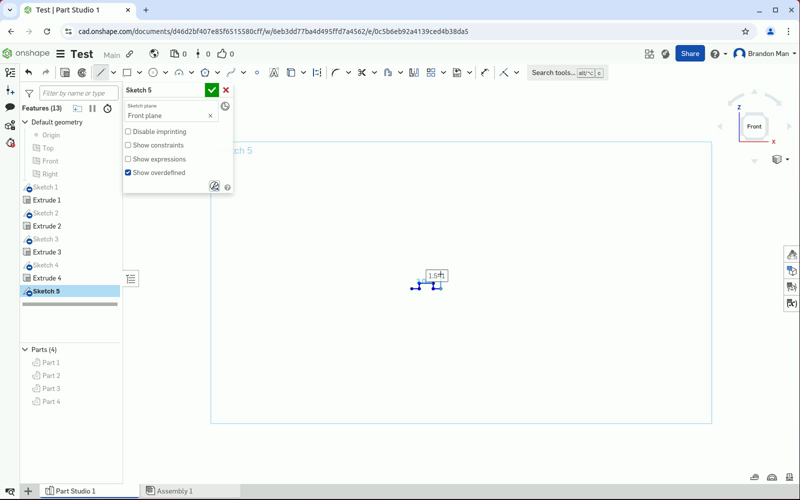
key_down(shift)
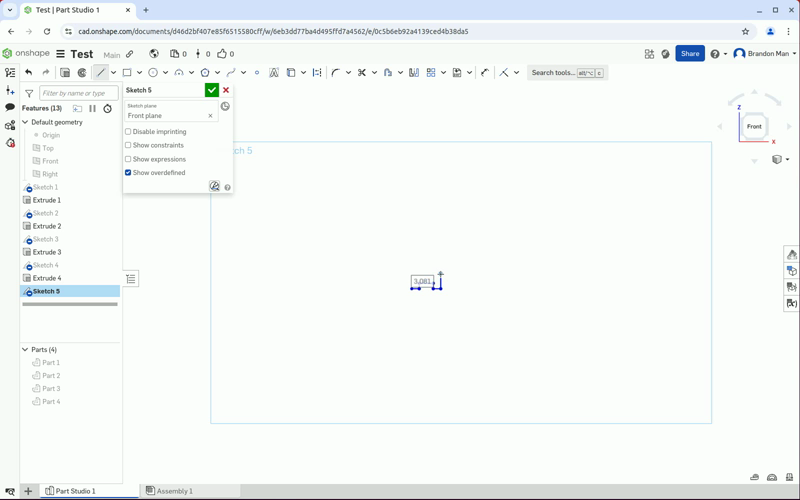
mouse_move(470, 273)
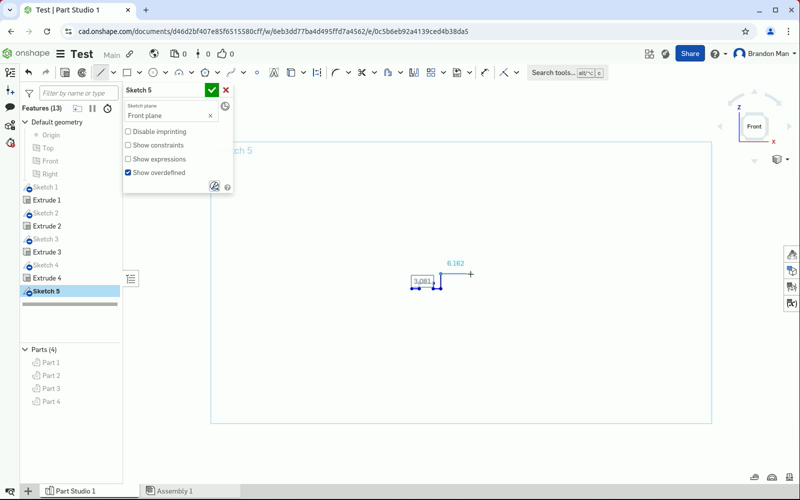
mouse_move(411, 273)
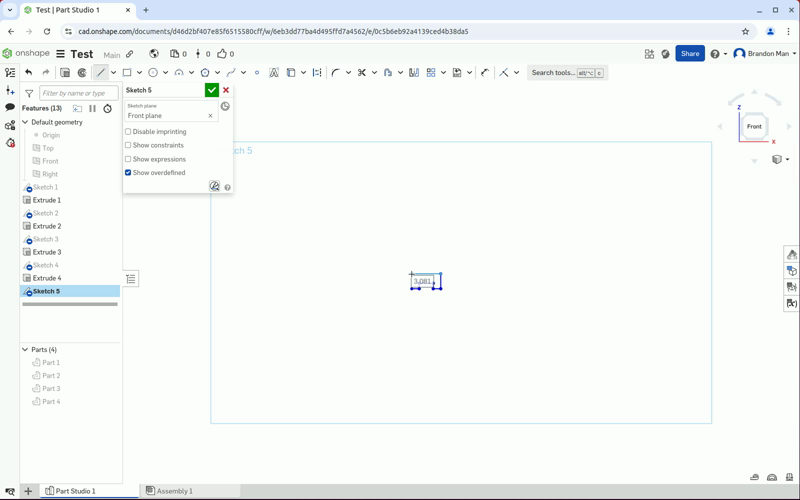
click(411, 273)
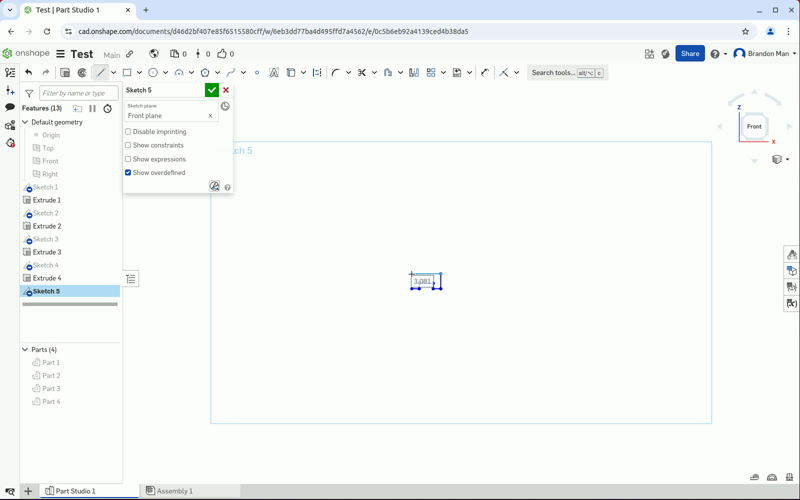
key_up(shift)
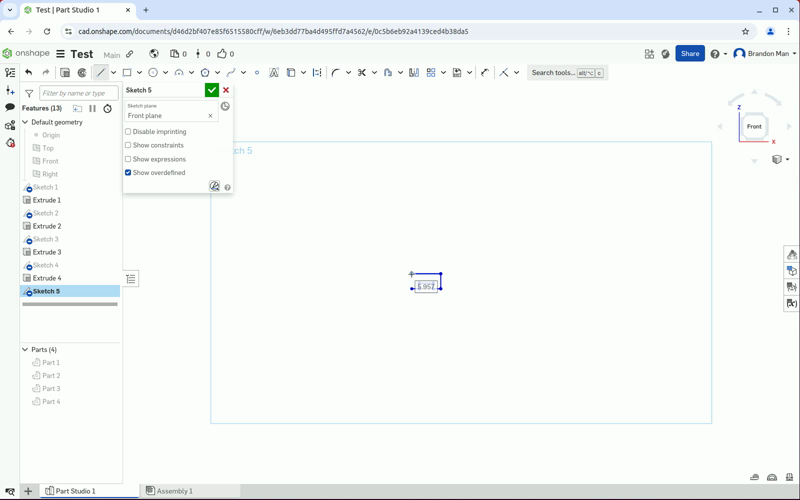
mouse_move(441, 273)
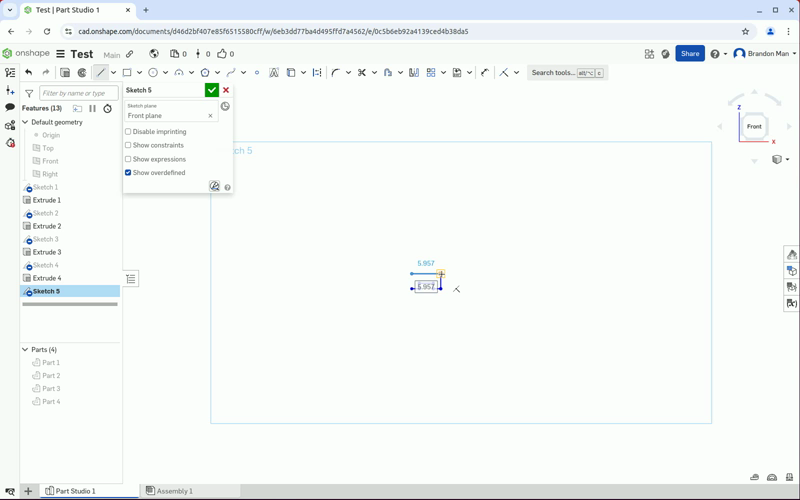
key_down(shift)
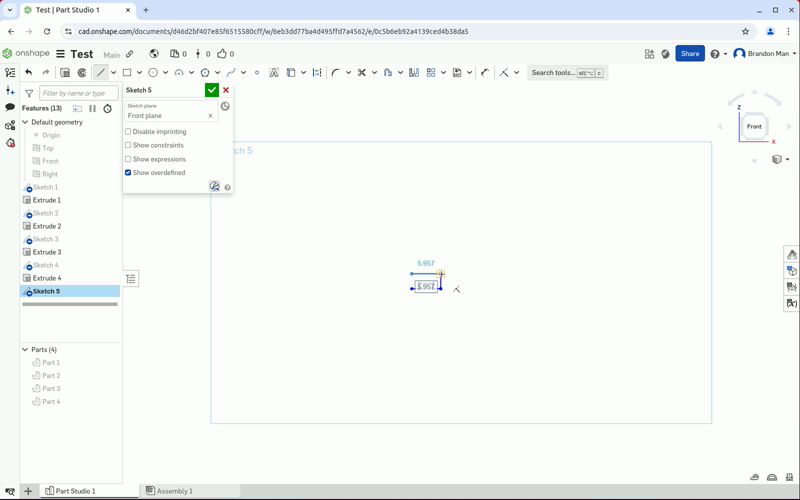
mouse_move(411, 288)
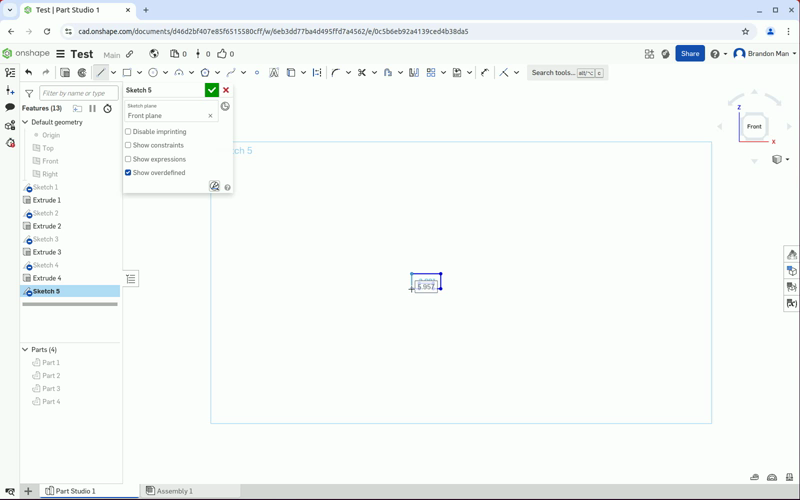
key_up(shift)
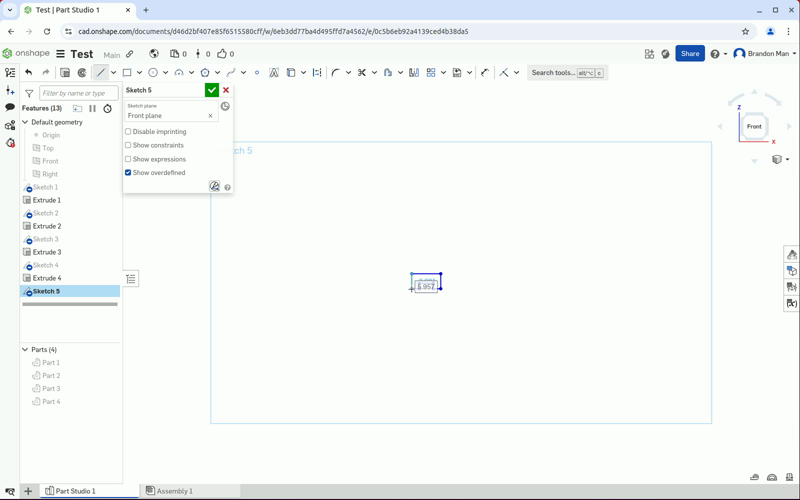
click(411, 288)
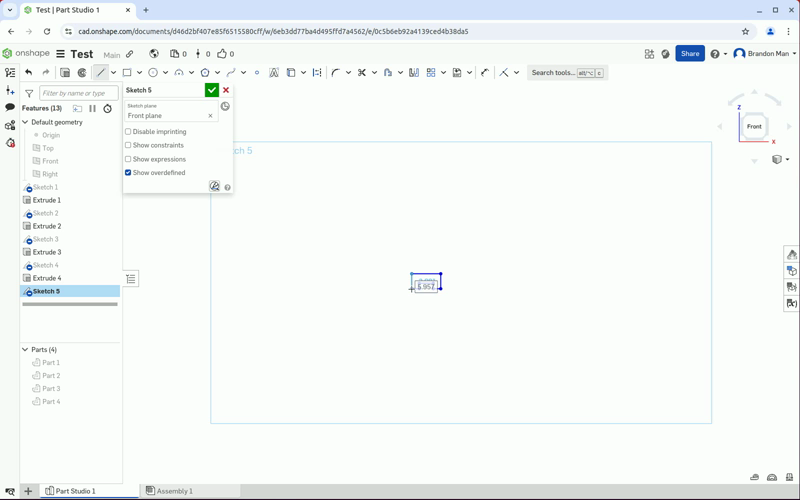
key(esc)
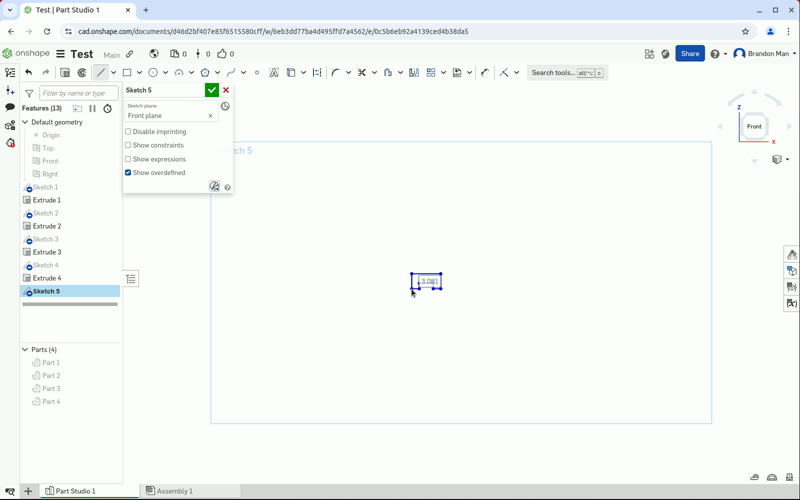
mouse_move(431, 280)
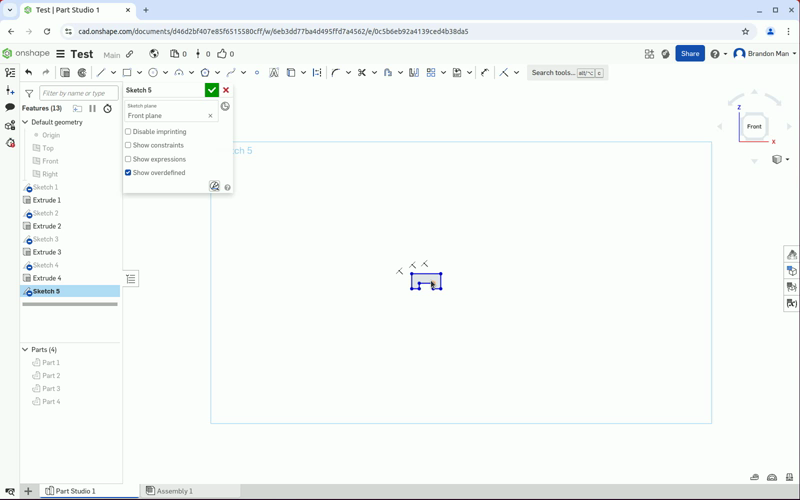
scroll(6)
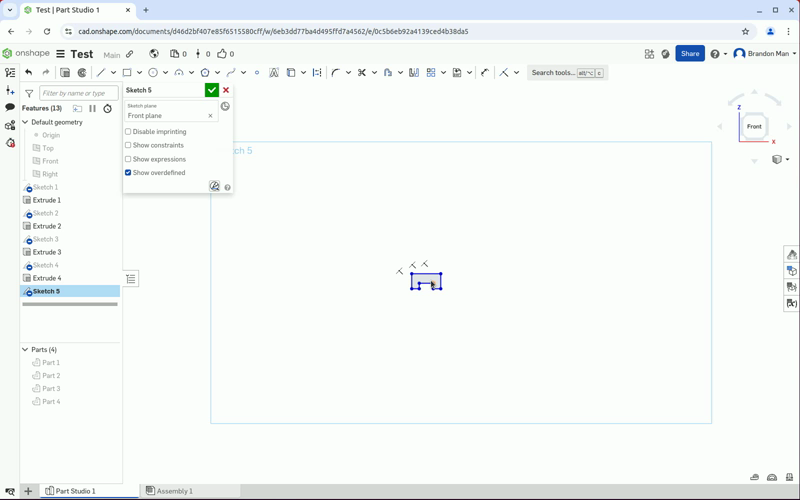
scroll(6)
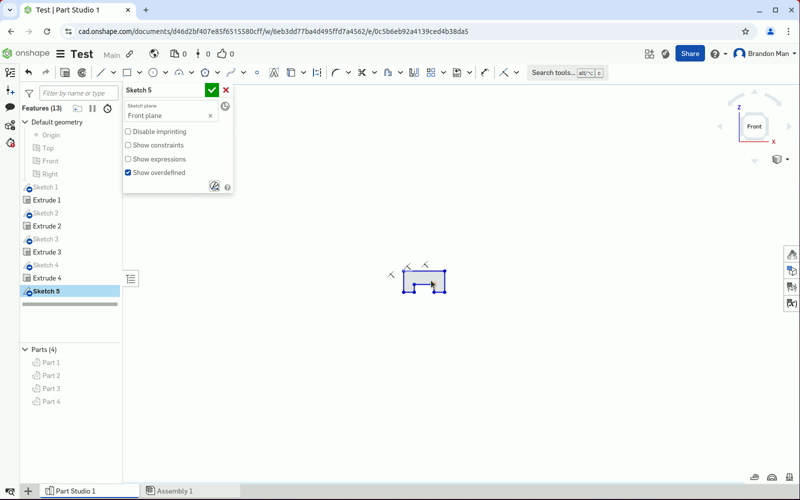
scroll(6)
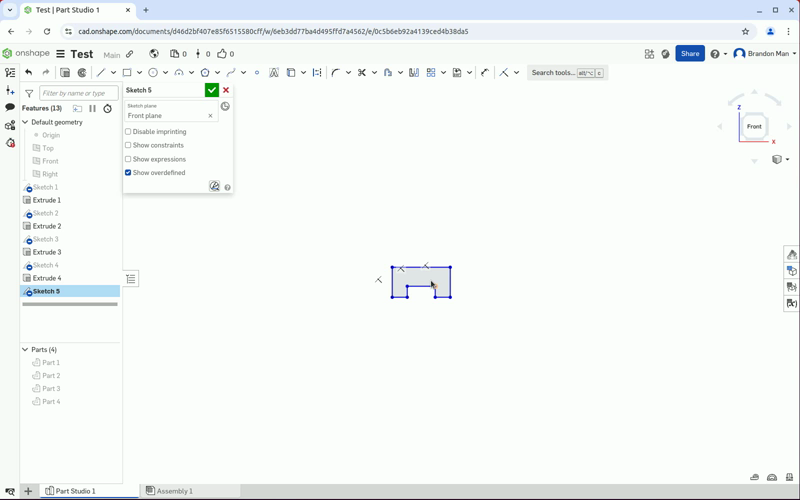
scroll(6)
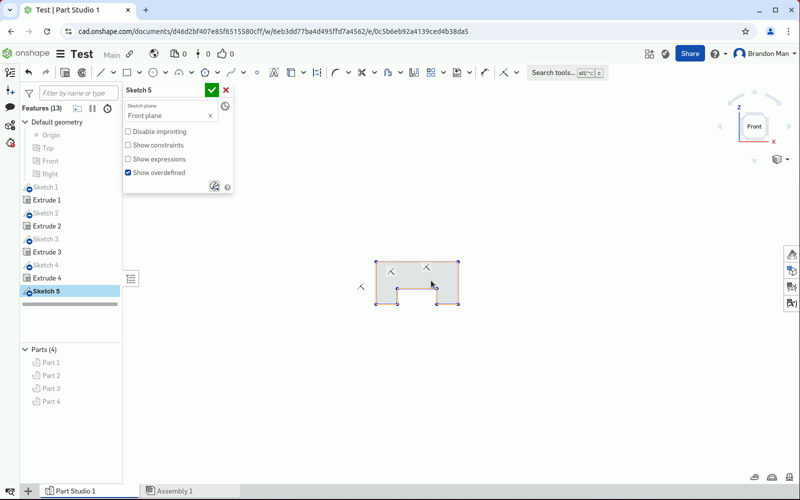
scroll(6)
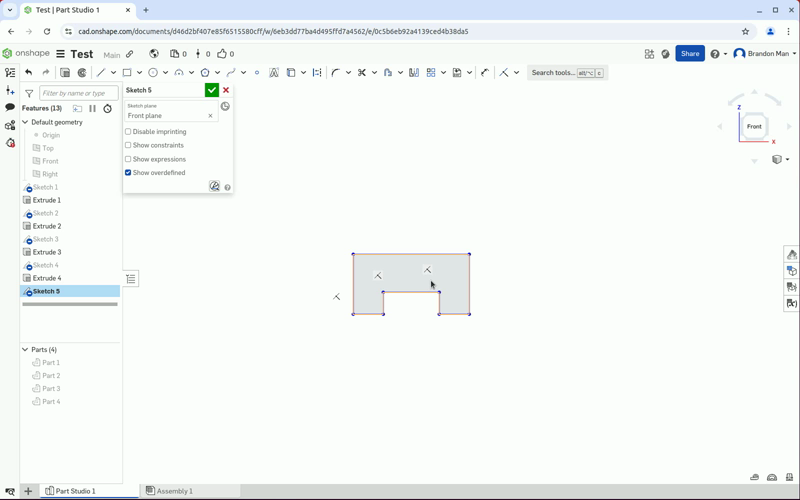
scroll(6)
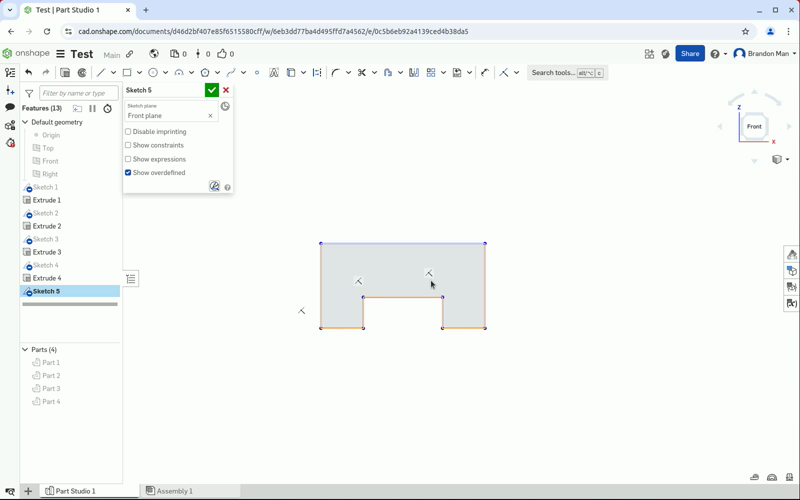
scroll(6)
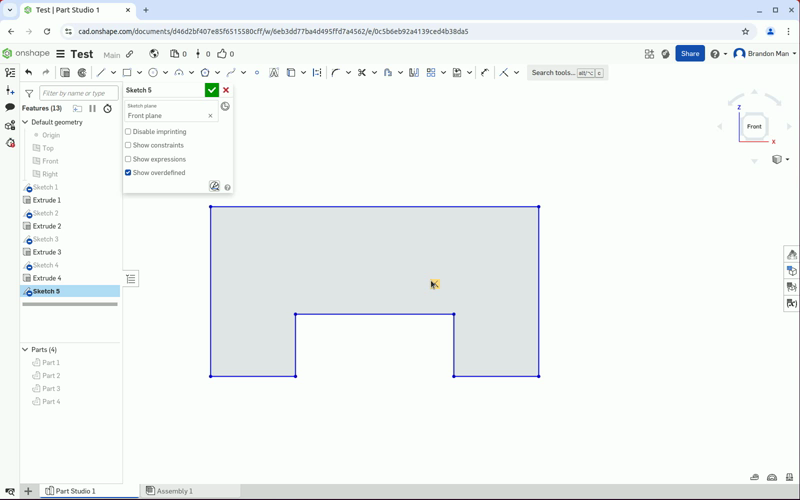
click(431, 280)
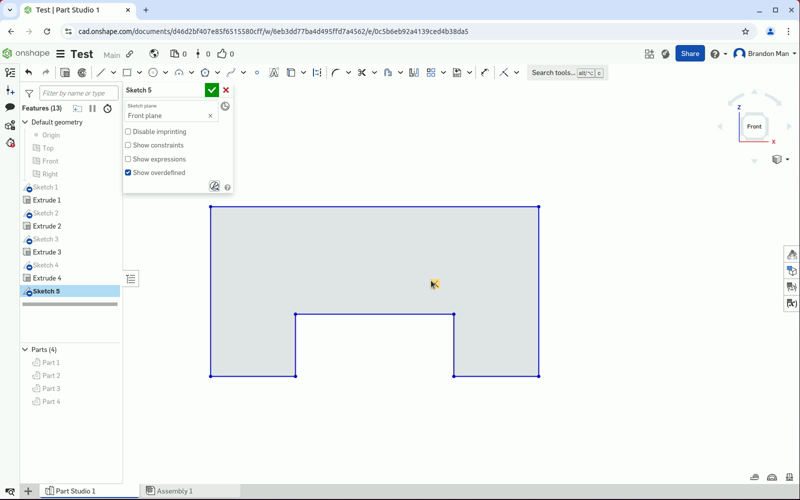
scroll(-6)
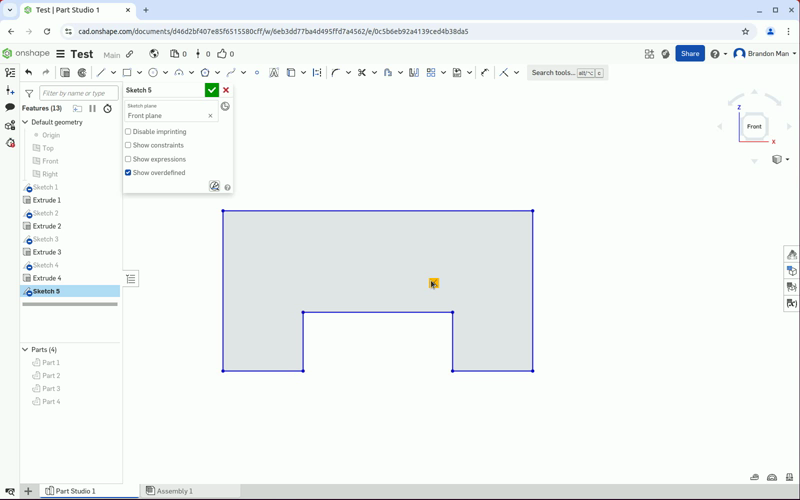
scroll(-6)
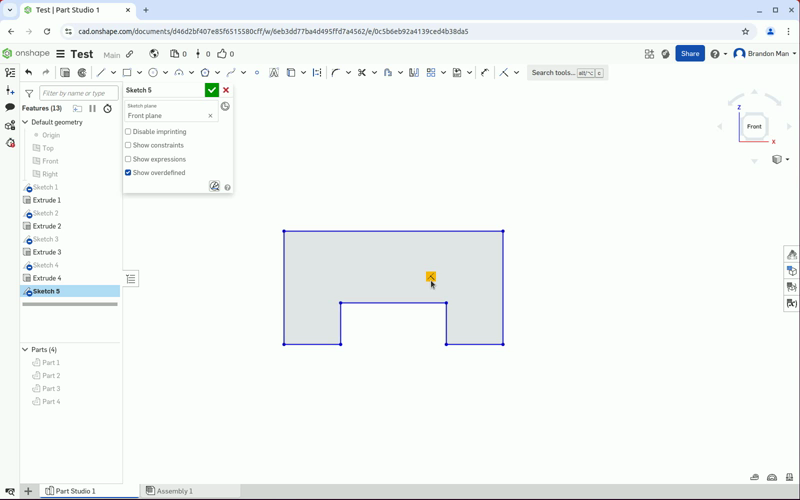
scroll(-6)
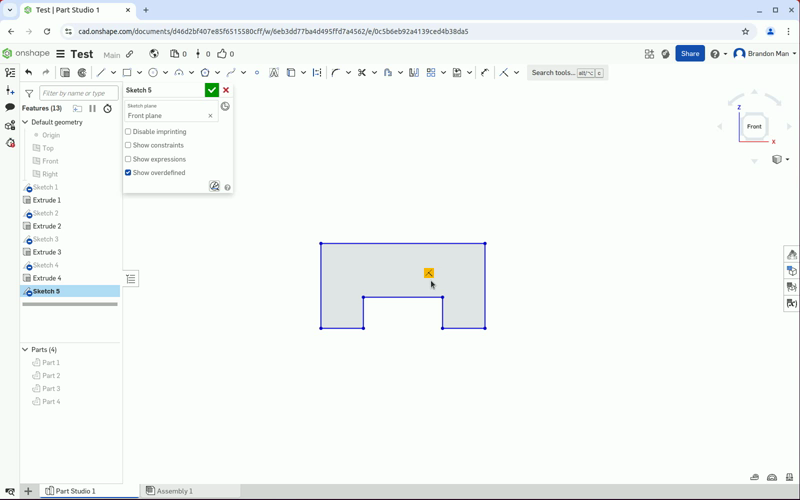
scroll(-6)
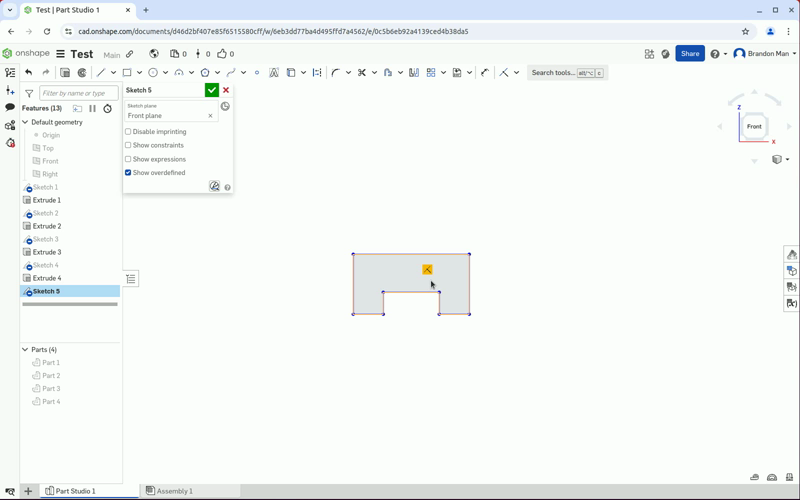
scroll(-6)
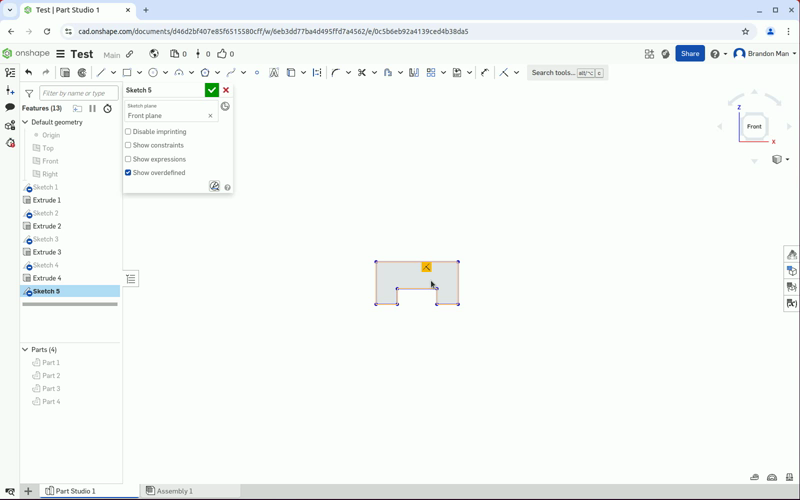
scroll(-6)
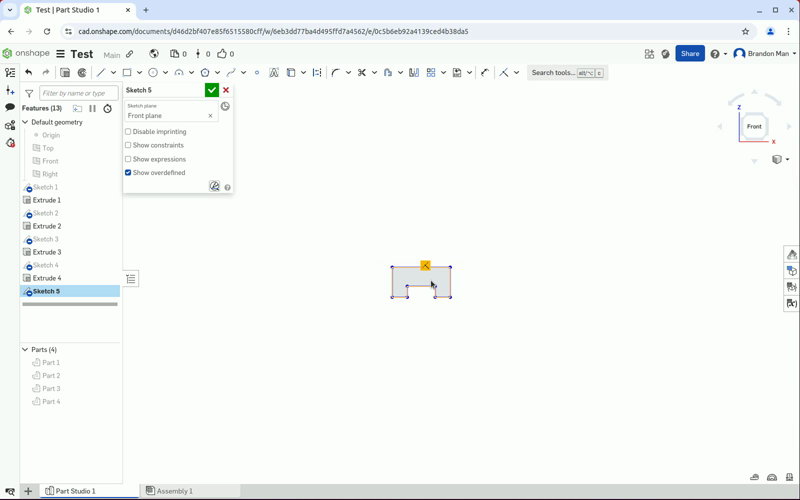
scroll(-6)
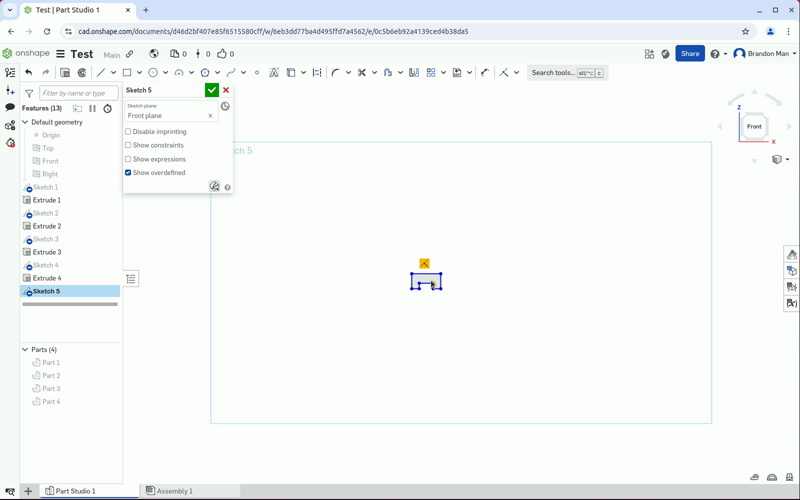
mouse_move(73, 352)
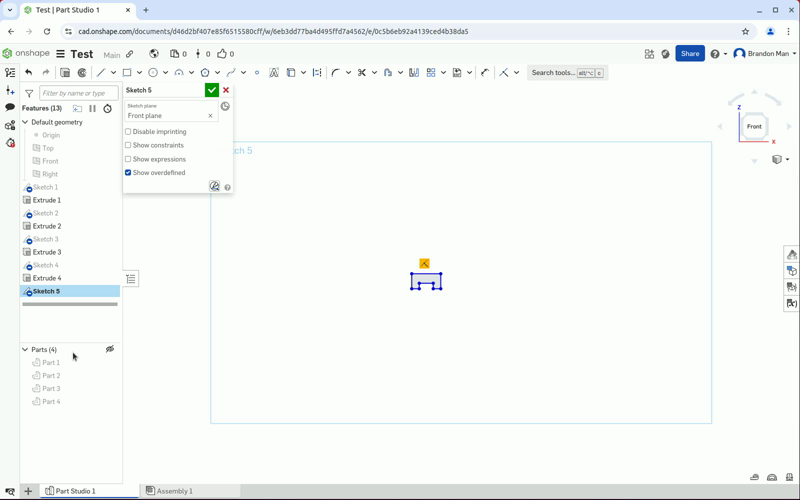
key(shift+y)
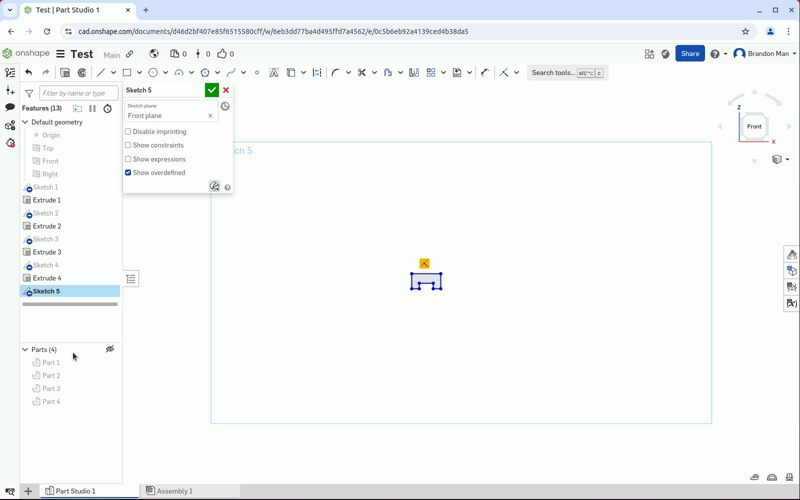
key(shift+e)
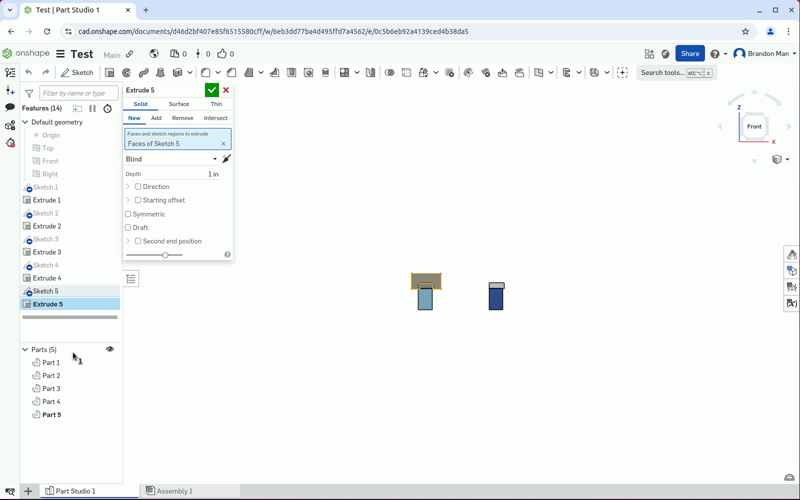
mouse_move(143, 106)
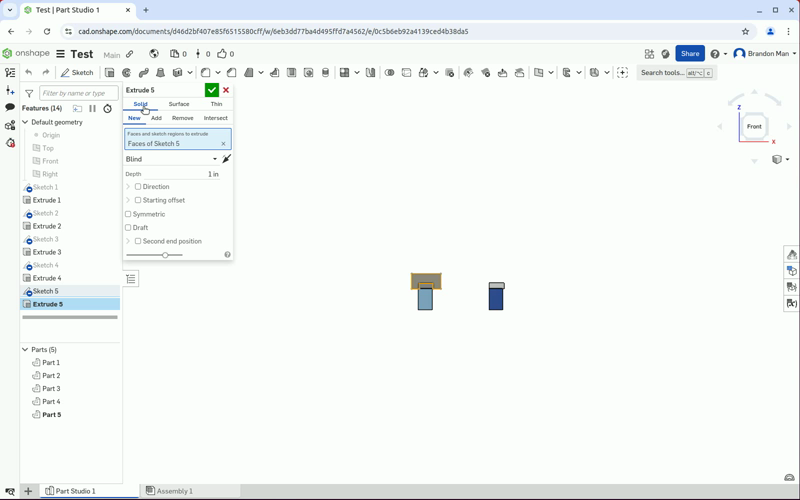
click(143, 106)
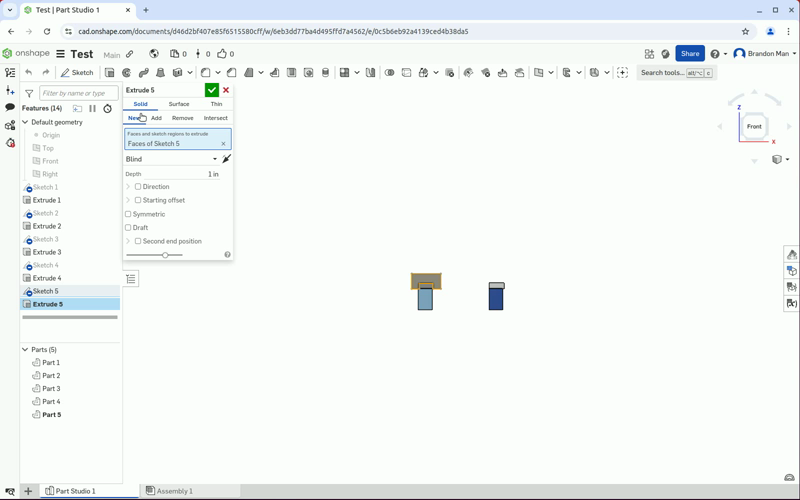
mouse_move(137, 120)
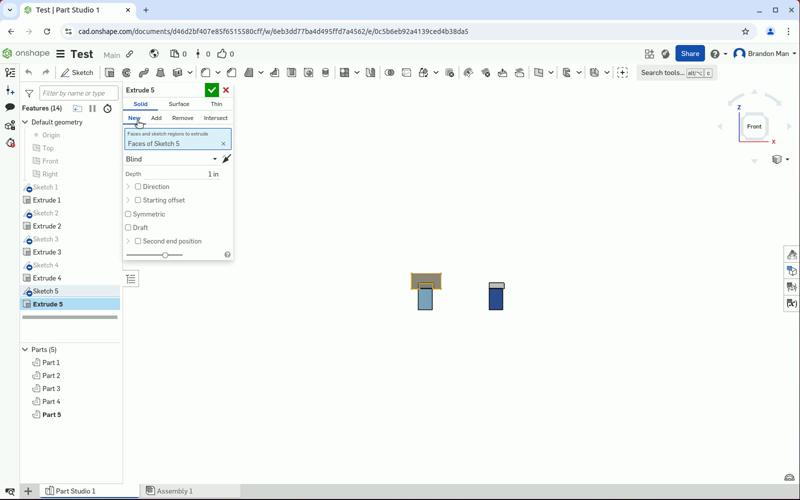
click(137, 120)
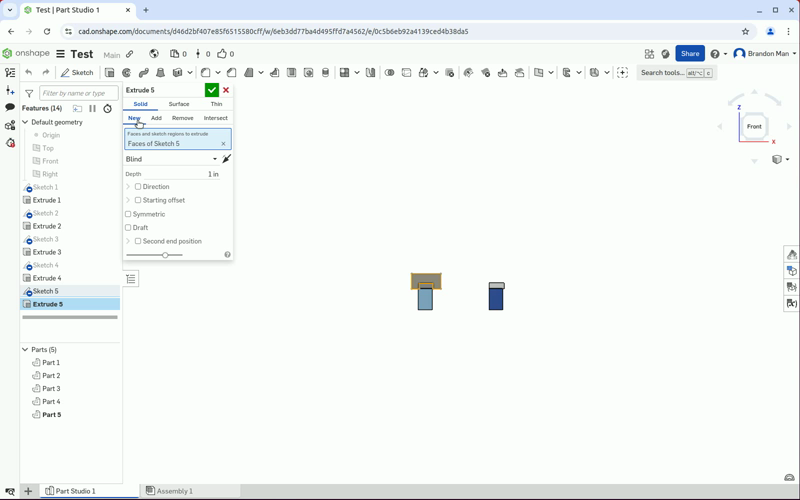
key(tab, 4)
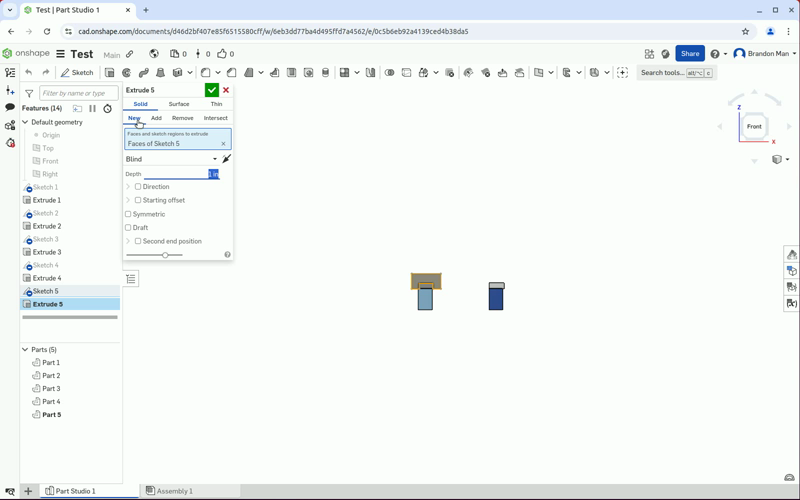
text(6.74)
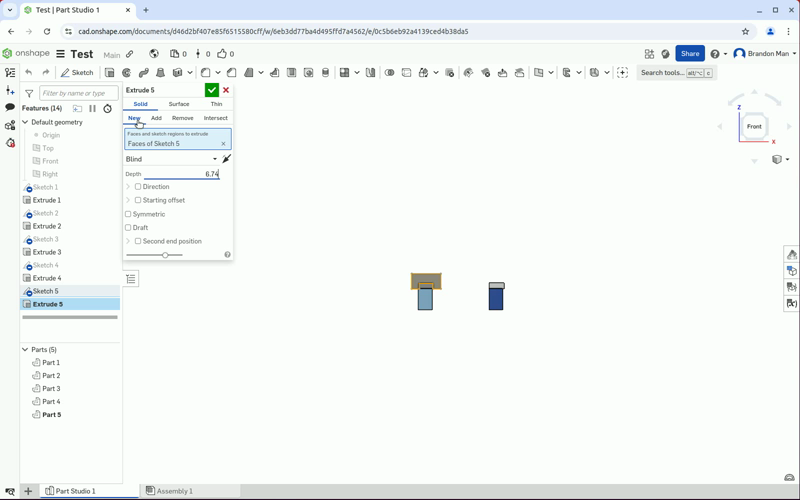
key(tab, 3)
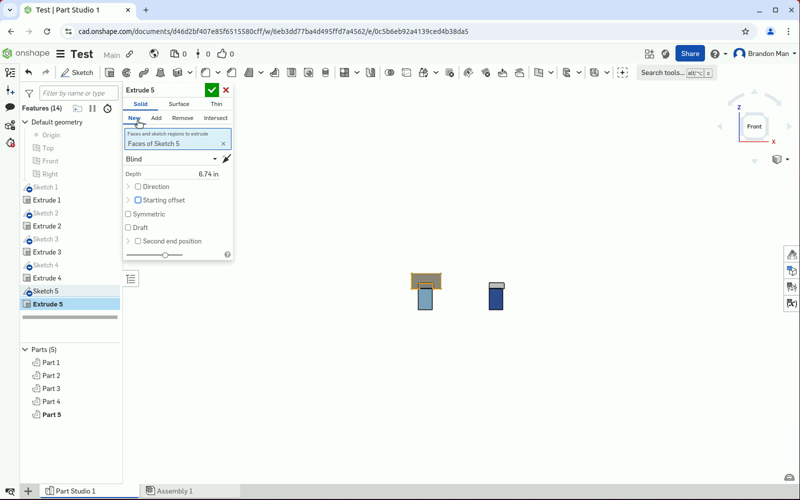
key(tab, 2)
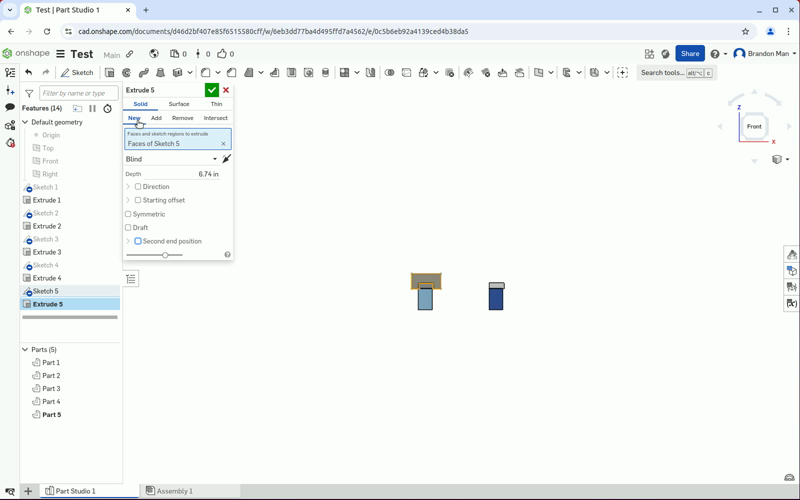
key(space)
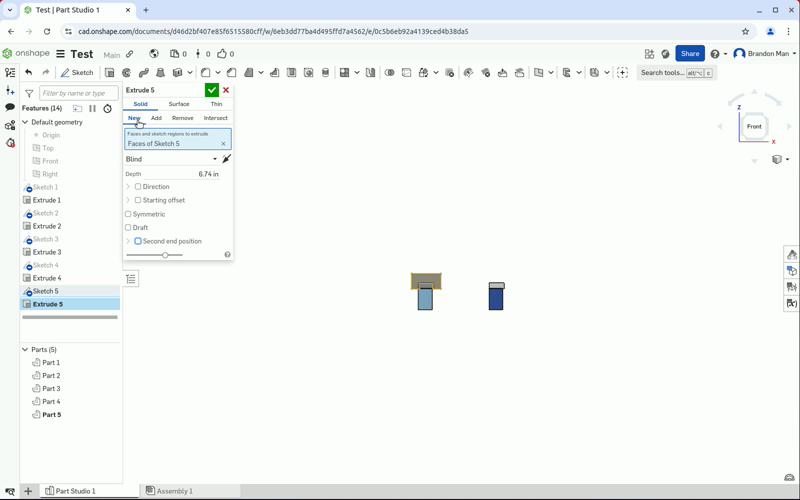
key(tab, 3)
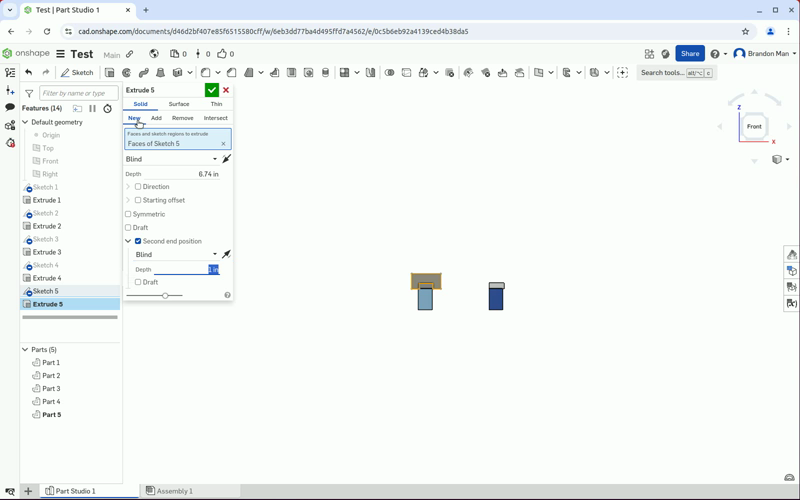
text(6.74)
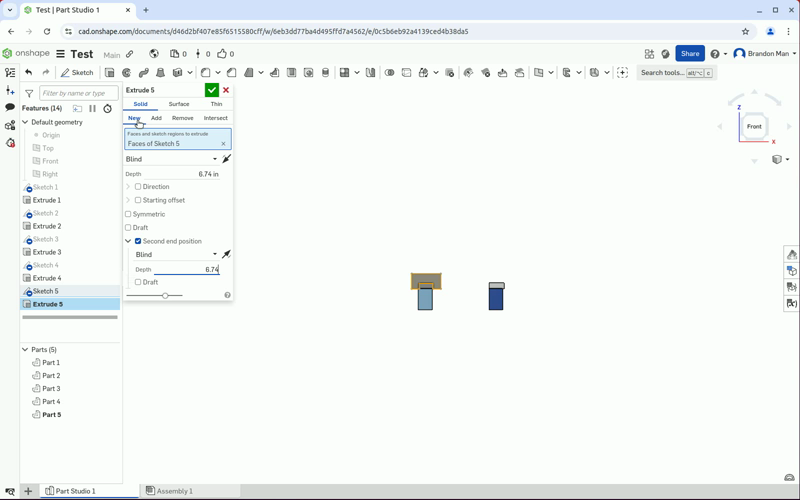
key(enter)
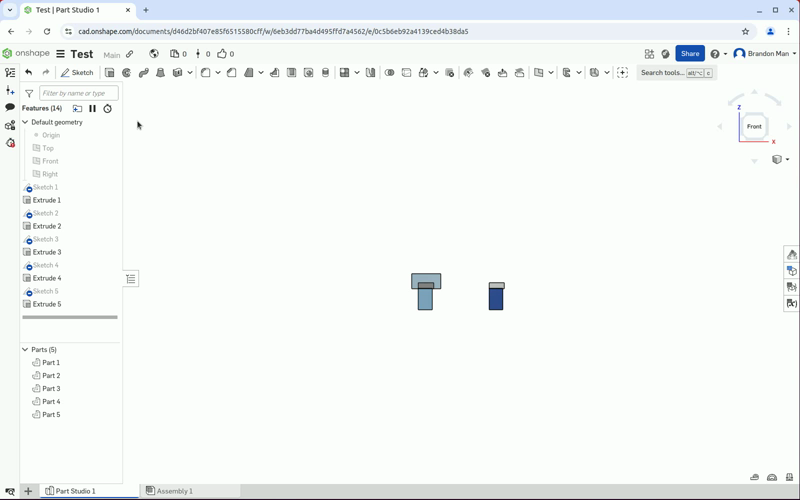
key(shift+h)
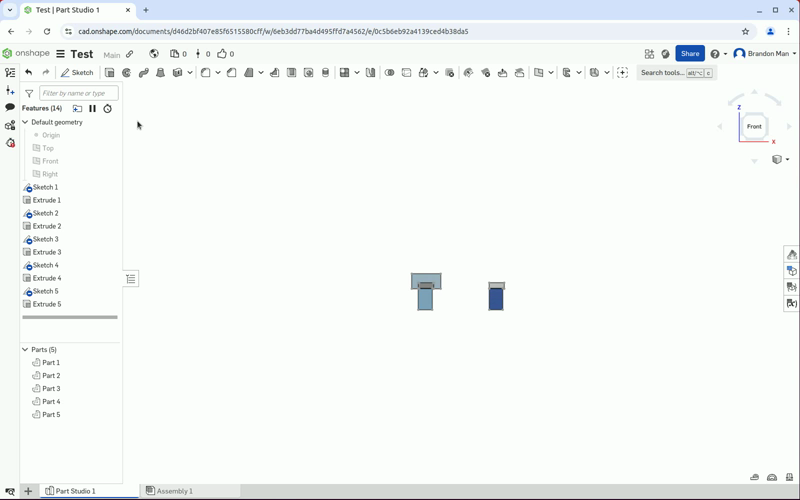
key(shift+h)
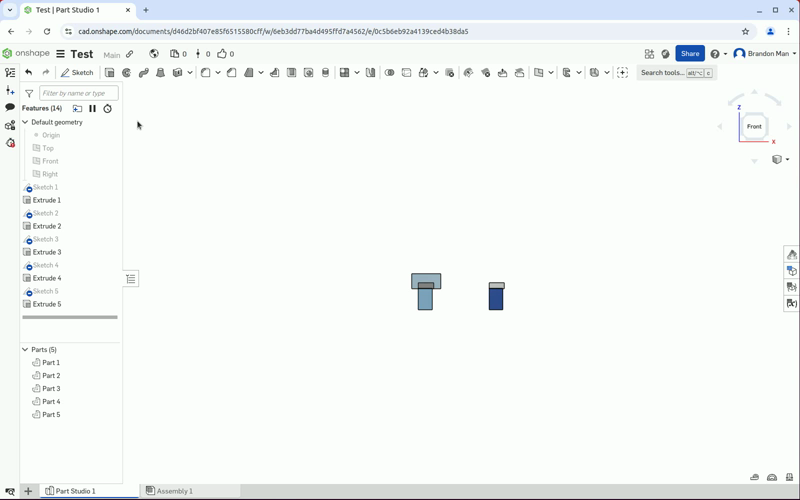
mouse_move(73, 189)
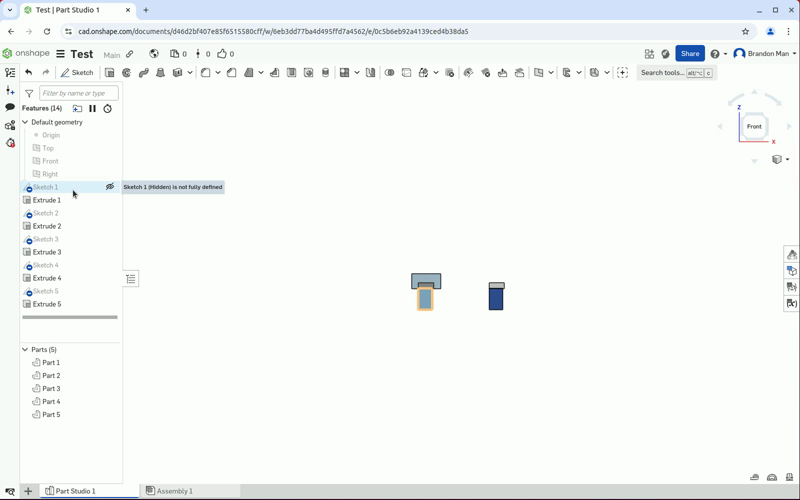
click(73, 189)
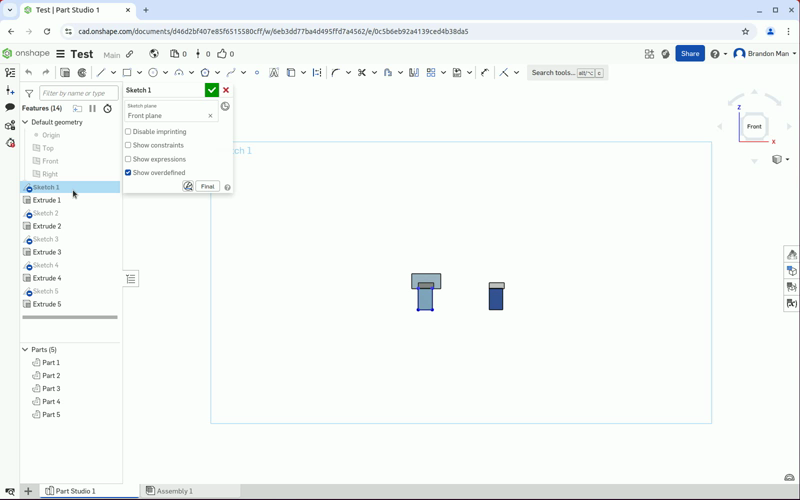
mouse_move(229, 92)
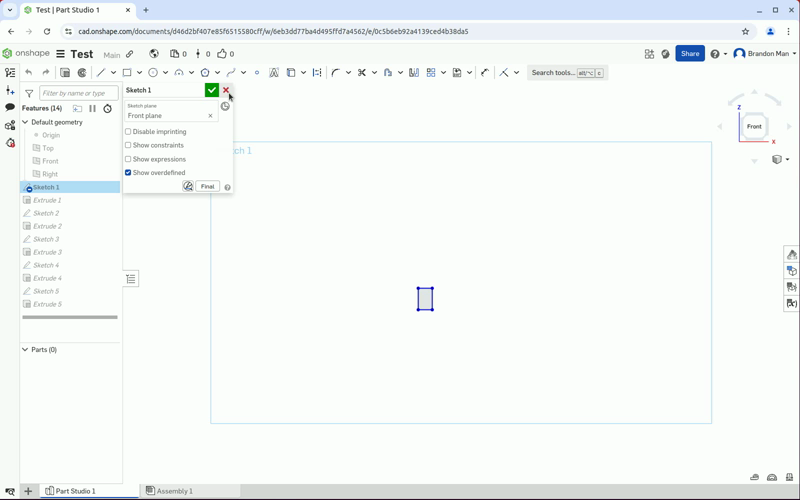
click(229, 92)
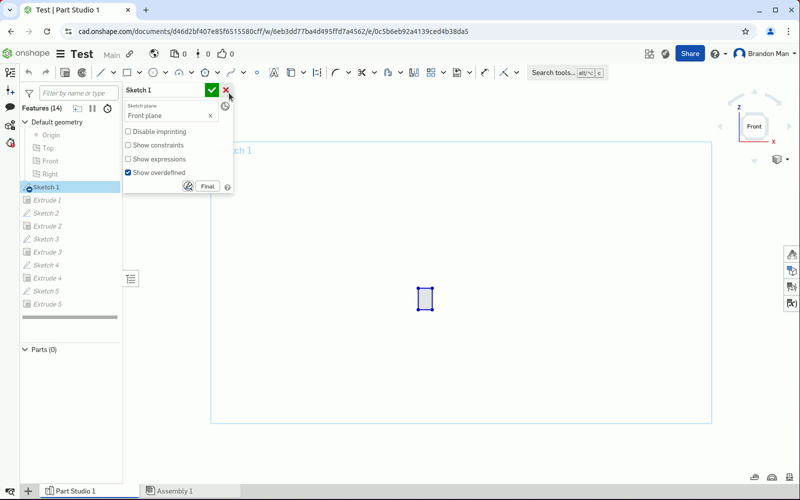
key(shift+s)
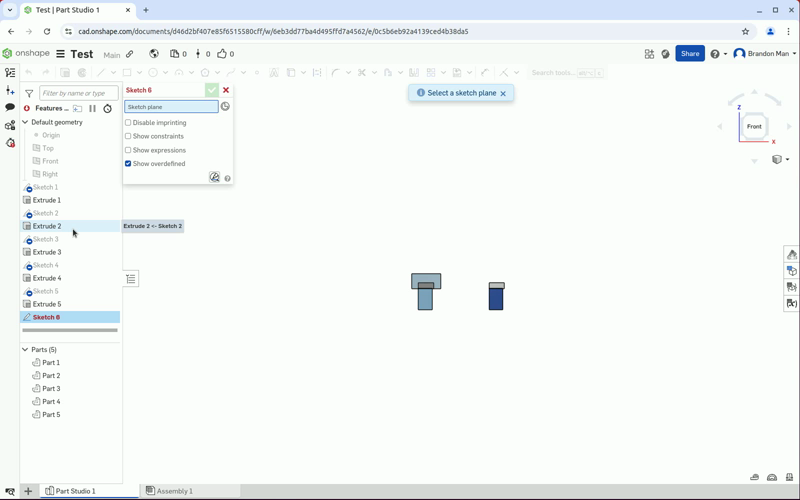
scroll(3)
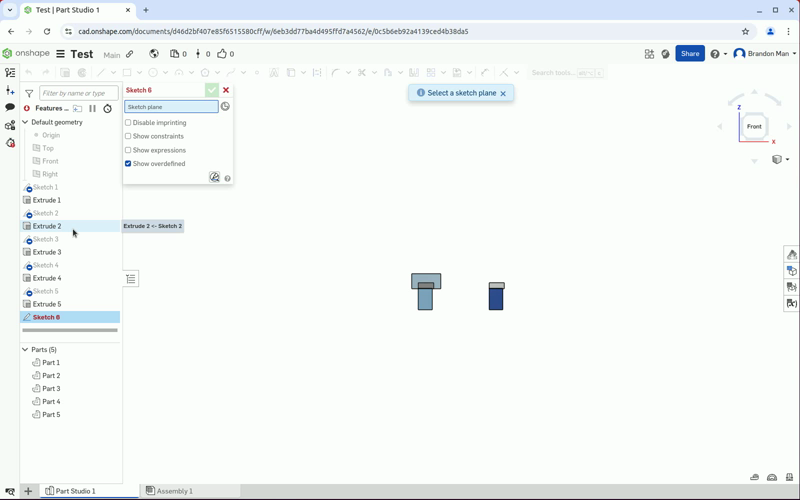
mouse_move(73, 163)
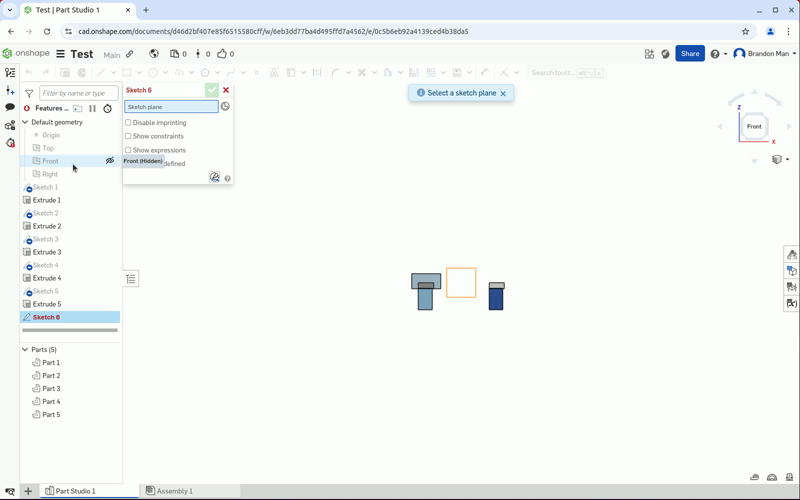
click(73, 163)
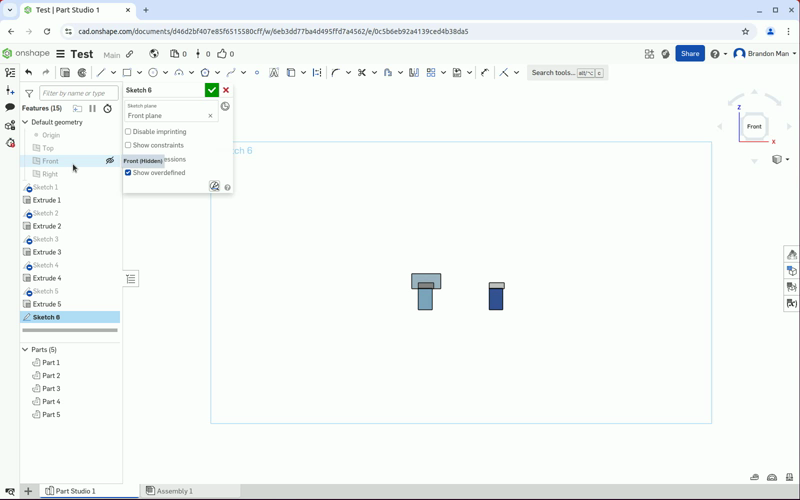
mouse_move(73, 352)
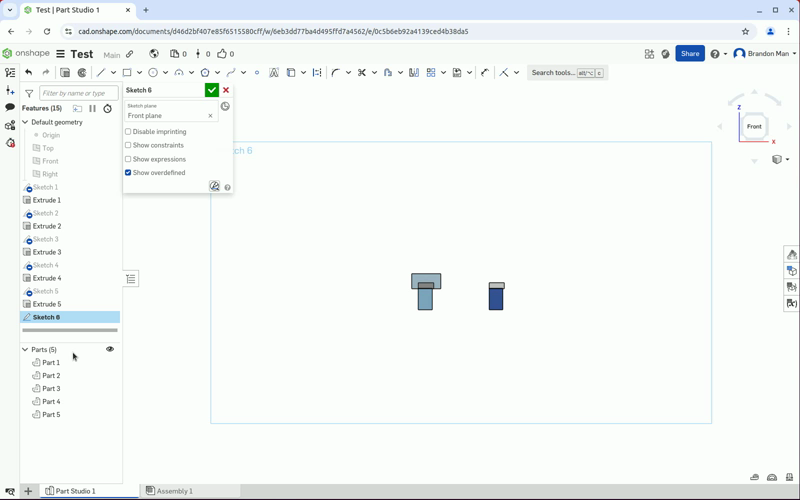
key(y)
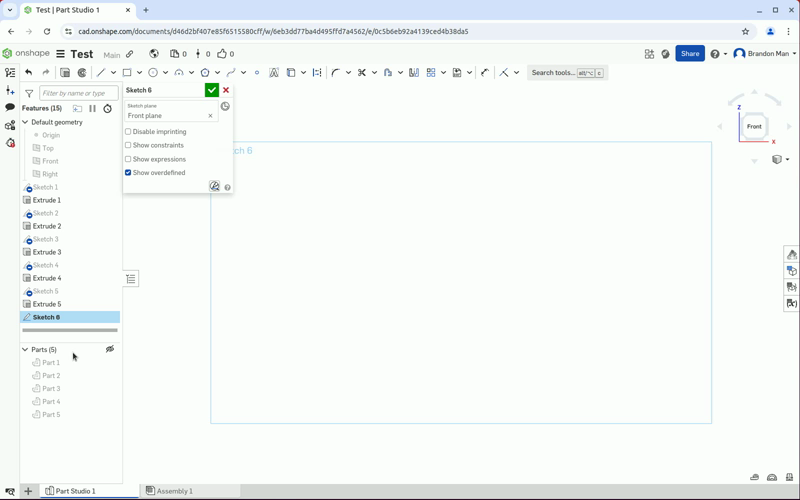
key(l)
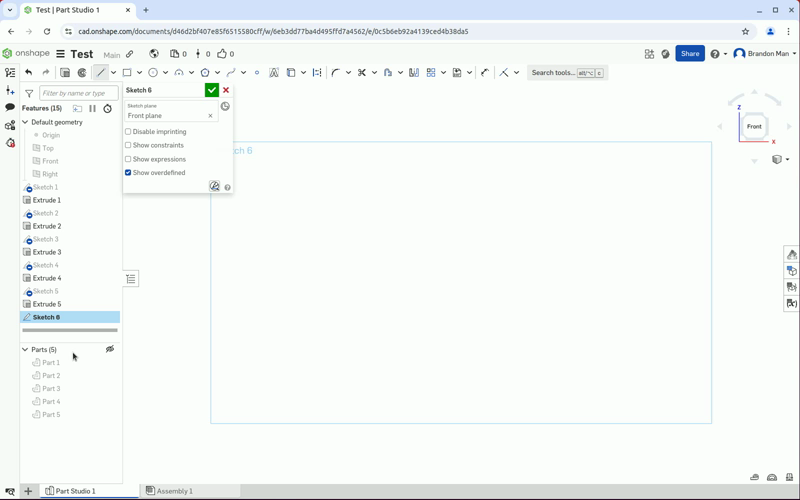
key_down(shift)
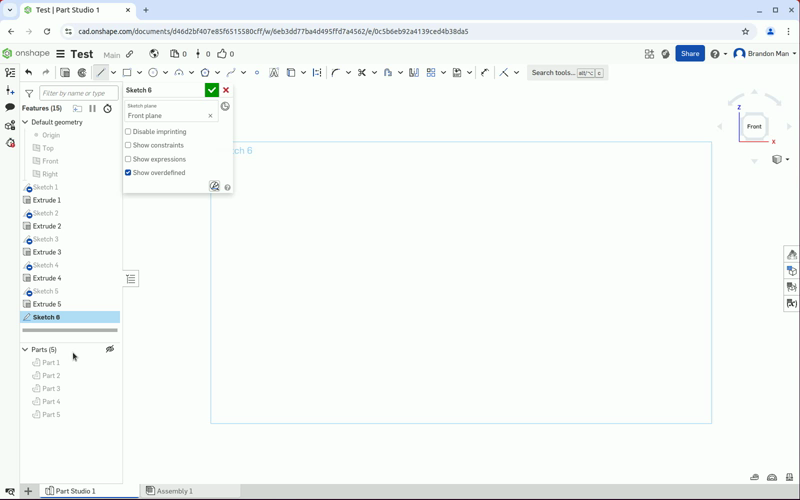
mouse_move(481, 288)
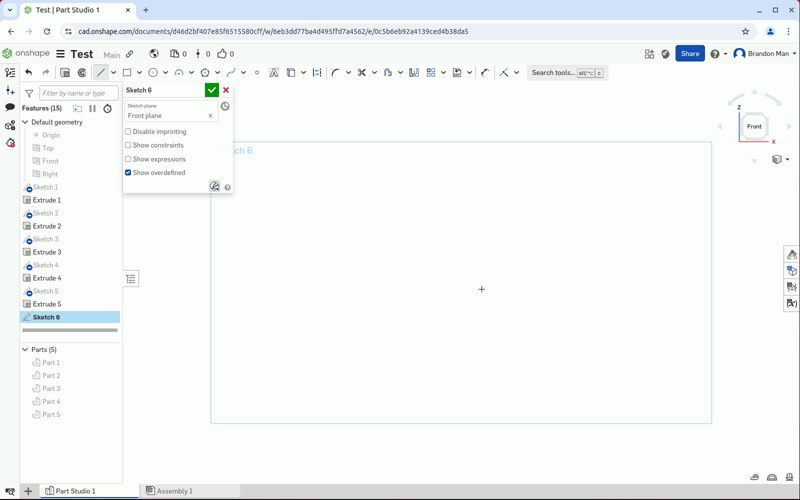
click(481, 288)
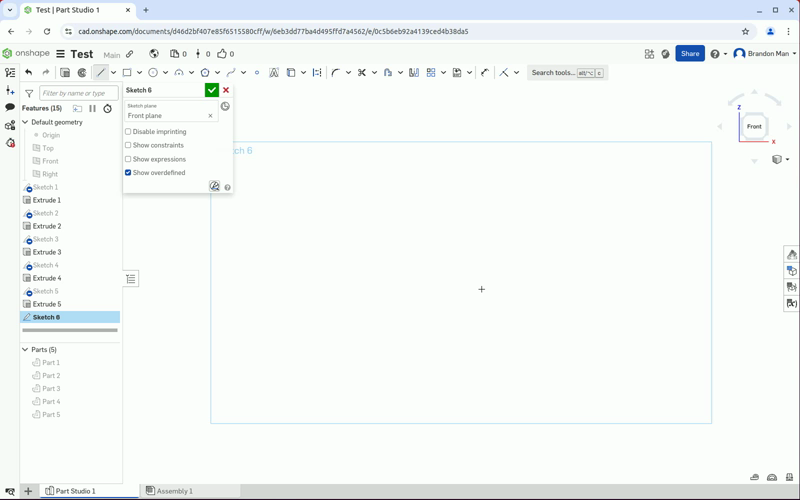
key_up(shift)
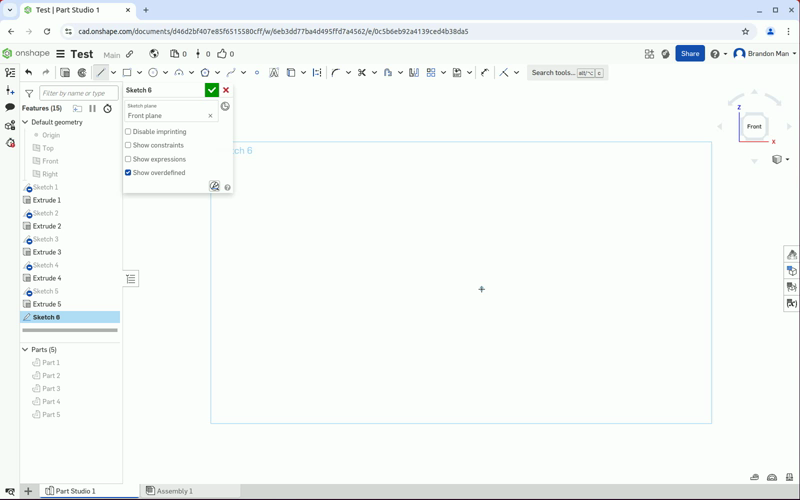
key_down(shift)
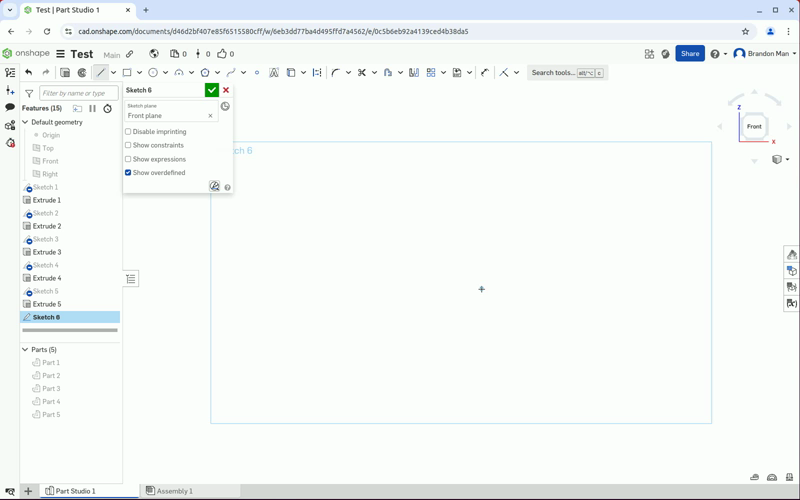
mouse_move(511, 288)
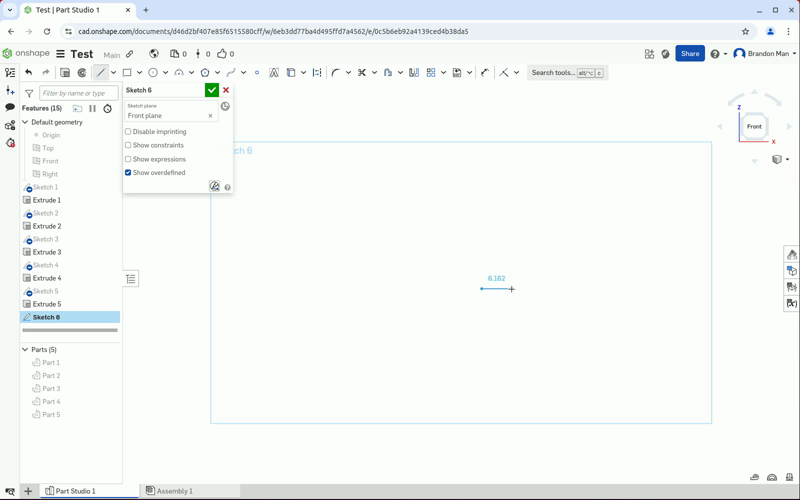
mouse_move(489, 288)
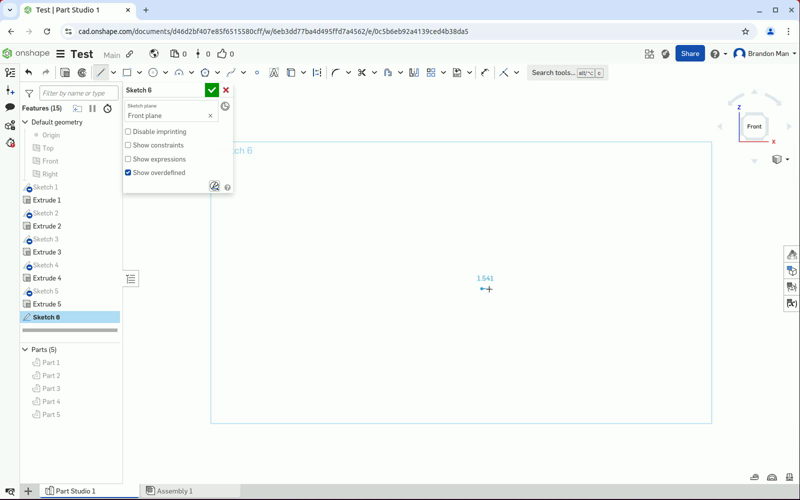
click(489, 288)
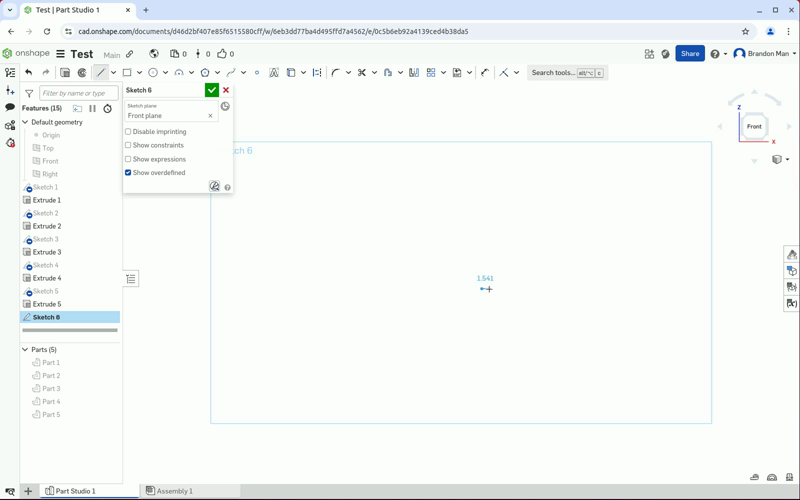
key_up(shift)
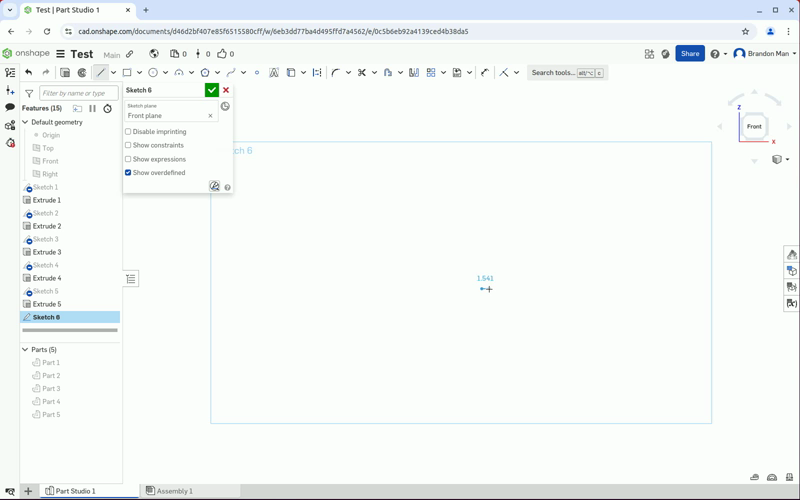
key_down(shift)
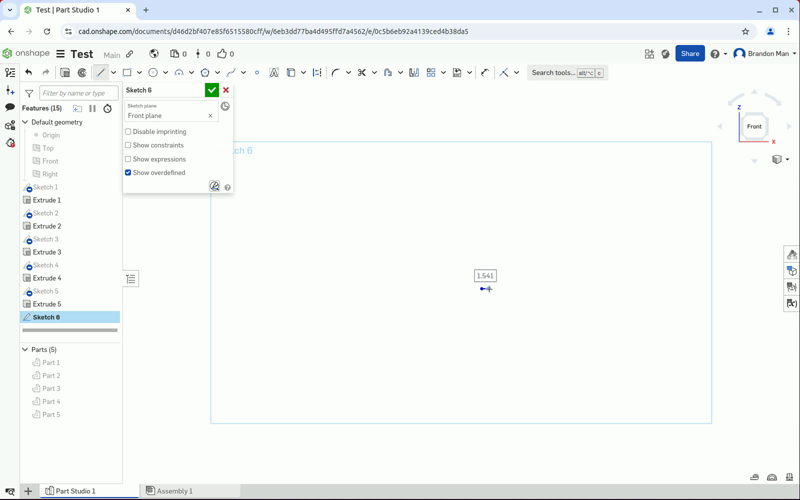
mouse_move(519, 288)
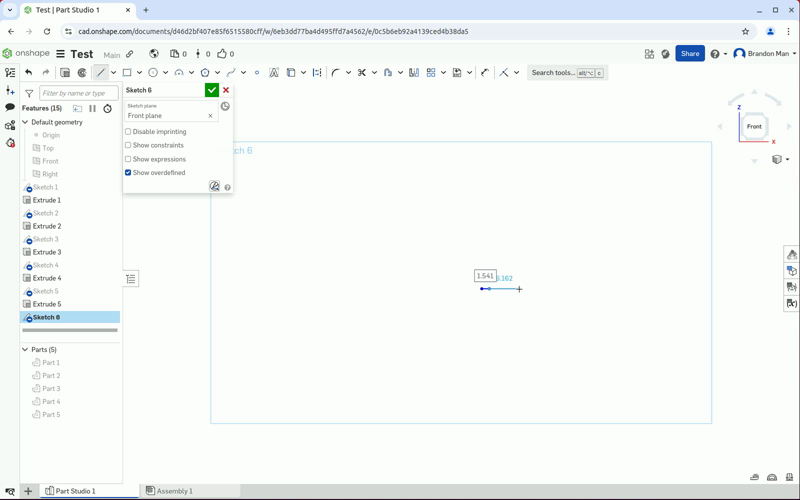
mouse_move(489, 283)
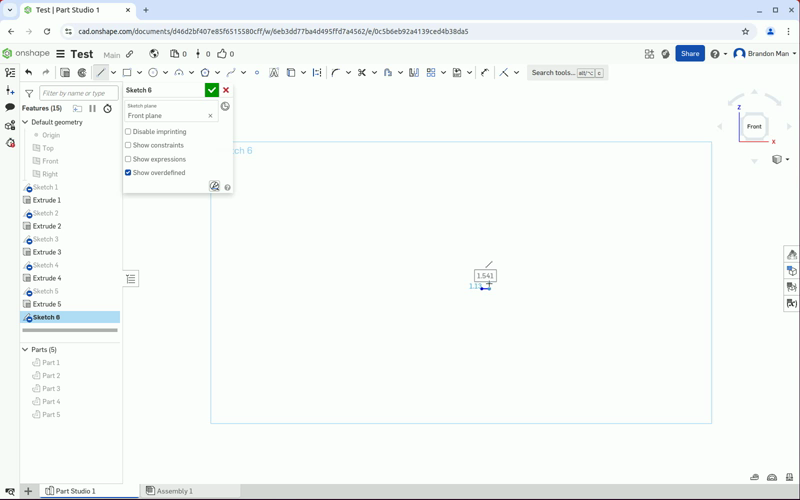
scroll(6)
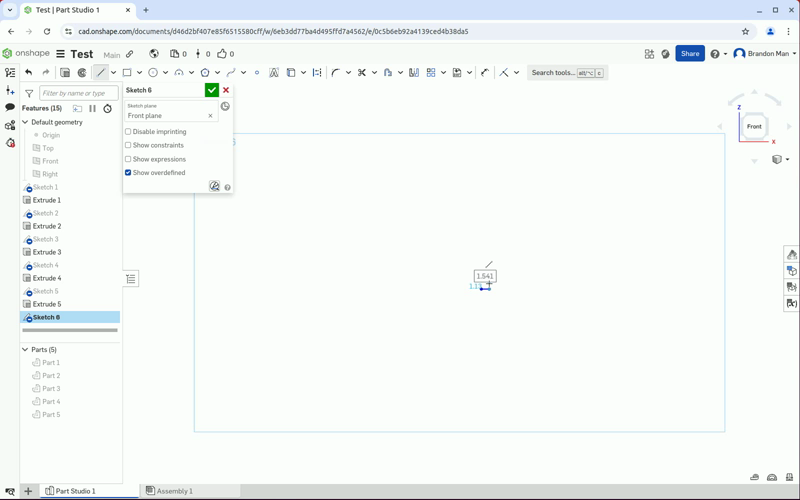
scroll(6)
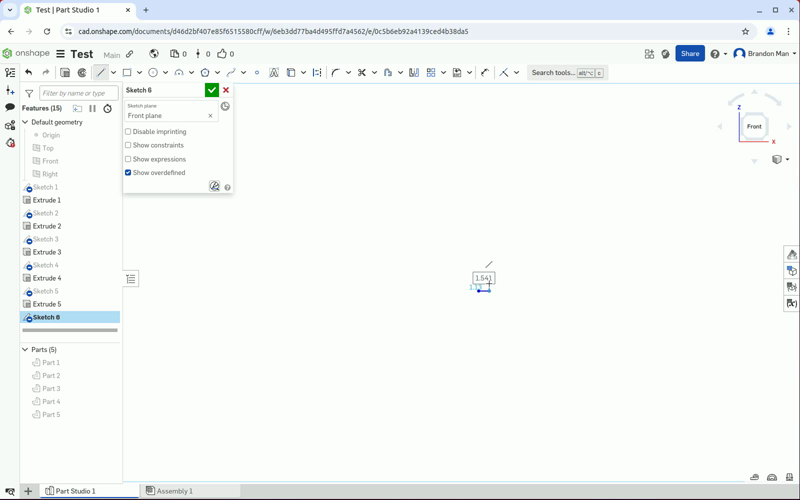
scroll(6)
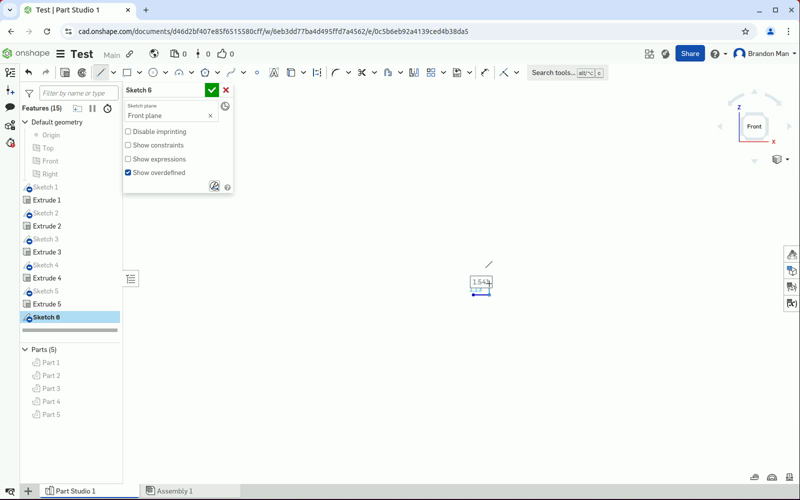
scroll(6)
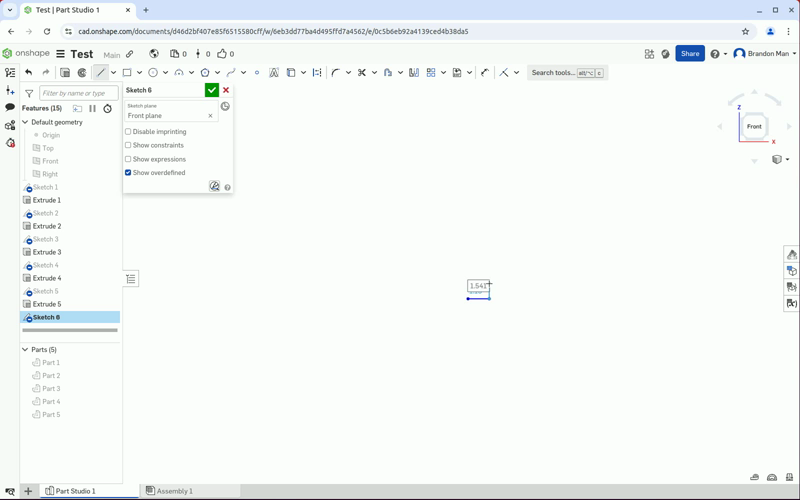
scroll(6)
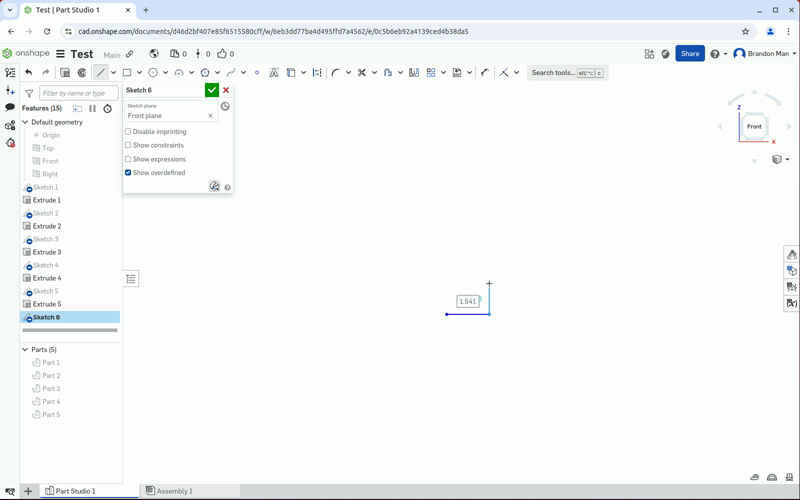
scroll(6)
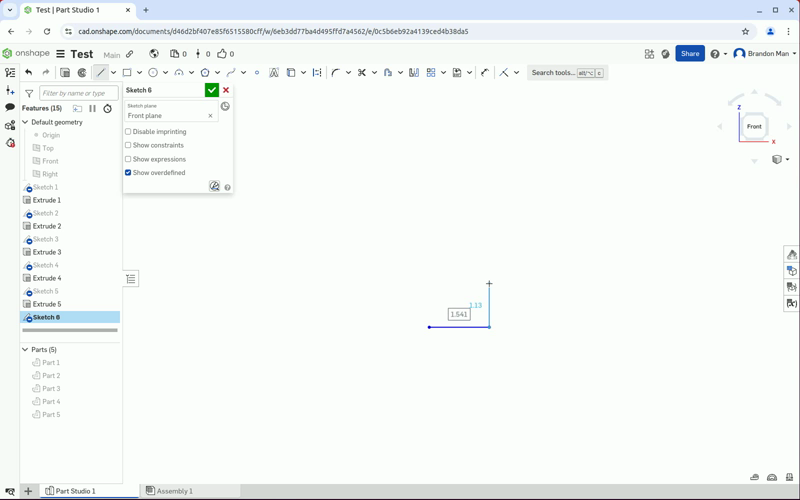
scroll(6)
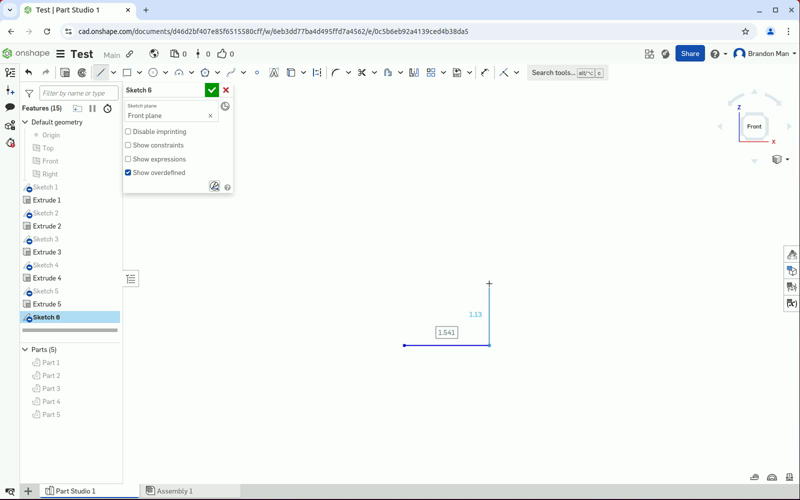
click(489, 283)
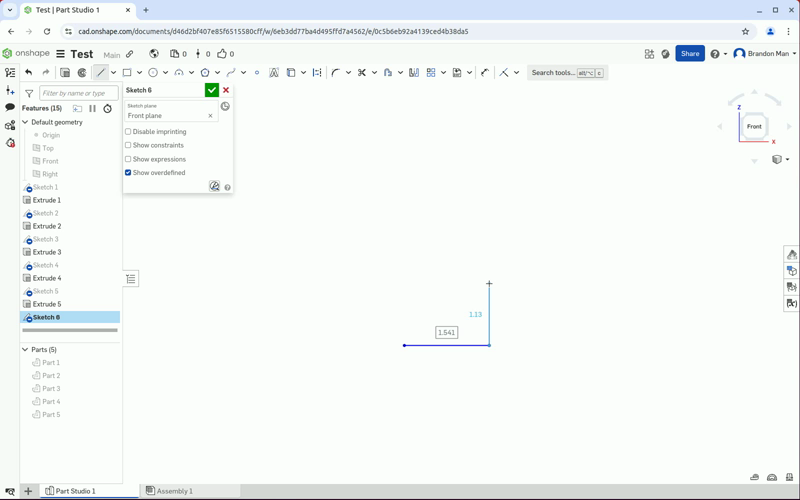
scroll(-6)
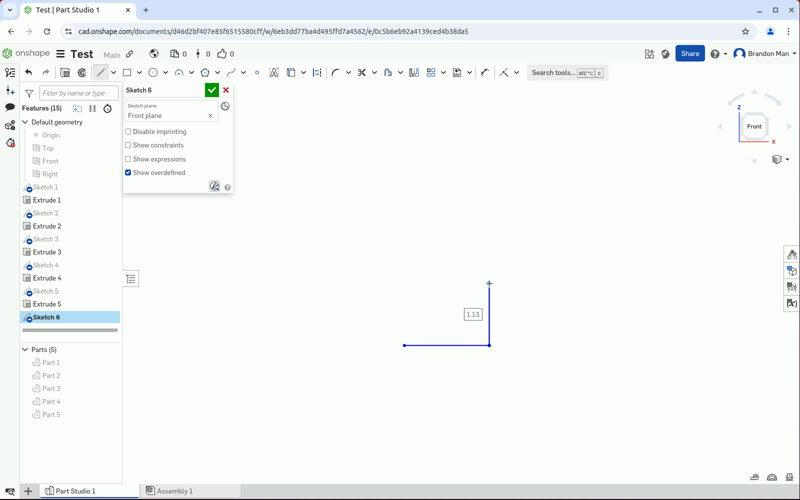
scroll(-6)
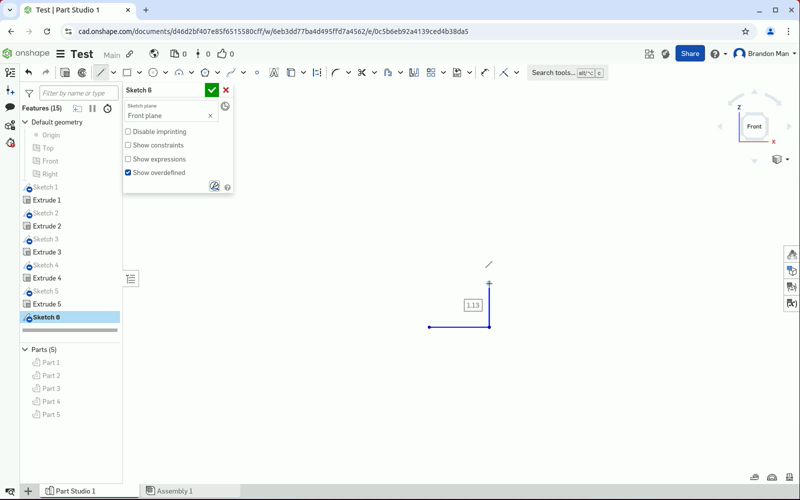
scroll(-6)
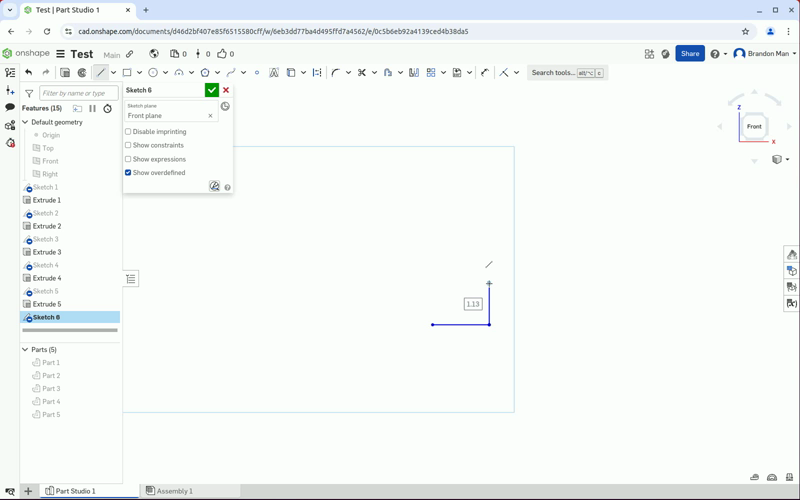
scroll(-6)
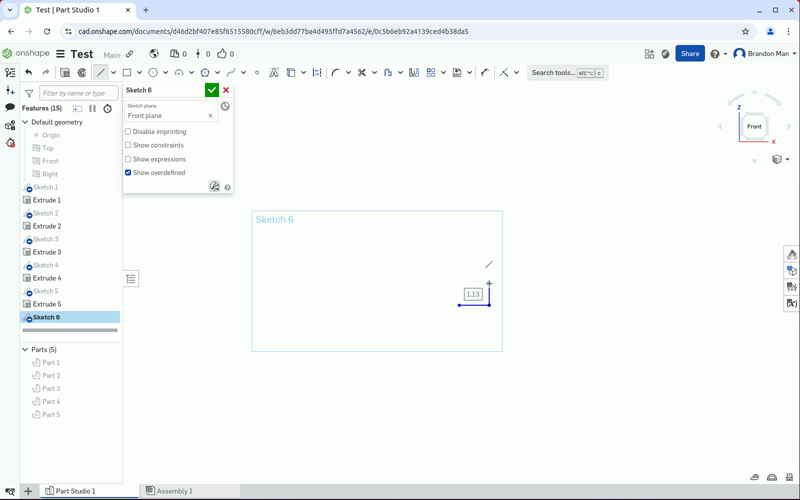
scroll(-6)
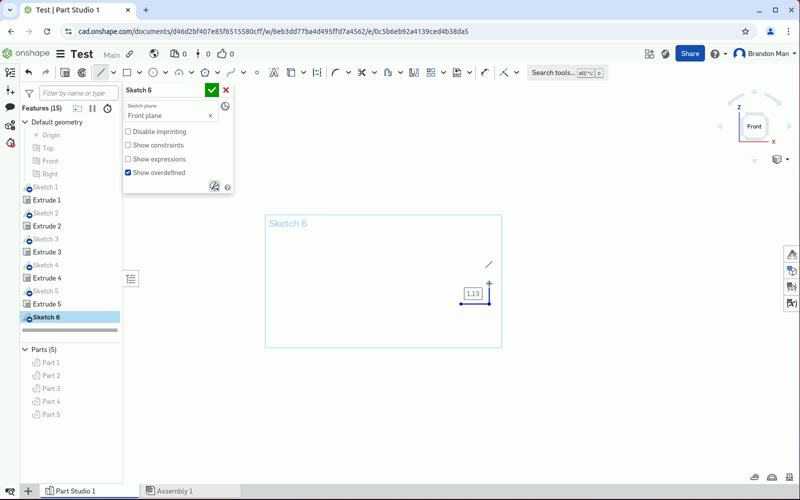
scroll(-6)
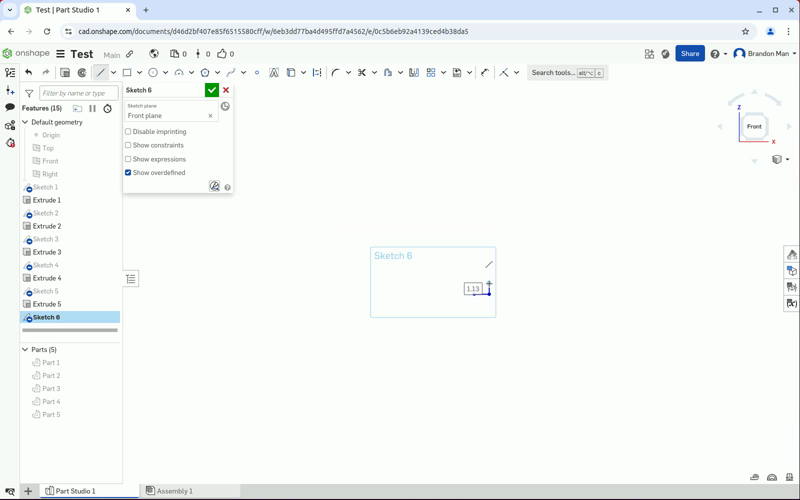
scroll(-6)
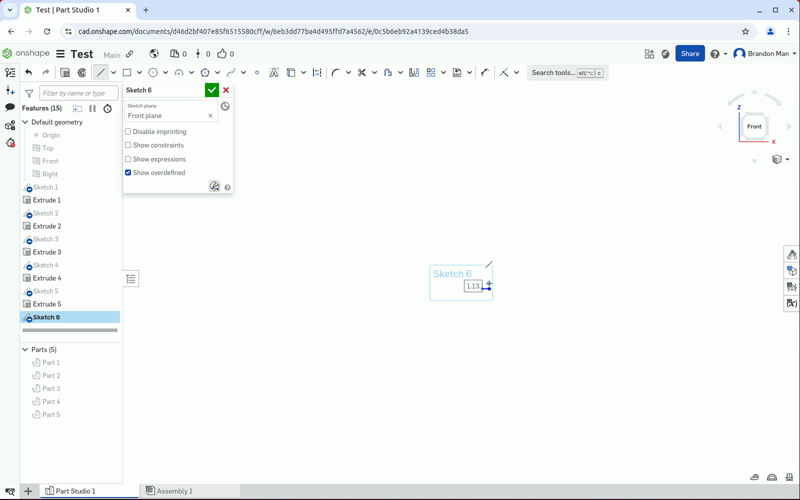
key_up(shift)
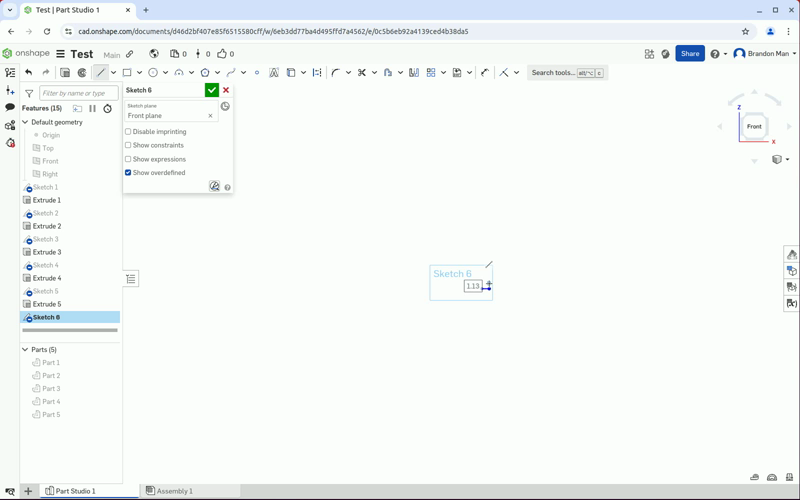
key_down(shift)
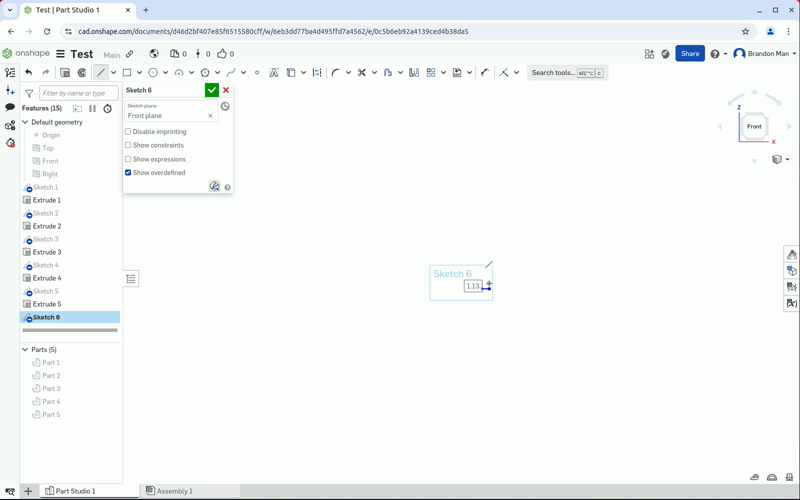
mouse_move(519, 283)
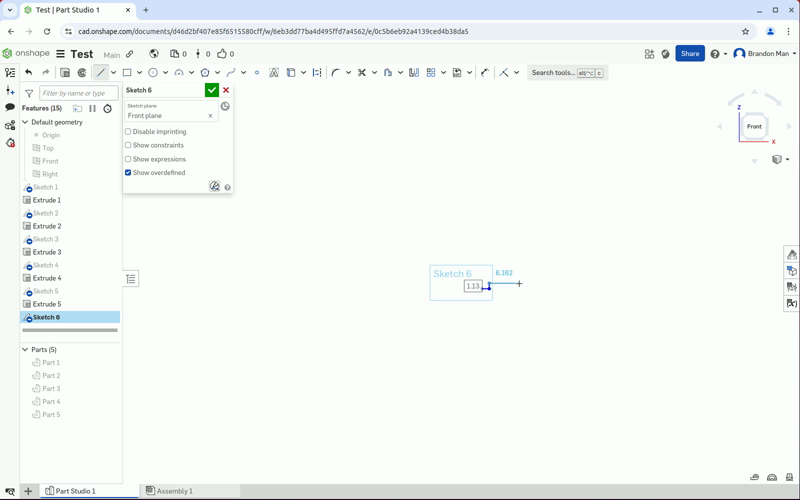
mouse_move(503, 283)
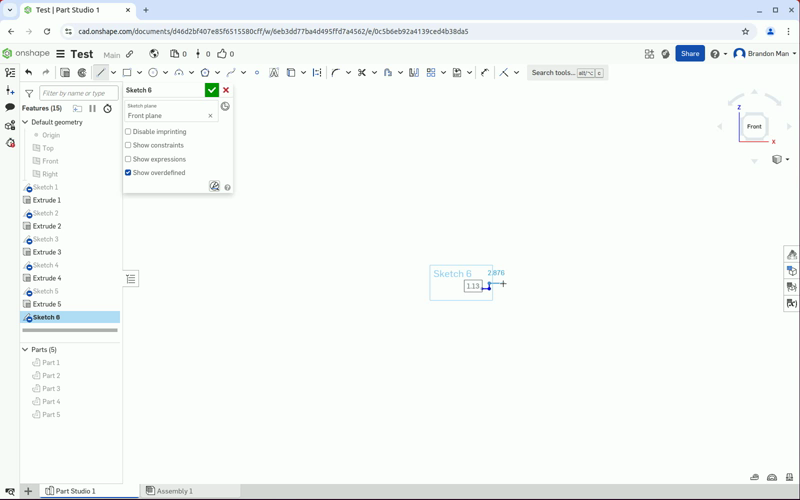
click(503, 283)
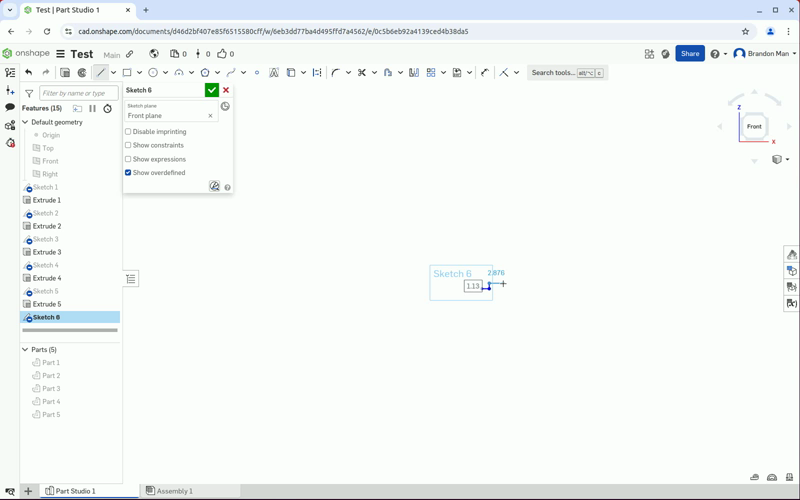
key_up(shift)
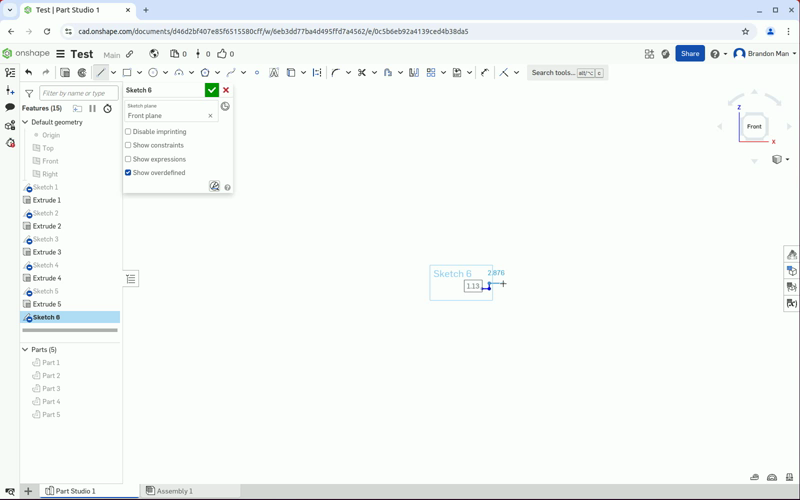
key_down(shift)
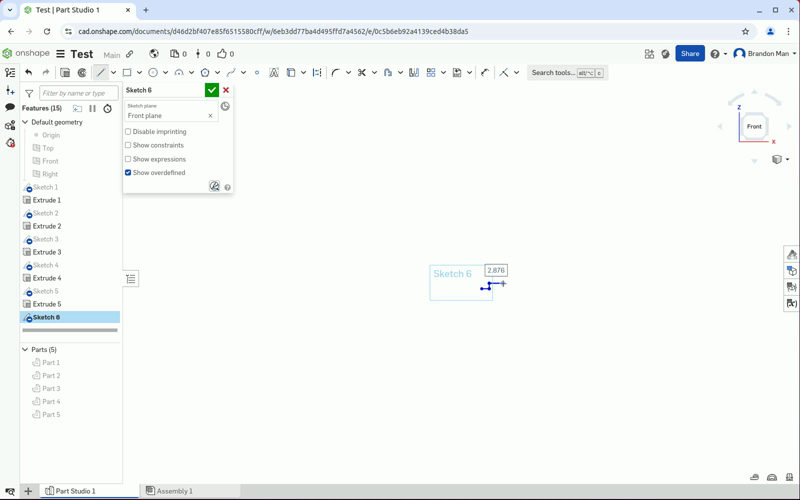
mouse_move(533, 283)
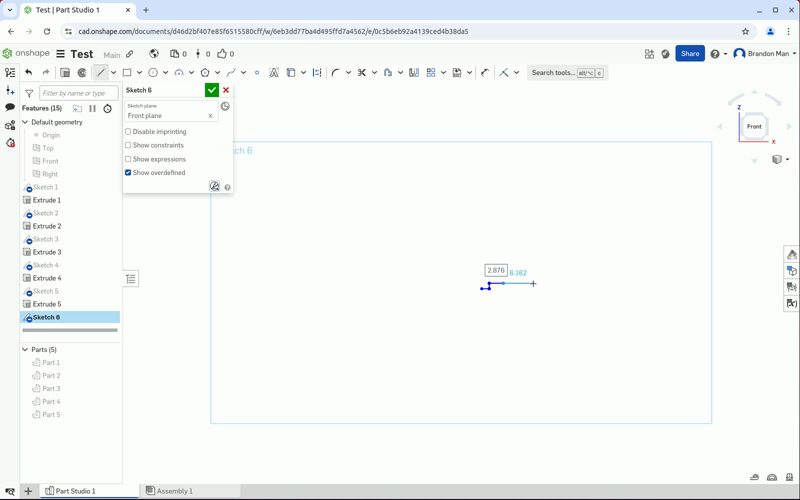
mouse_move(503, 288)
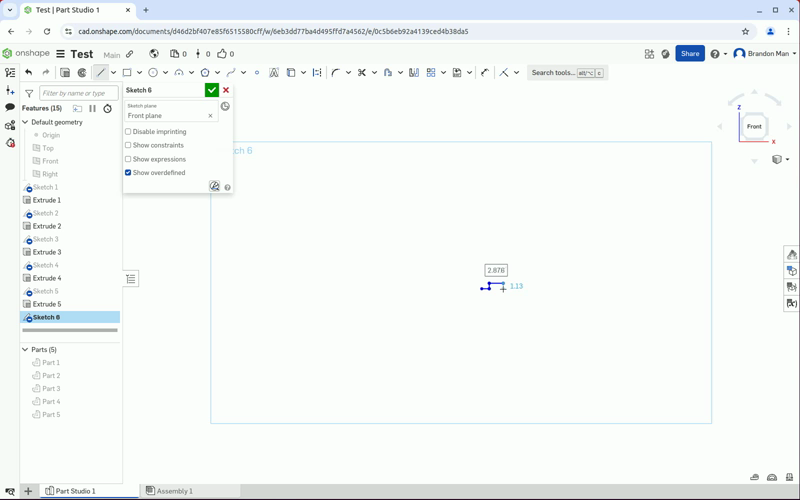
scroll(6)
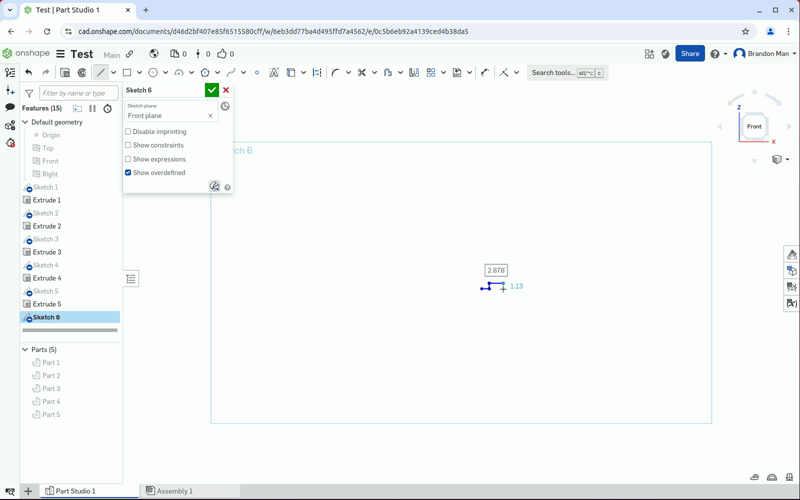
scroll(6)
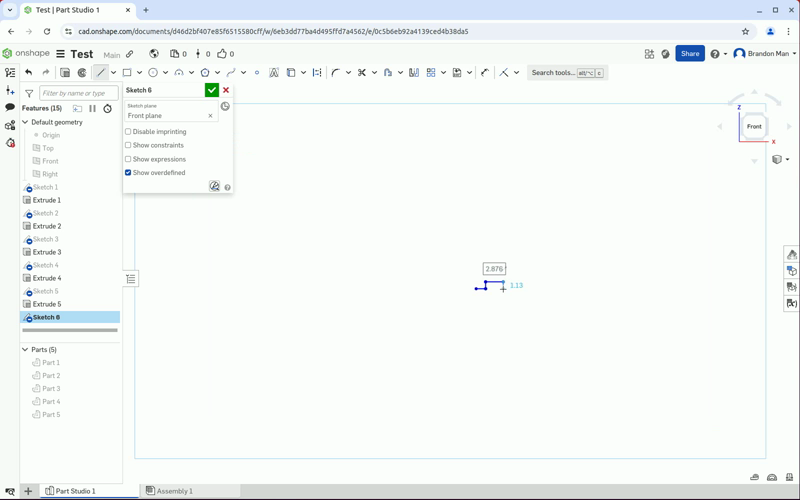
scroll(6)
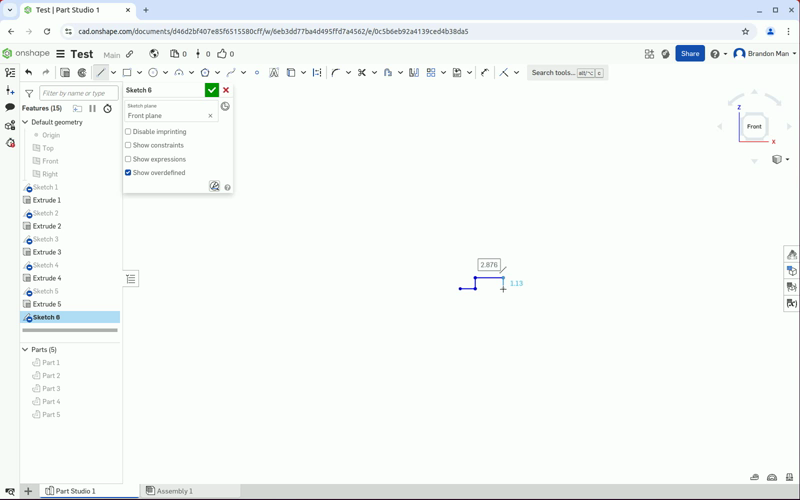
scroll(6)
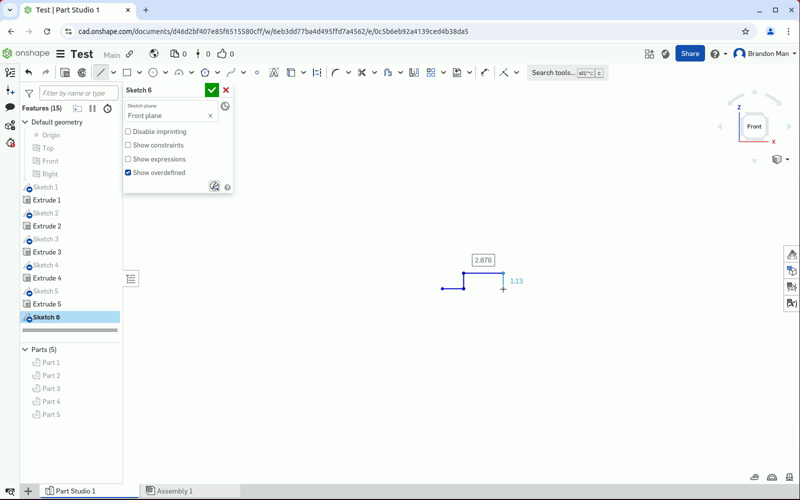
scroll(6)
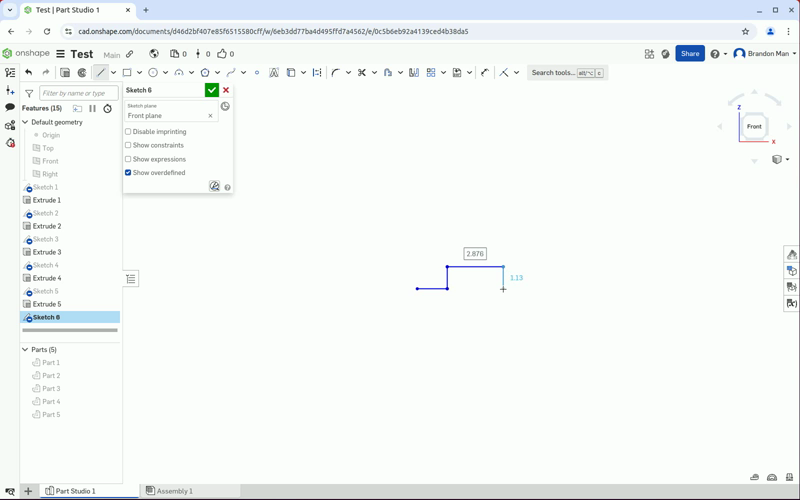
scroll(6)
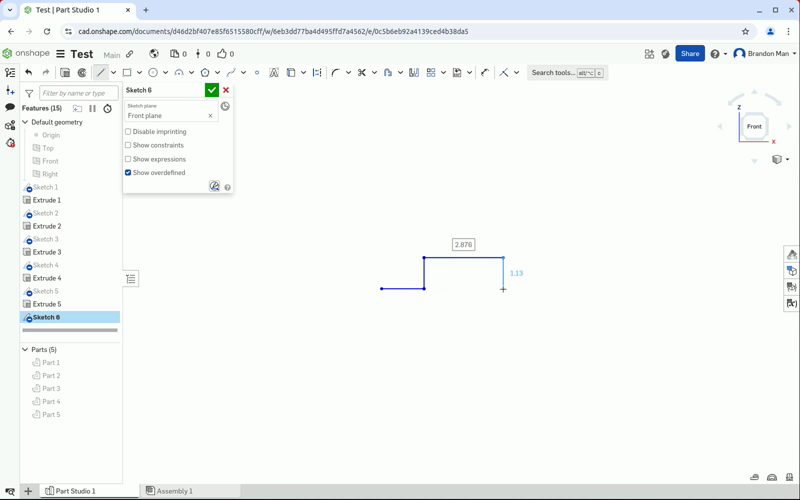
scroll(6)
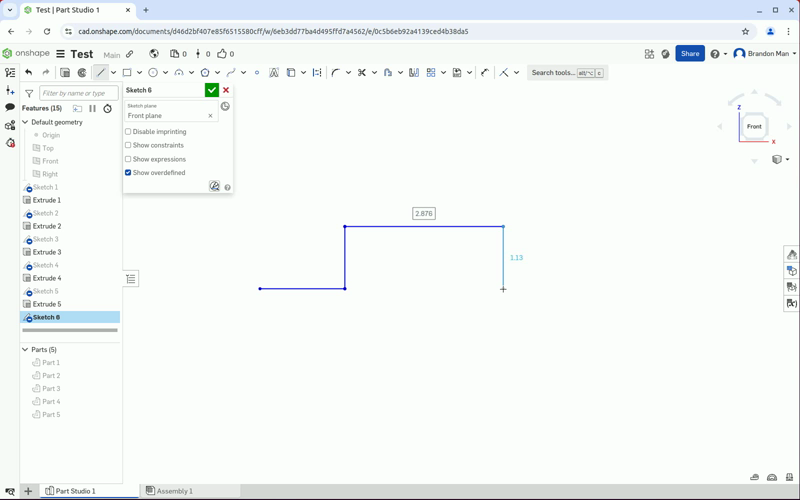
click(503, 288)
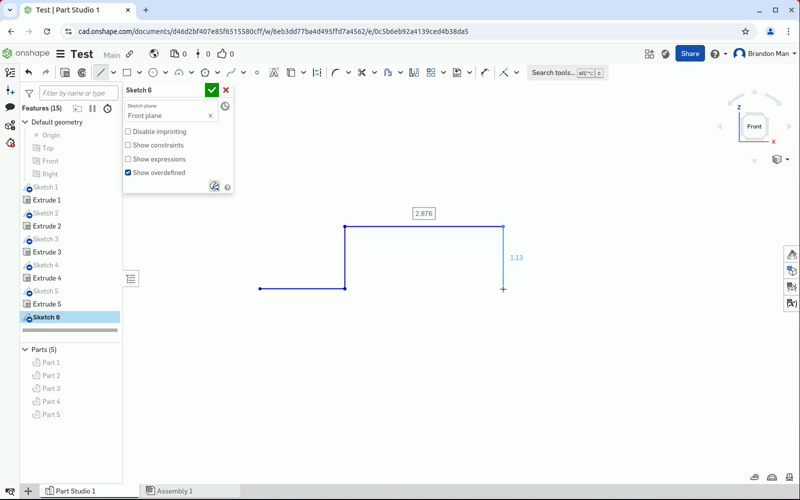
scroll(-6)
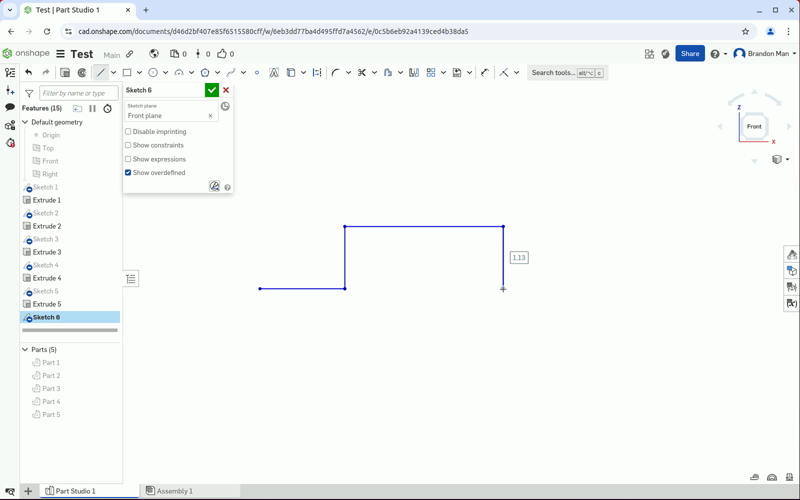
scroll(-6)
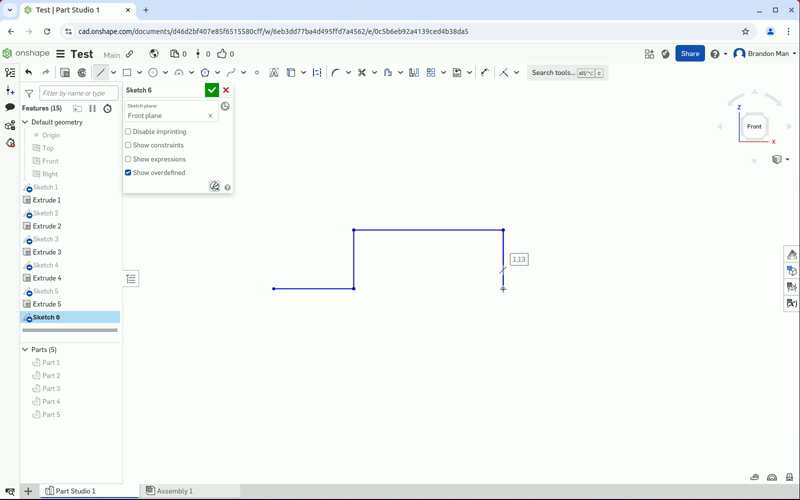
scroll(-6)
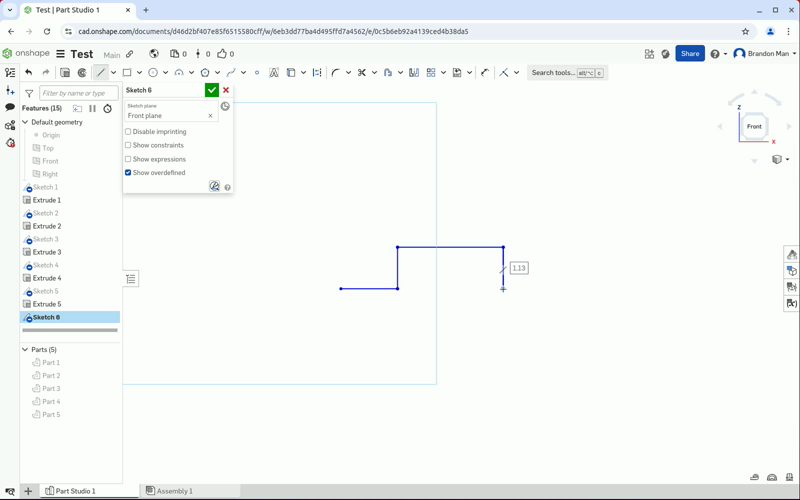
scroll(-6)
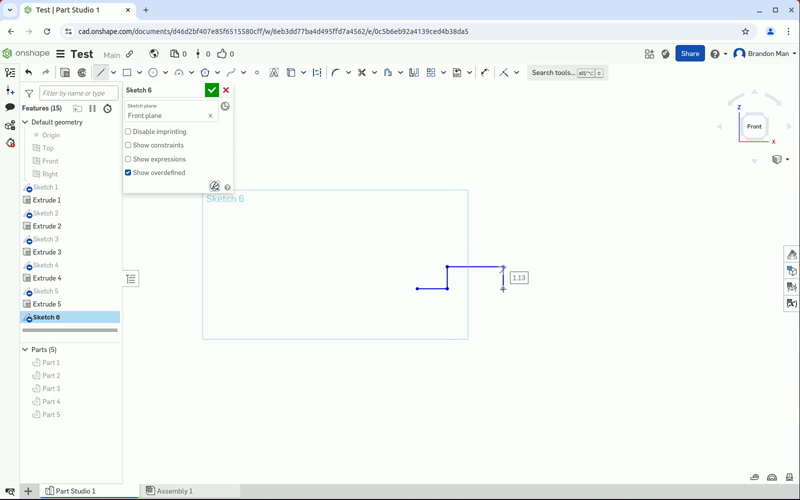
scroll(-6)
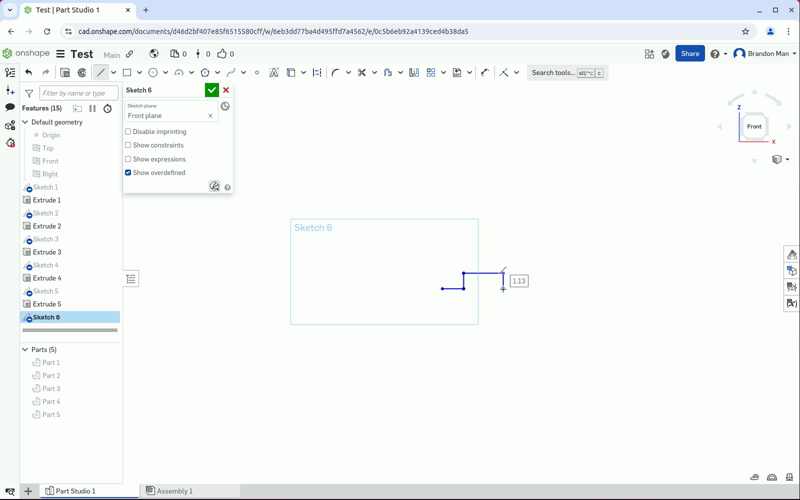
scroll(-6)
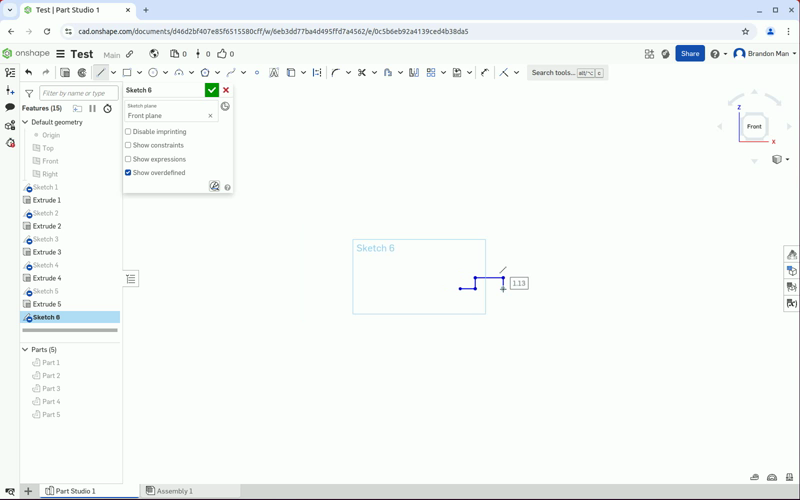
scroll(-6)
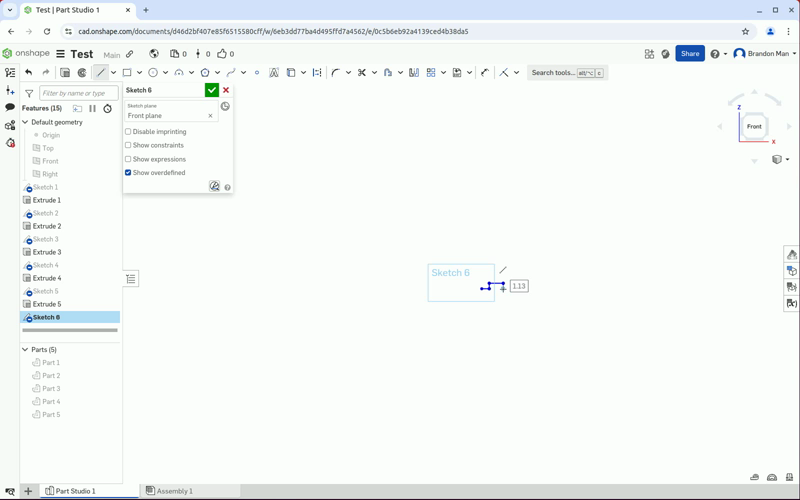
key_up(shift)
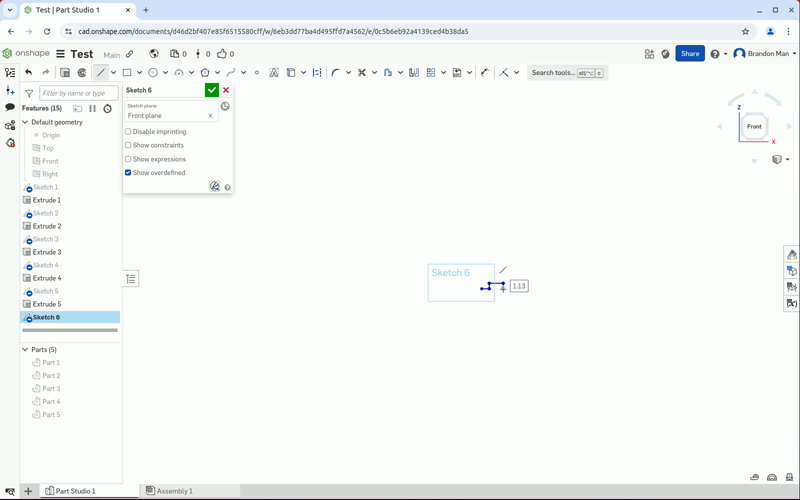
key_down(shift)
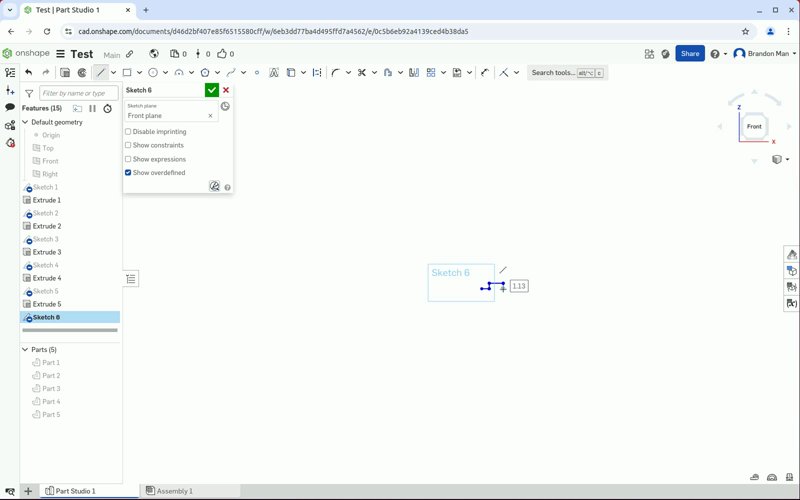
mouse_move(533, 288)
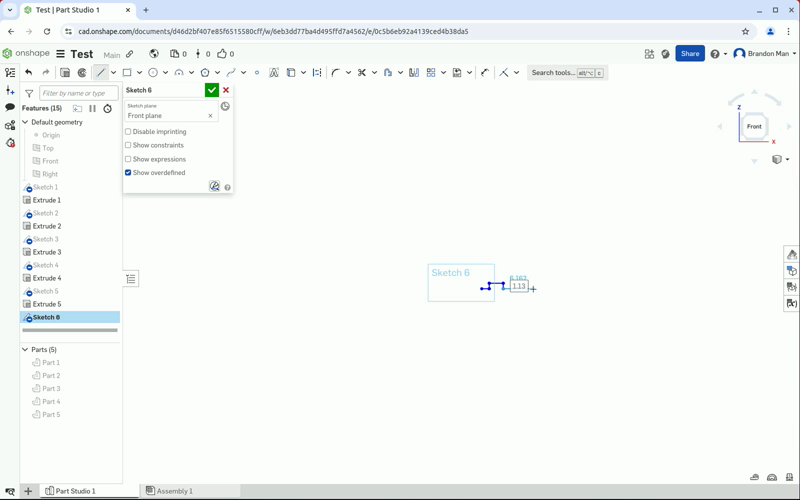
mouse_move(510, 288)
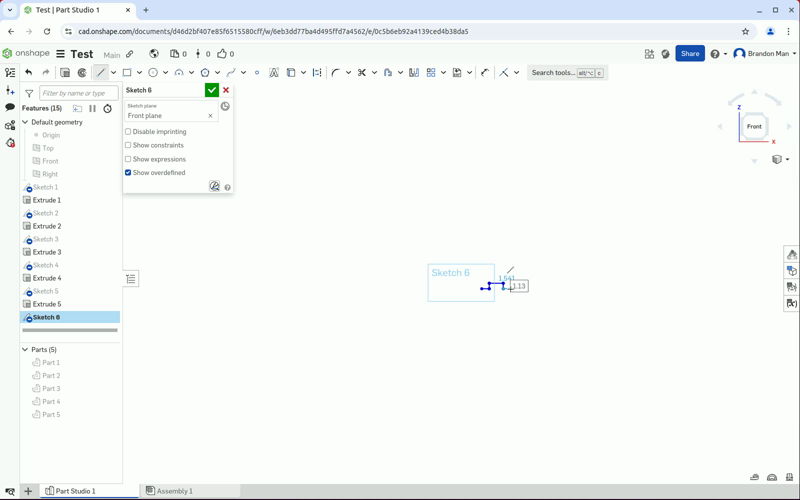
click(510, 288)
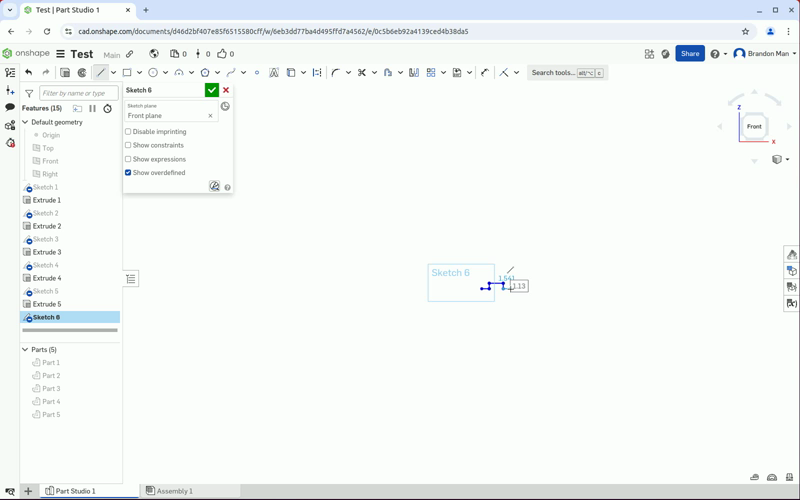
key_up(shift)
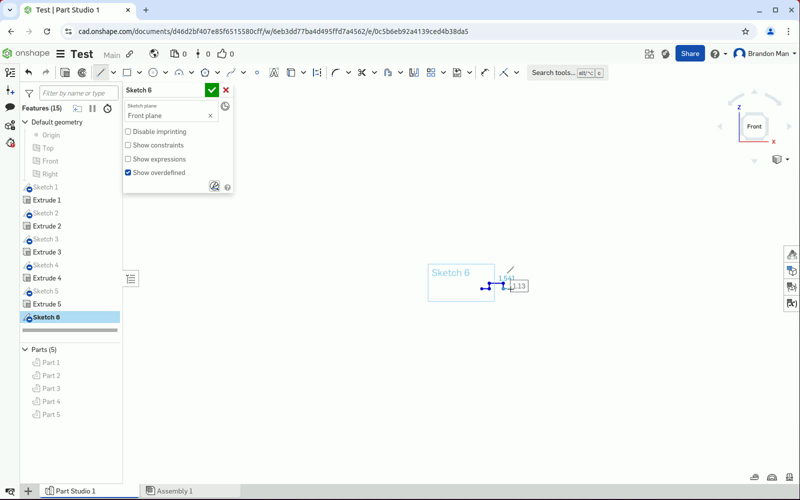
key_down(shift)
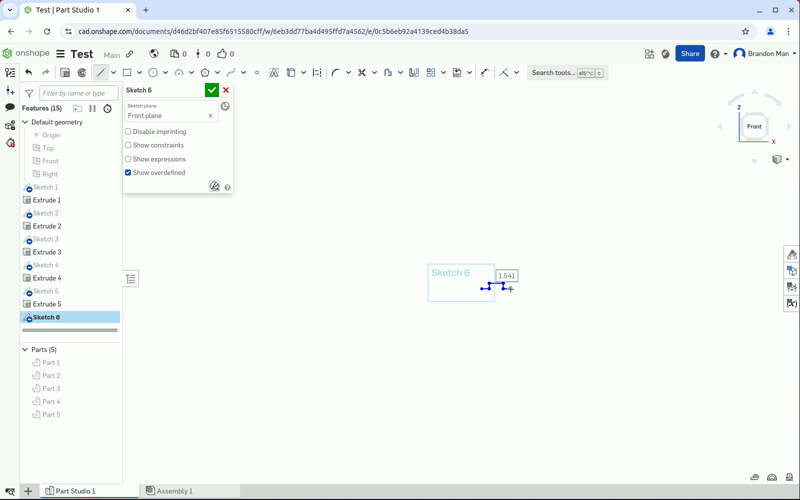
mouse_move(540, 288)
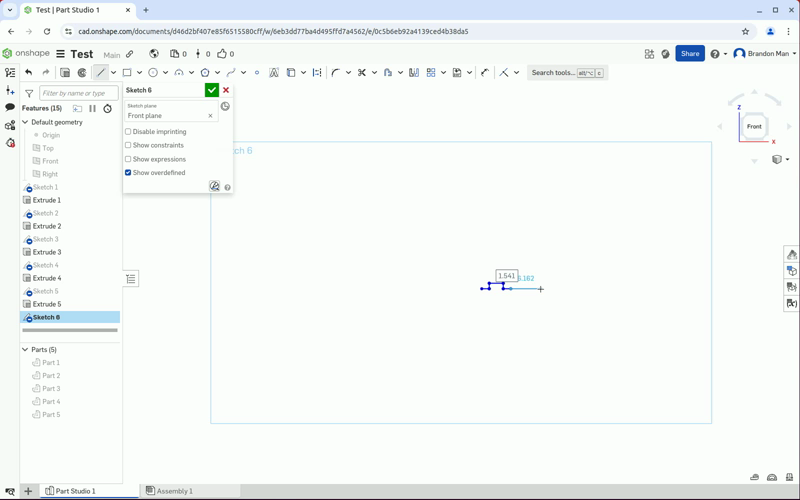
mouse_move(510, 273)
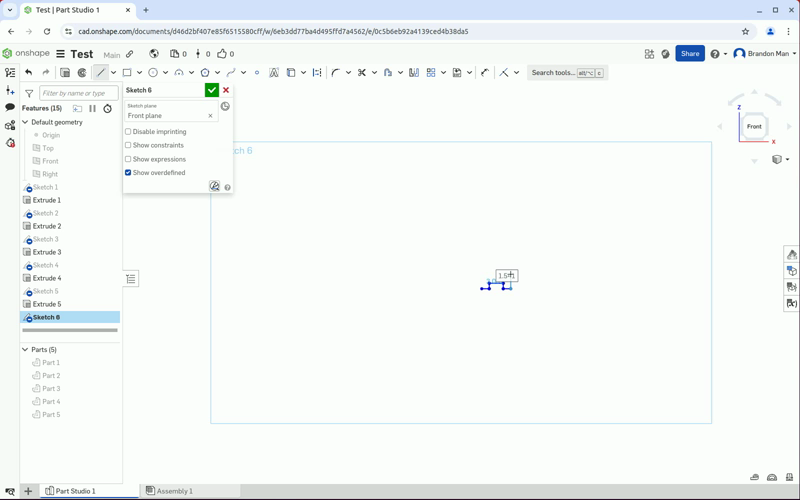
click(510, 273)
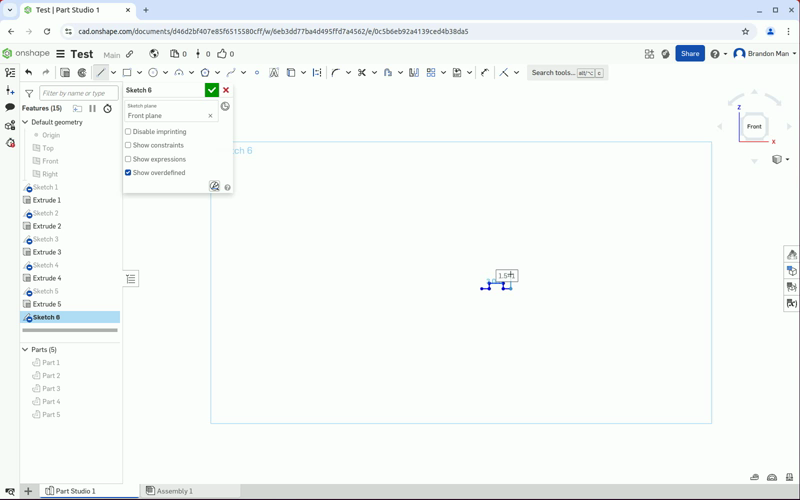
key_up(shift)
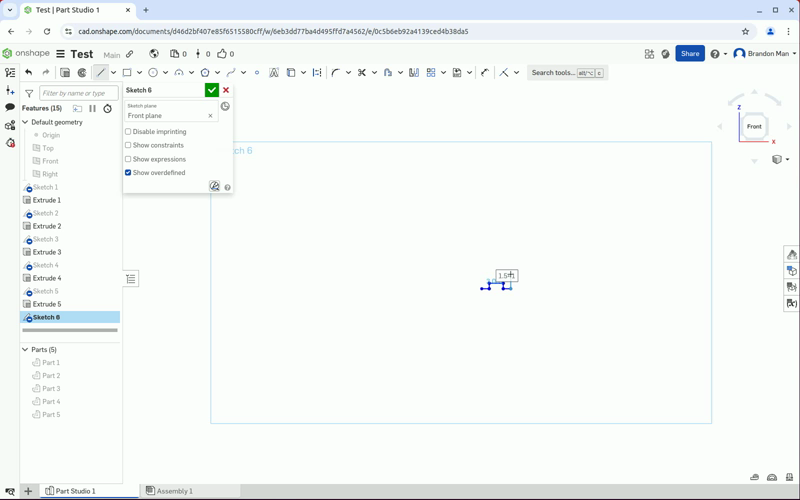
key_down(shift)
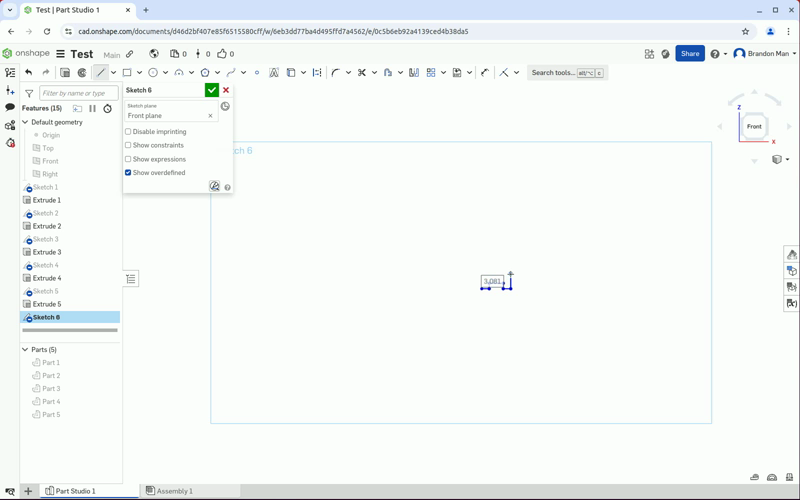
mouse_move(540, 273)
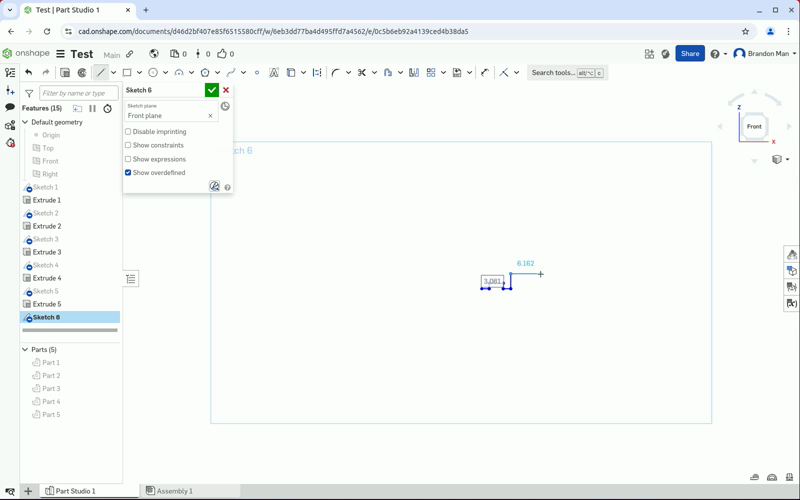
mouse_move(481, 273)
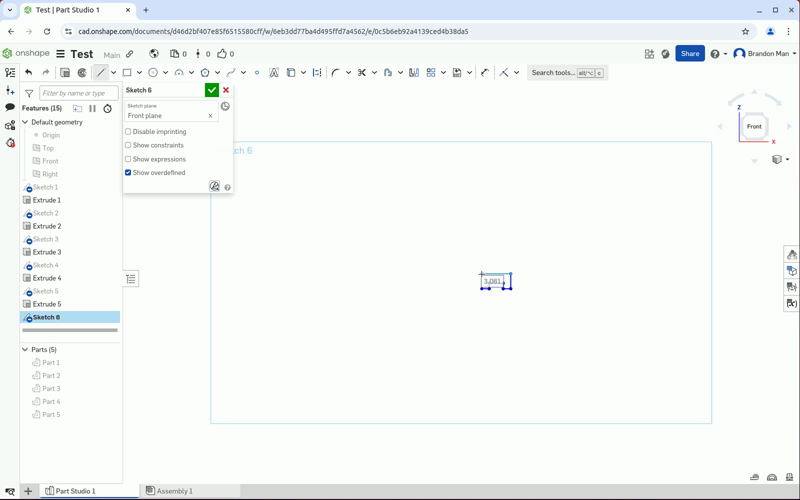
click(481, 273)
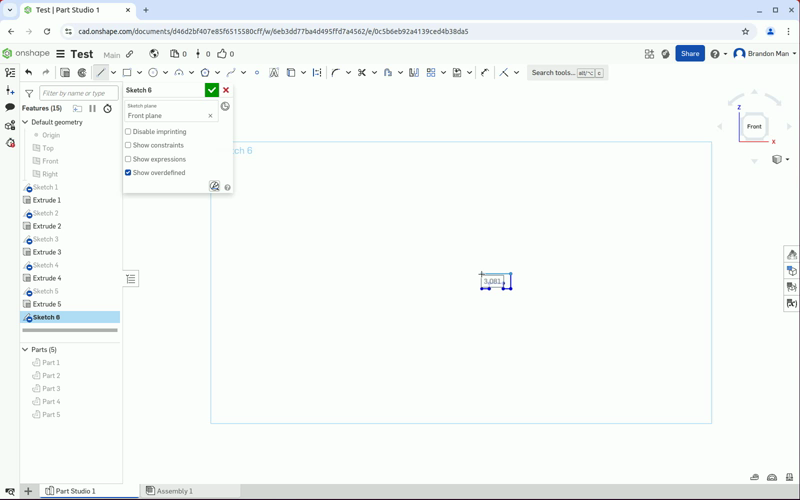
key_up(shift)
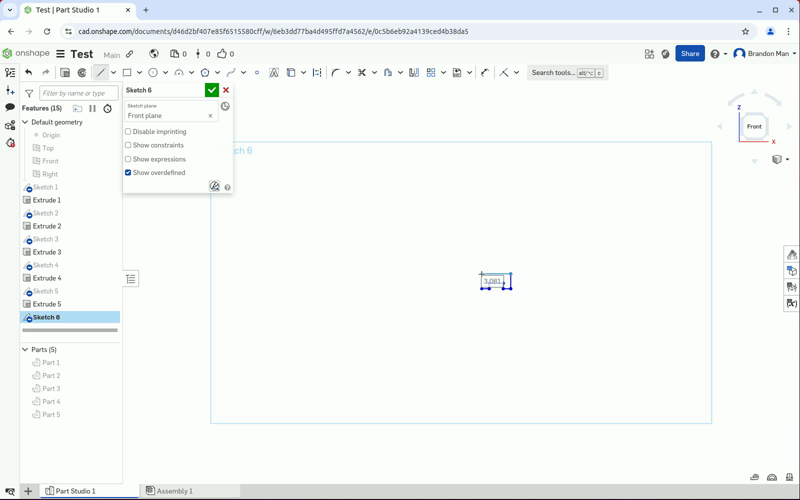
mouse_move(511, 273)
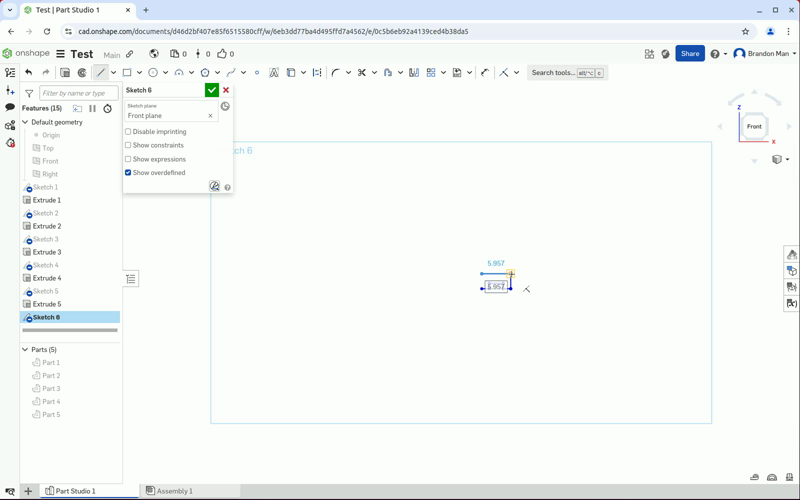
key_down(shift)
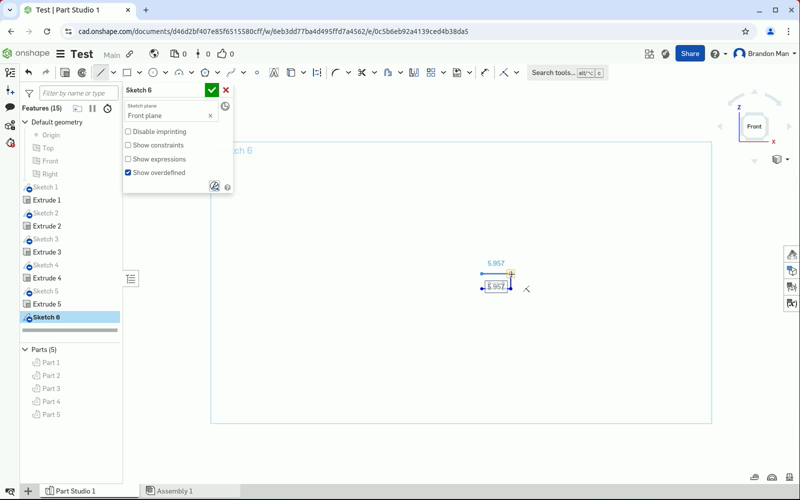
mouse_move(481, 288)
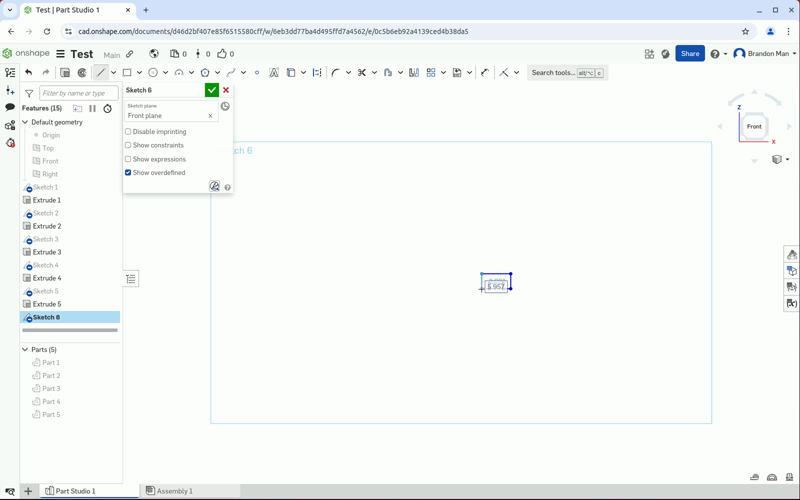
key_up(shift)
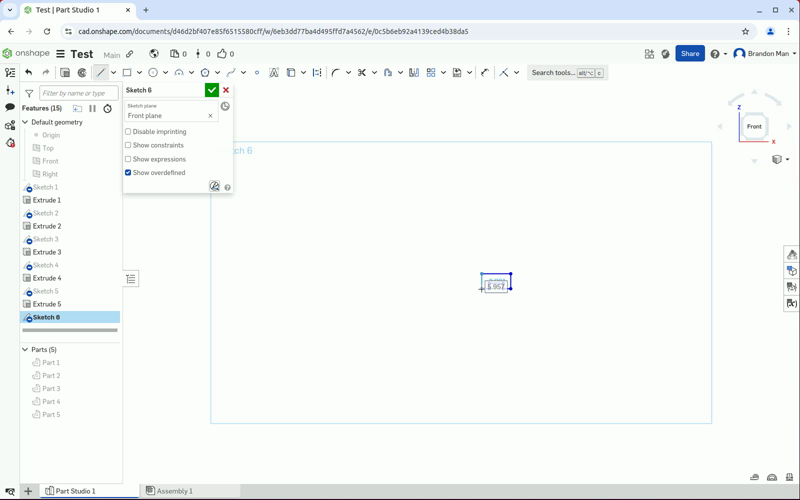
click(481, 288)
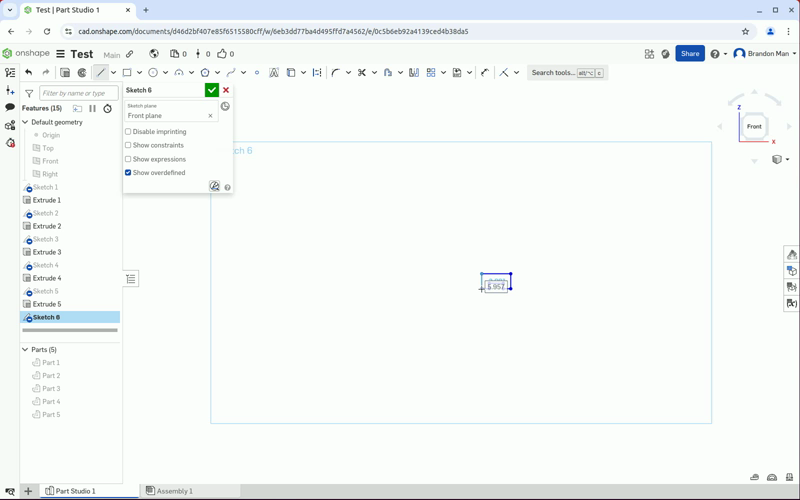
key(esc)
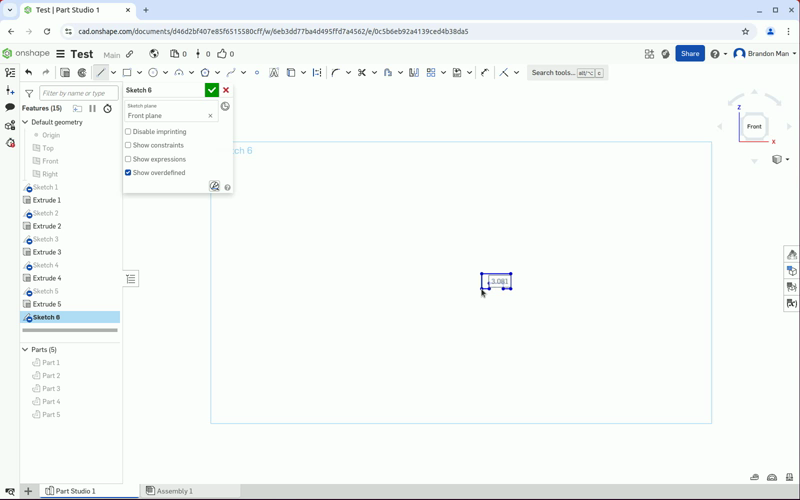
mouse_move(486, 288)
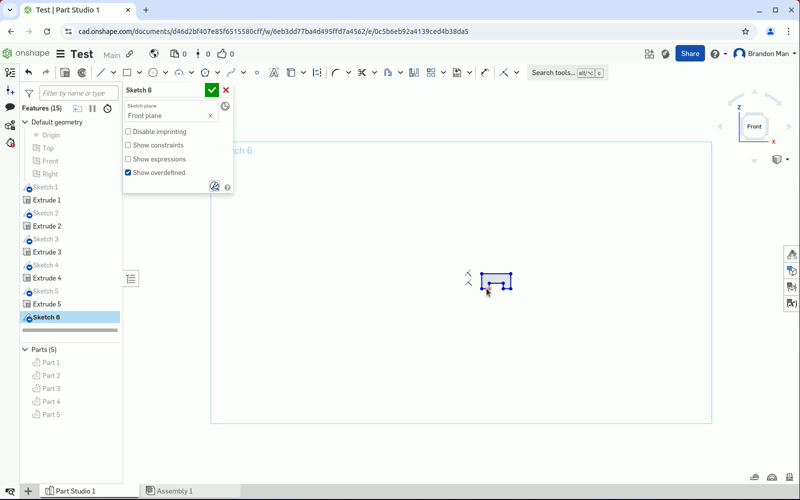
scroll(6)
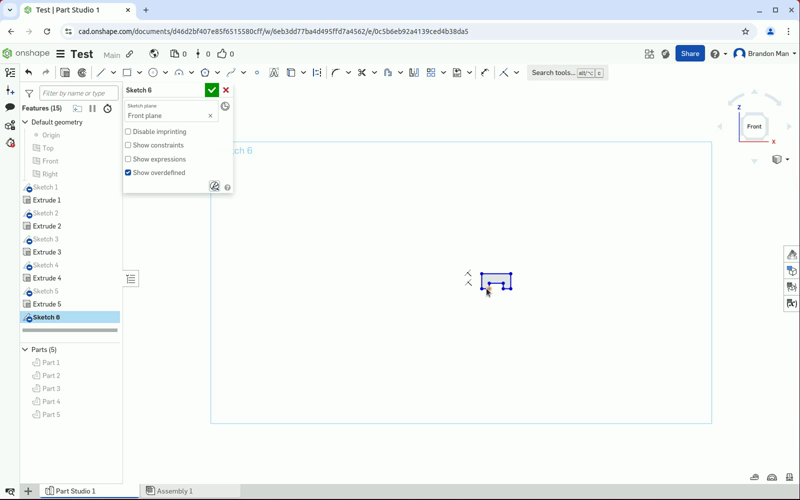
scroll(6)
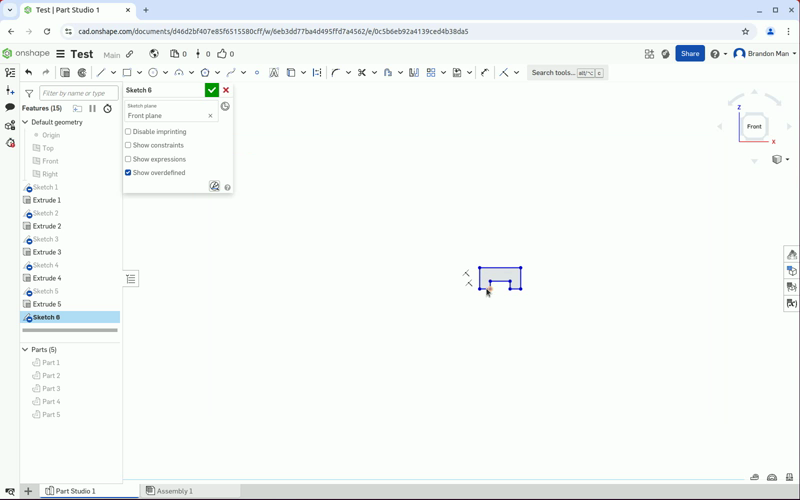
scroll(6)
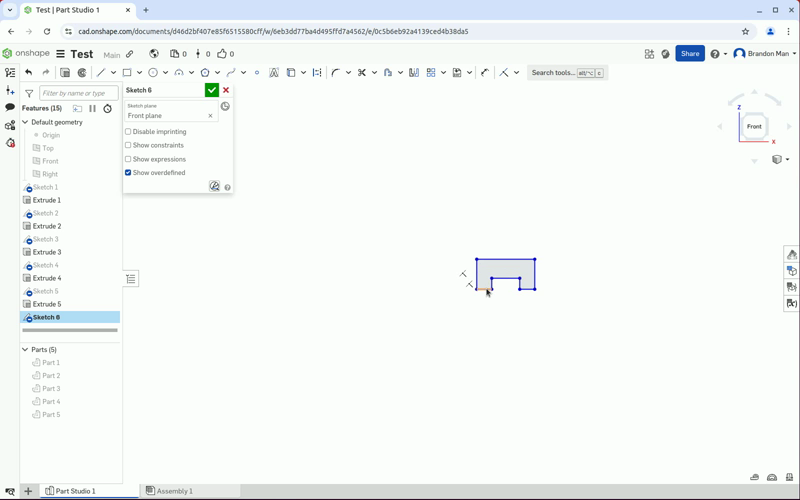
scroll(6)
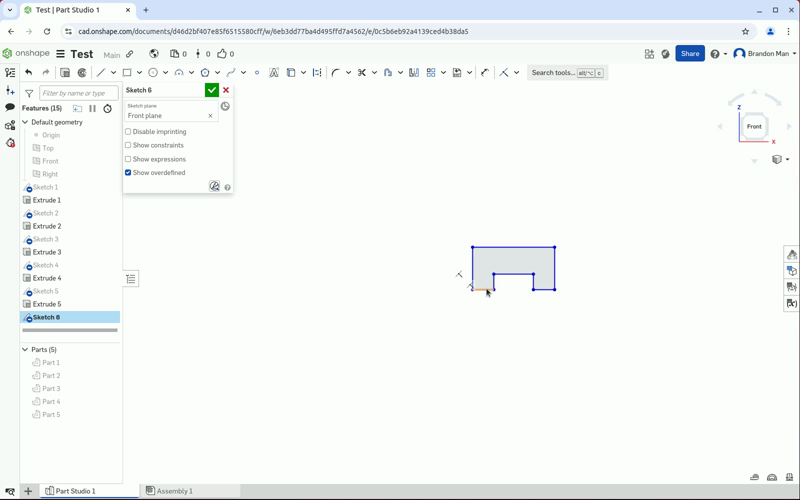
scroll(6)
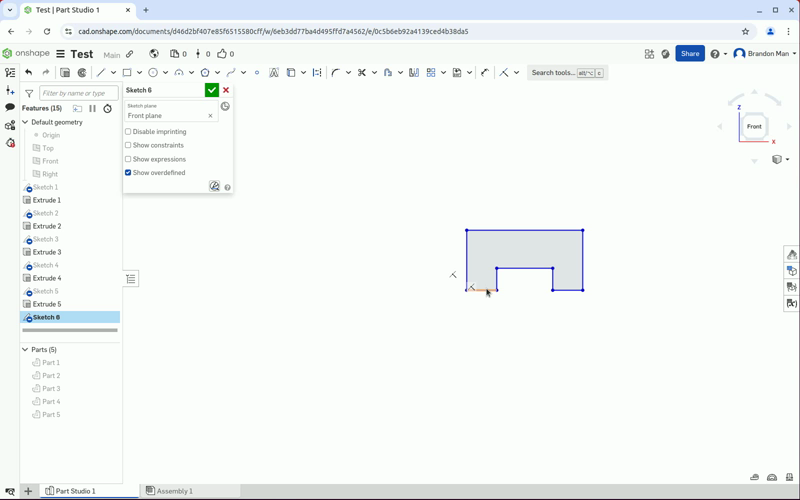
scroll(6)
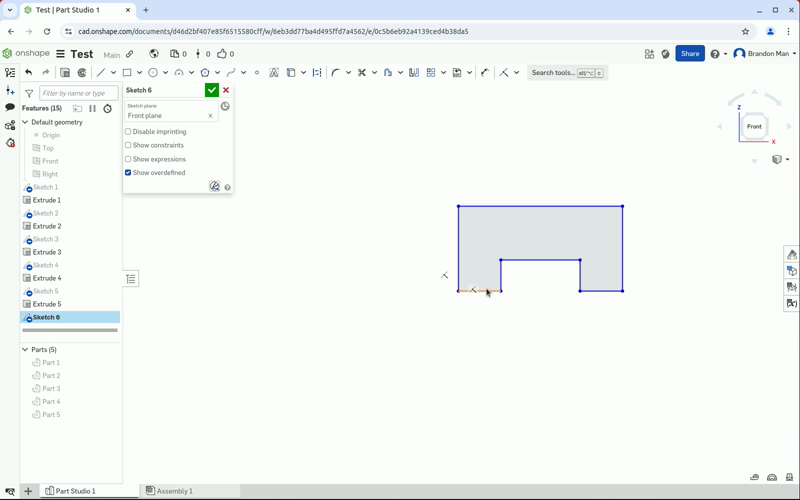
scroll(6)
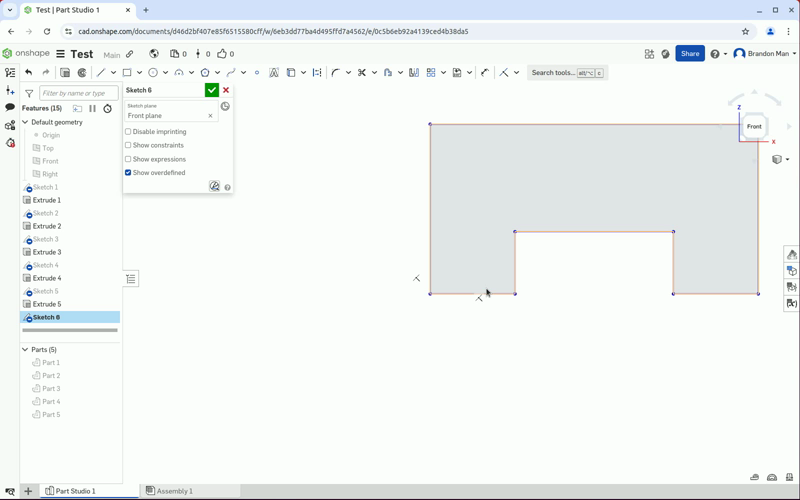
click(486, 288)
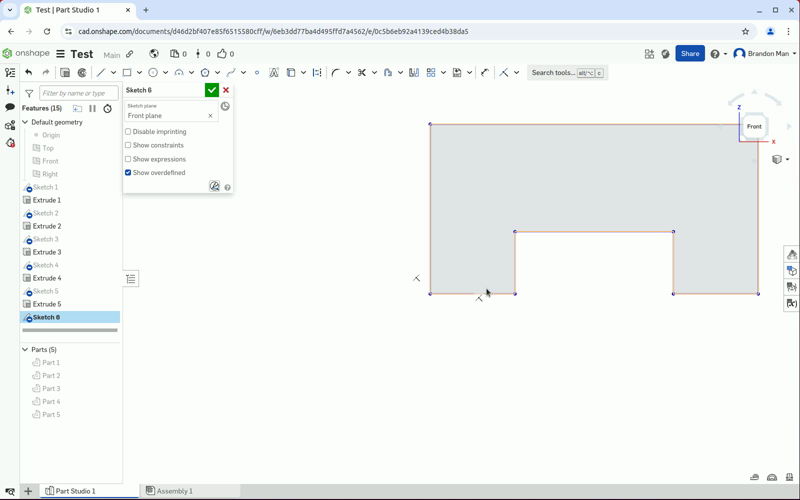
scroll(-6)
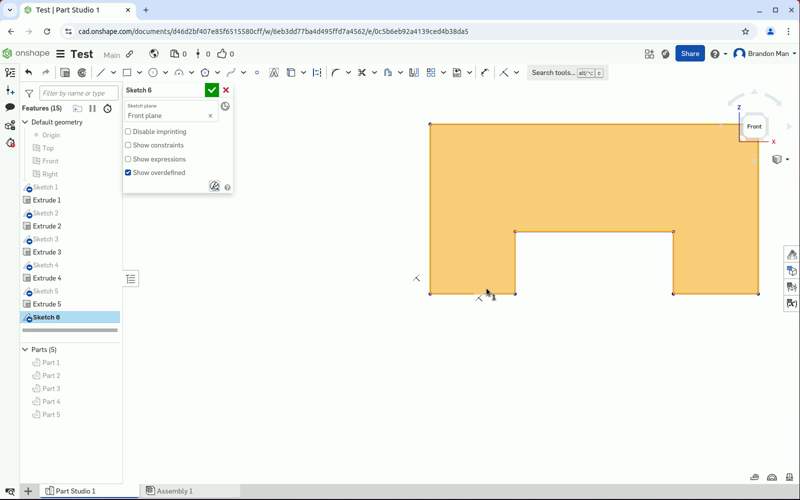
scroll(-6)
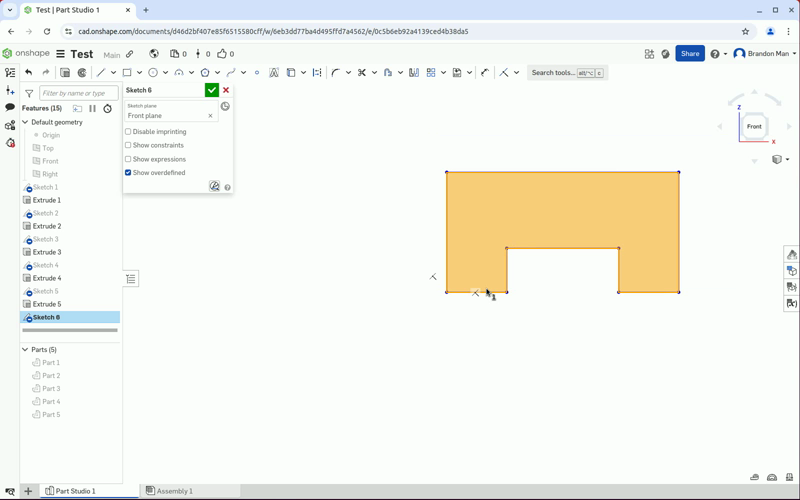
scroll(-6)
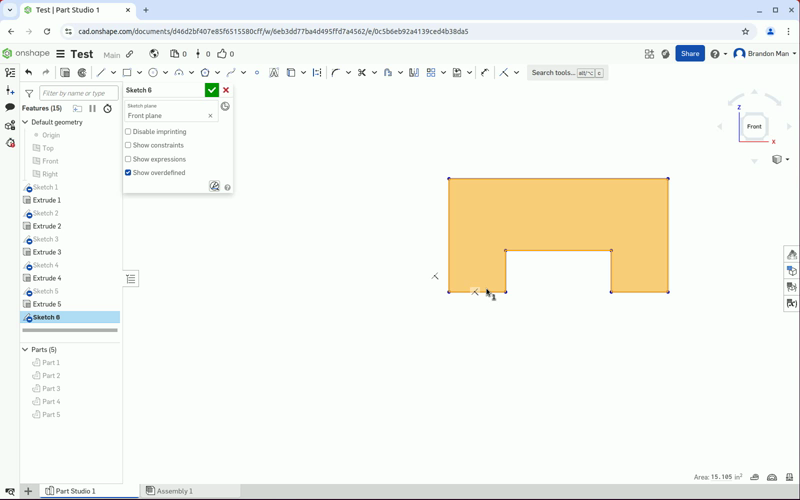
scroll(-6)
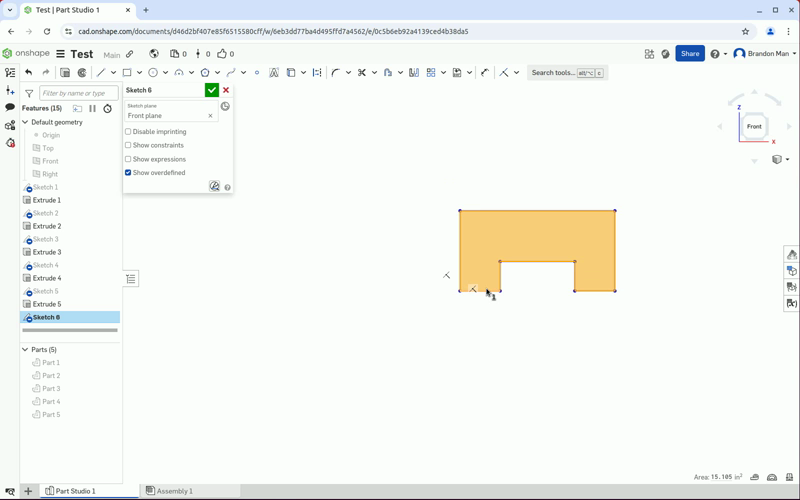
scroll(-6)
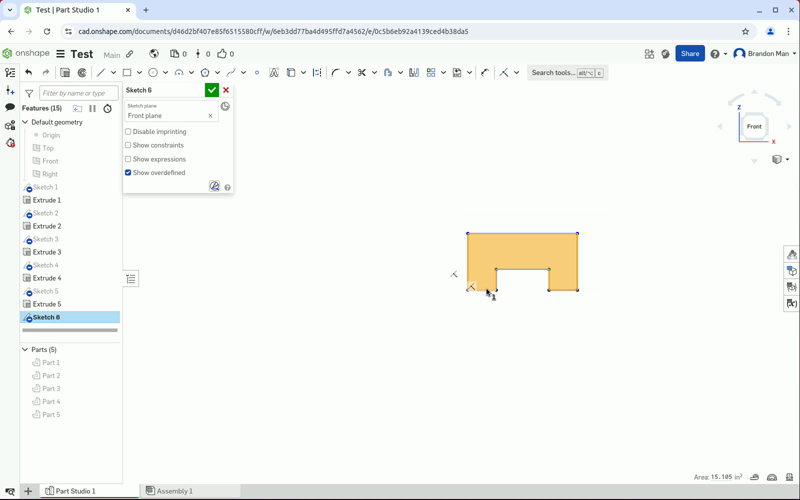
scroll(-6)
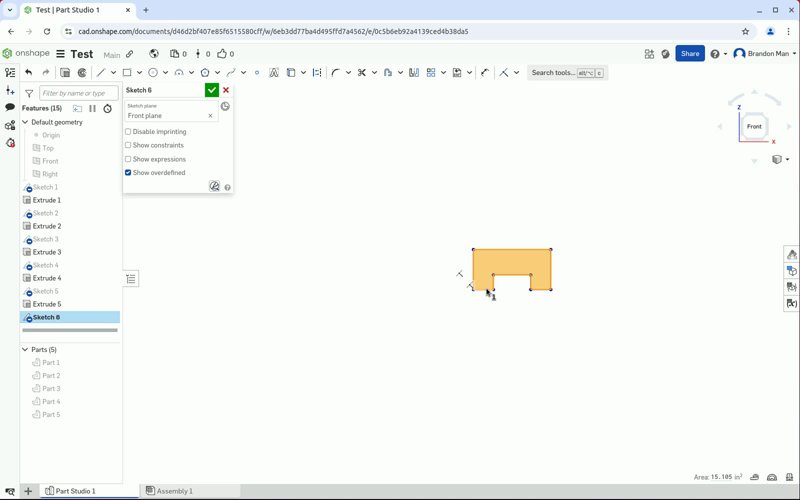
scroll(-6)
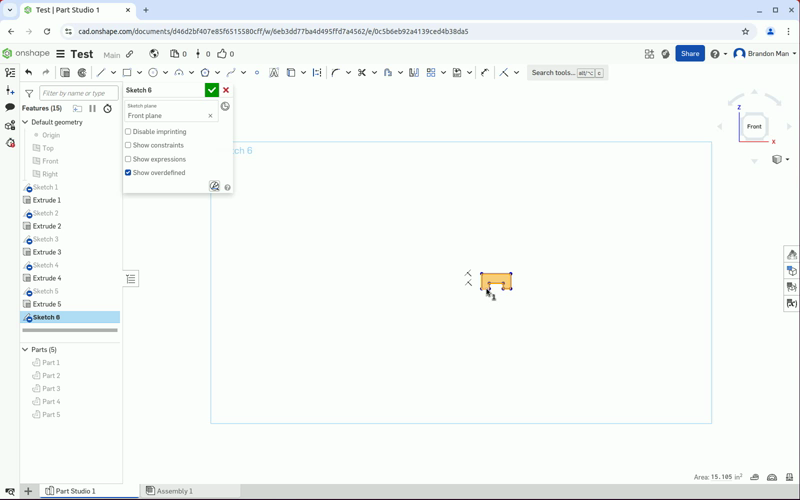
mouse_move(73, 352)
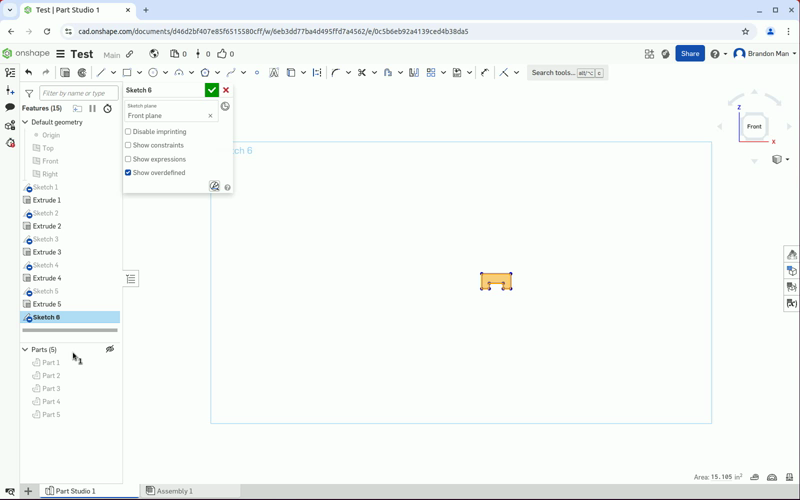
key(shift+y)
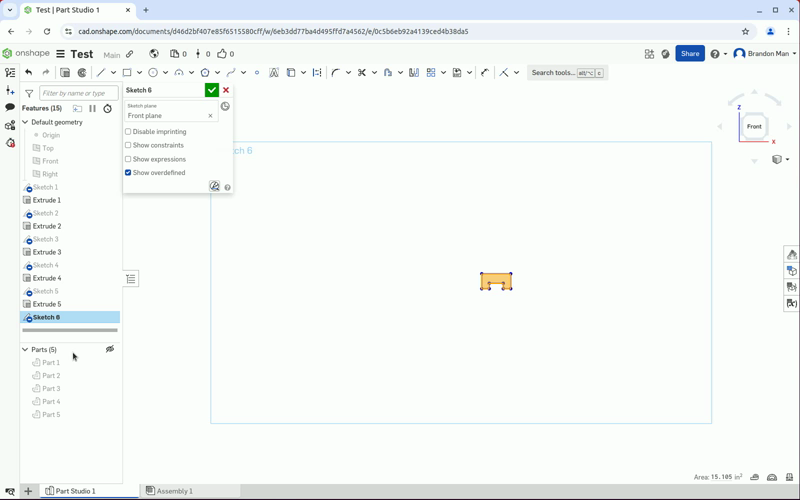
key(shift+e)
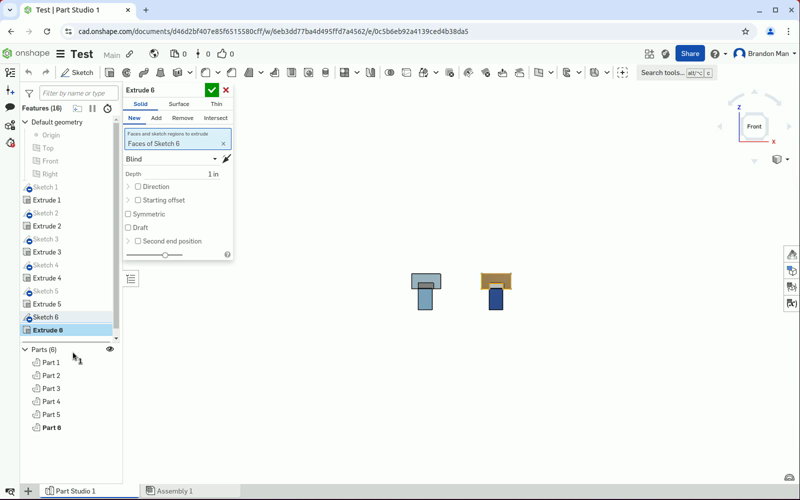
mouse_move(143, 106)
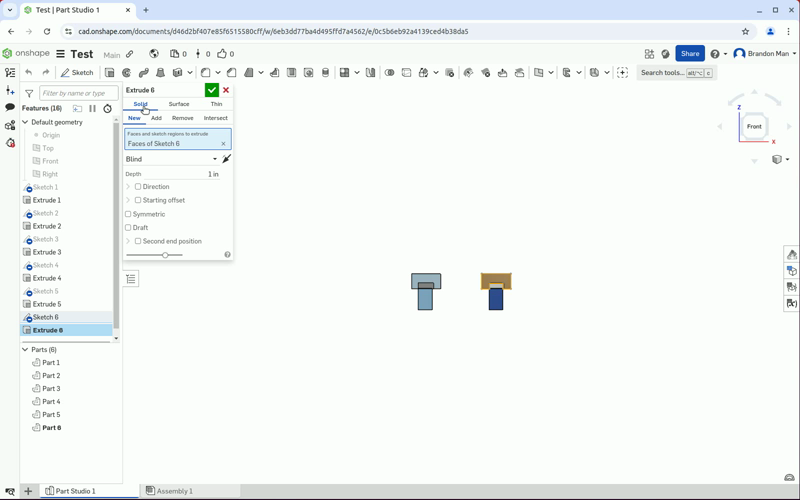
click(143, 106)
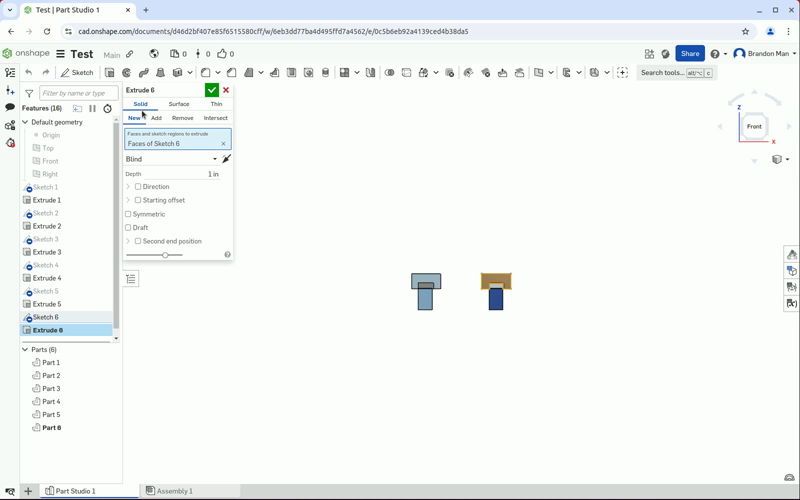
mouse_move(137, 120)
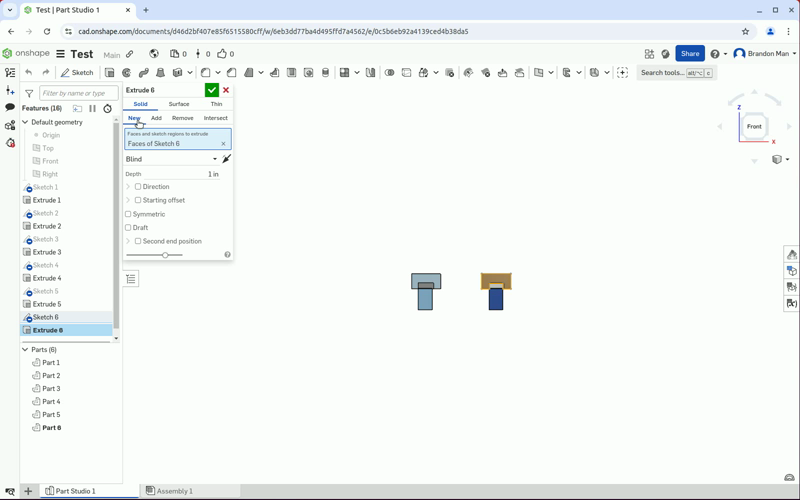
click(137, 120)
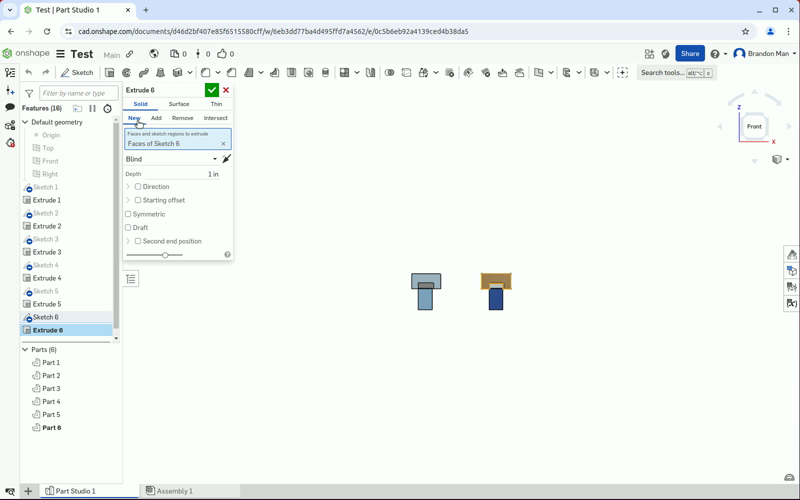
key(tab, 4)
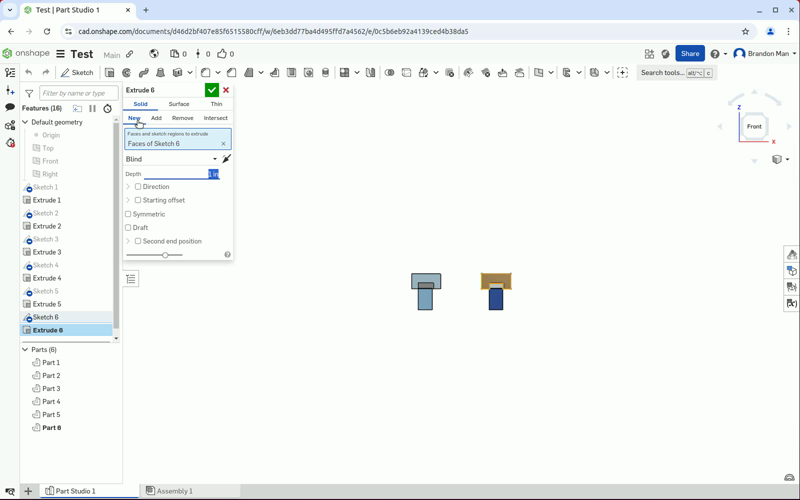
text(6.74)
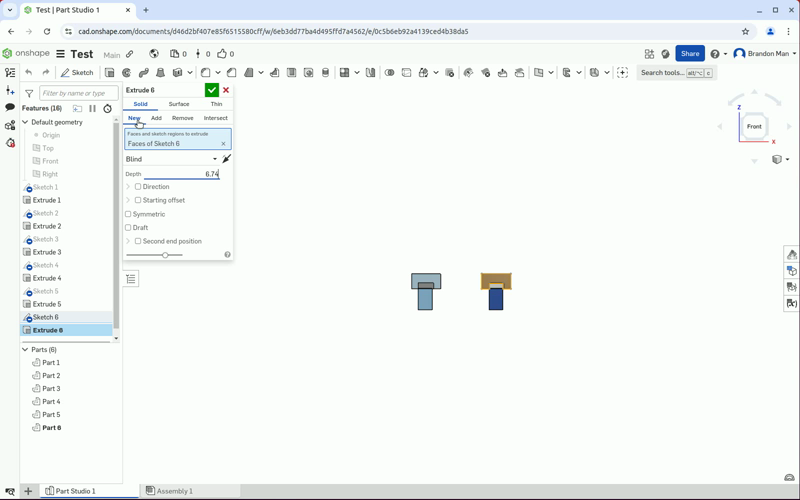
key(tab, 3)
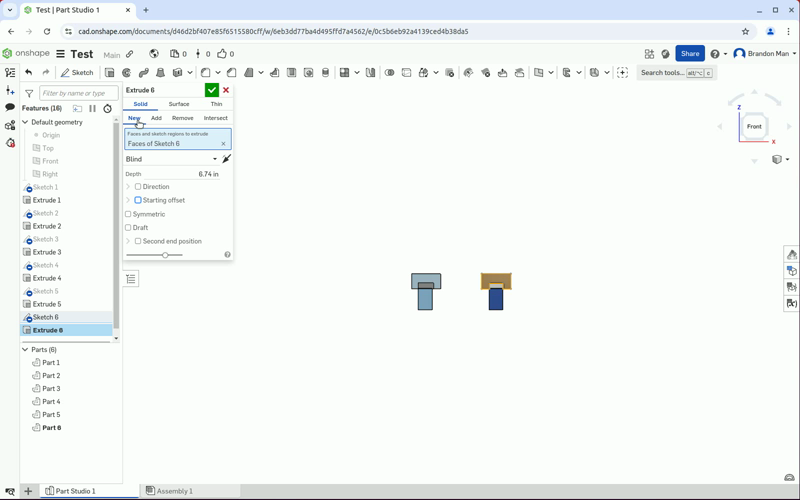
key(tab, 2)
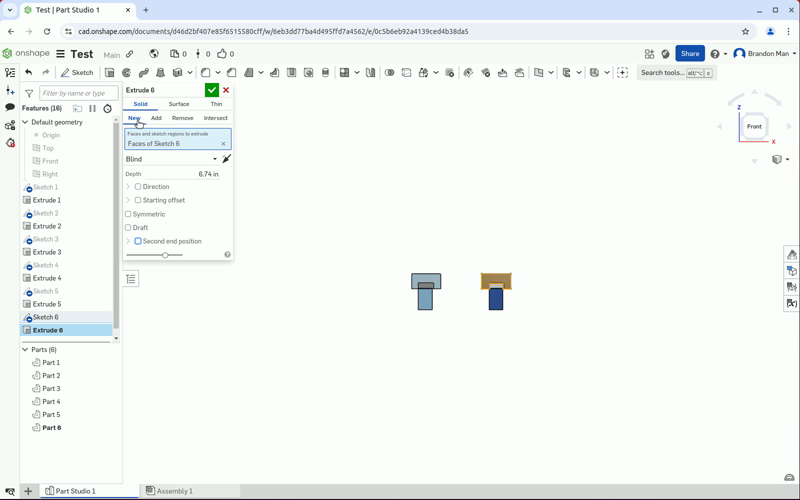
key(space)
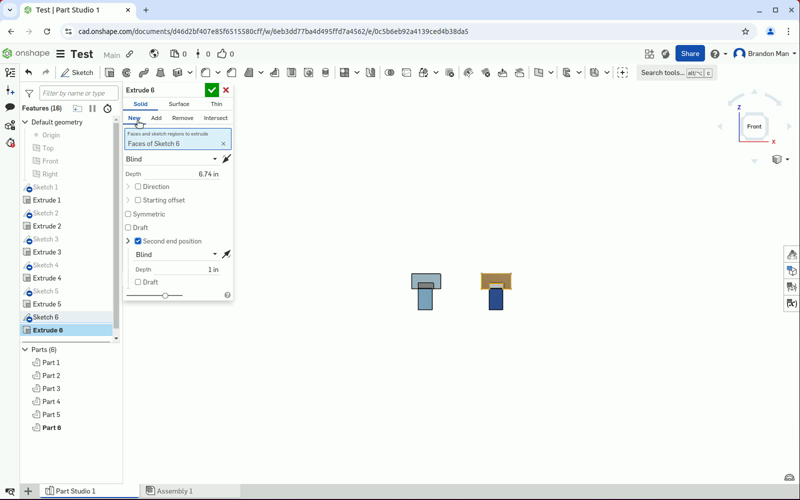
key(tab, 3)
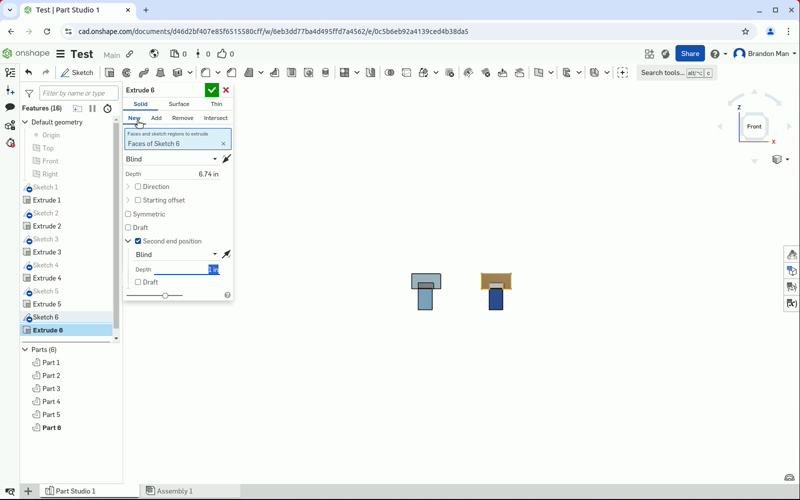
text(6.74)
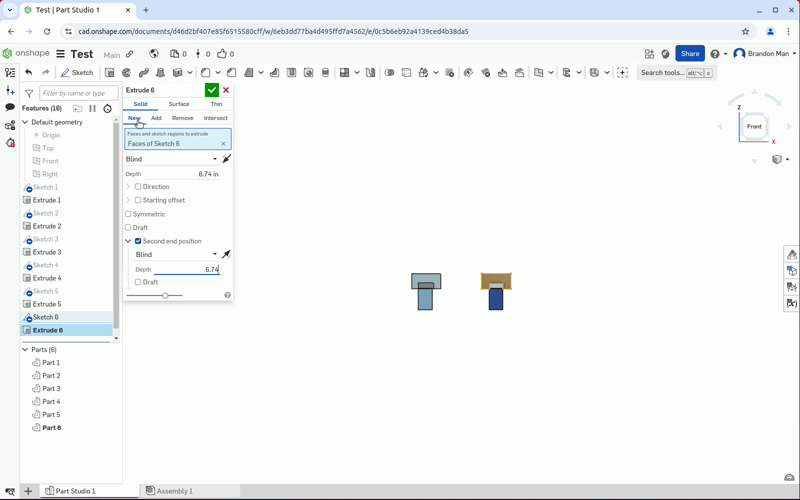
key(enter)
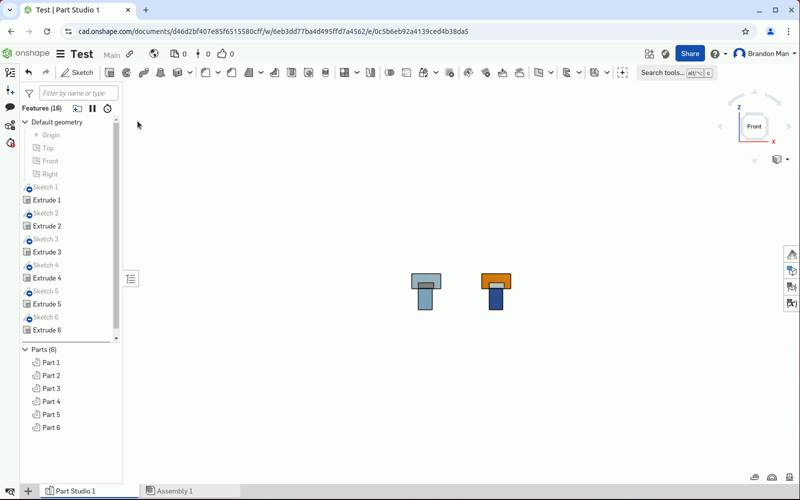
key(shift+h)
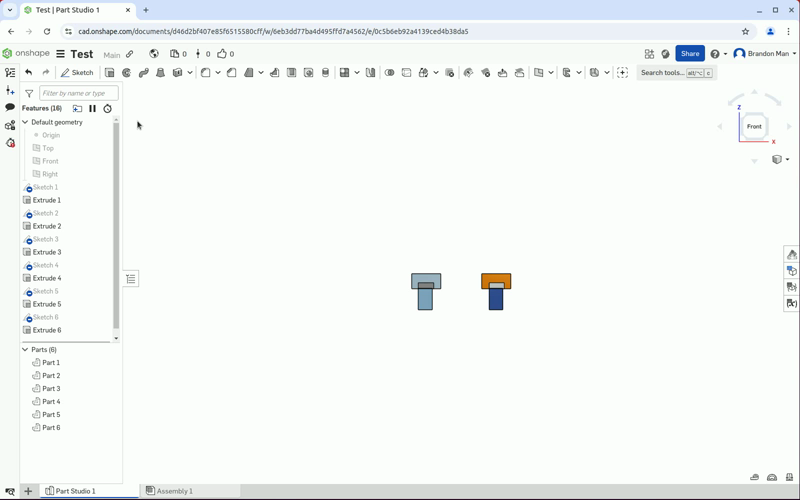
key(shift+h)
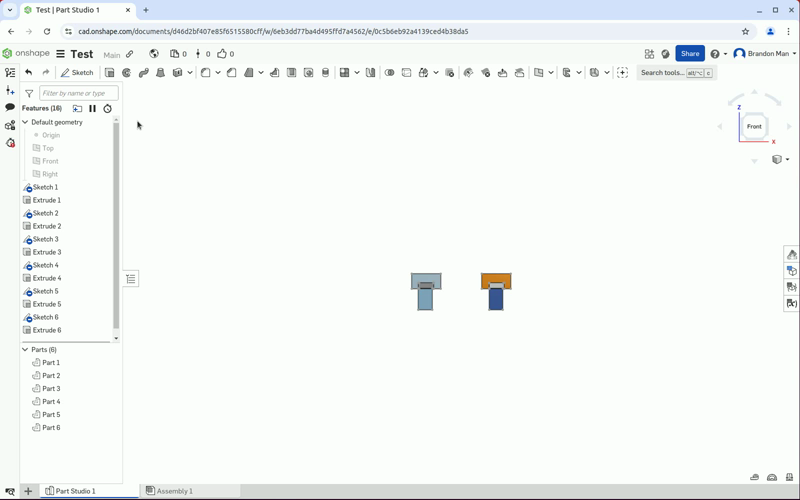
key(shift+7)
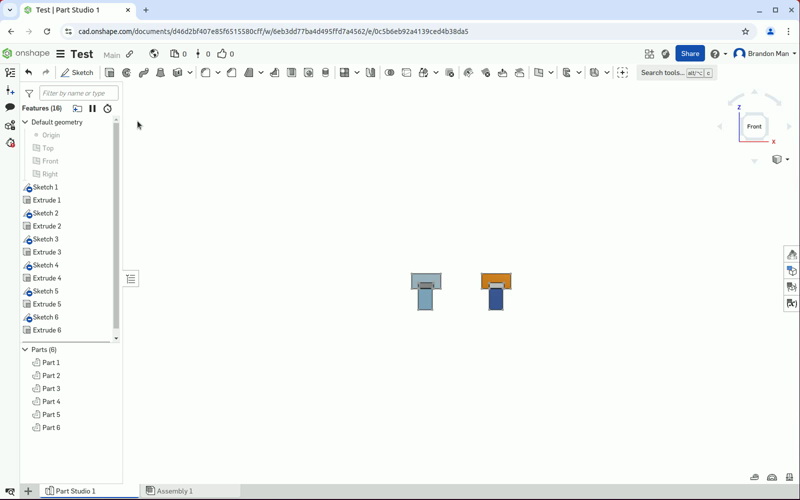
key(left, 2)
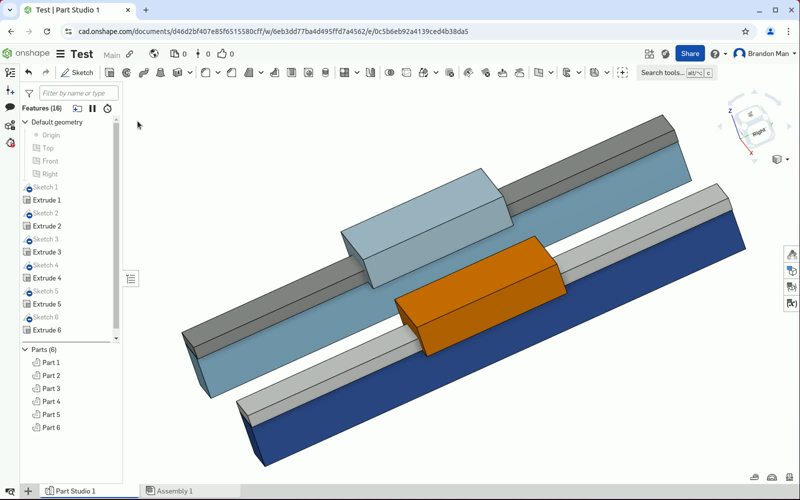
key(down, 2)
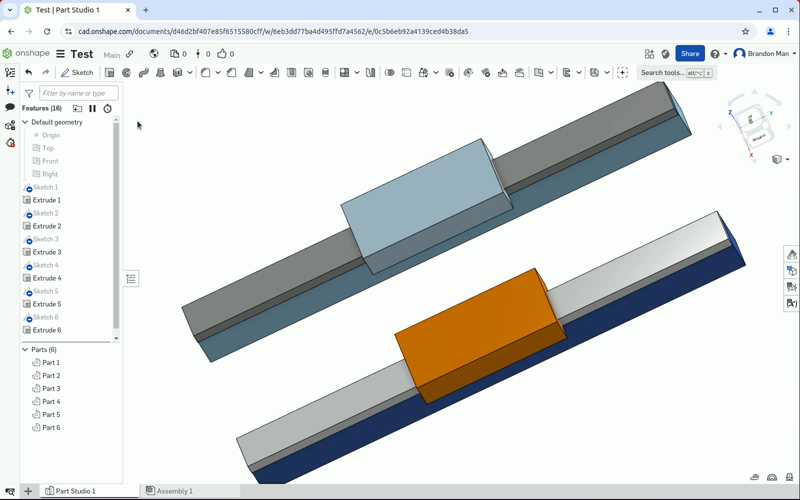
key(up, 2)
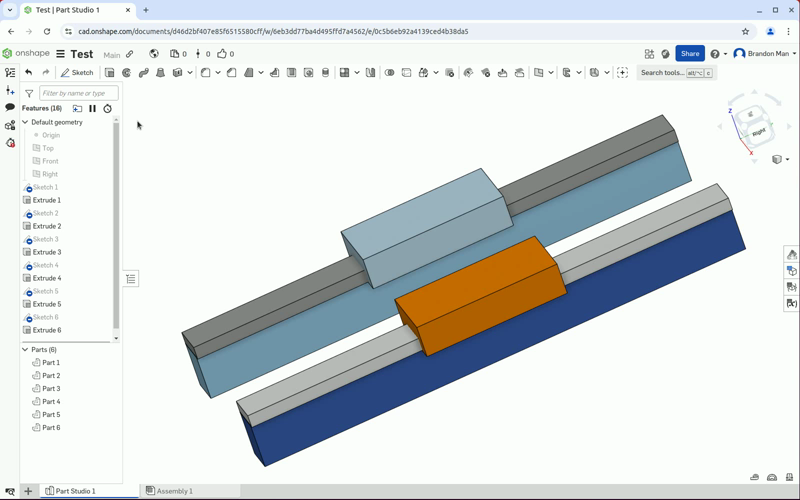
key(right, 2)
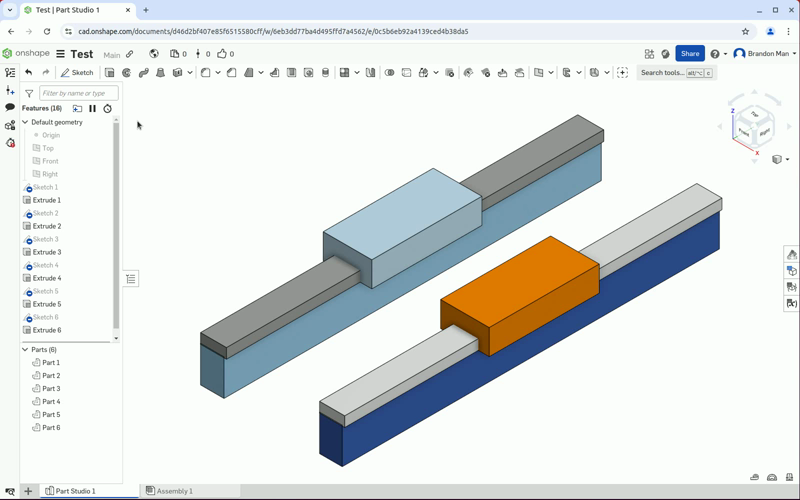
mouse_move(69, 189)
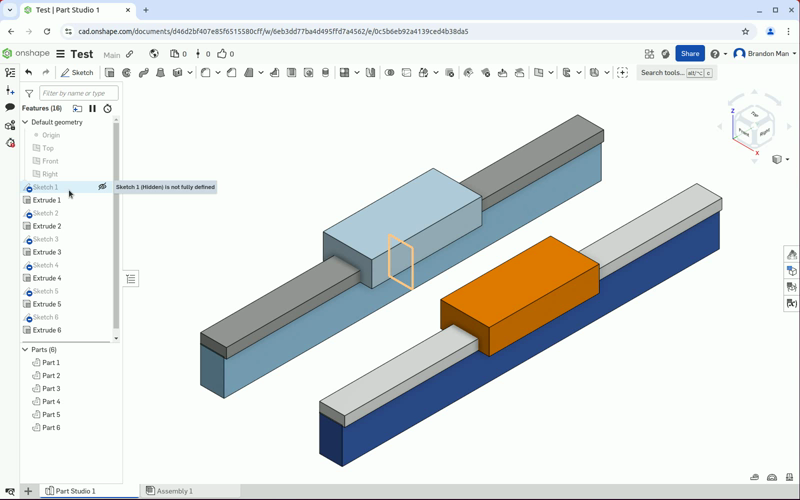
click(69, 189)